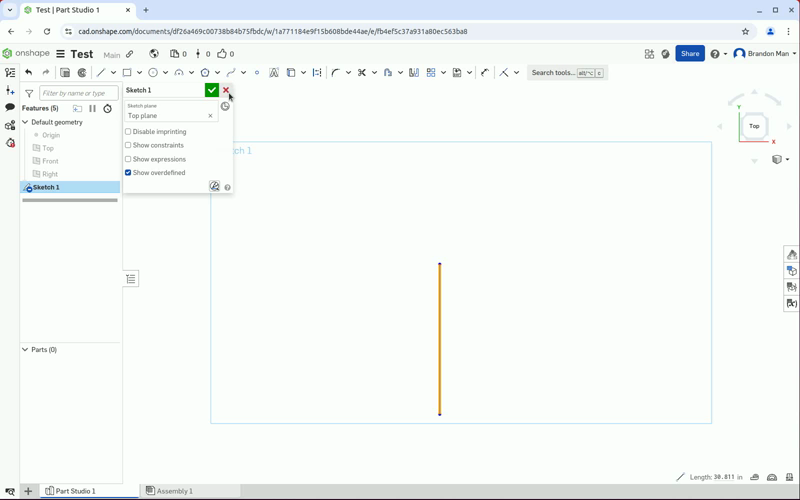
key(shift+h)
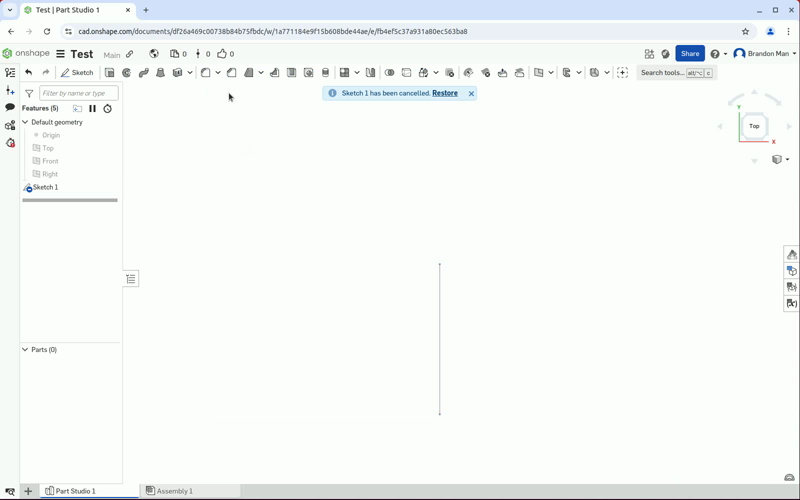
key(shift+s)
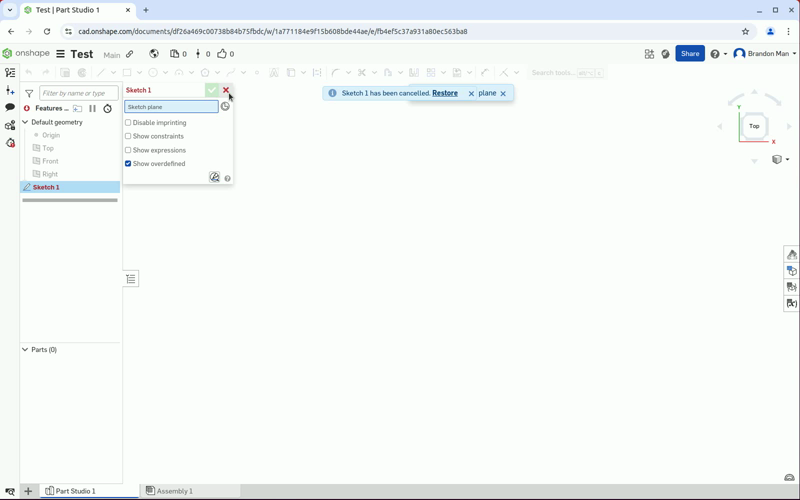
mouse_move(73, 150)
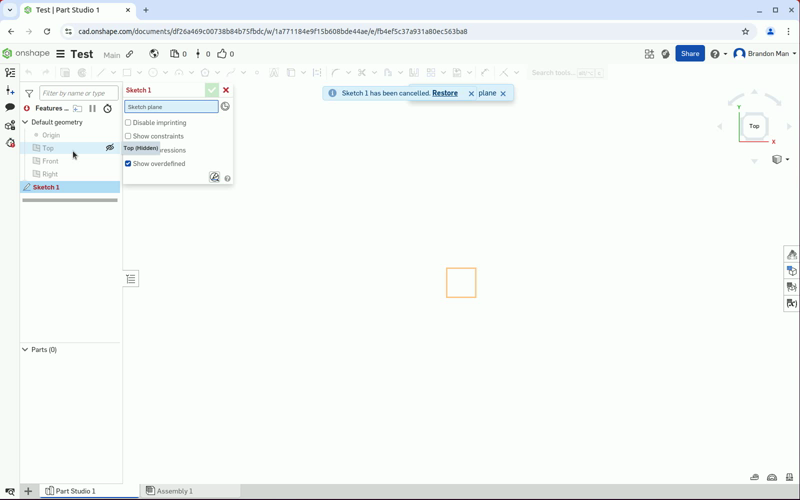
click(73, 150)
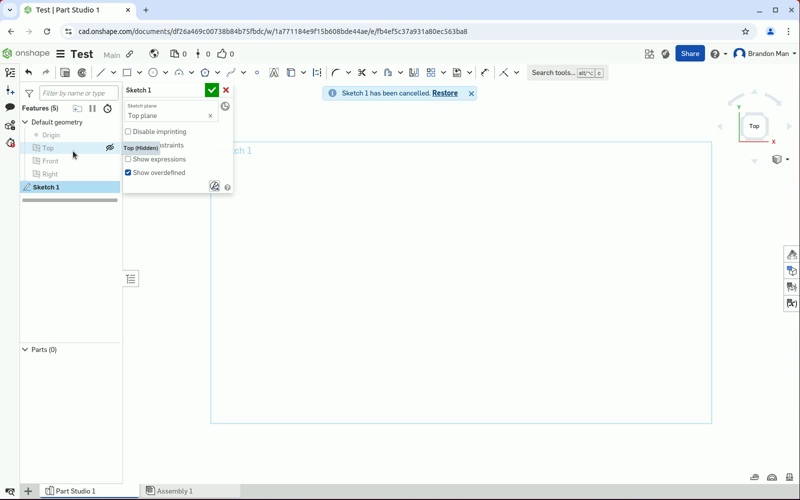
mouse_move(73, 352)
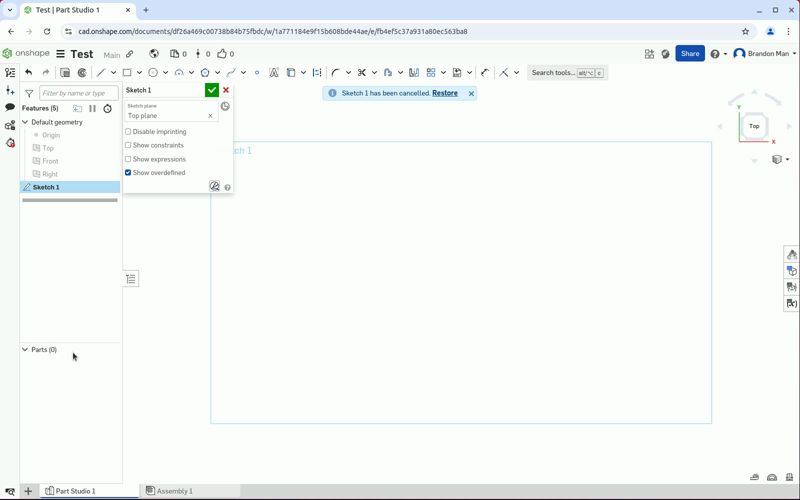
key(y)
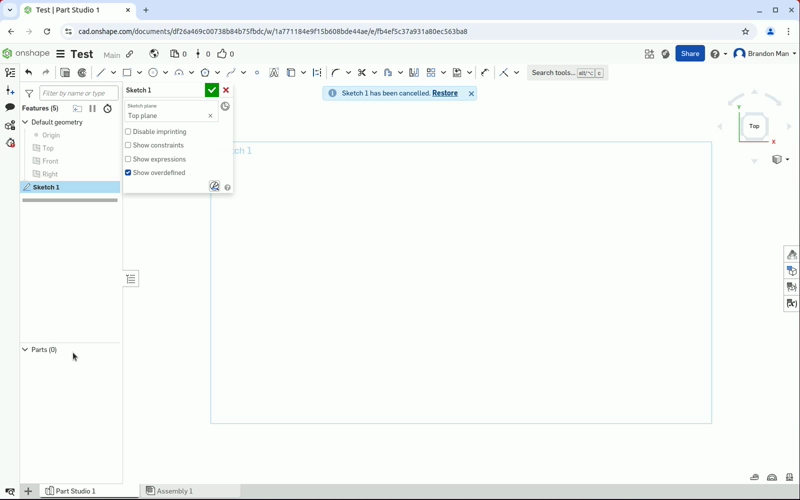
key(l)
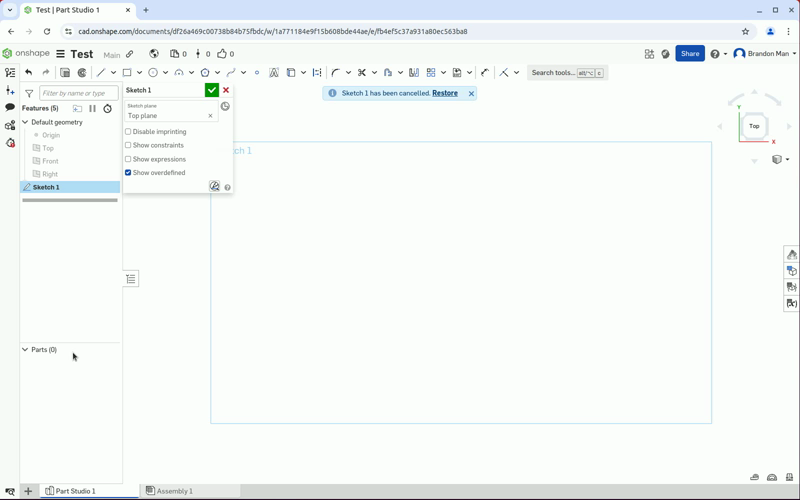
key_down(shift)
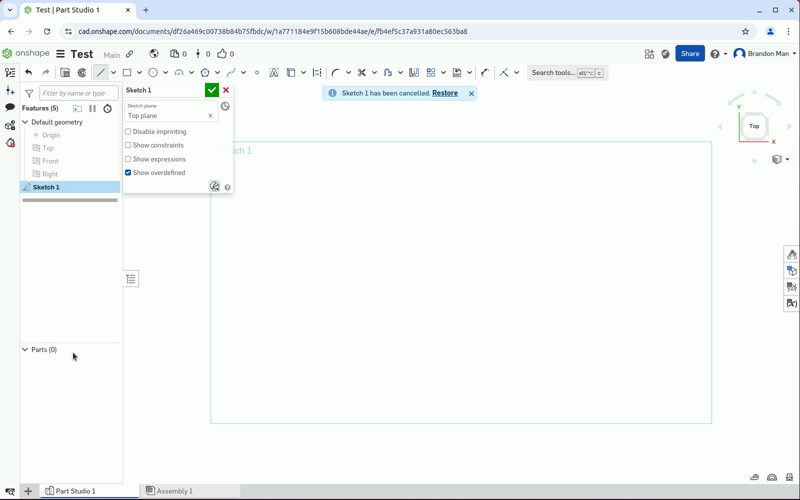
mouse_move(393, 394)
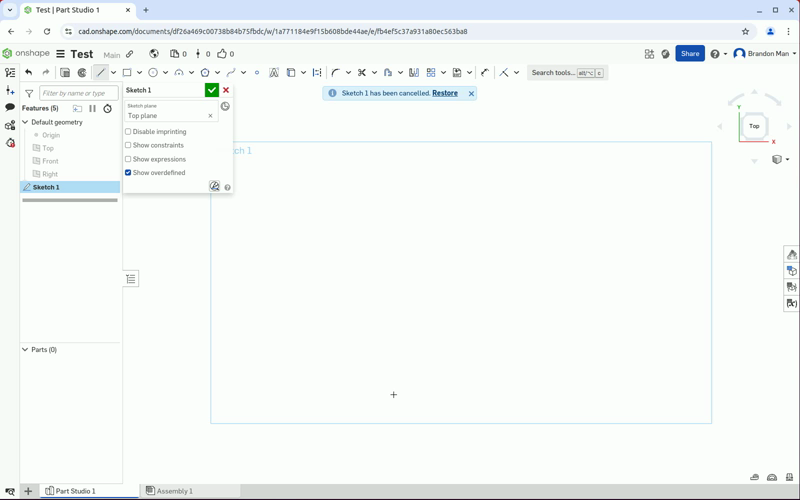
click(393, 394)
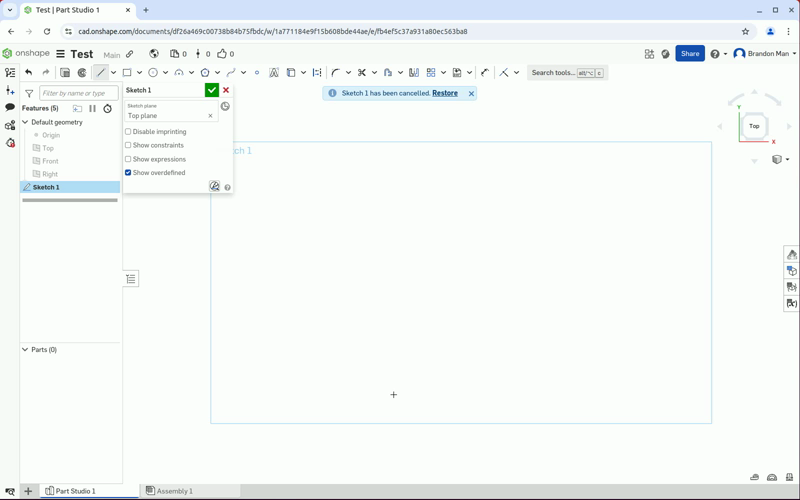
key_up(shift)
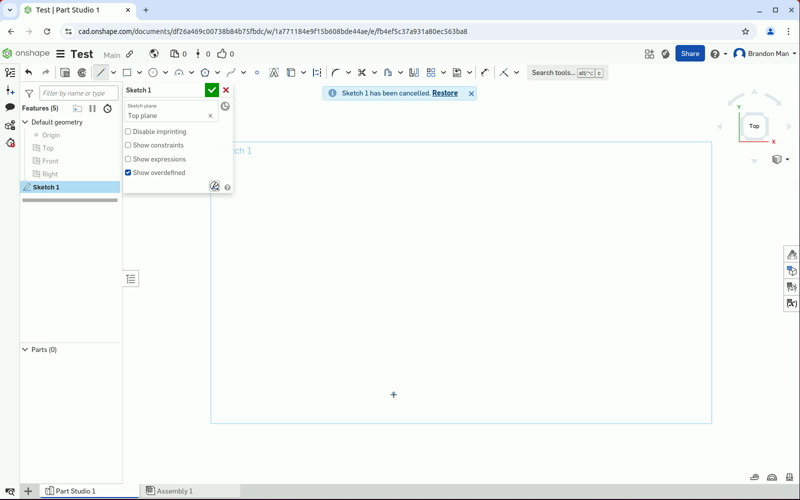
key_down(shift)
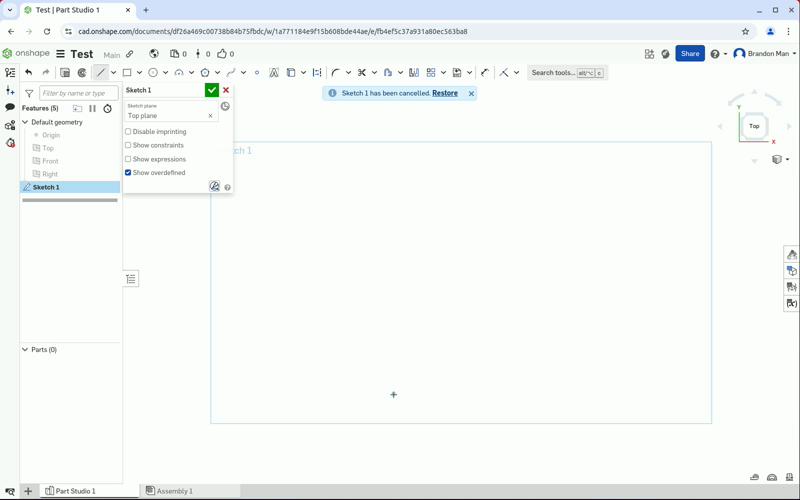
mouse_move(423, 394)
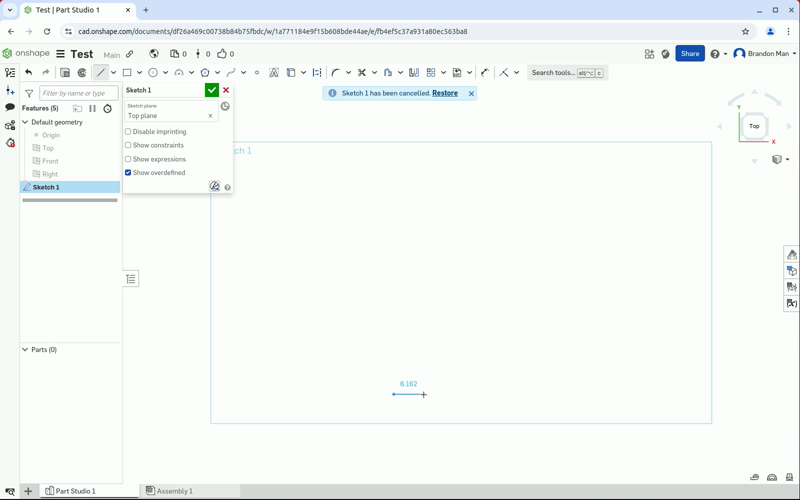
mouse_move(422, 394)
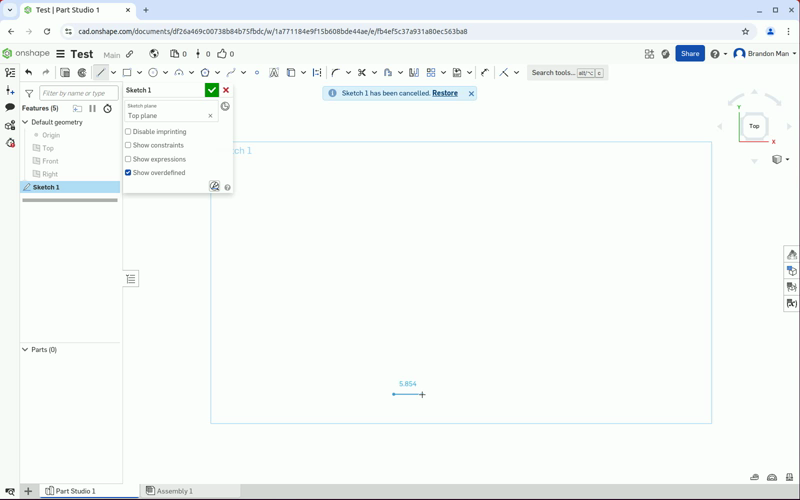
click(422, 394)
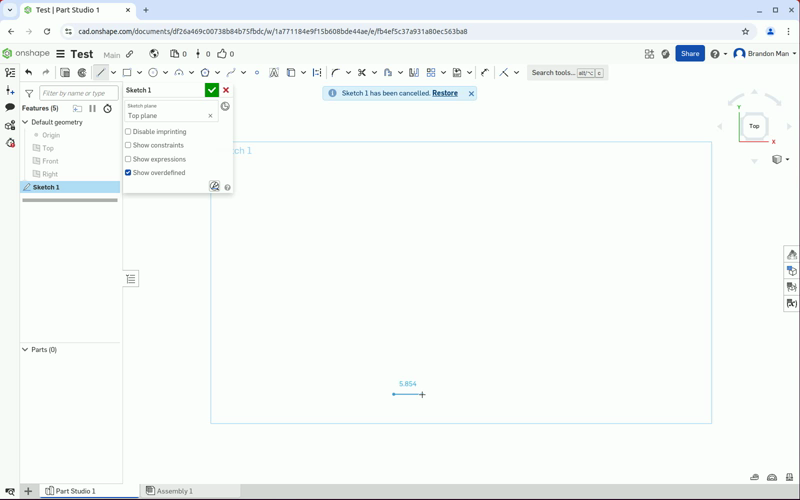
key_up(shift)
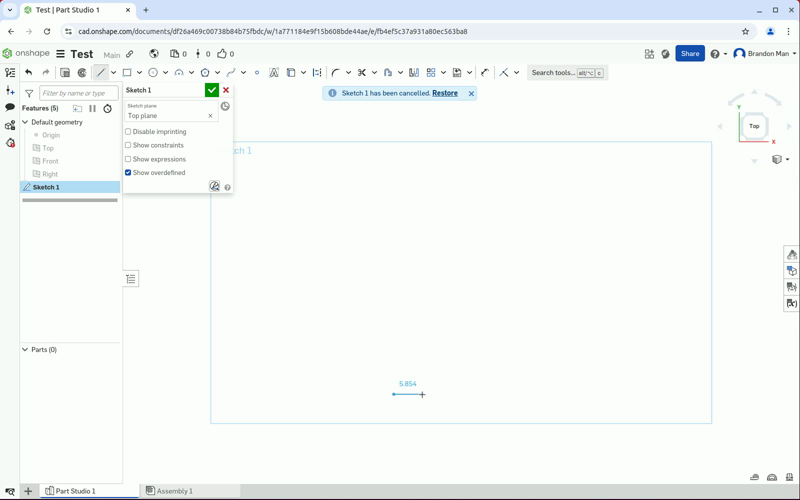
key_down(shift)
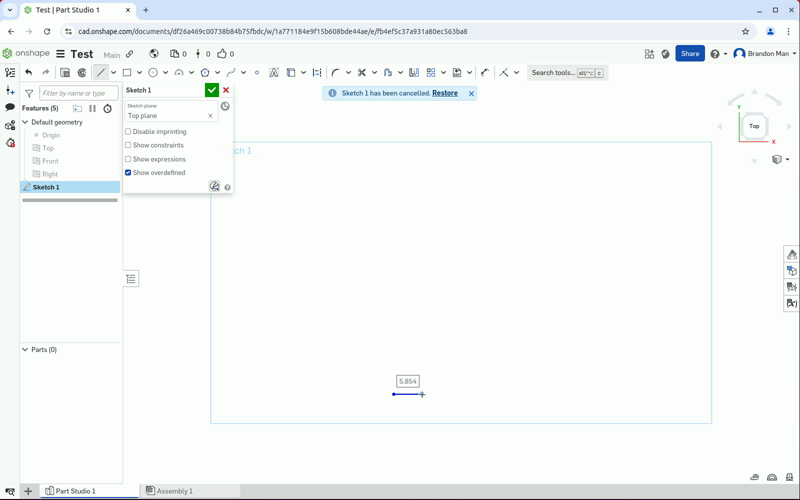
mouse_move(422, 216)
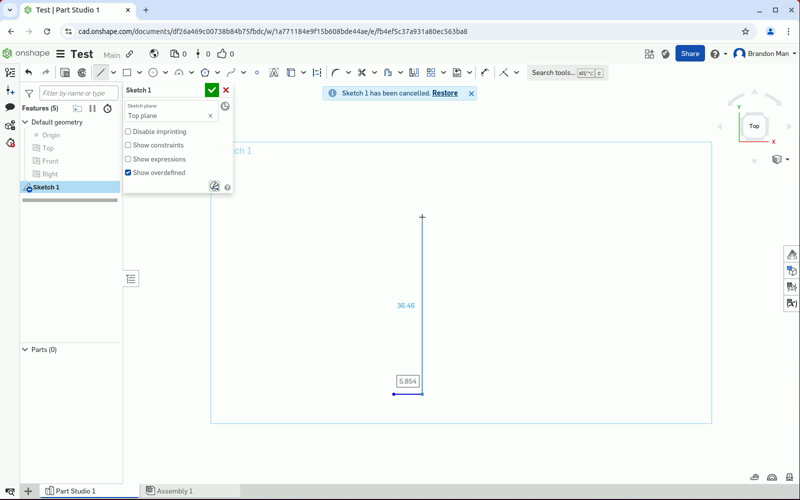
click(422, 216)
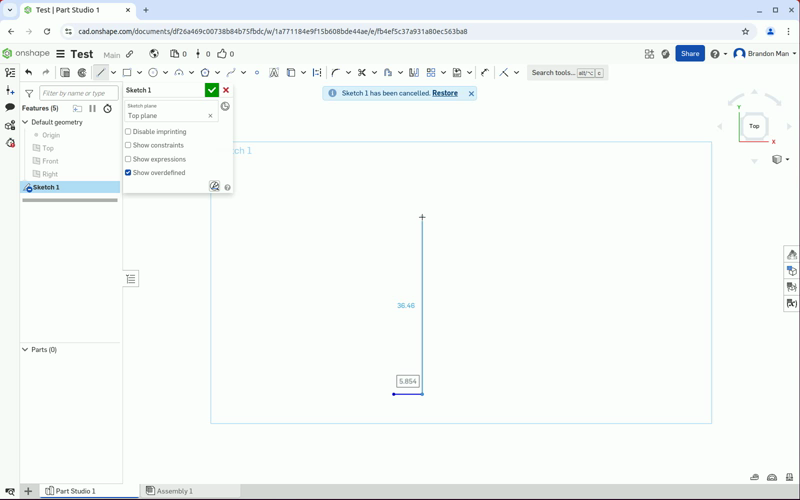
key_up(shift)
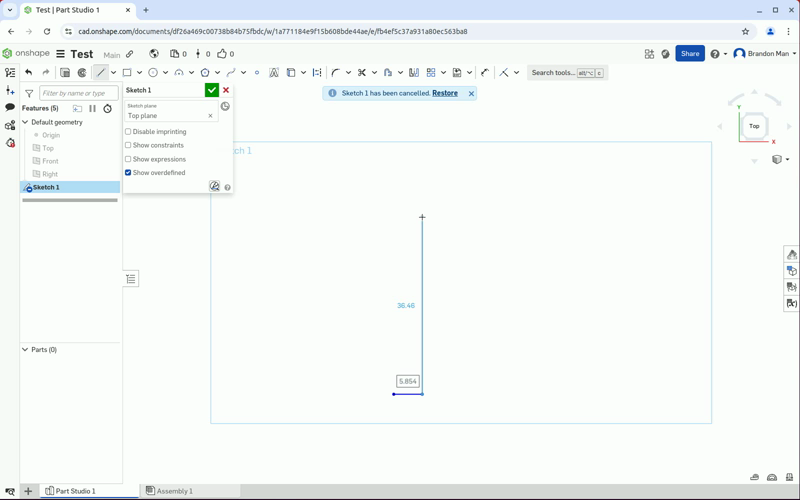
key_down(shift)
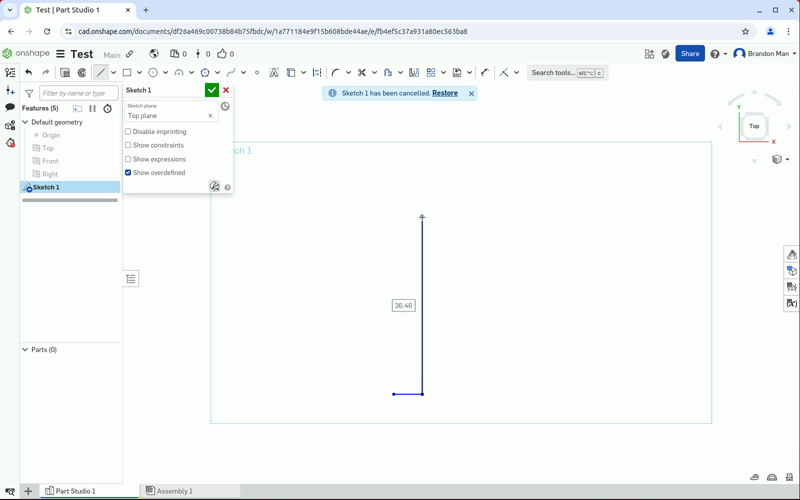
mouse_move(452, 216)
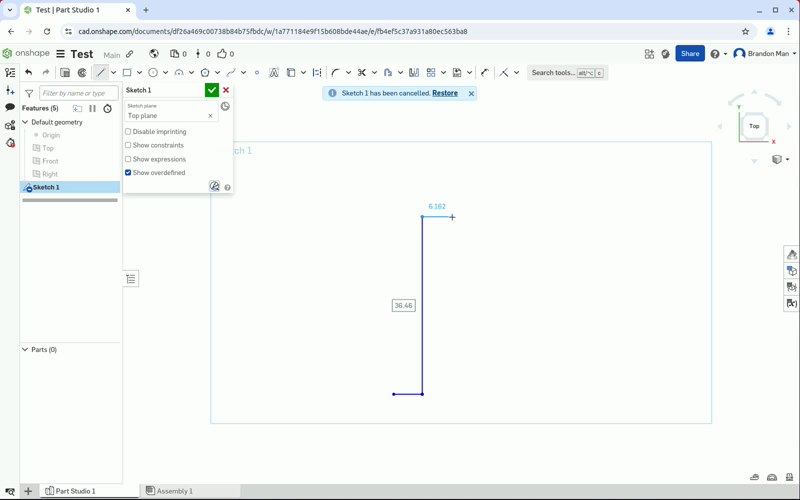
mouse_move(393, 216)
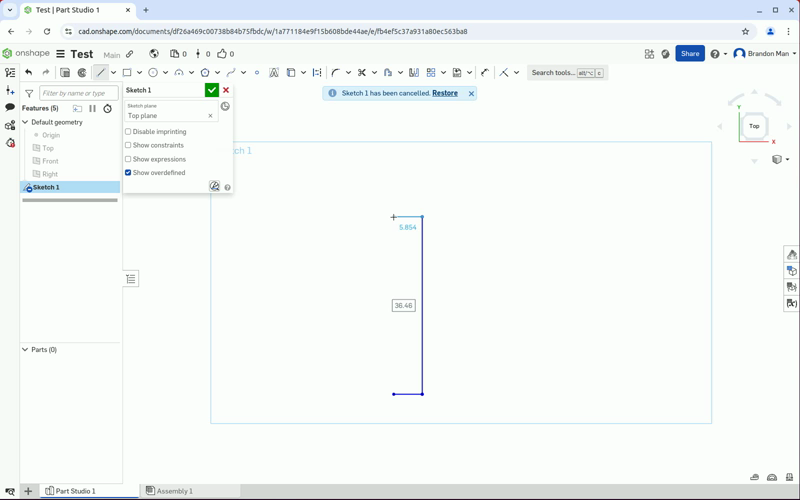
click(393, 216)
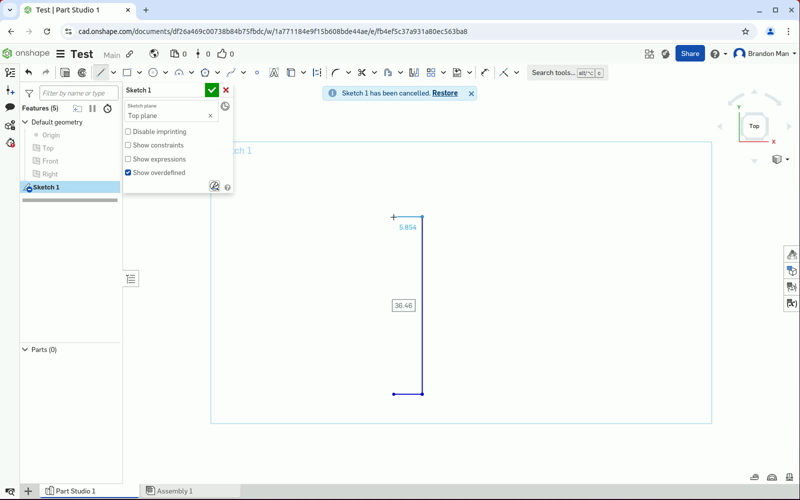
key_up(shift)
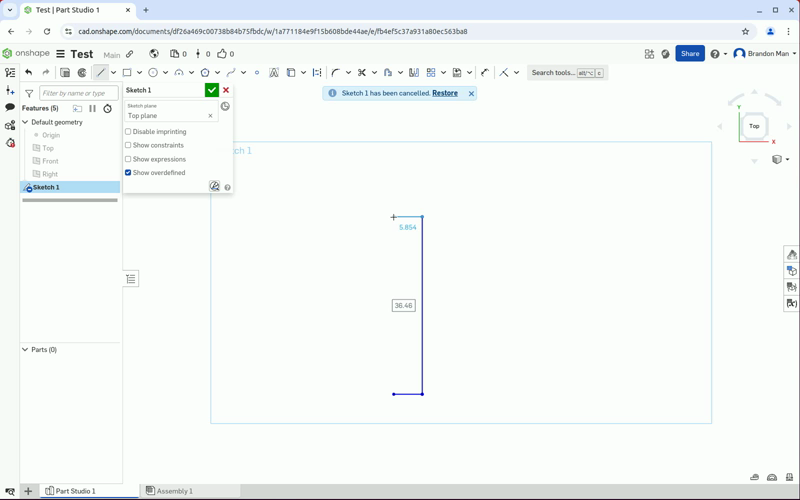
key_down(shift)
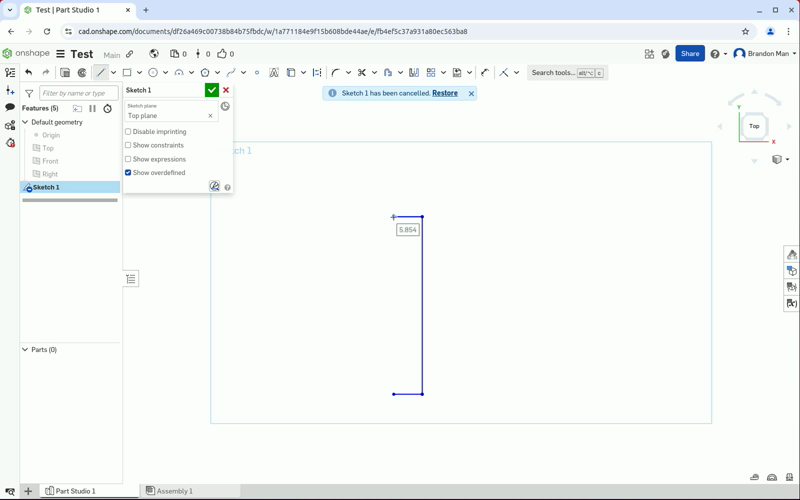
mouse_move(393, 394)
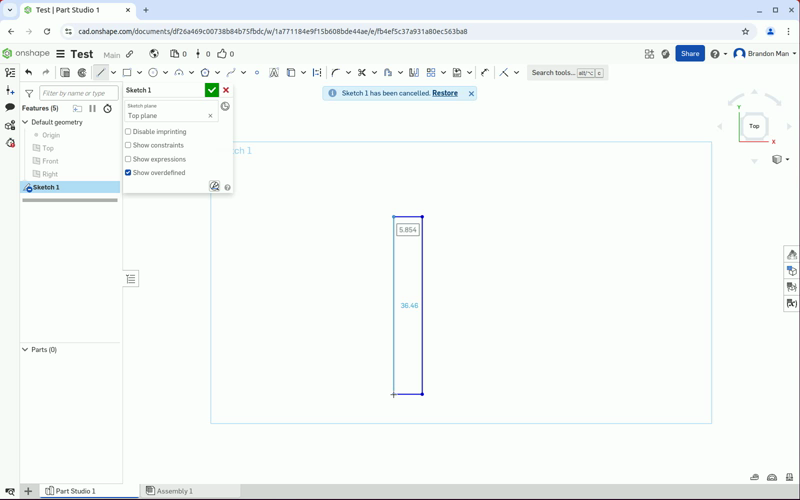
key_up(shift)
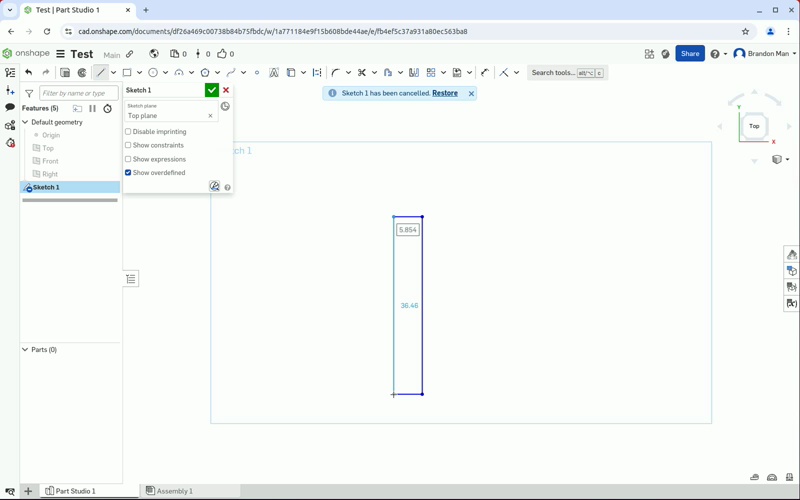
click(393, 394)
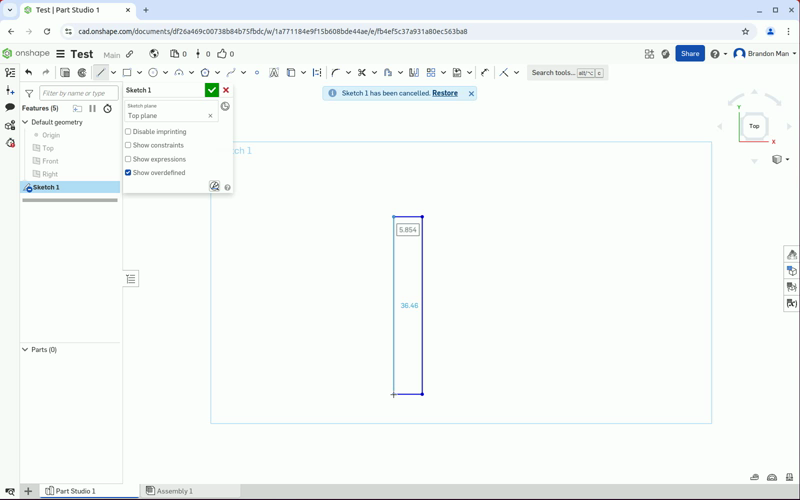
key(esc)
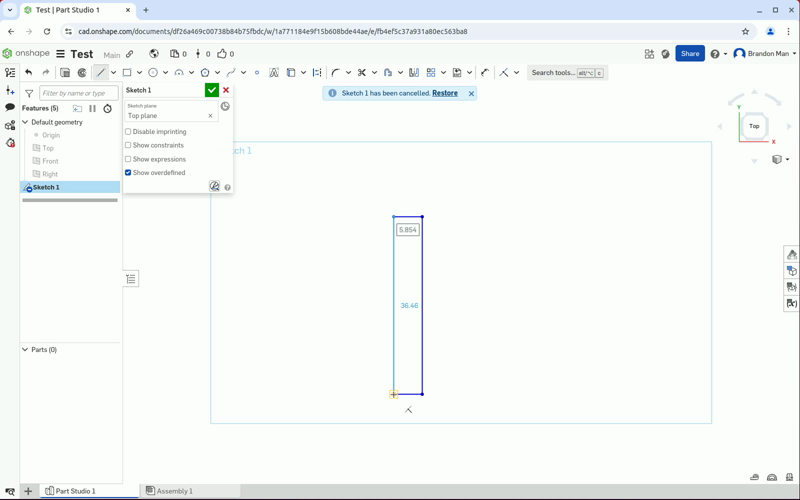
mouse_move(409, 311)
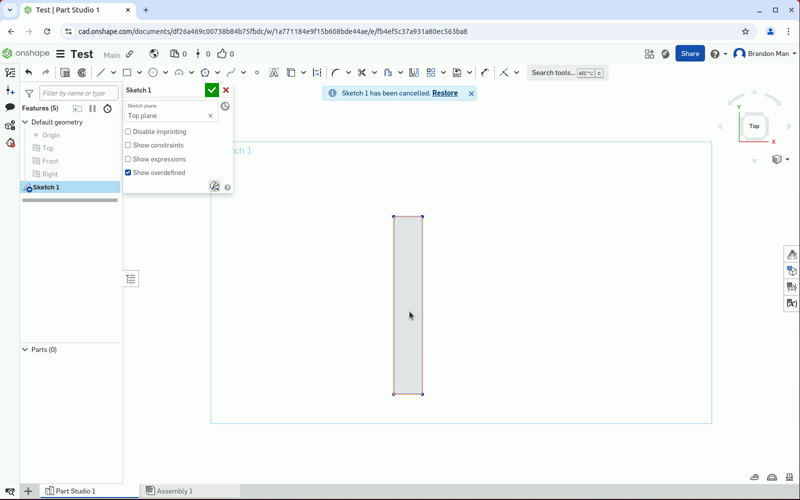
click(409, 311)
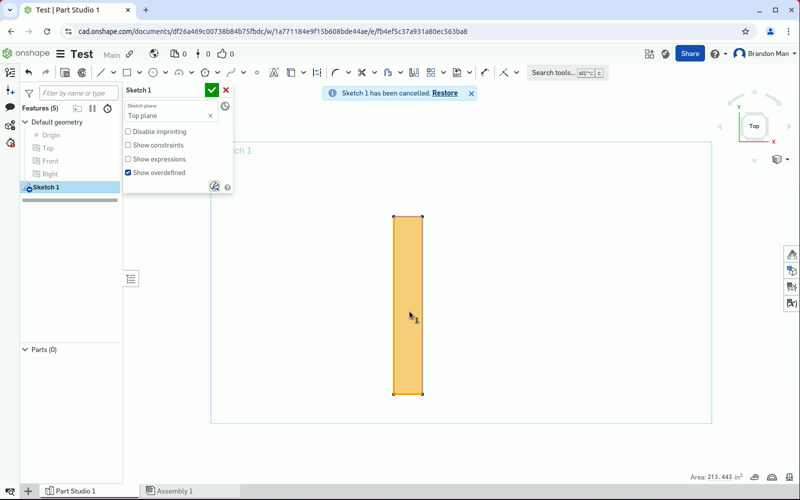
mouse_move(73, 352)
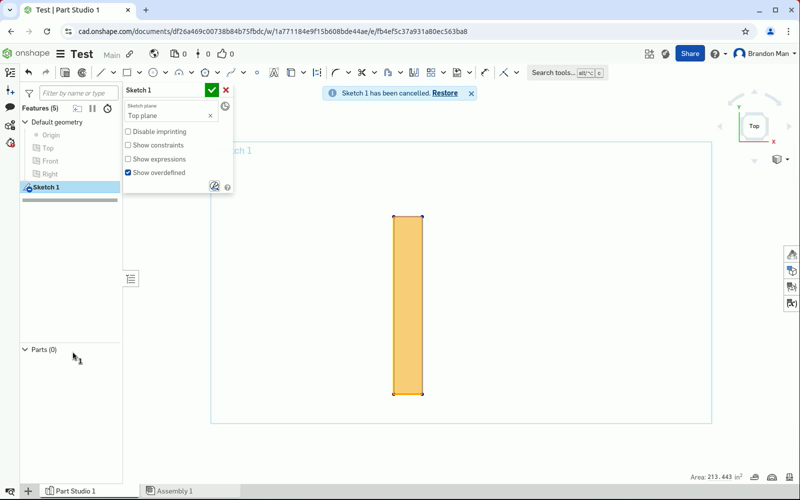
key(shift+y)
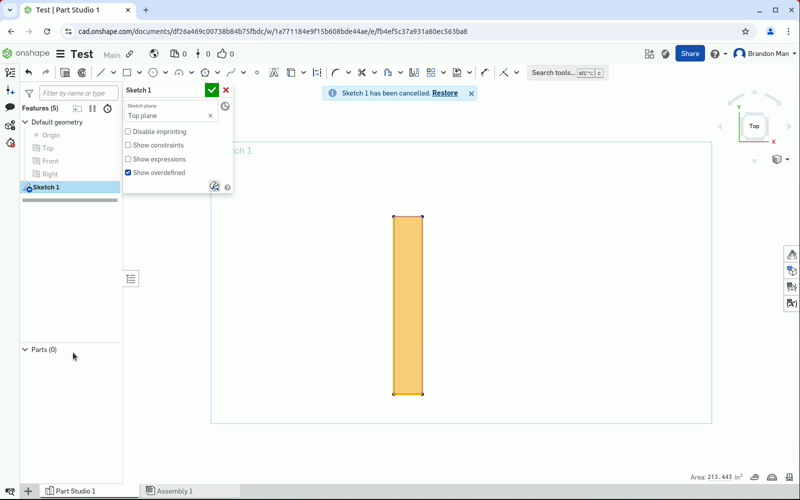
key(shift+e)
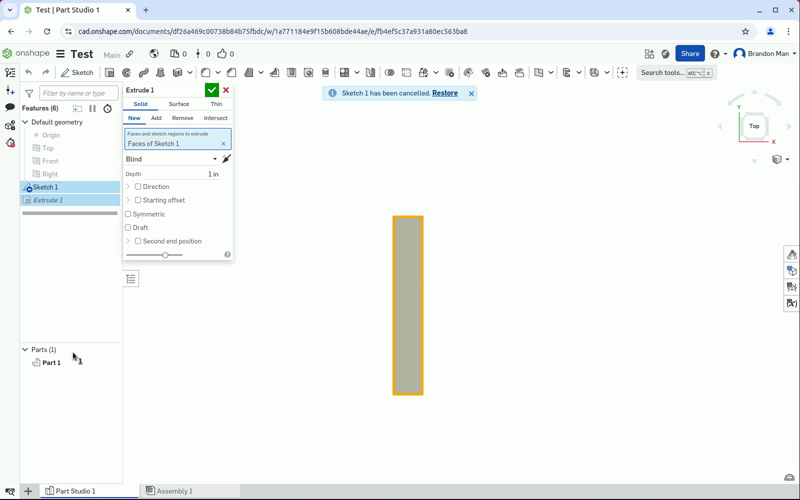
mouse_move(143, 106)
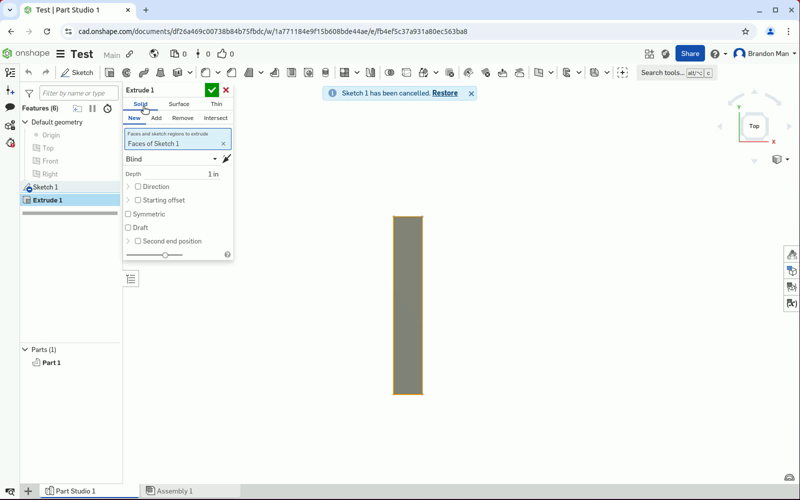
click(143, 106)
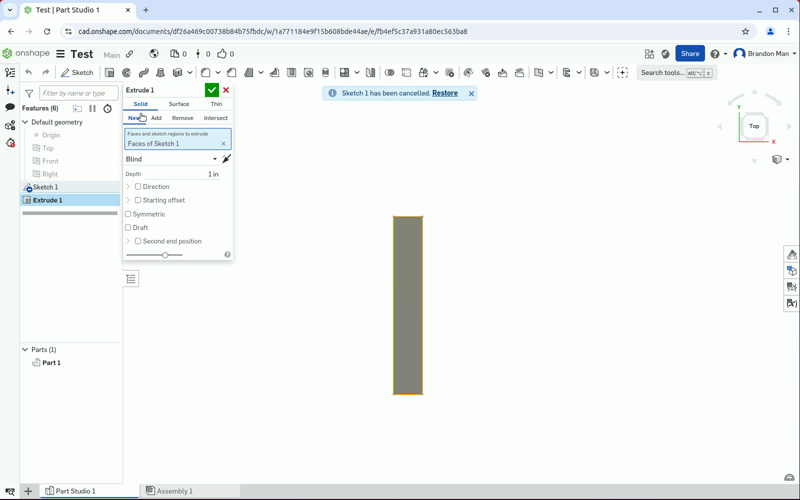
mouse_move(137, 120)
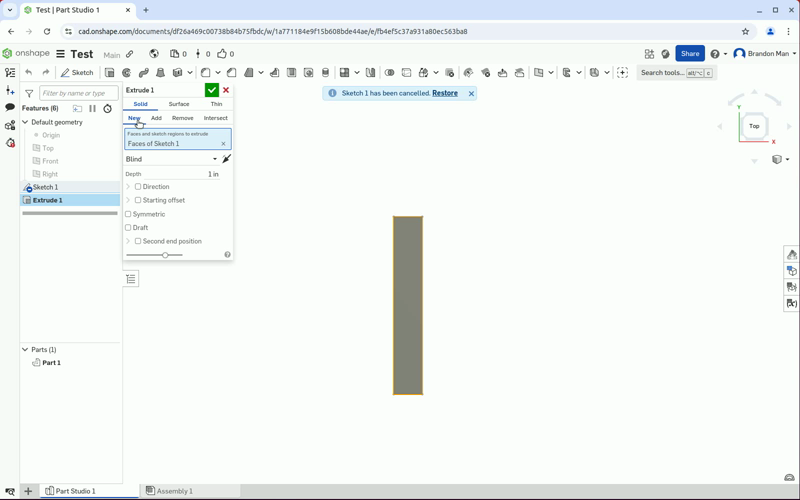
click(137, 120)
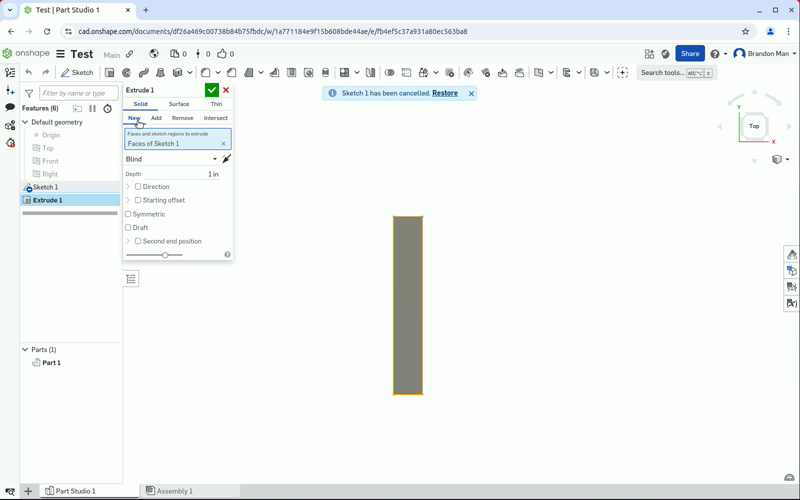
key(tab, 4)
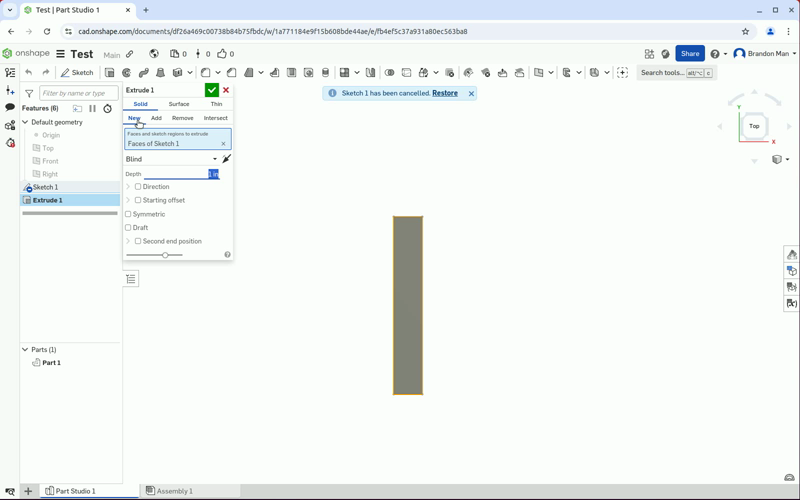
text(1.685)
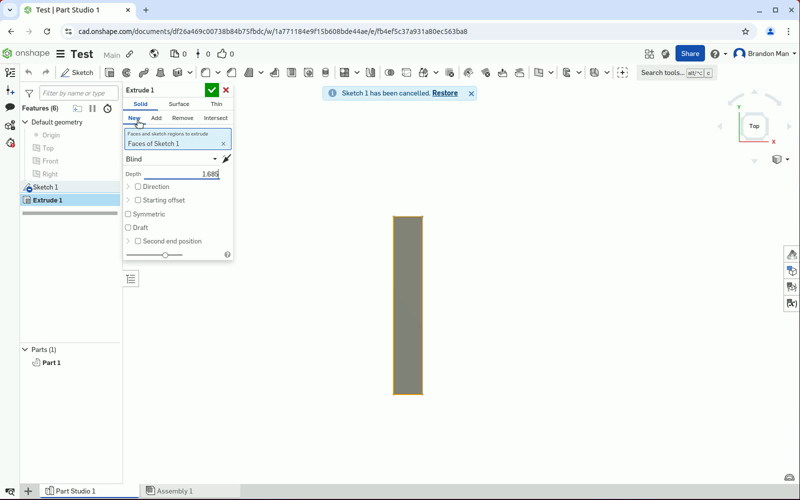
key(enter)
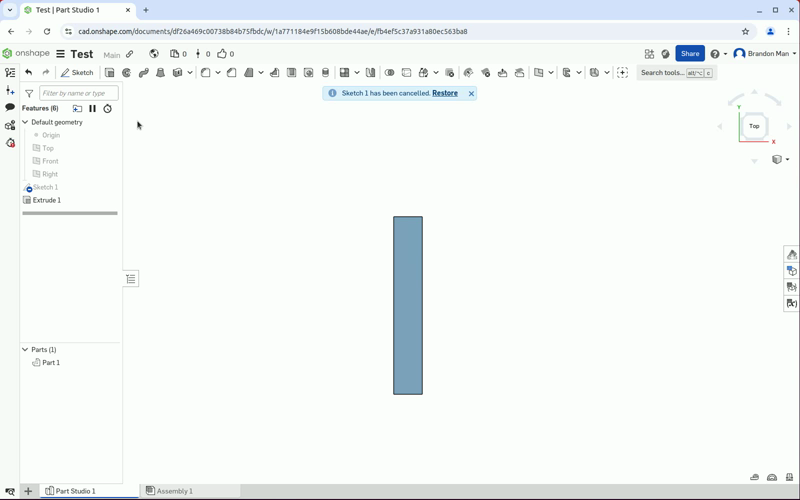
key(shift+h)
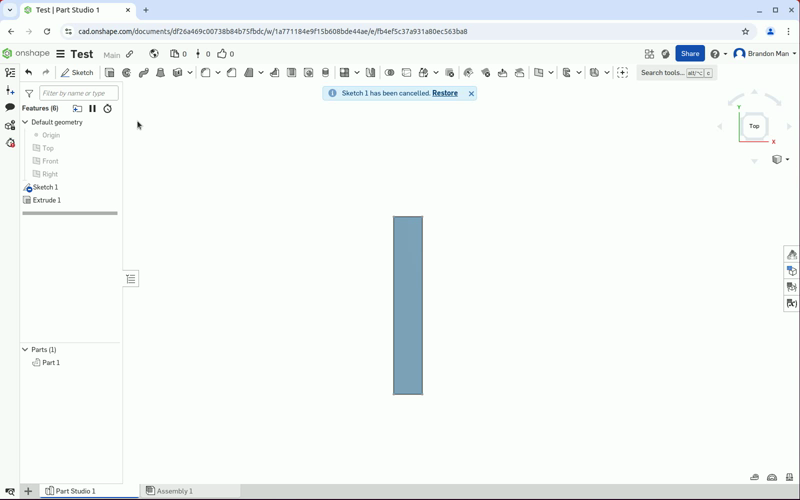
key(shift+h)
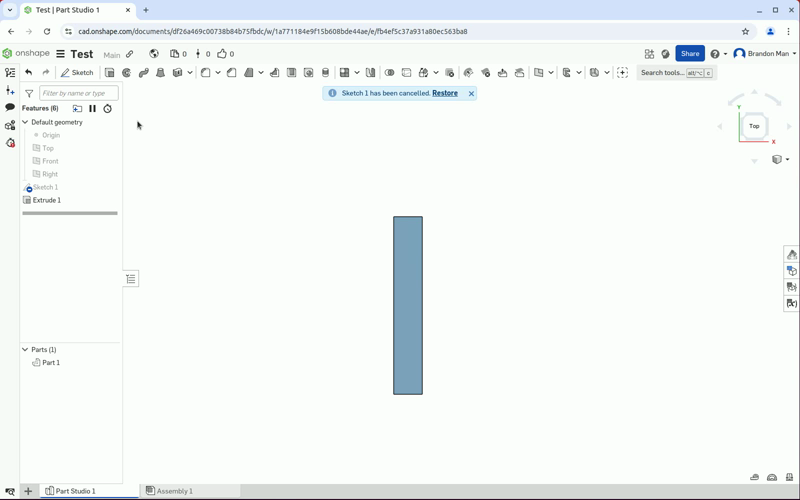
mouse_move(73, 189)
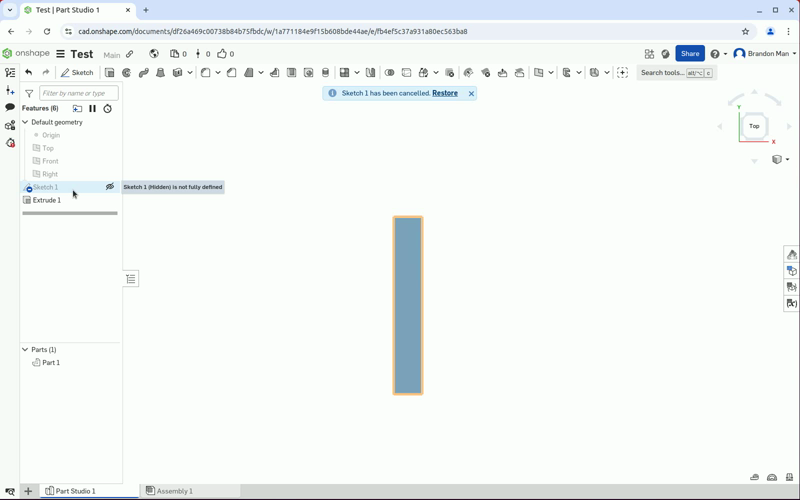
click(73, 189)
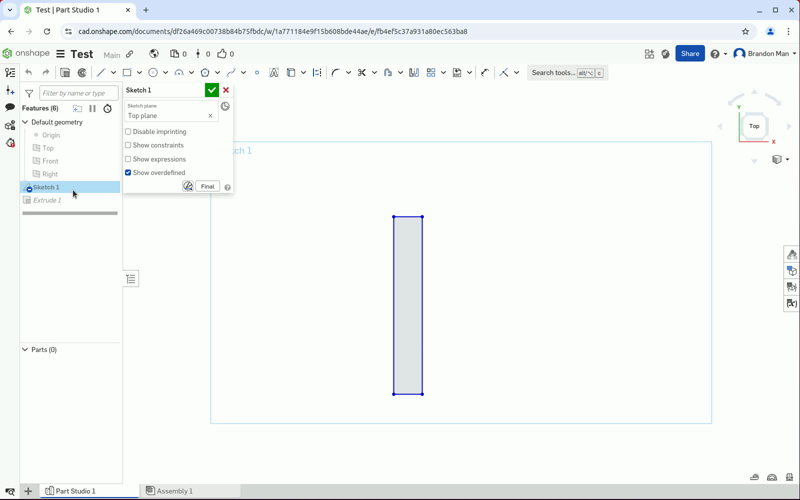
mouse_move(229, 92)
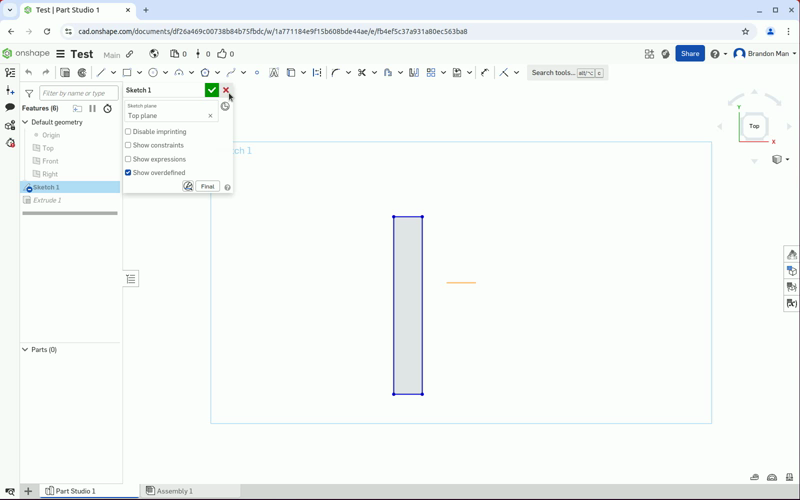
click(229, 92)
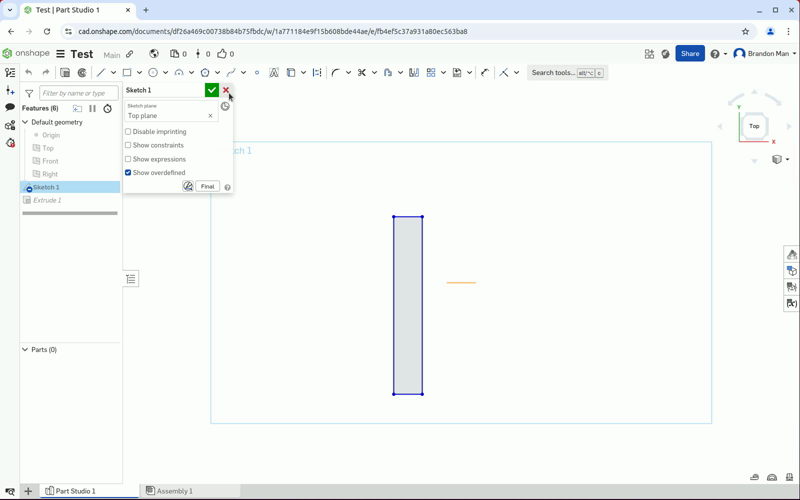
key(shift+s)
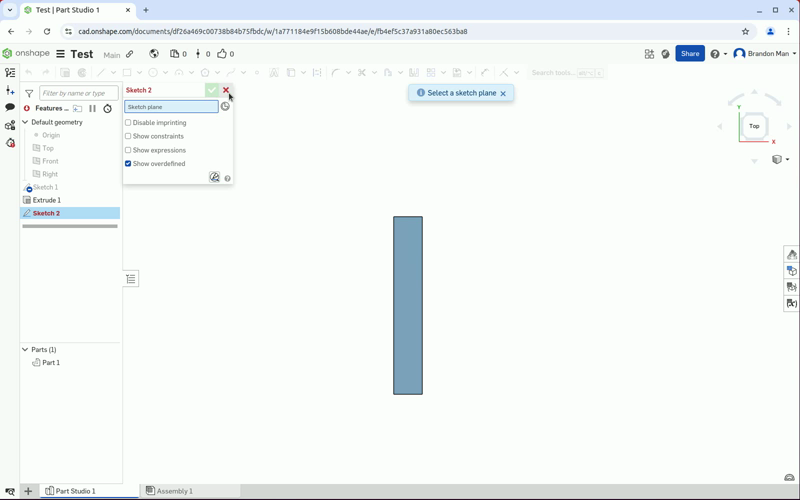
mouse_move(73, 150)
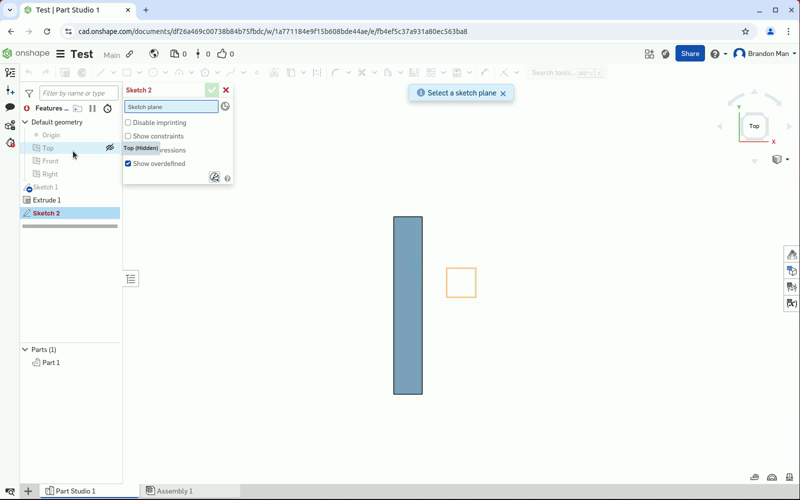
click(73, 150)
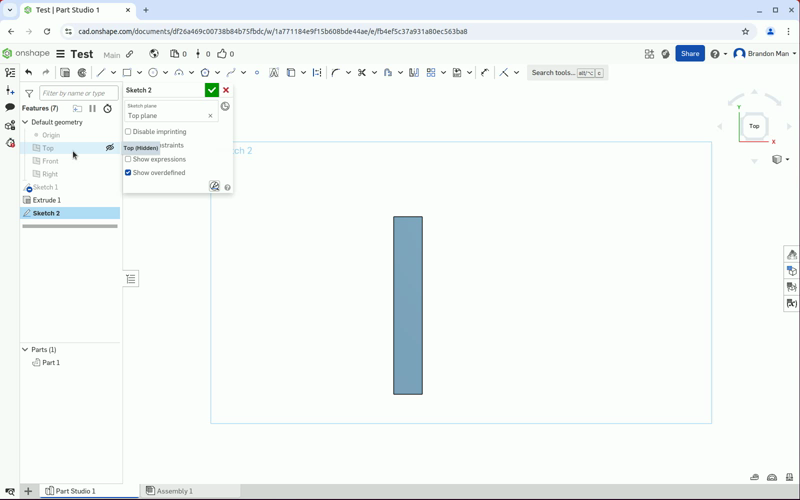
mouse_move(73, 352)
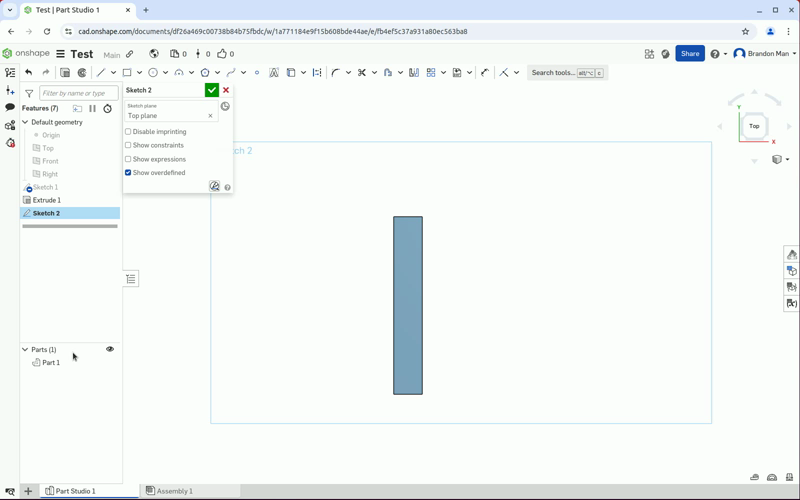
key(y)
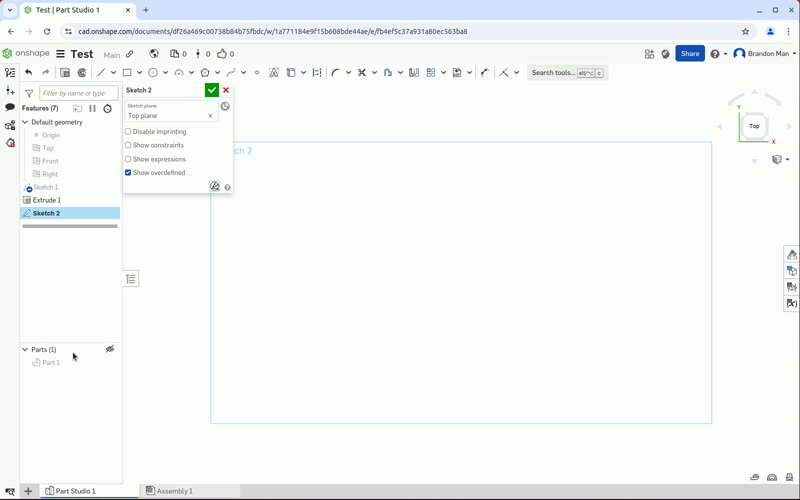
key(l)
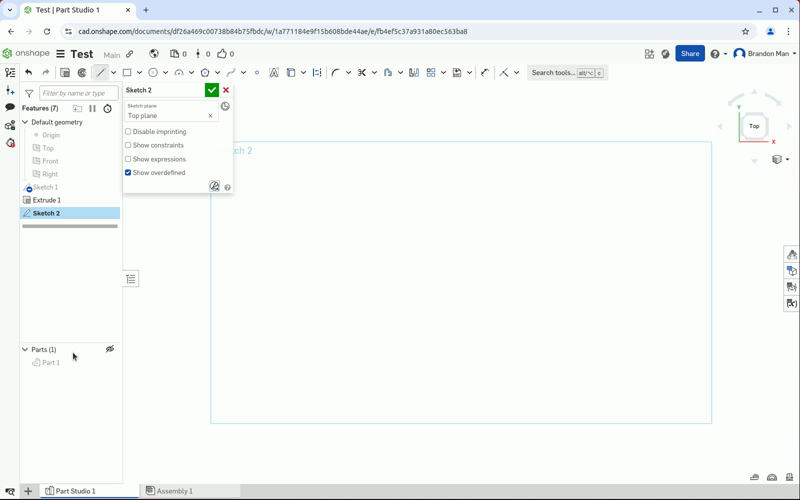
key_down(shift)
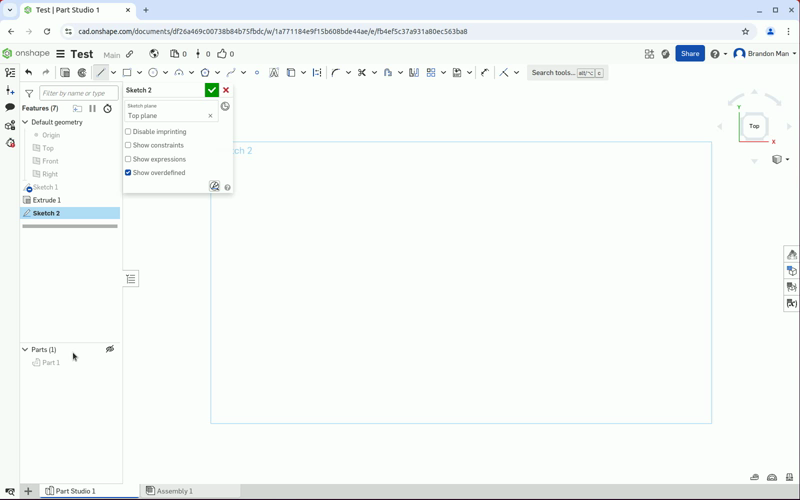
mouse_move(467, 393)
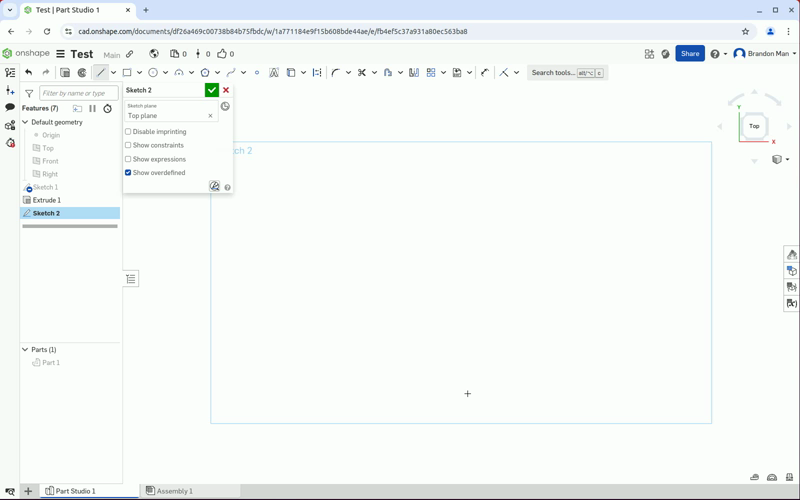
click(467, 393)
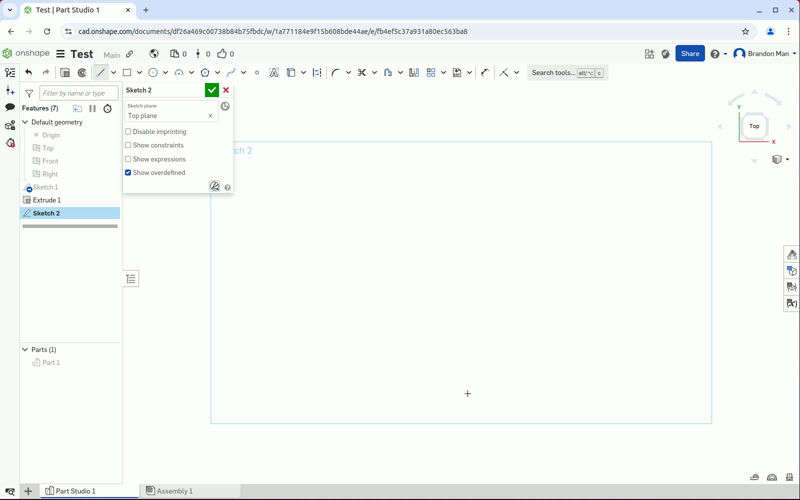
key_up(shift)
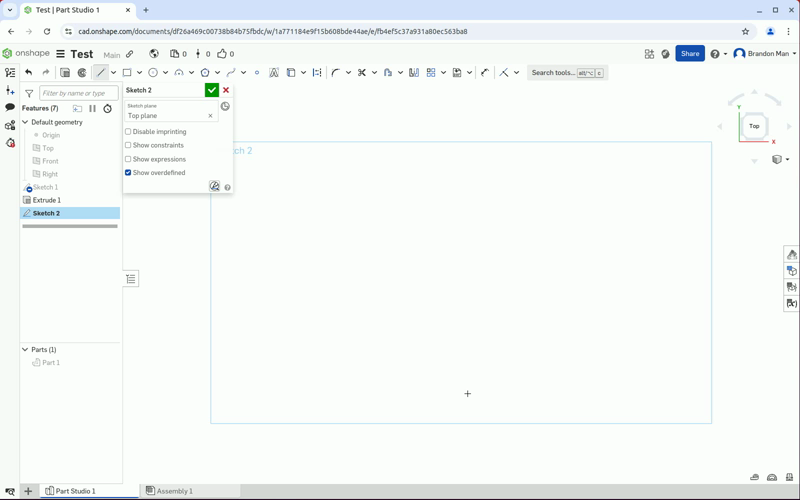
key_down(shift)
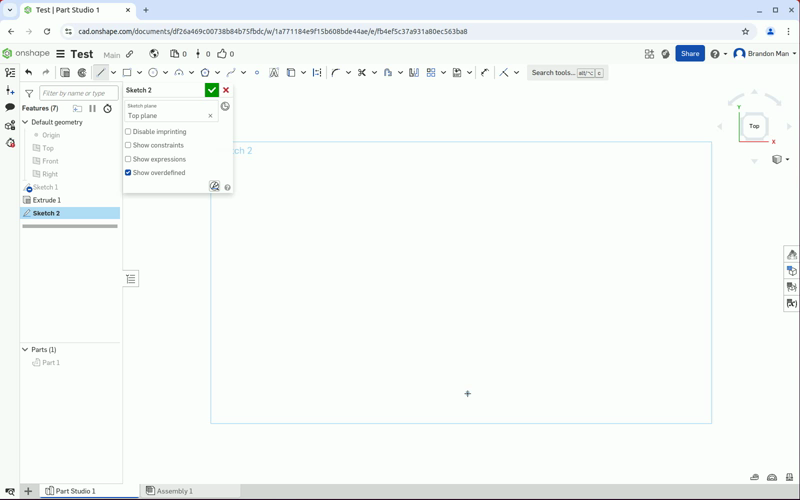
mouse_move(497, 393)
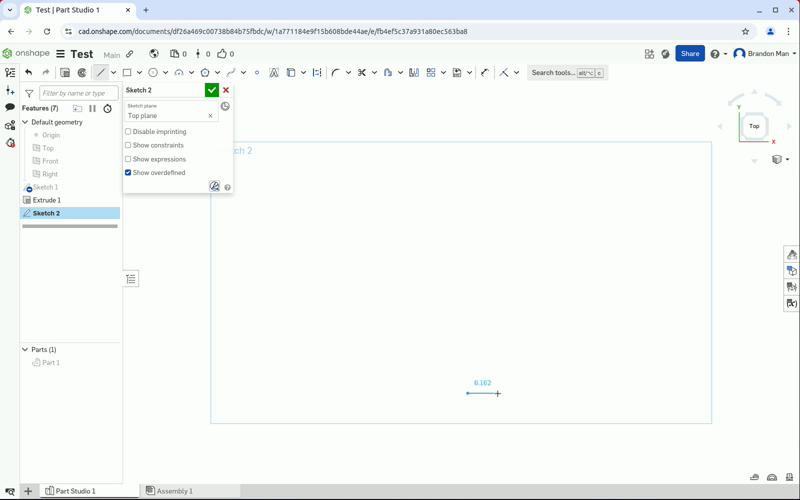
mouse_move(495, 393)
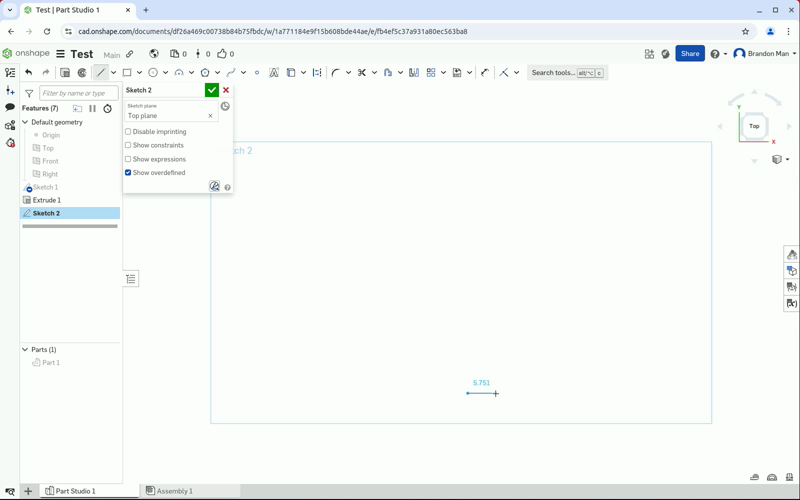
click(495, 393)
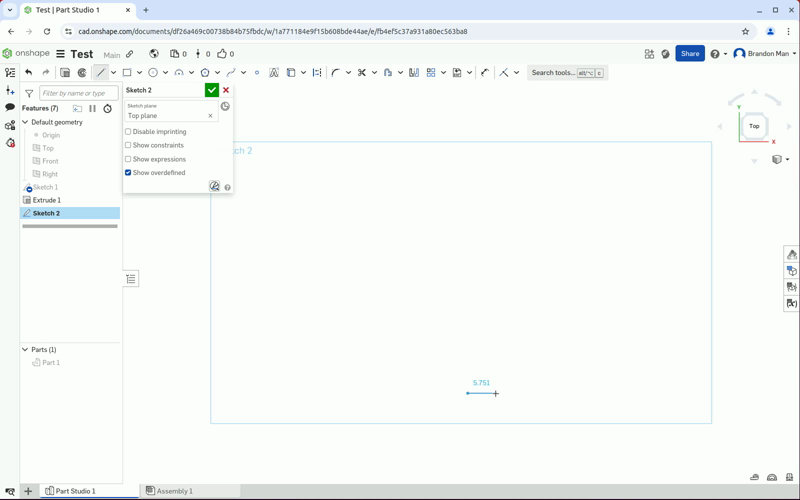
key_up(shift)
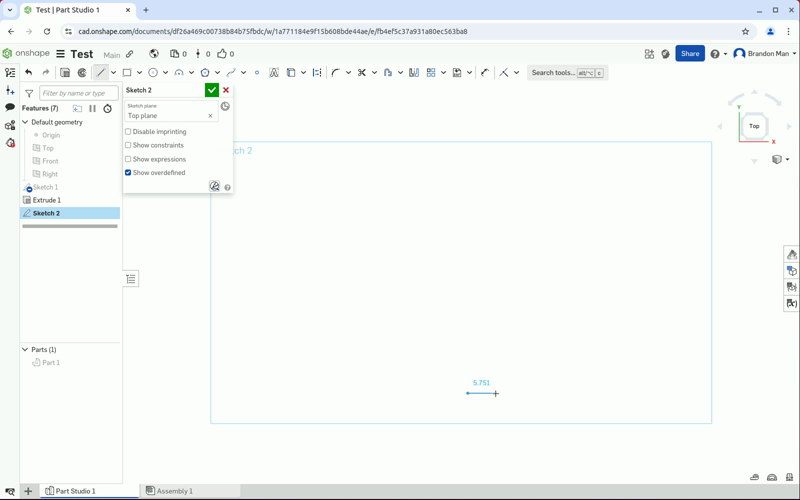
key_down(shift)
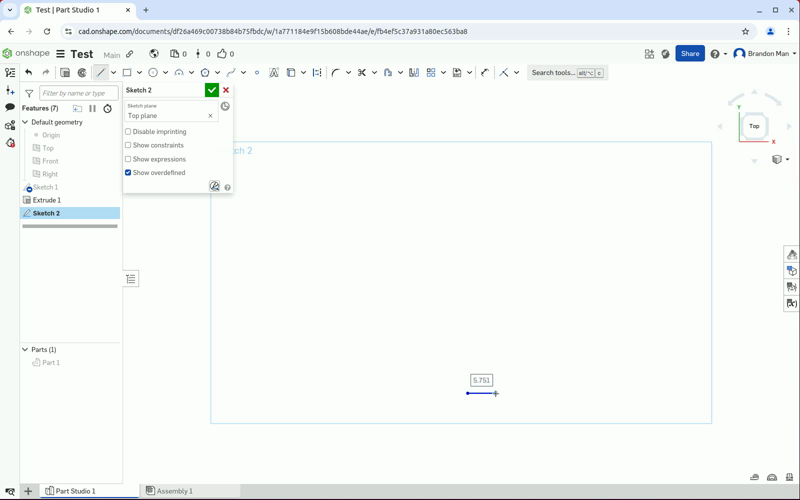
mouse_move(495, 215)
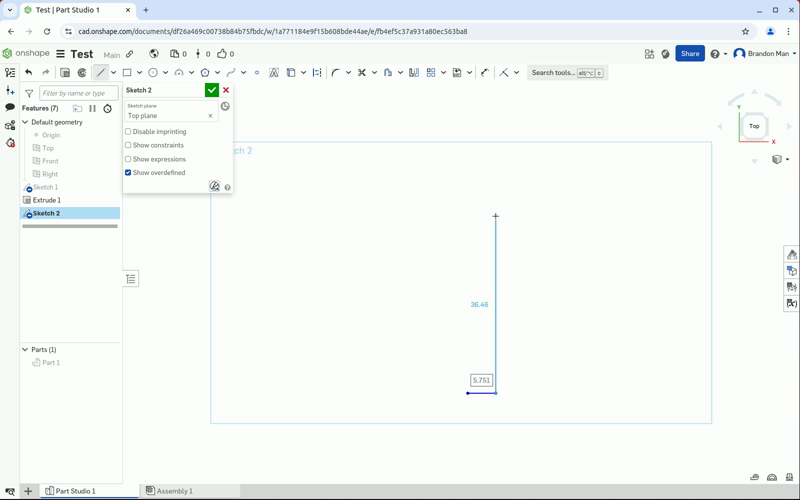
click(495, 215)
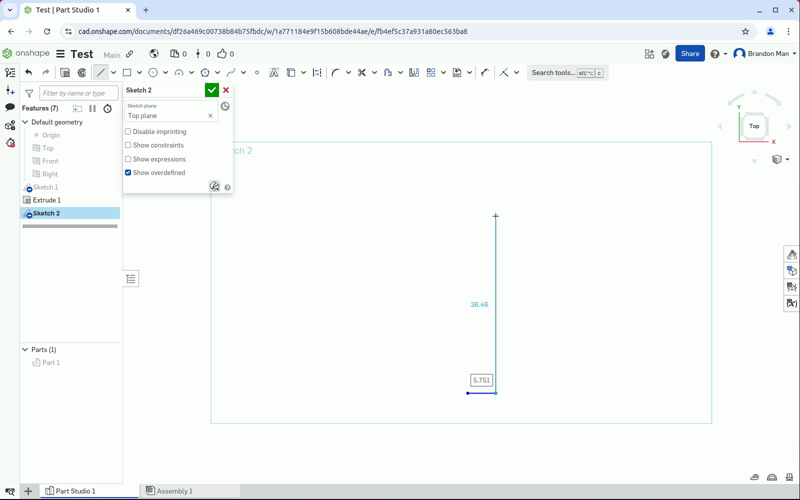
key_up(shift)
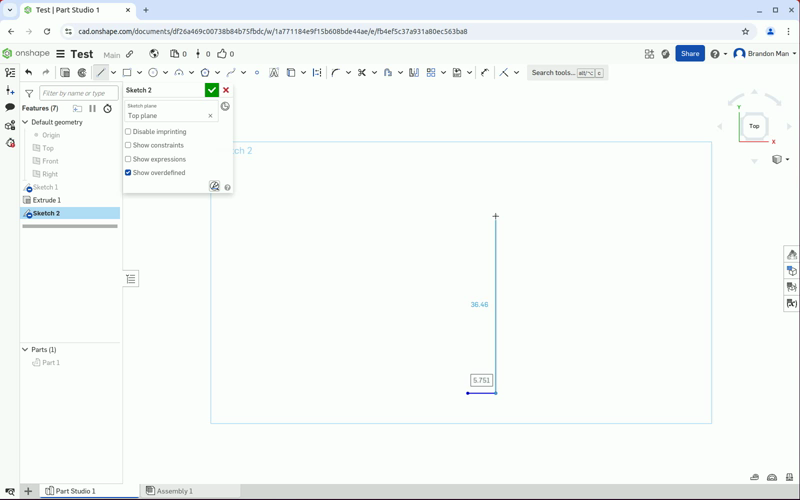
key_down(shift)
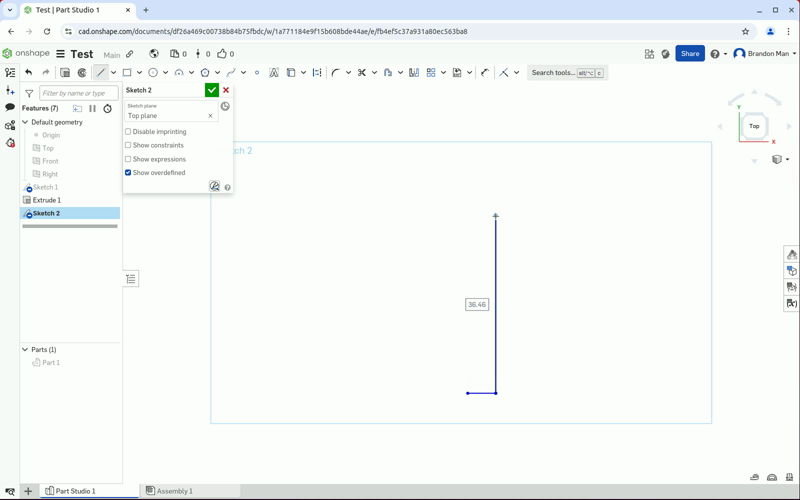
mouse_move(525, 215)
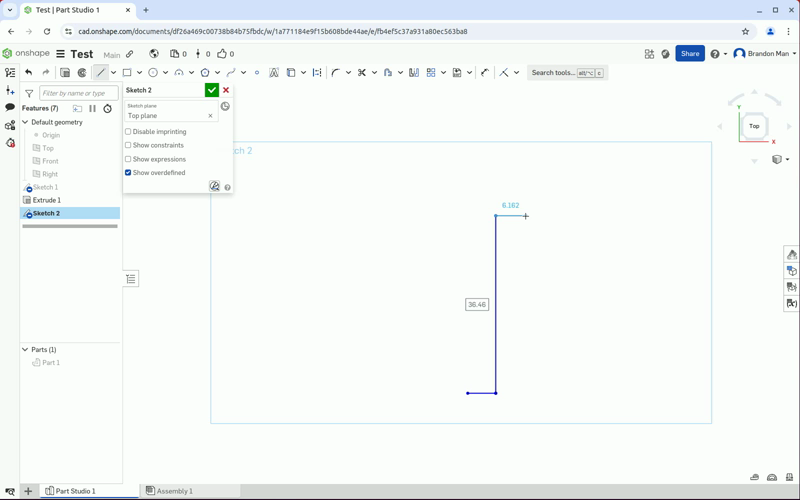
mouse_move(467, 215)
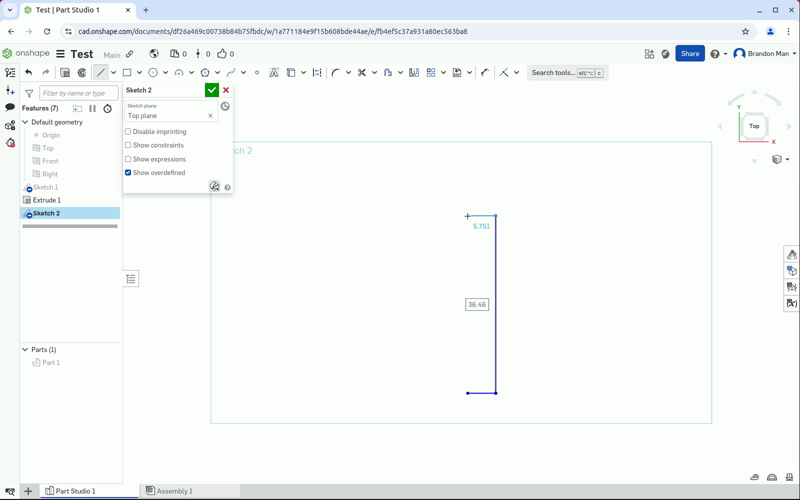
click(467, 215)
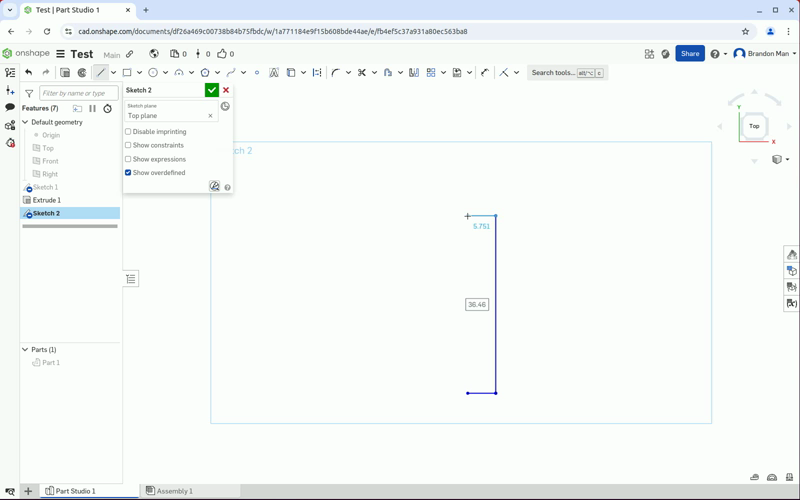
key_up(shift)
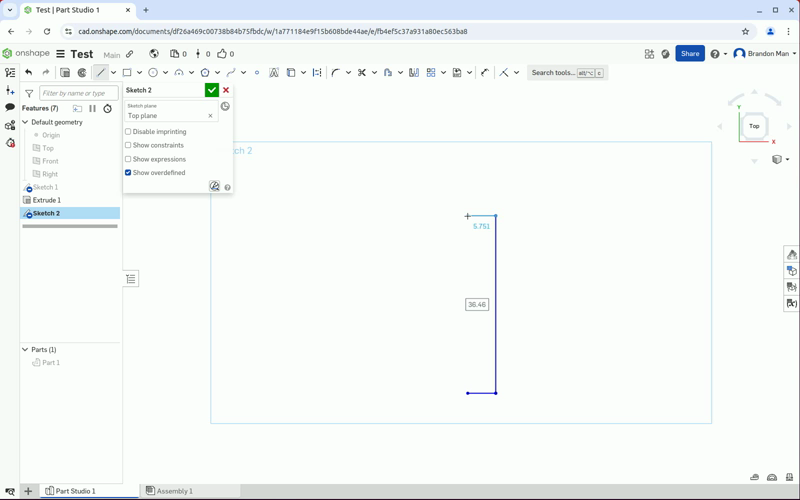
key_down(shift)
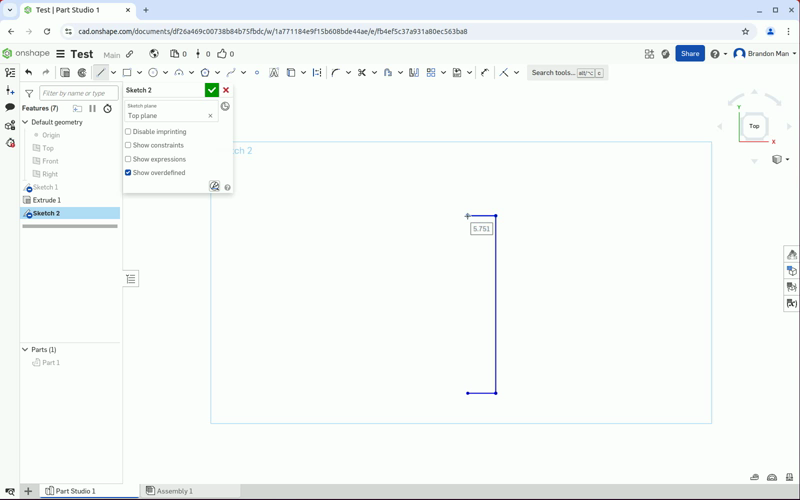
mouse_move(467, 393)
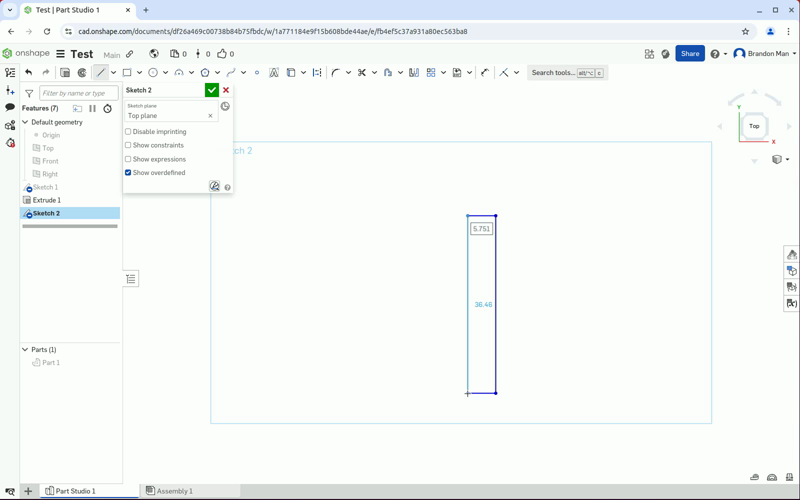
key_up(shift)
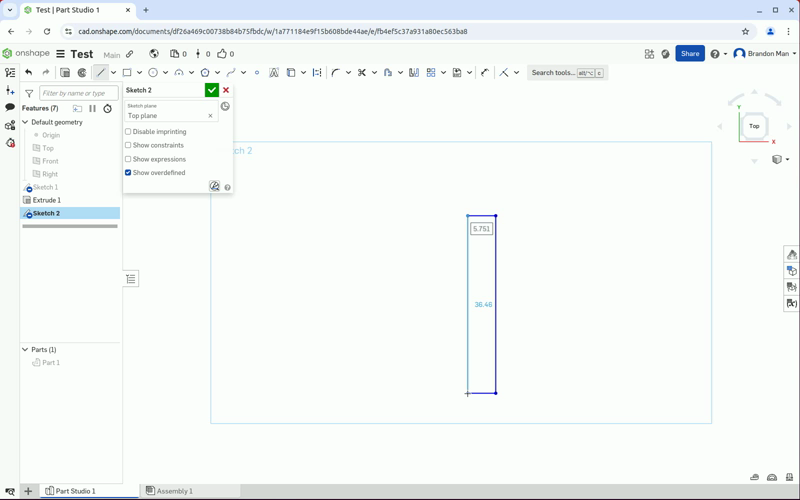
click(467, 393)
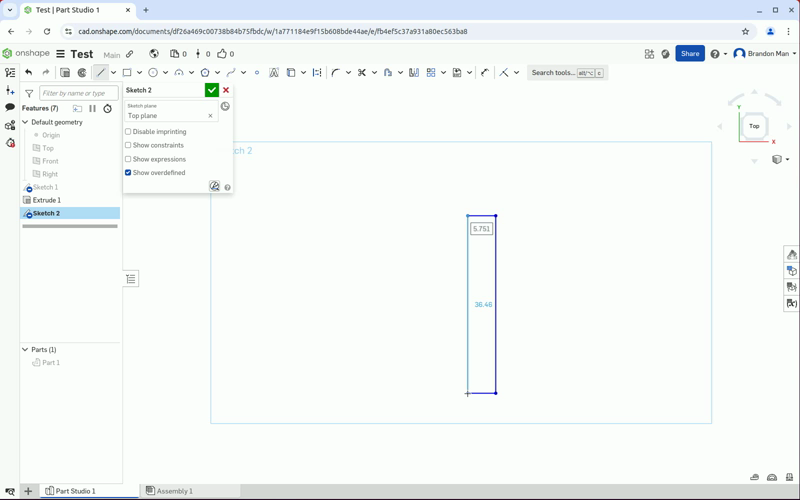
key(esc)
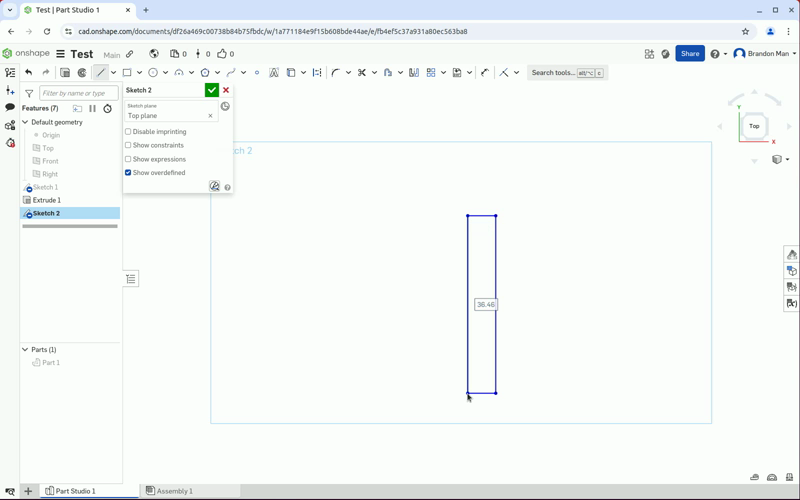
mouse_move(488, 312)
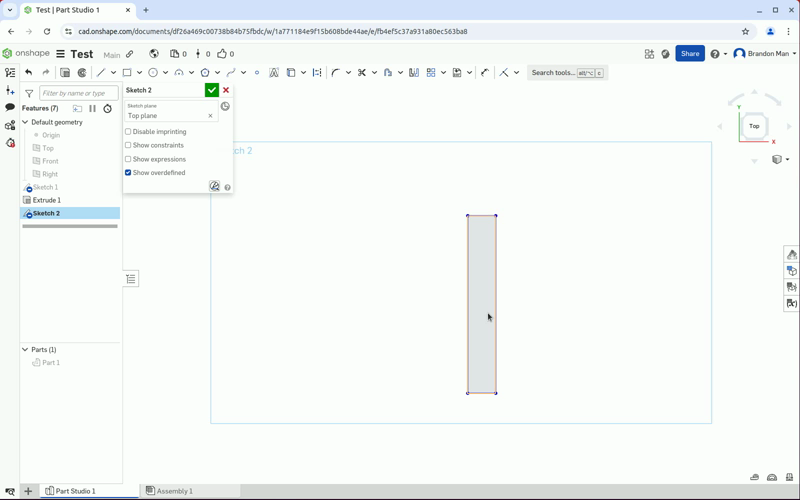
click(488, 312)
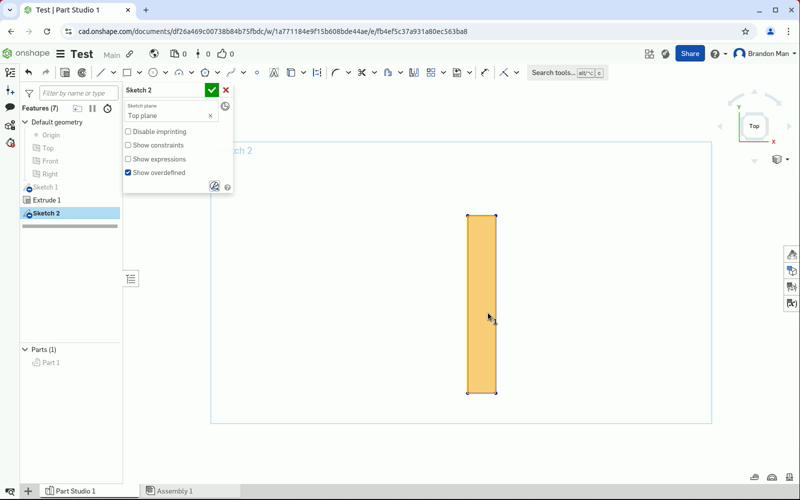
mouse_move(73, 352)
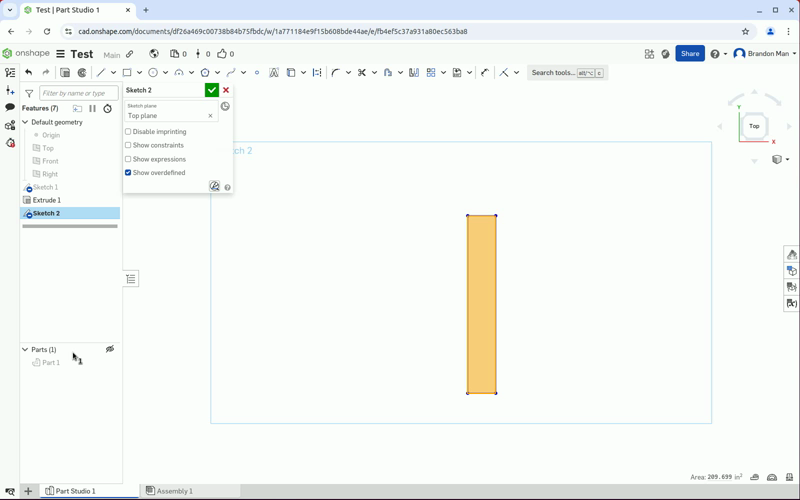
key(shift+y)
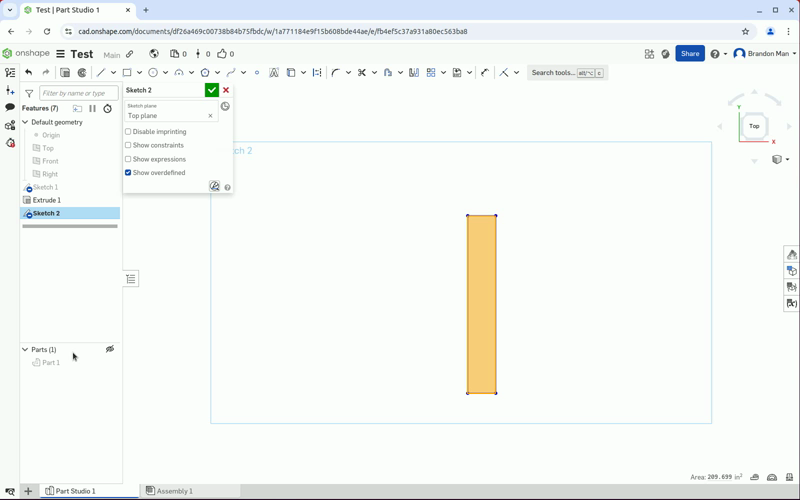
key(shift+e)
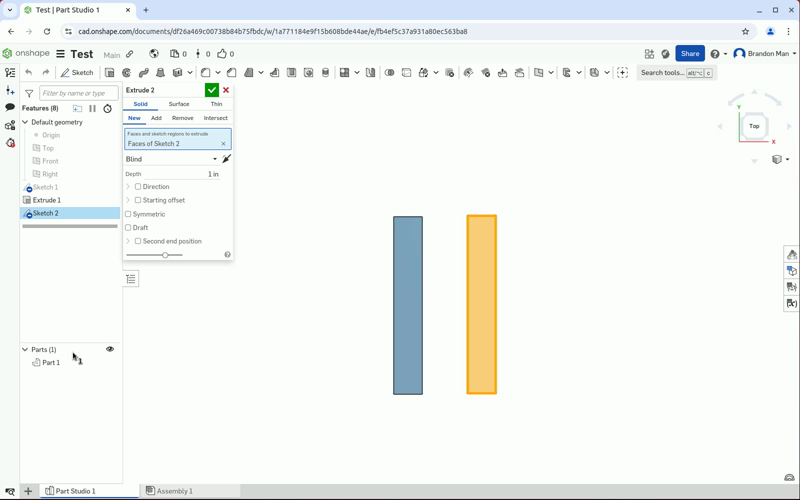
mouse_move(143, 106)
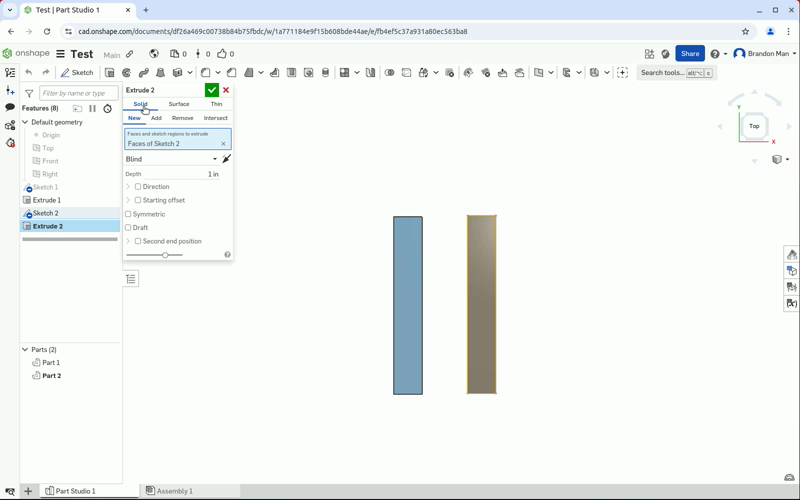
click(143, 106)
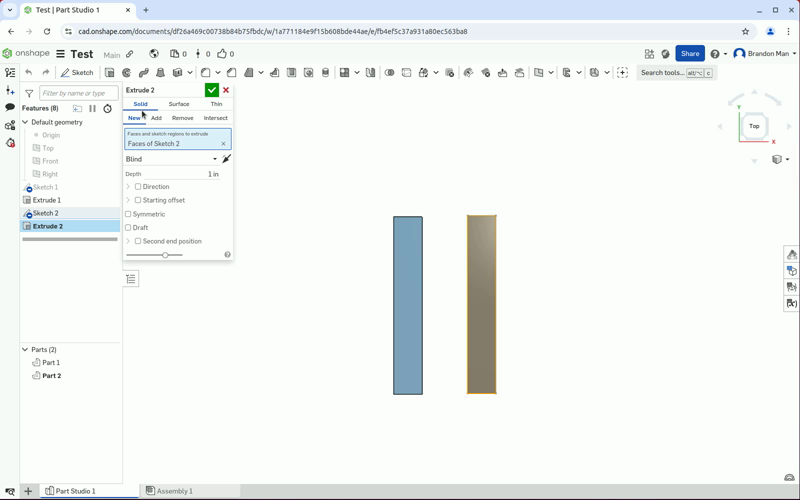
mouse_move(137, 120)
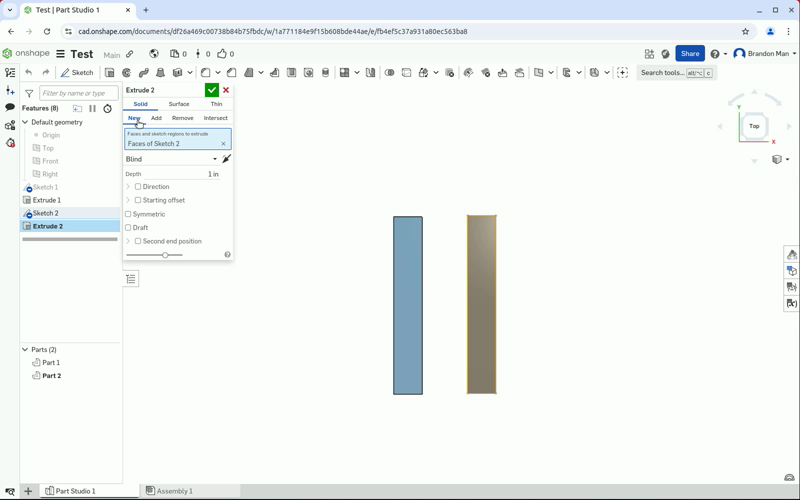
click(137, 120)
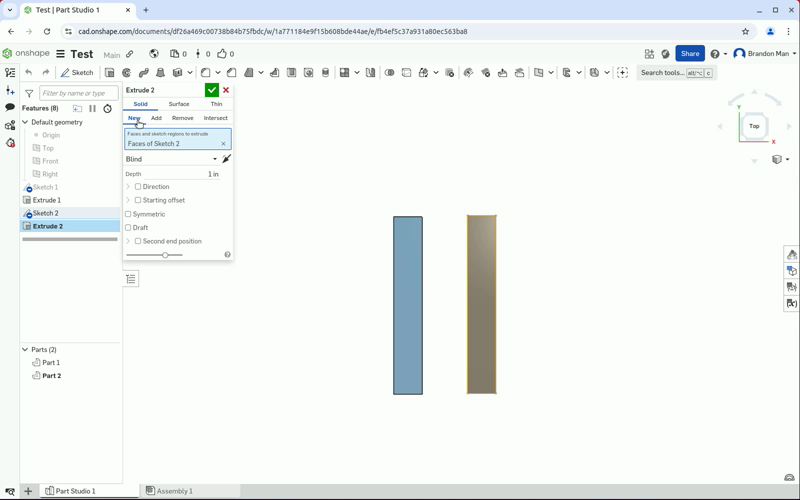
key(tab, 4)
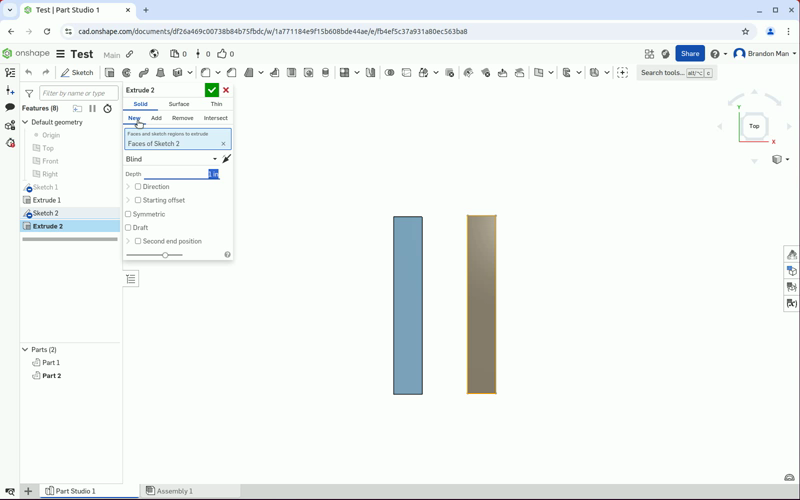
text(1.685)
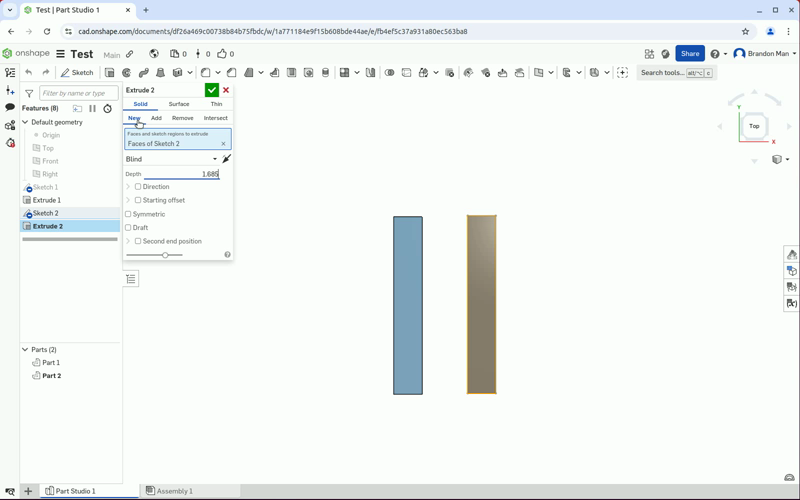
key(enter)
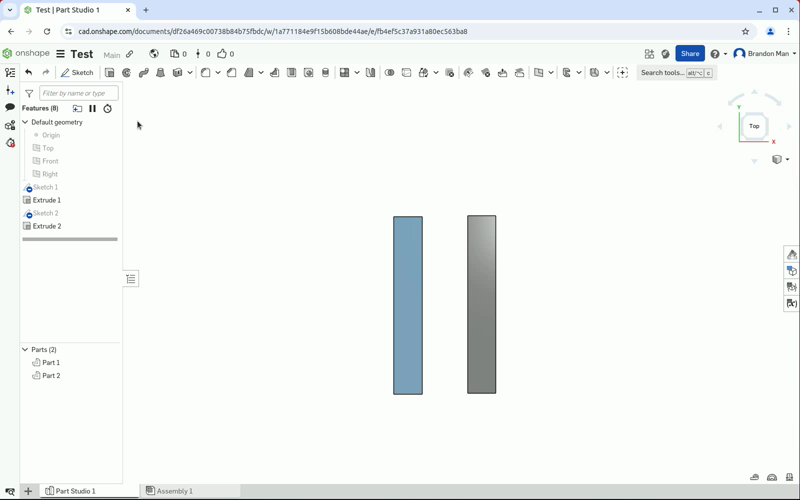
key(shift+h)
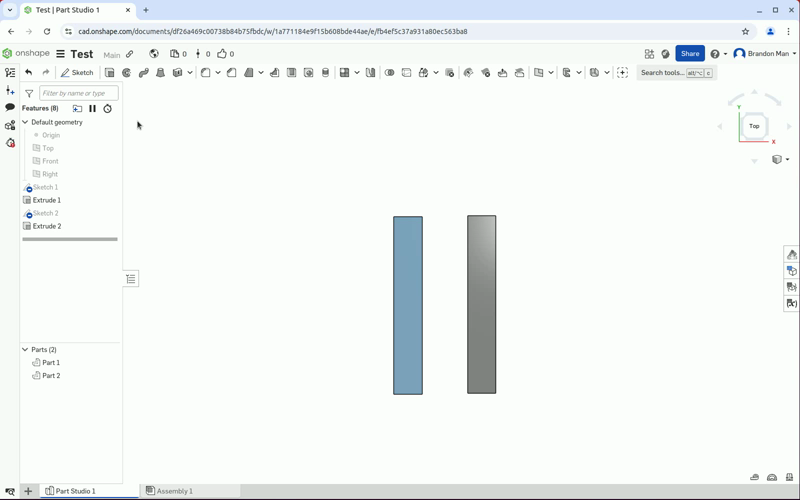
key(shift+h)
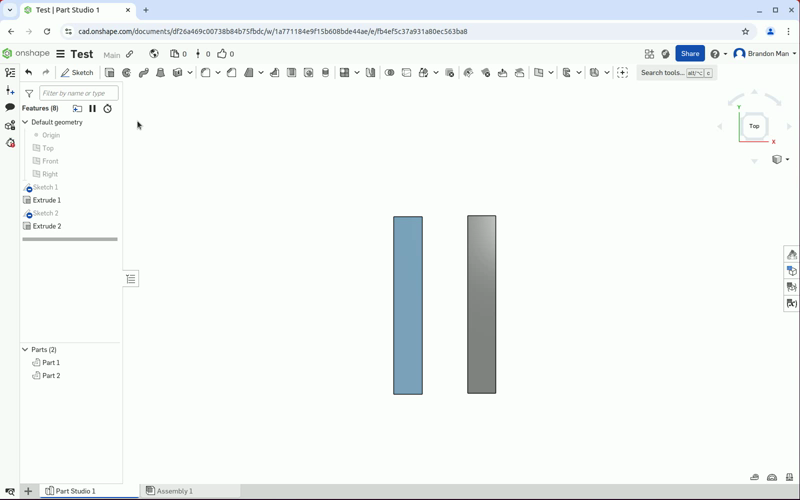
mouse_move(73, 189)
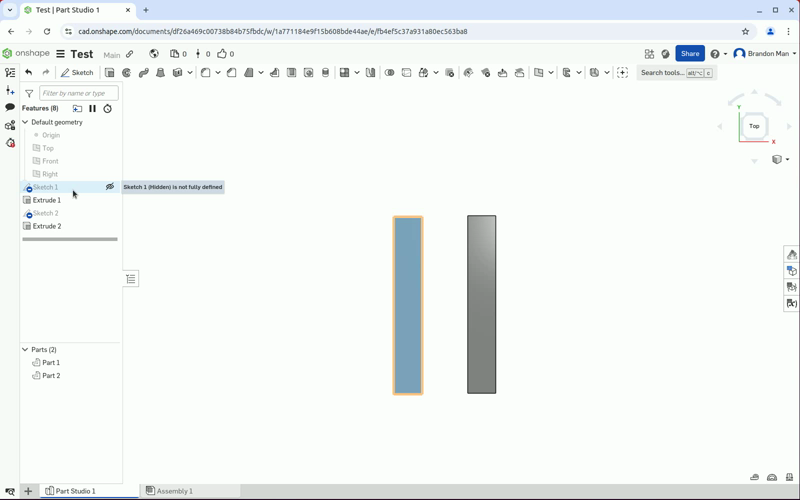
click(73, 189)
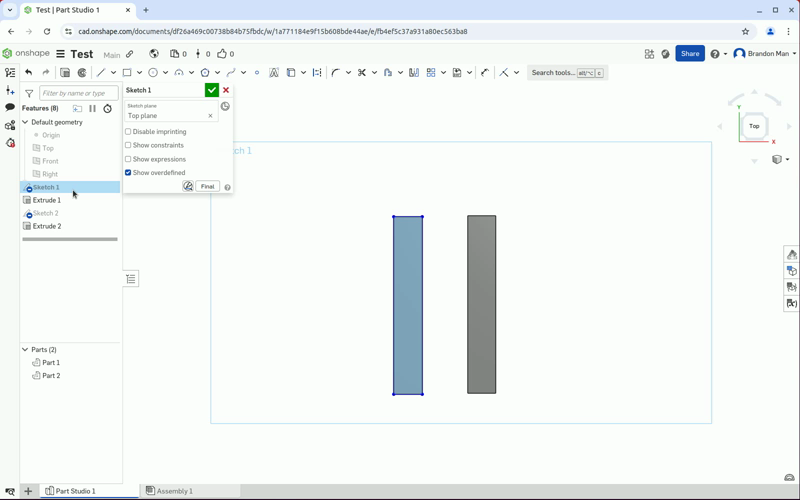
mouse_move(229, 92)
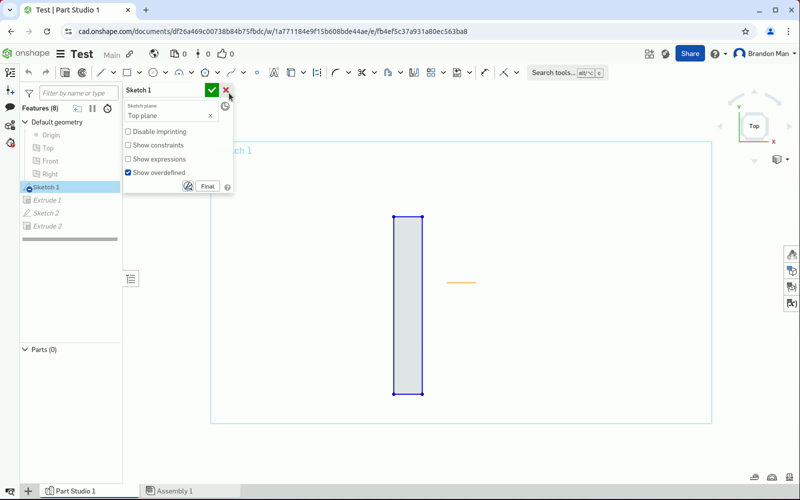
click(229, 92)
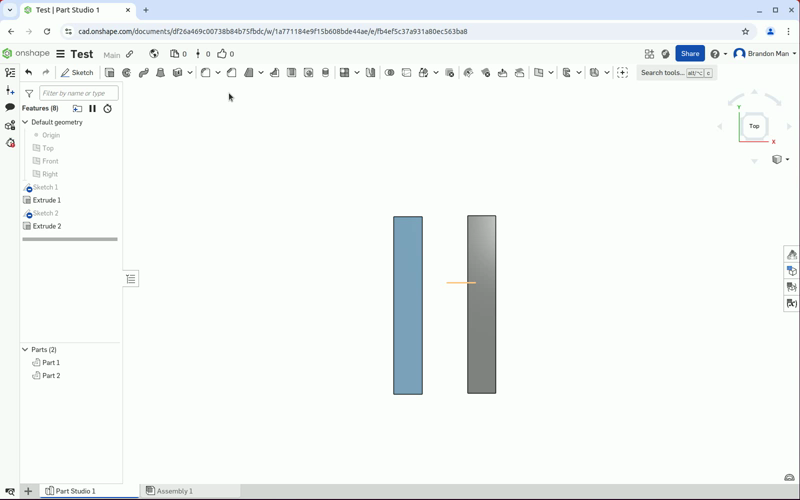
mouse_move(541, 75)
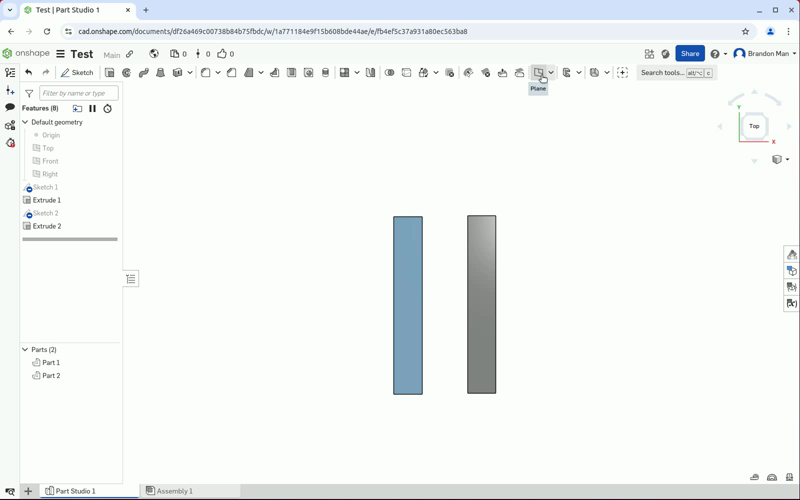
click(541, 75)
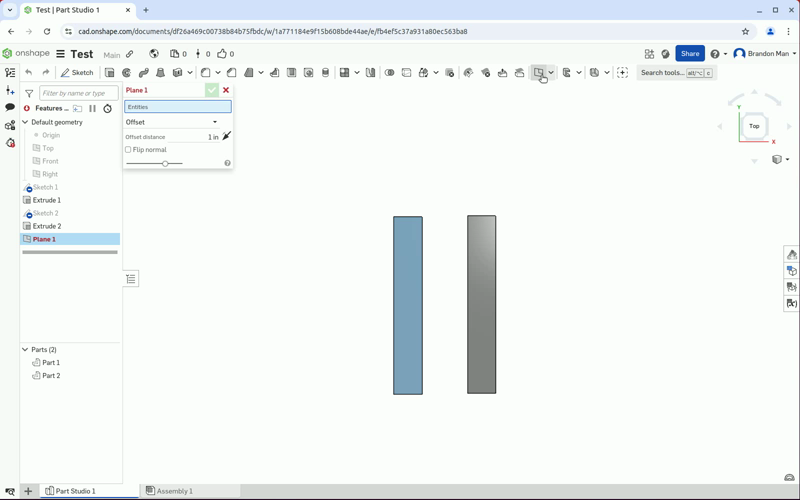
mouse_move(73, 150)
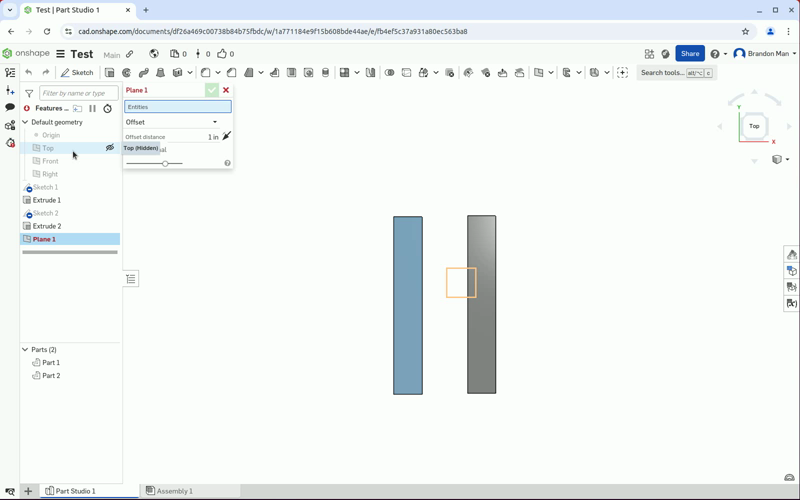
click(73, 150)
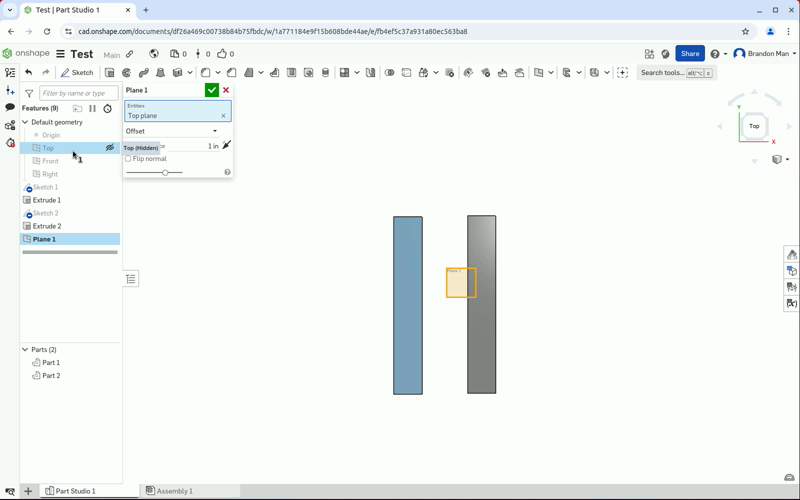
key(tab, 2)
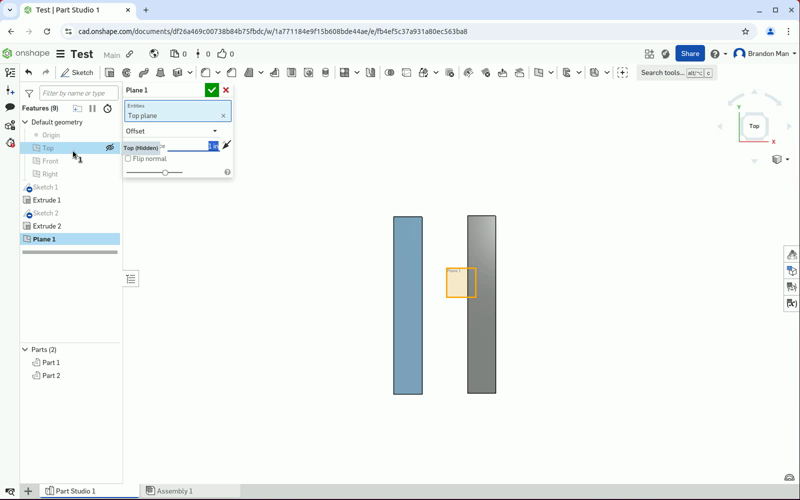
text(1.695)
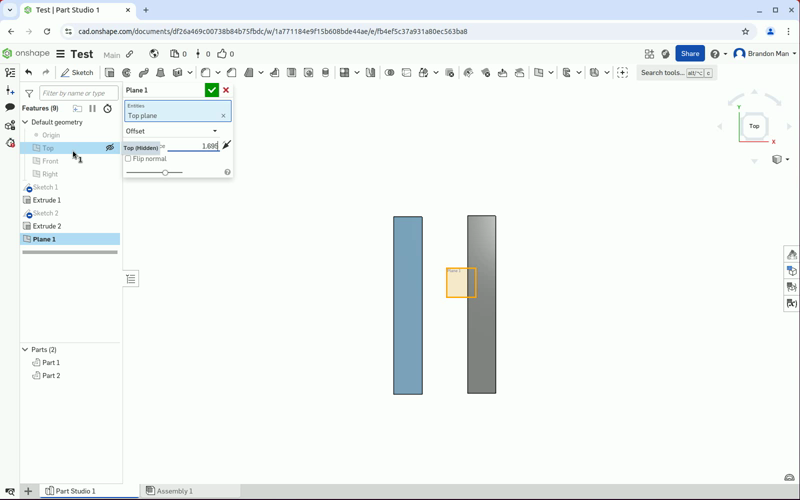
key(enter, 2)
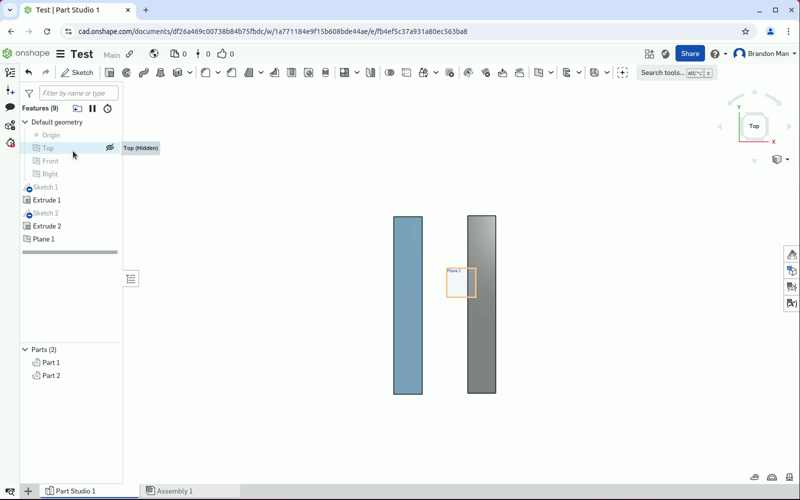
key(shift+s)
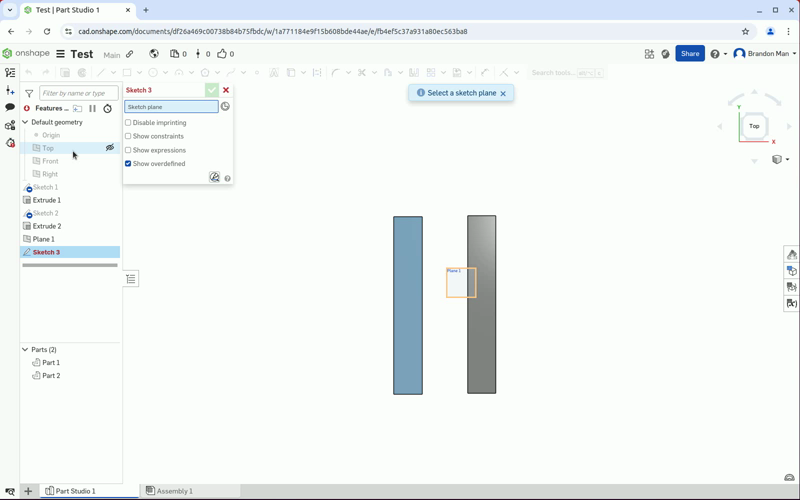
mouse_move(73, 241)
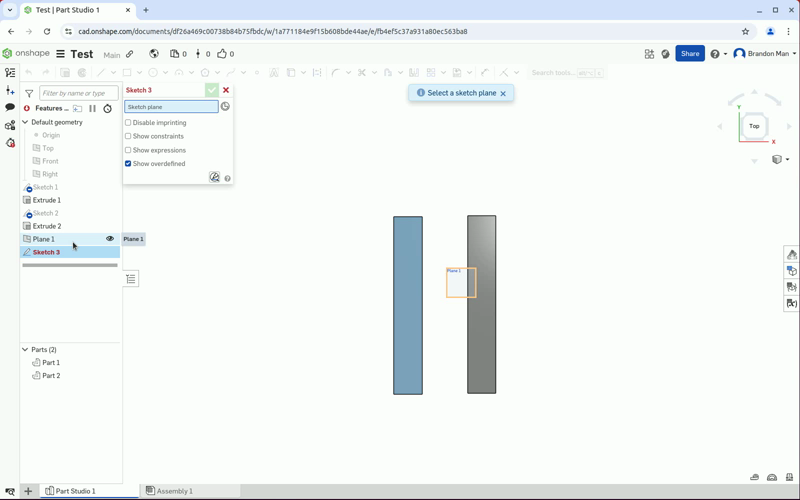
click(73, 241)
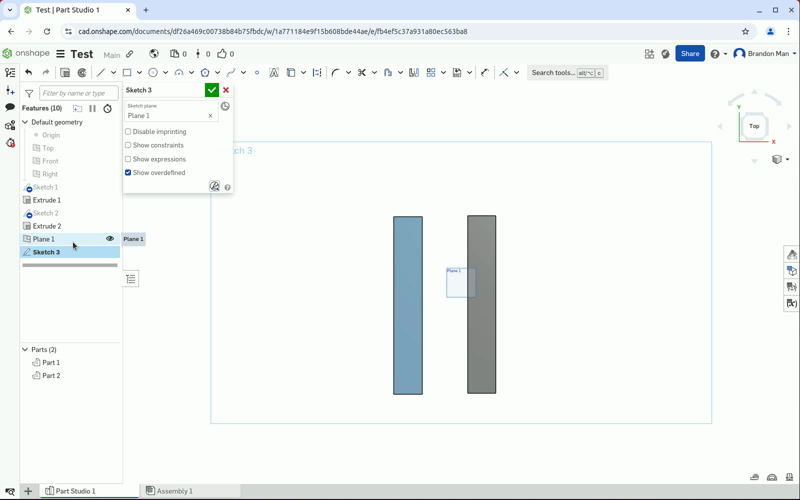
mouse_move(73, 352)
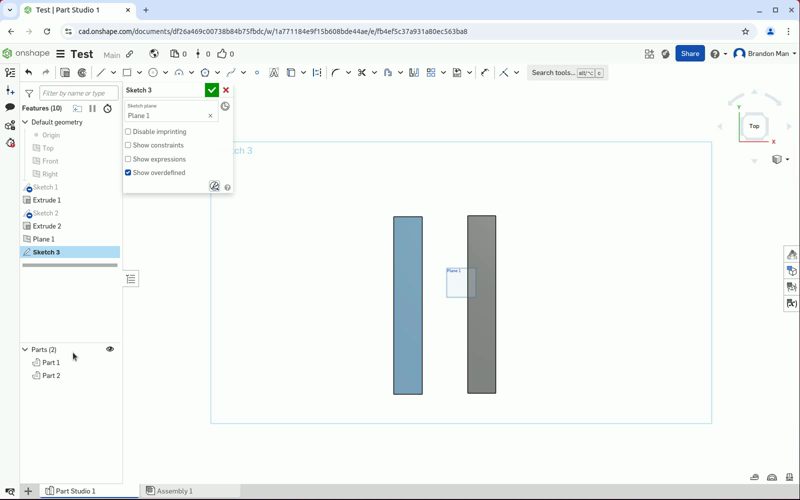
key(y)
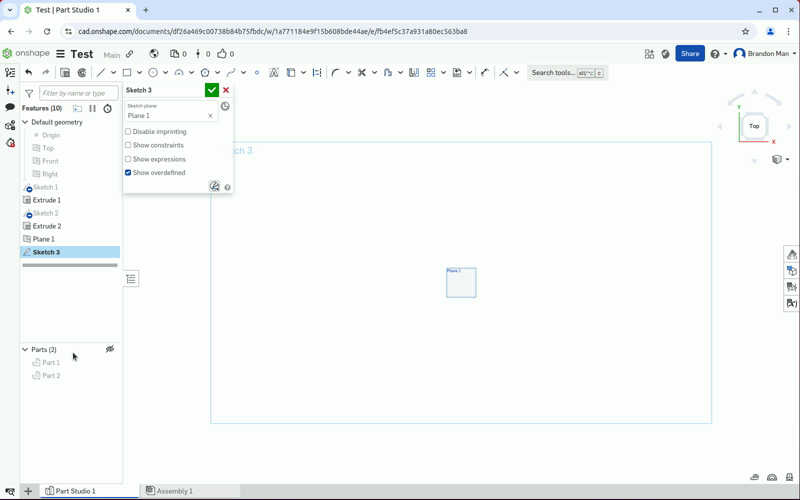
key(l)
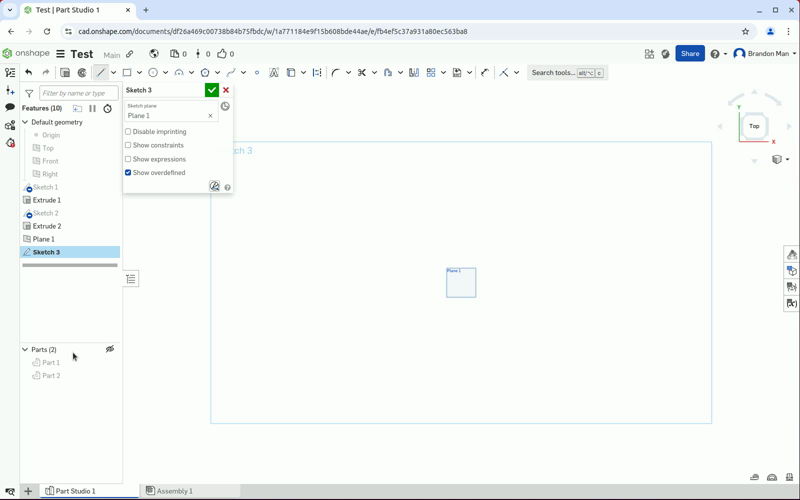
key_down(shift)
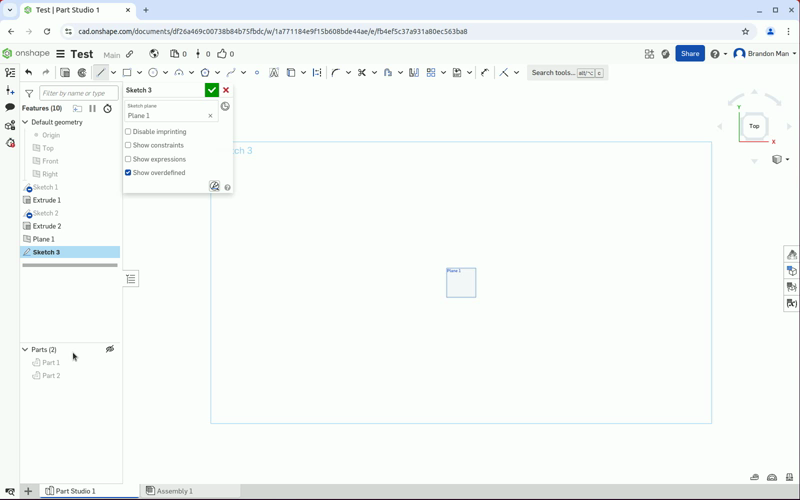
mouse_move(401, 307)
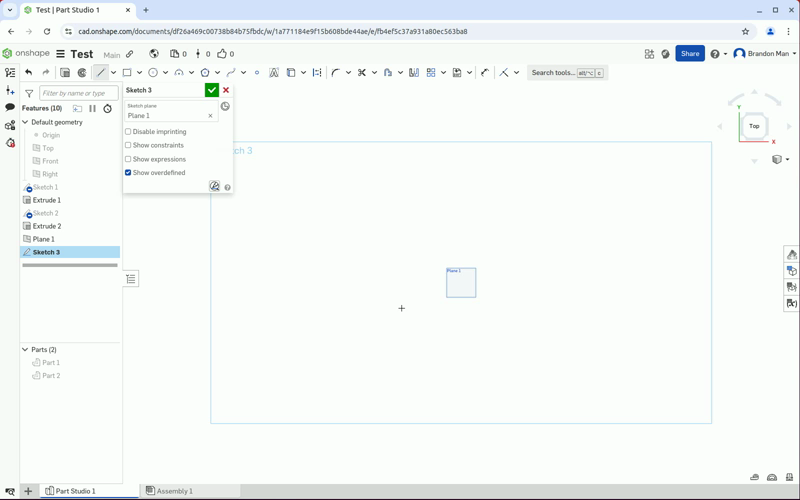
click(401, 307)
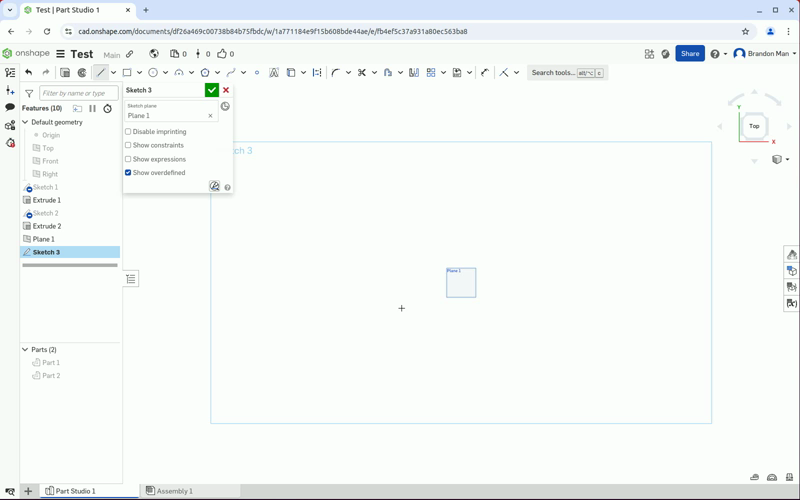
key_up(shift)
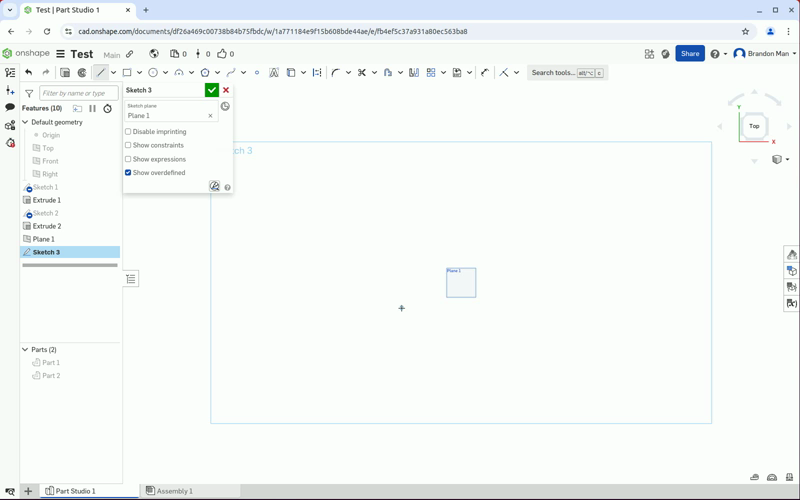
key_down(shift)
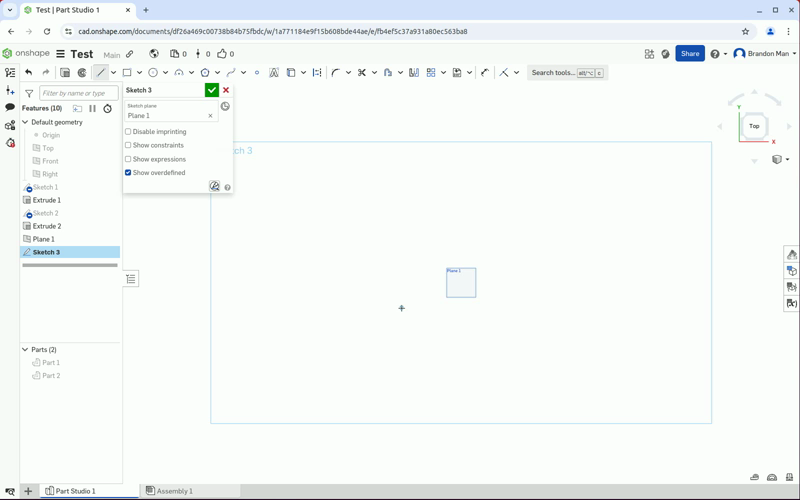
mouse_move(431, 307)
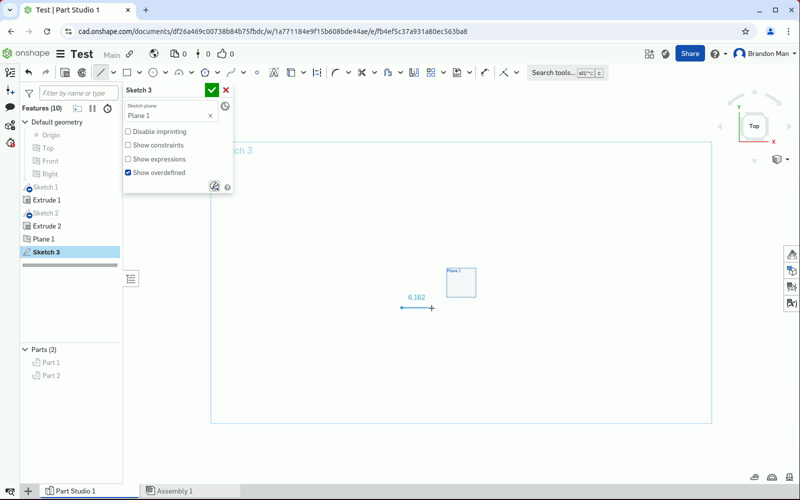
mouse_move(416, 307)
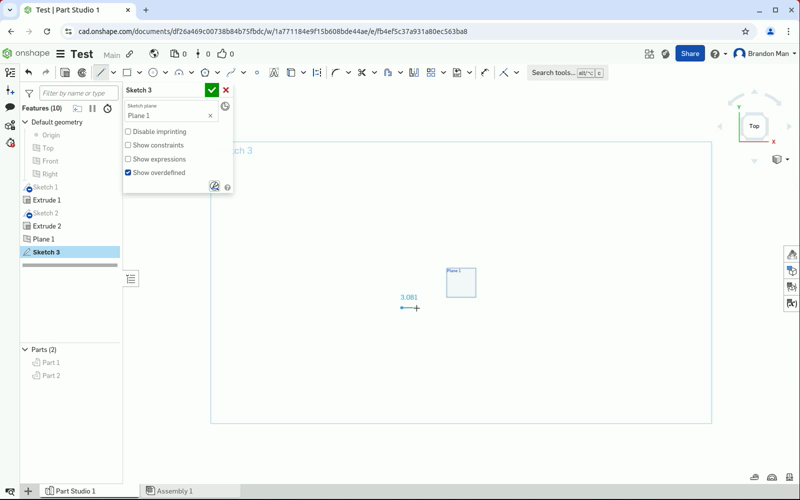
click(416, 307)
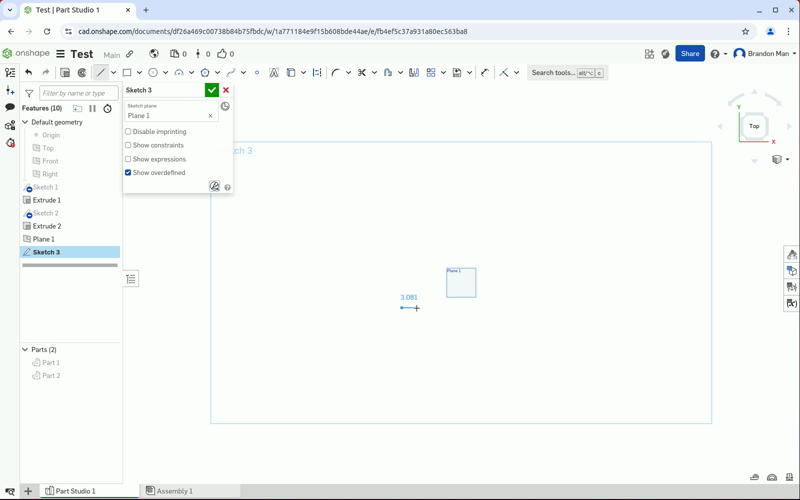
key_up(shift)
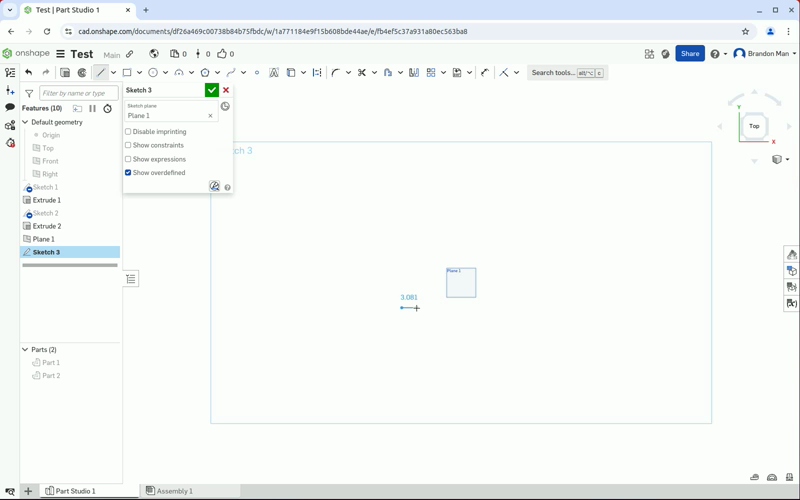
key_down(shift)
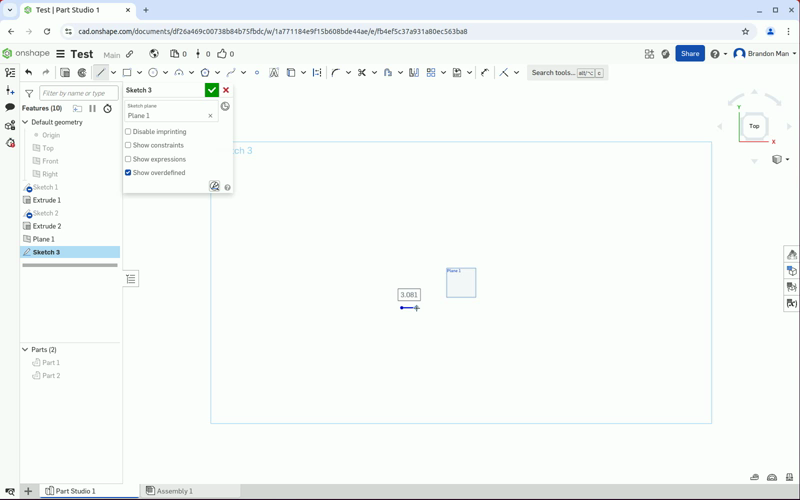
mouse_move(446, 307)
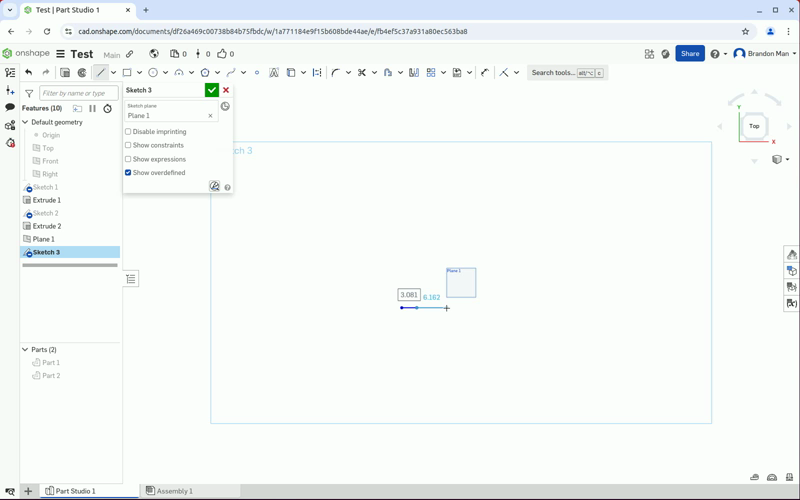
mouse_move(416, 282)
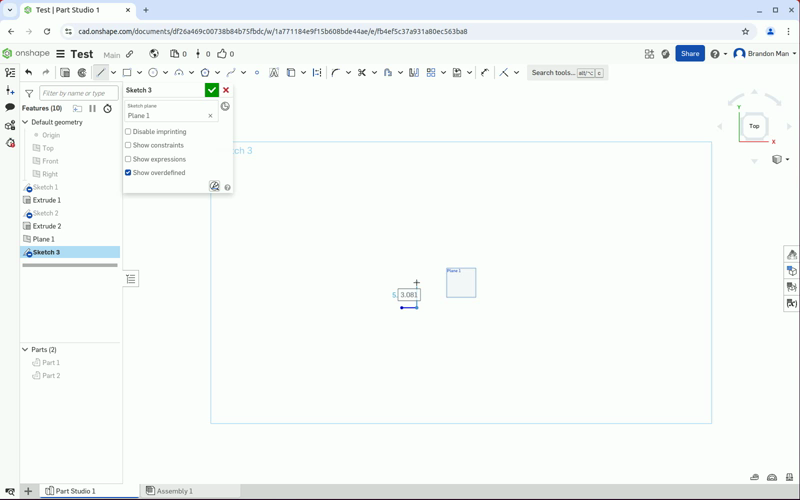
click(416, 282)
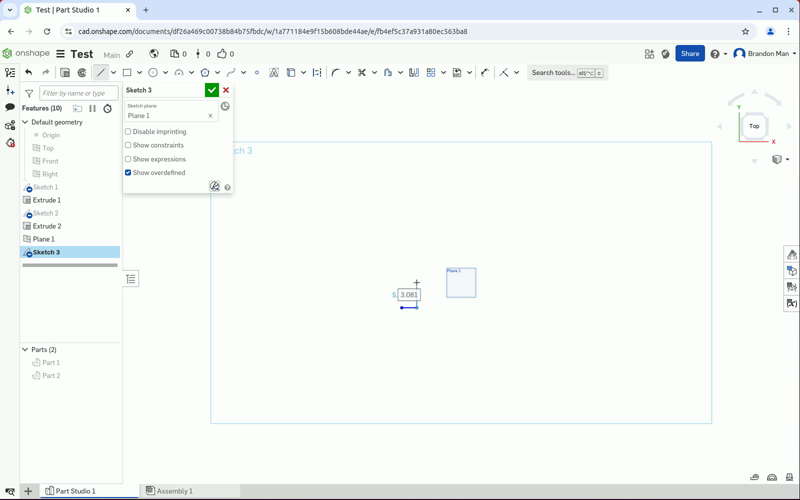
key_up(shift)
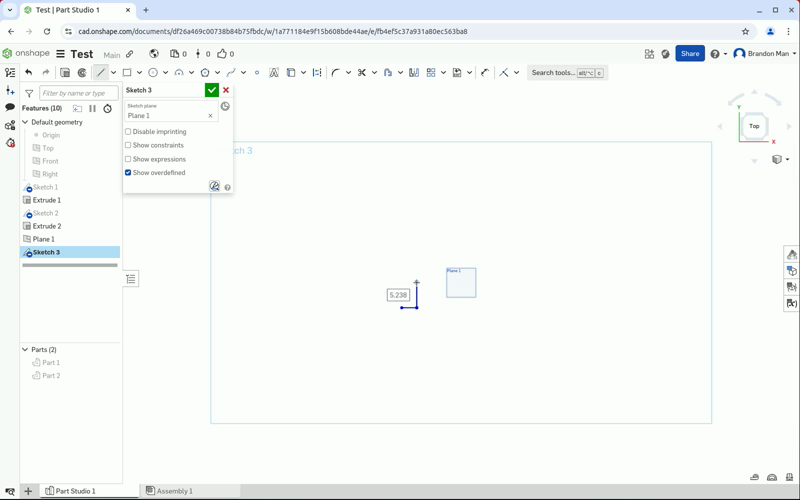
key_down(shift)
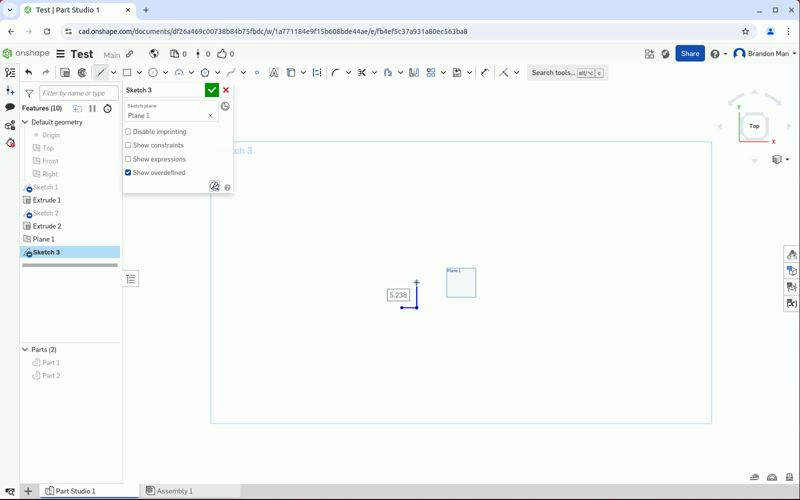
mouse_move(446, 282)
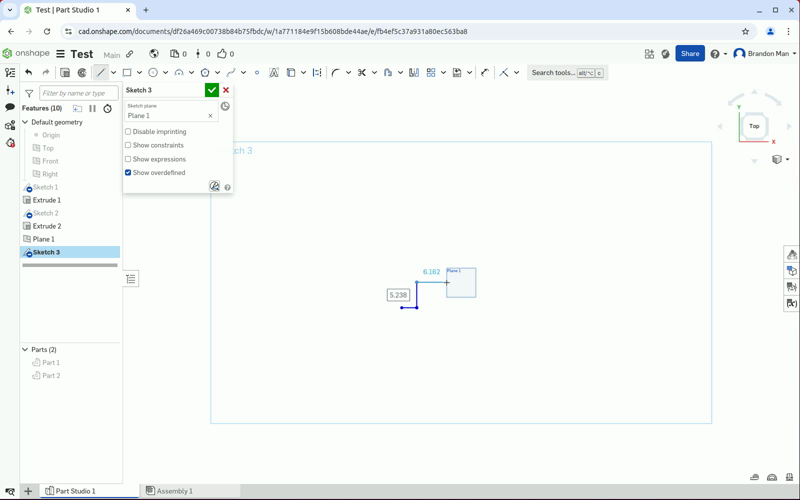
mouse_move(401, 282)
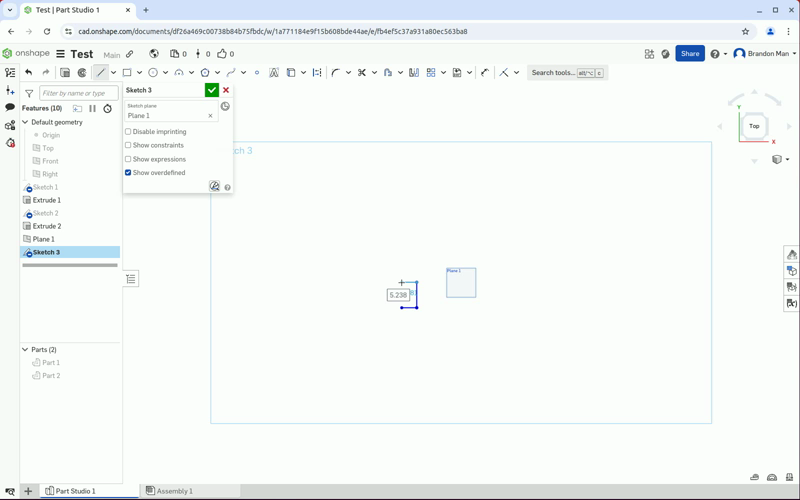
click(401, 282)
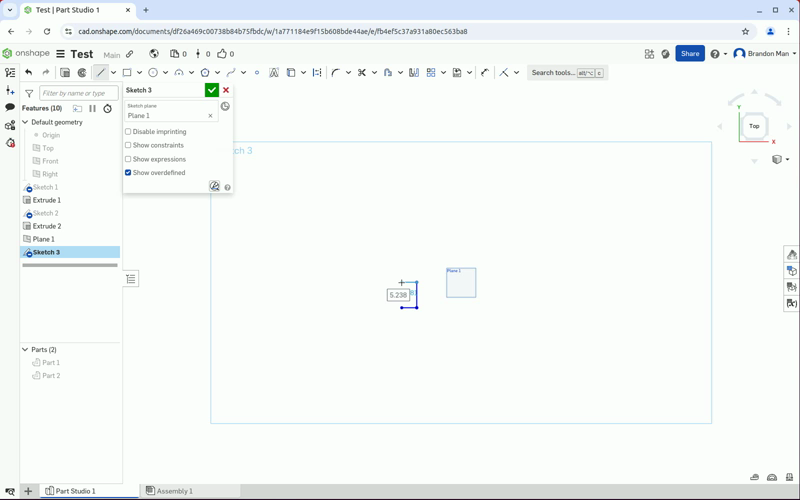
key_up(shift)
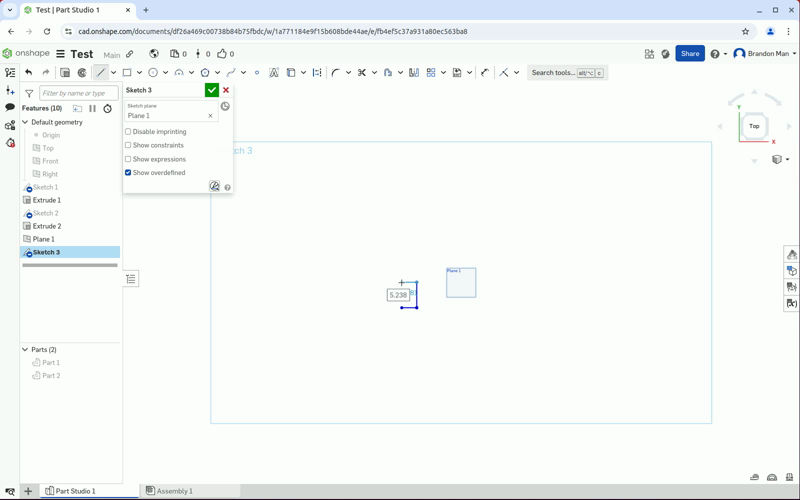
mouse_move(431, 282)
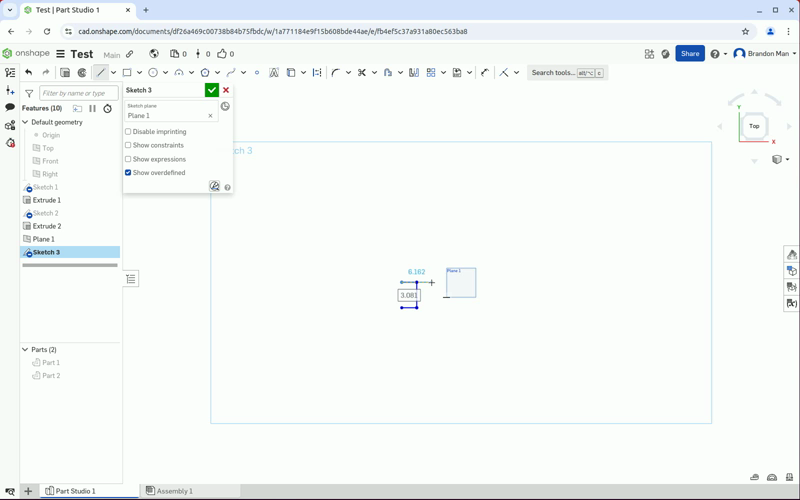
key_down(shift)
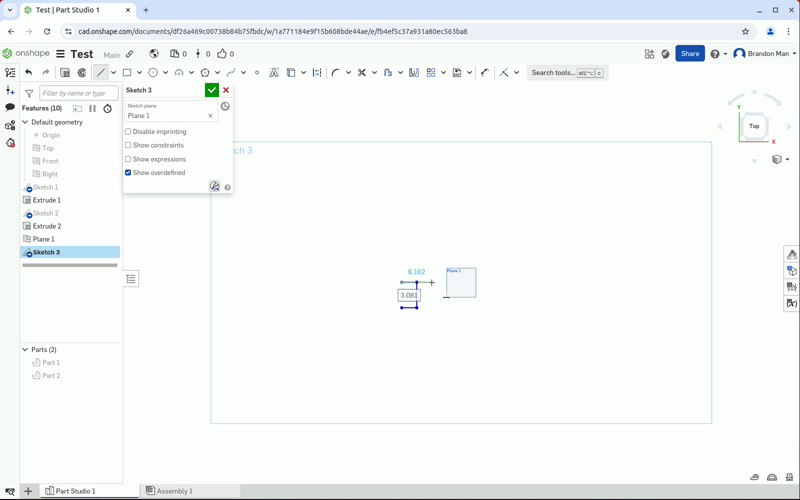
mouse_move(401, 307)
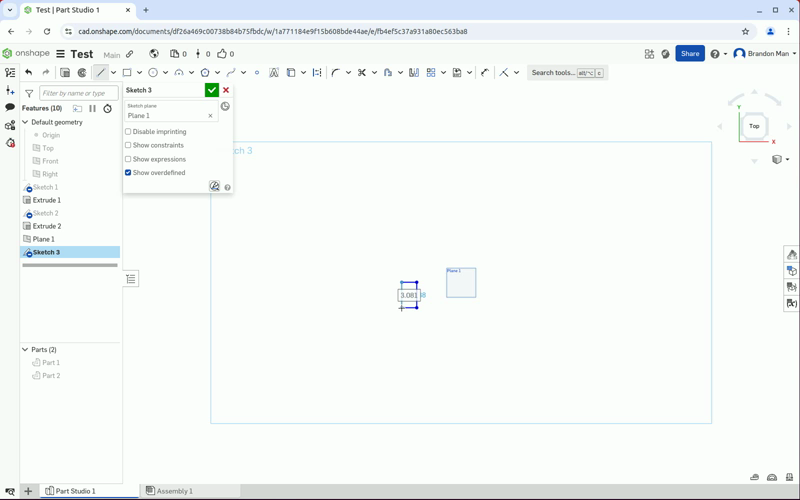
key_up(shift)
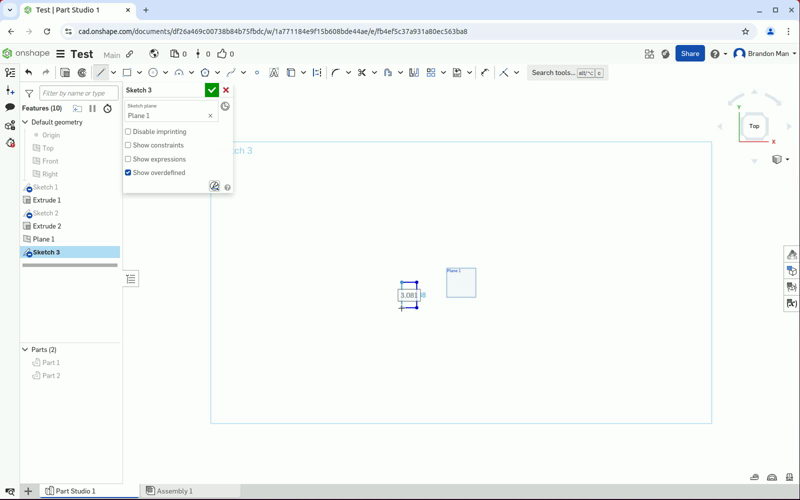
click(401, 307)
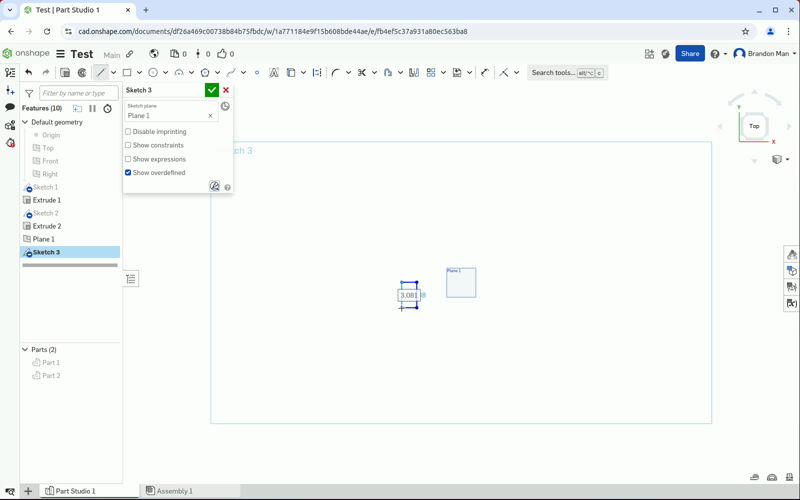
key(esc)
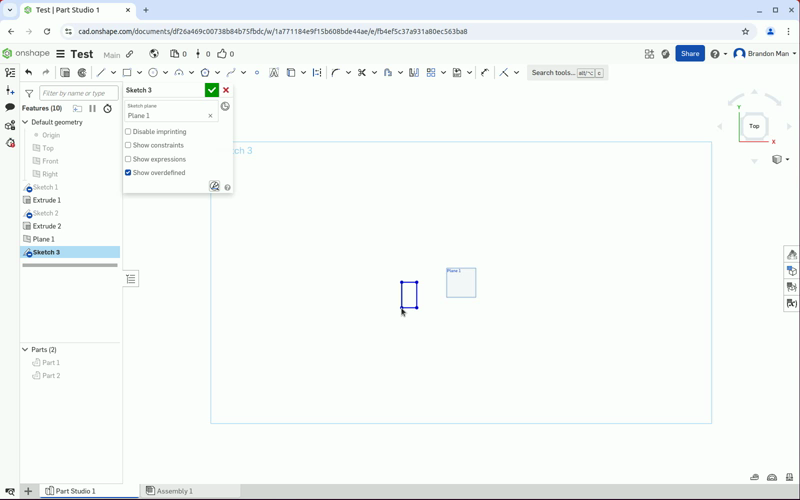
mouse_move(416, 290)
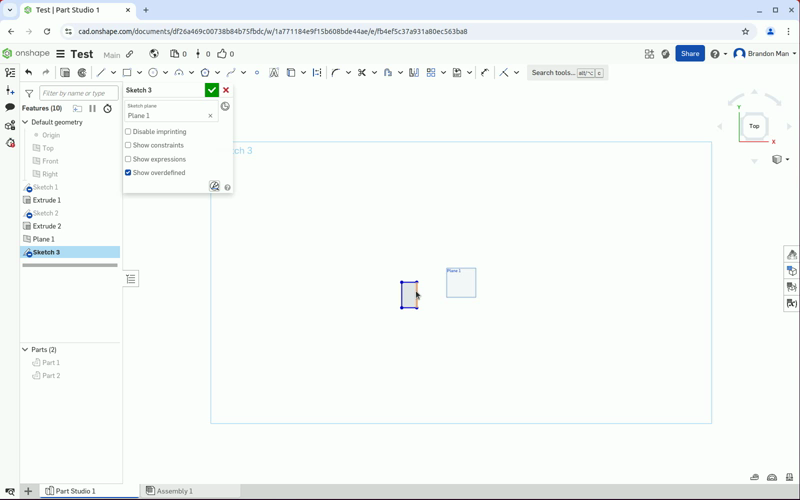
scroll(6)
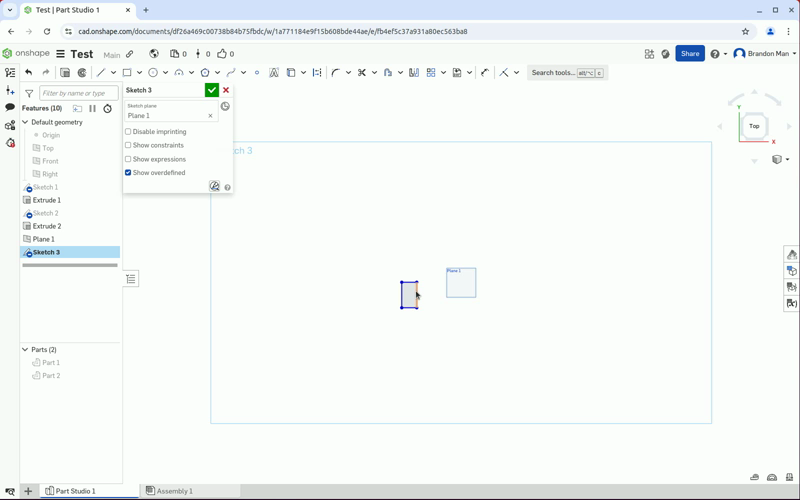
scroll(6)
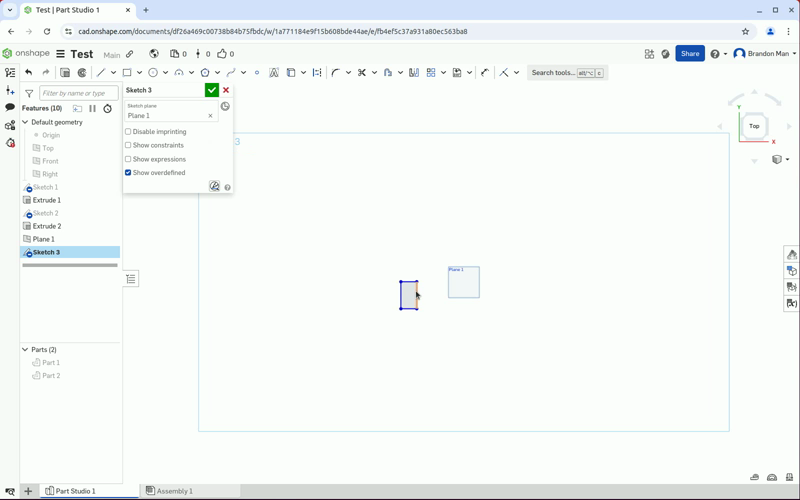
scroll(6)
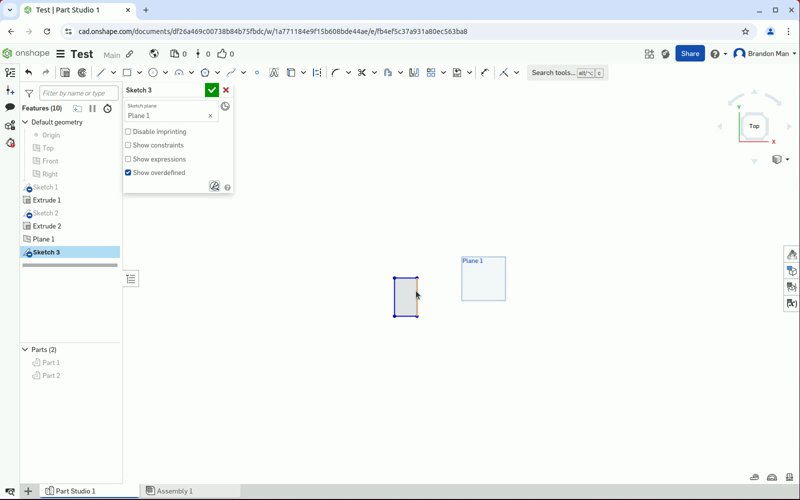
scroll(6)
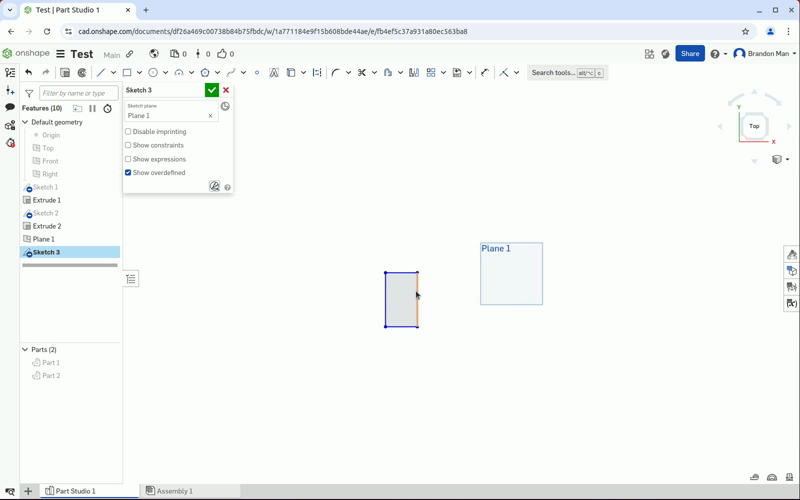
scroll(6)
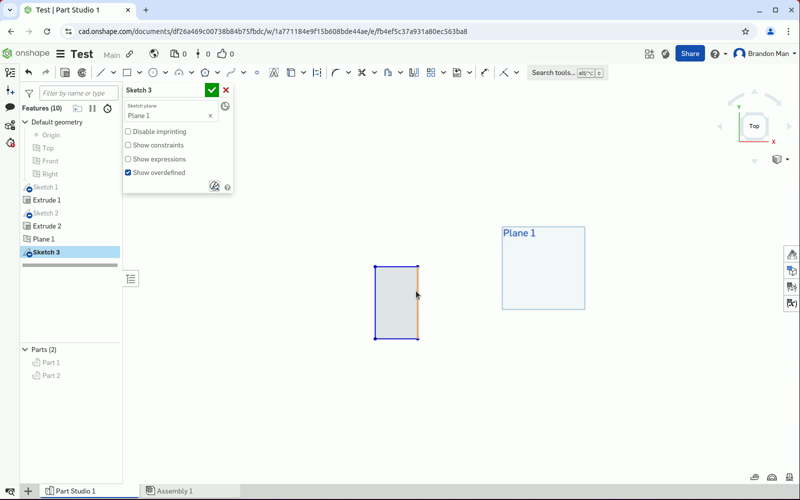
scroll(6)
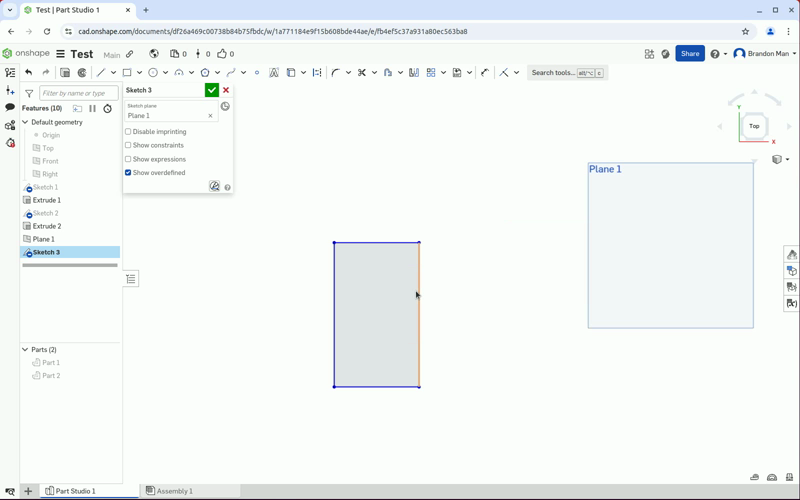
scroll(6)
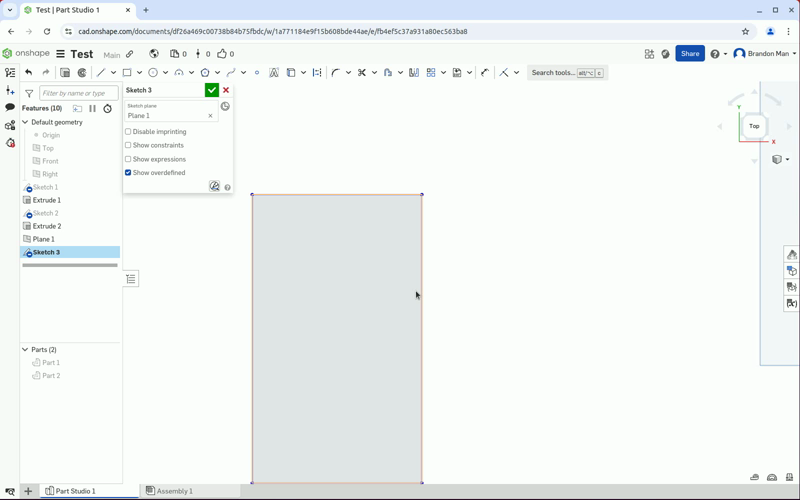
click(416, 290)
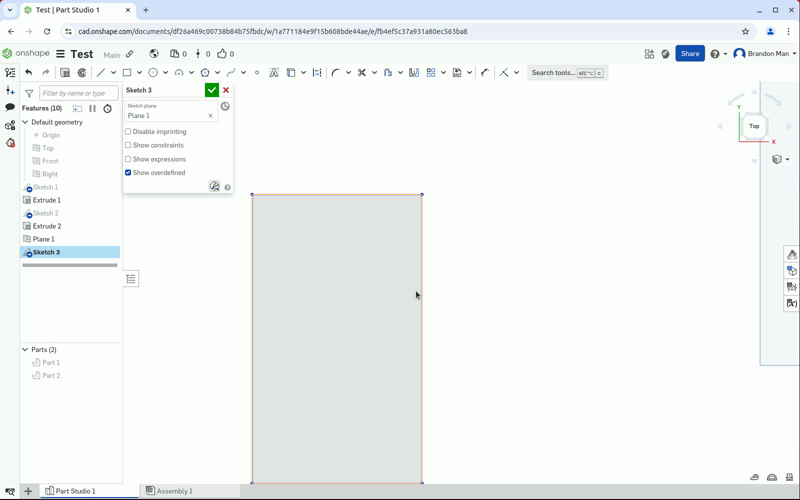
scroll(-6)
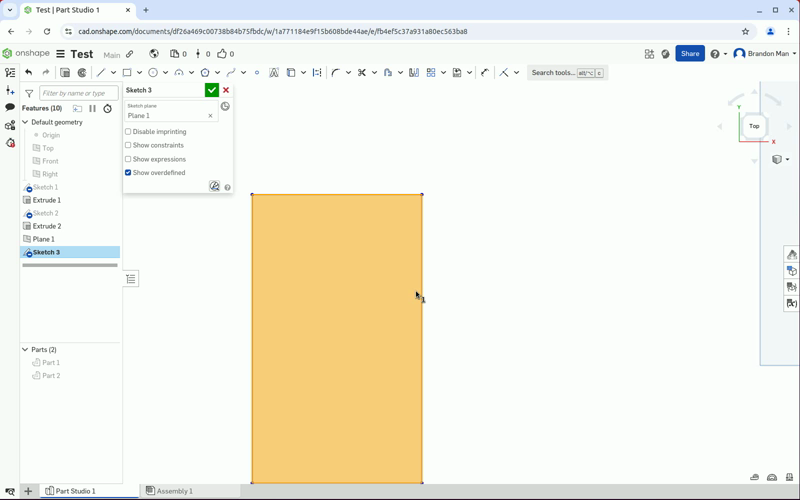
scroll(-6)
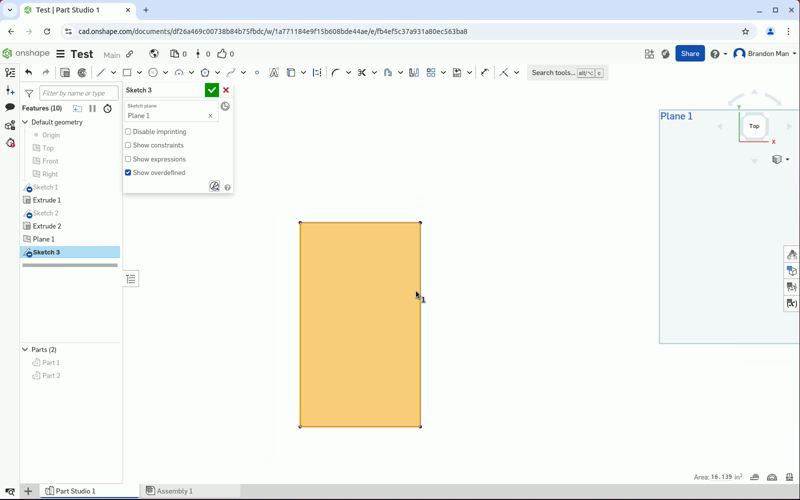
scroll(-6)
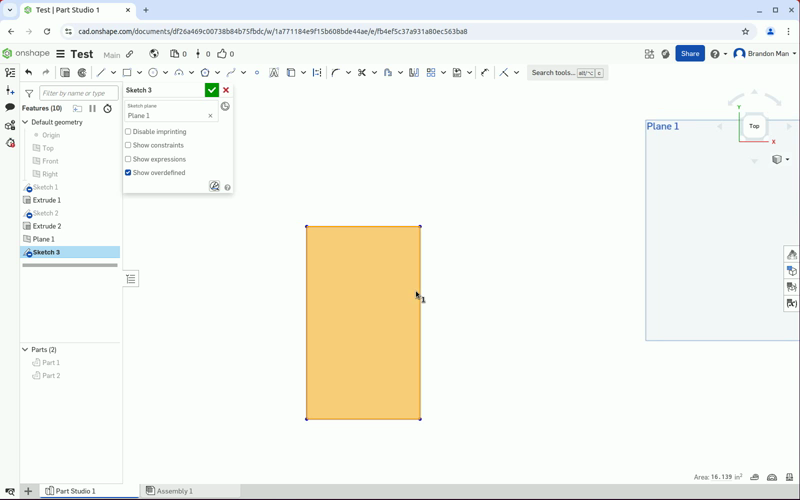
scroll(-6)
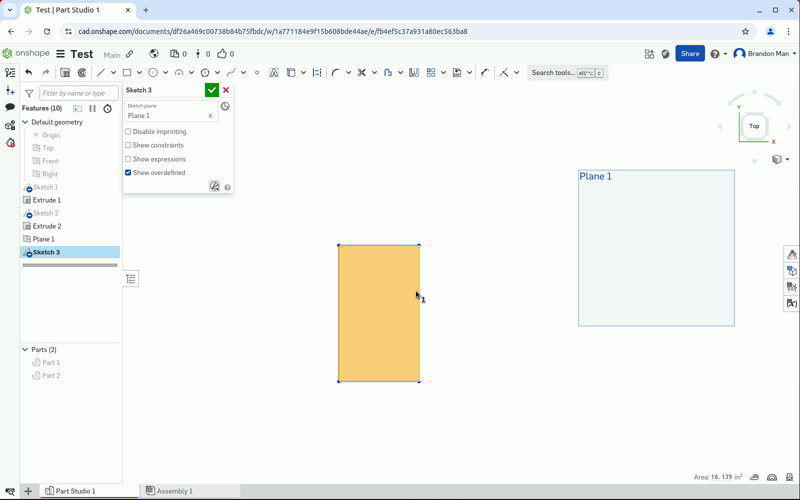
scroll(-6)
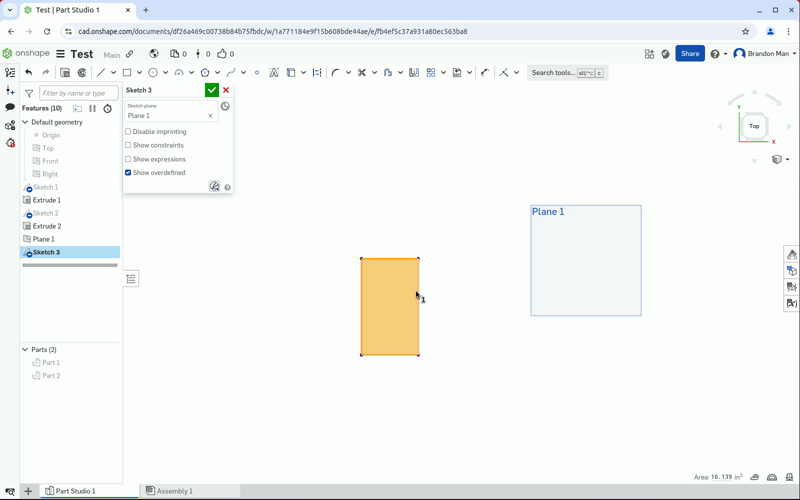
scroll(-6)
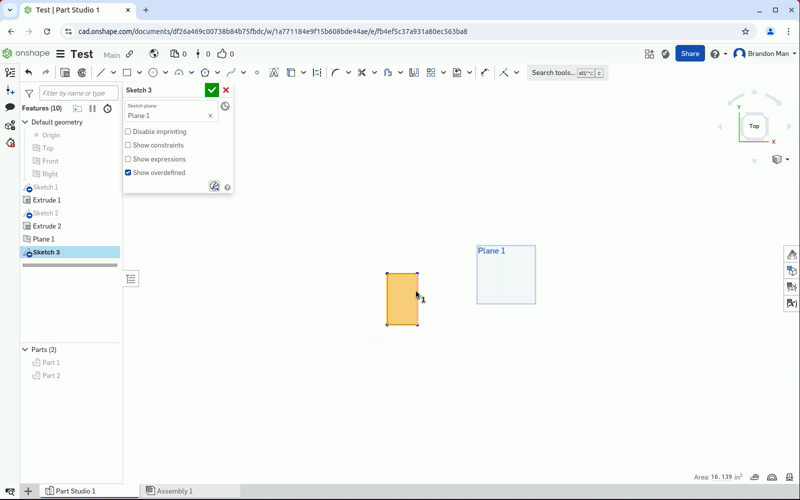
scroll(-6)
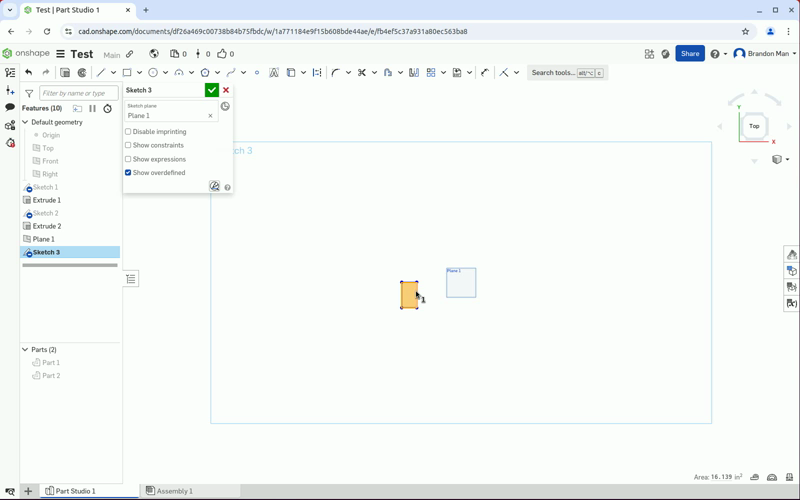
mouse_move(73, 352)
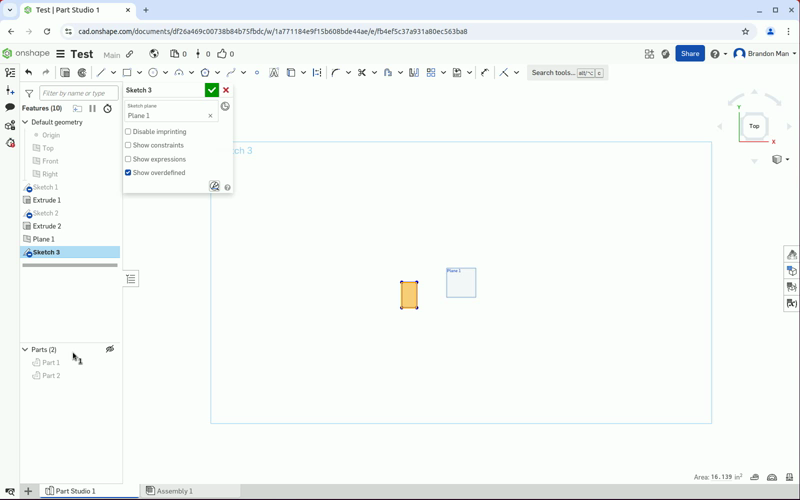
key(shift+y)
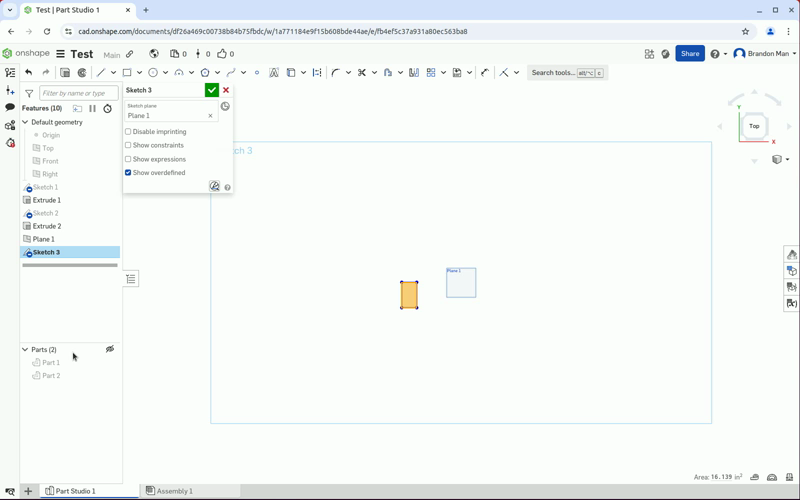
key(shift+e)
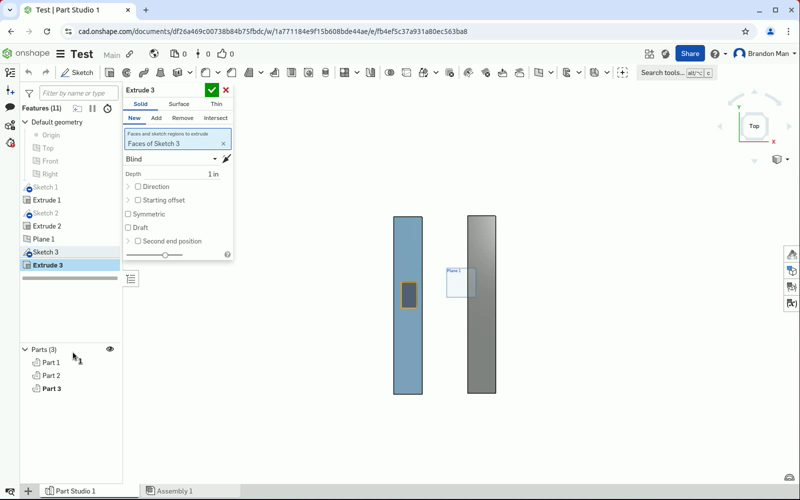
mouse_move(143, 106)
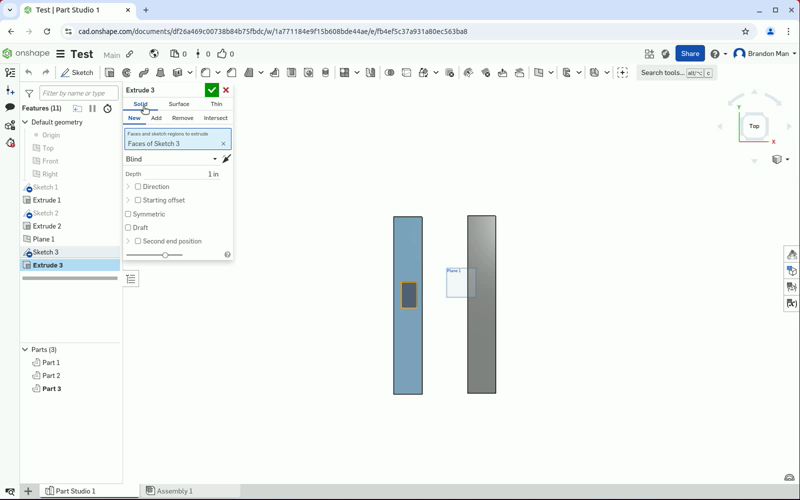
click(143, 106)
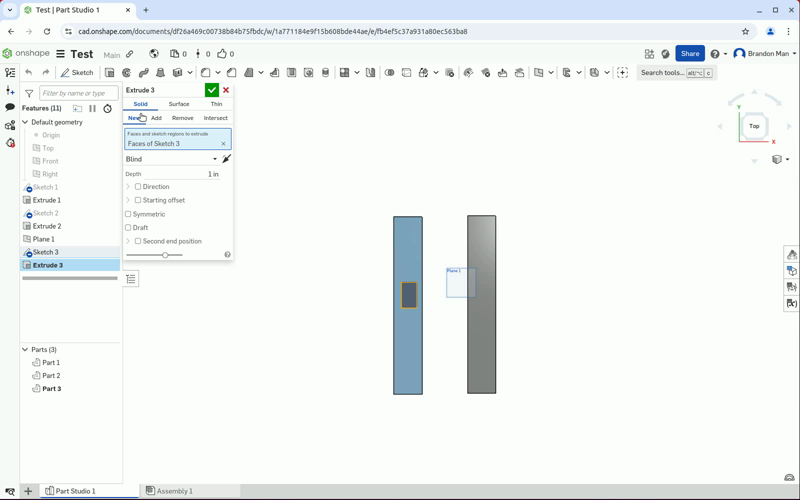
mouse_move(137, 120)
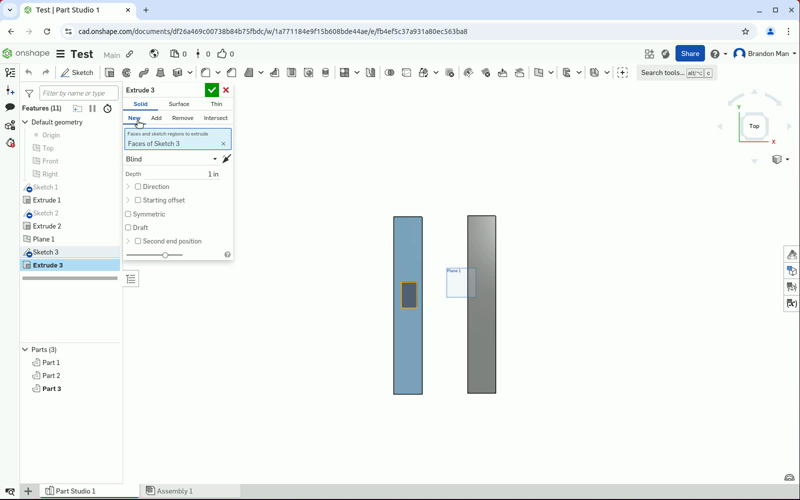
click(137, 120)
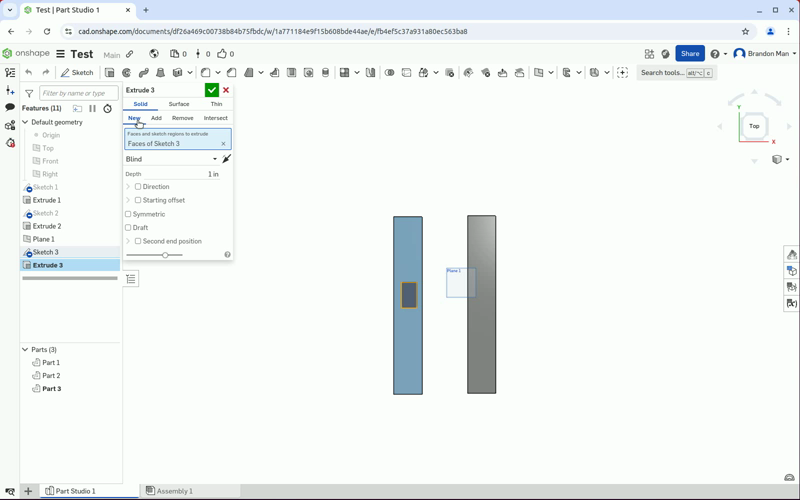
key(tab, 4)
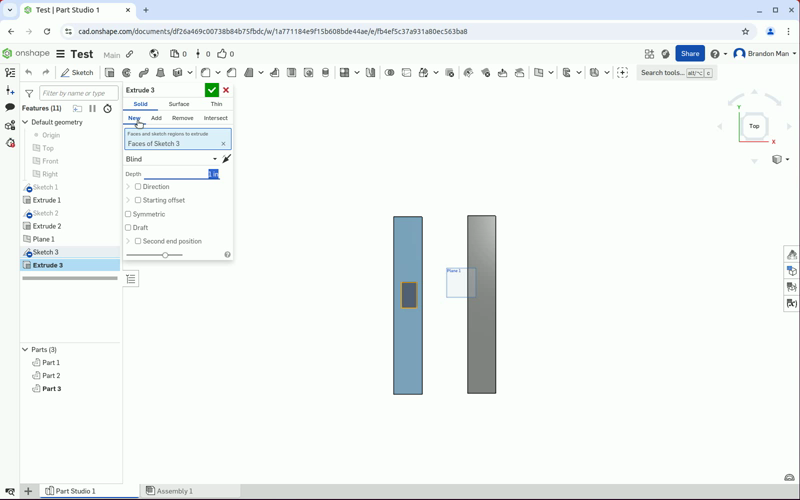
text(21.423)
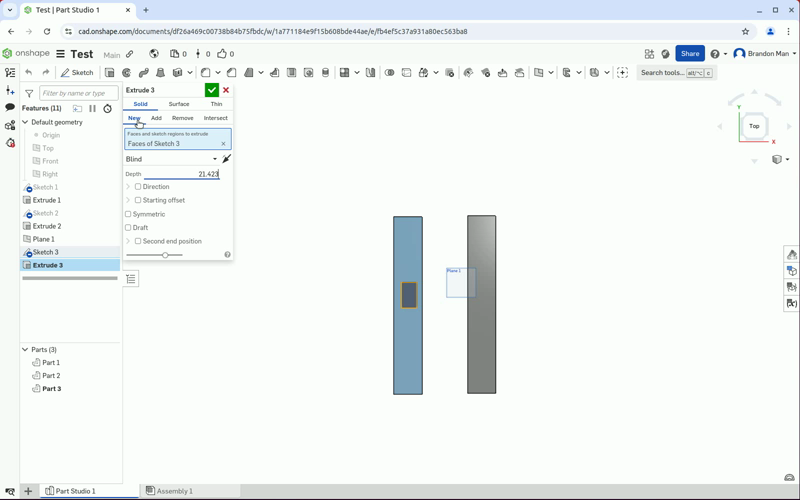
key(enter)
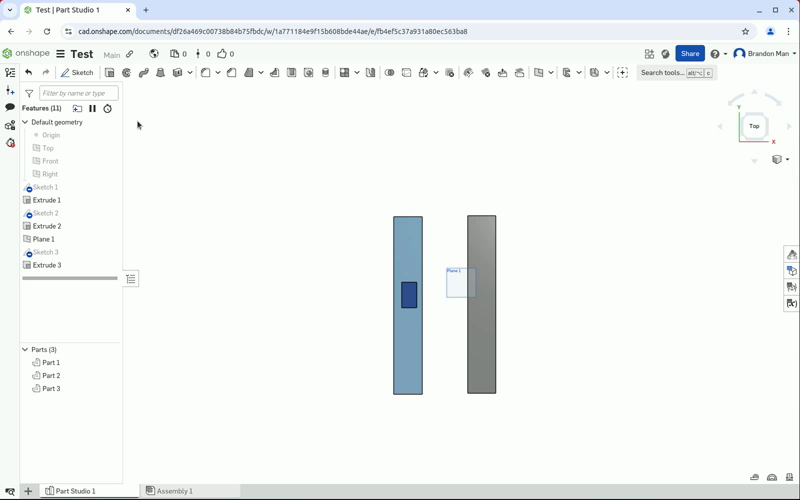
key(shift+h)
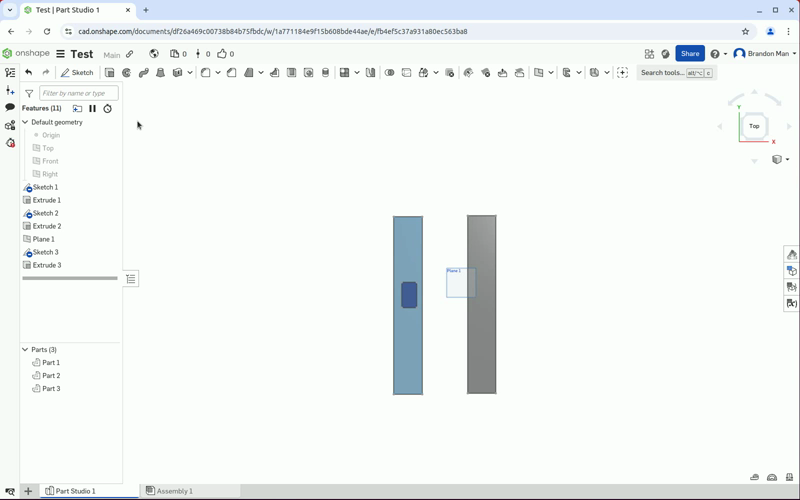
key(shift+h)
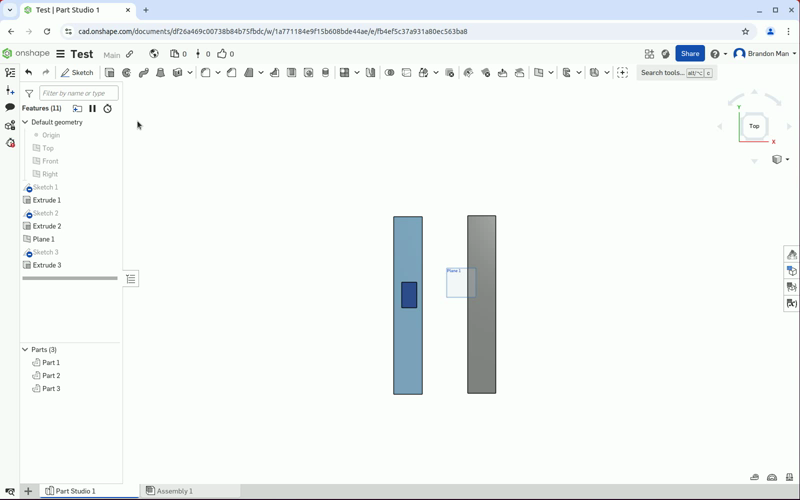
mouse_move(73, 189)
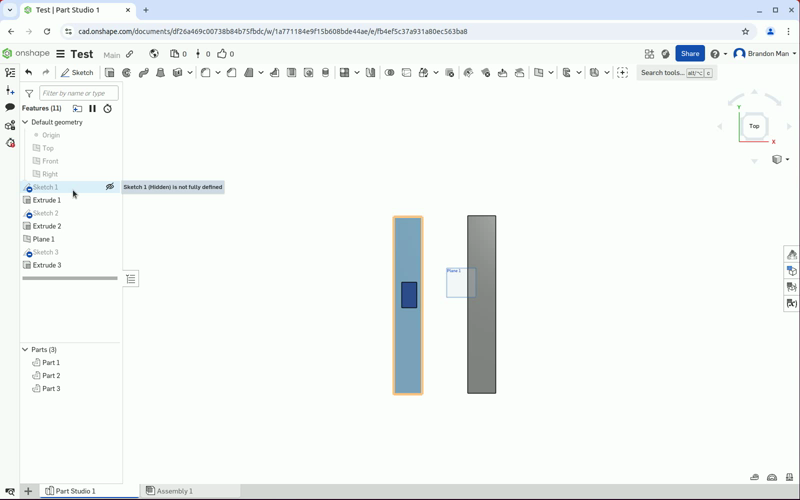
click(73, 189)
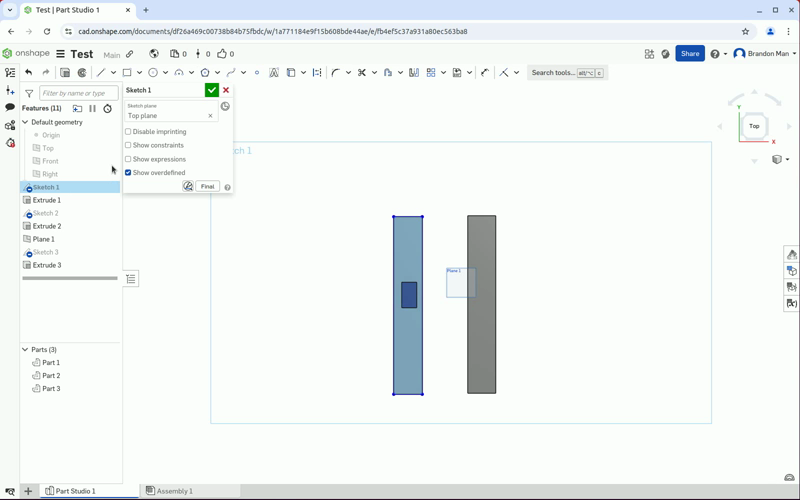
mouse_move(229, 92)
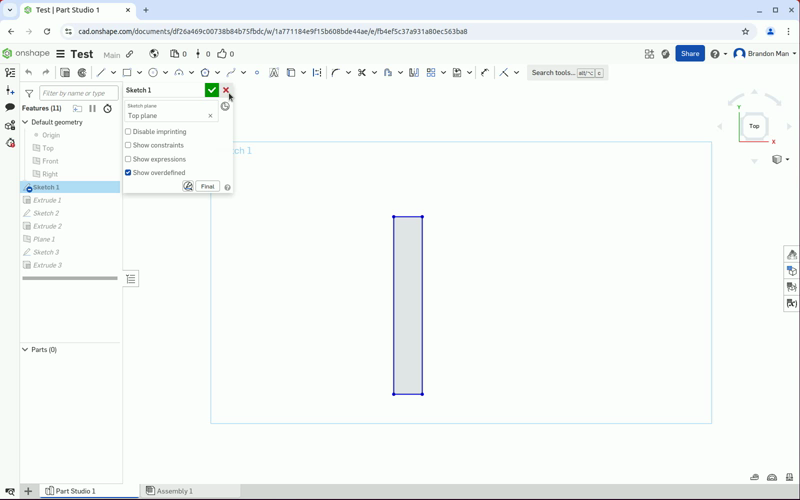
click(229, 92)
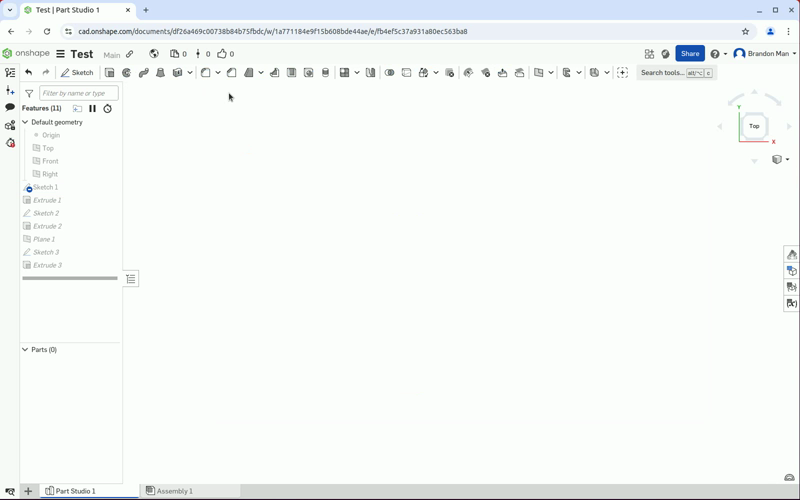
key(shift+s)
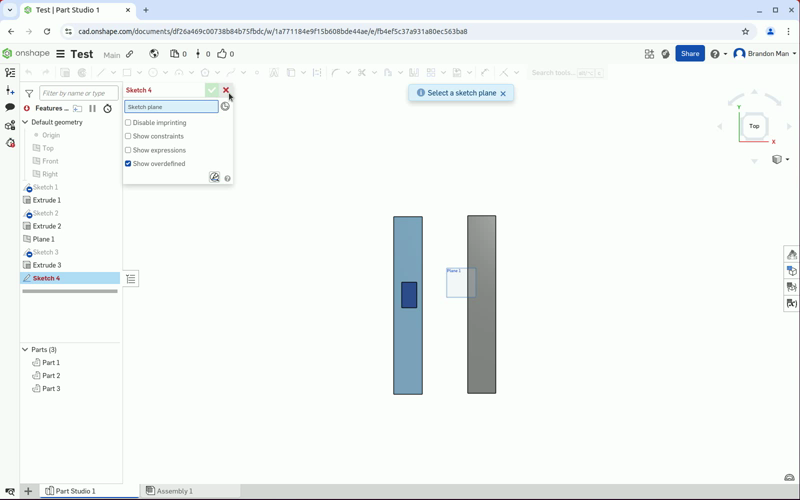
mouse_move(73, 241)
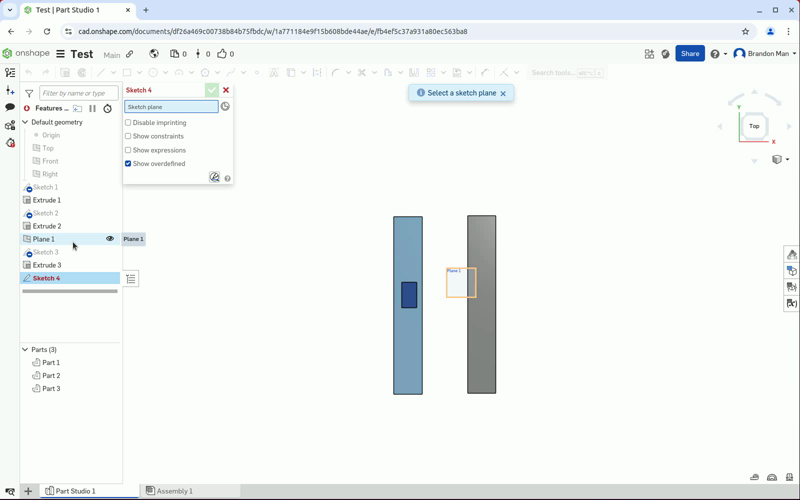
click(73, 241)
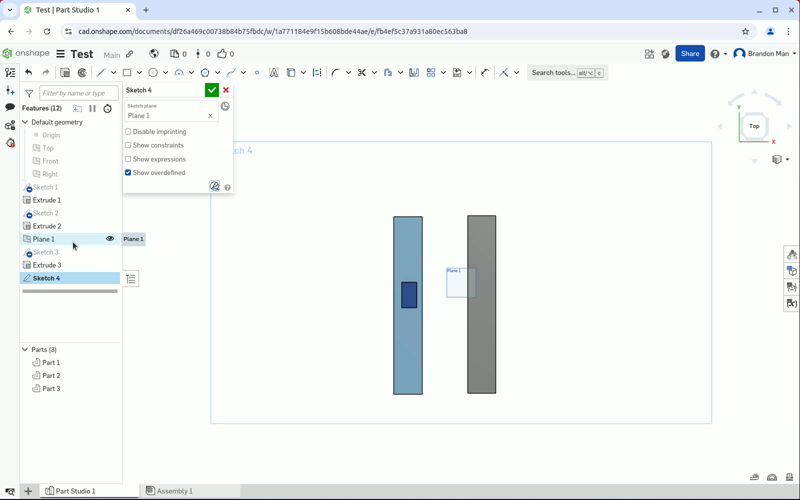
mouse_move(73, 352)
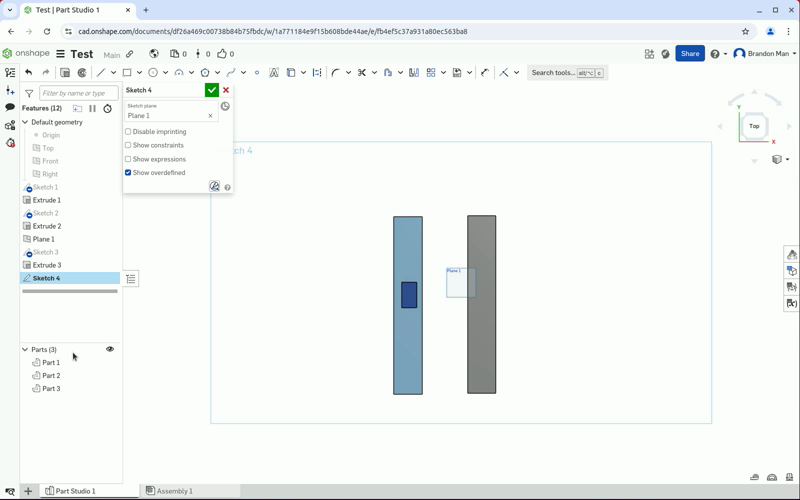
key(y)
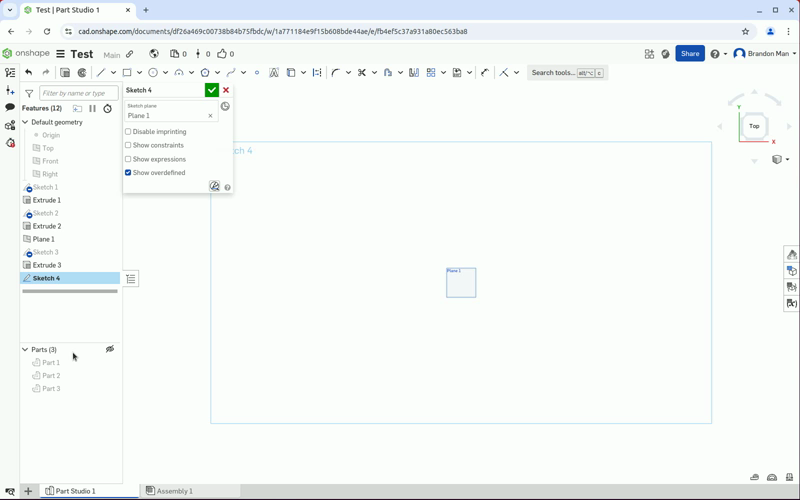
key(l)
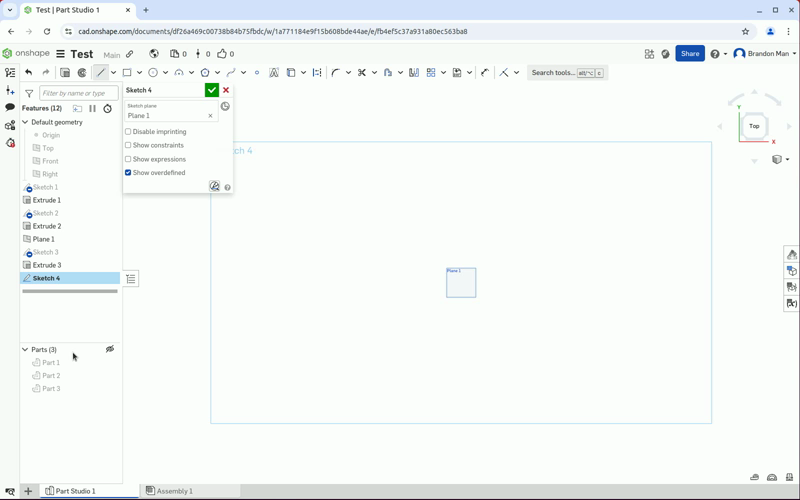
key_down(shift)
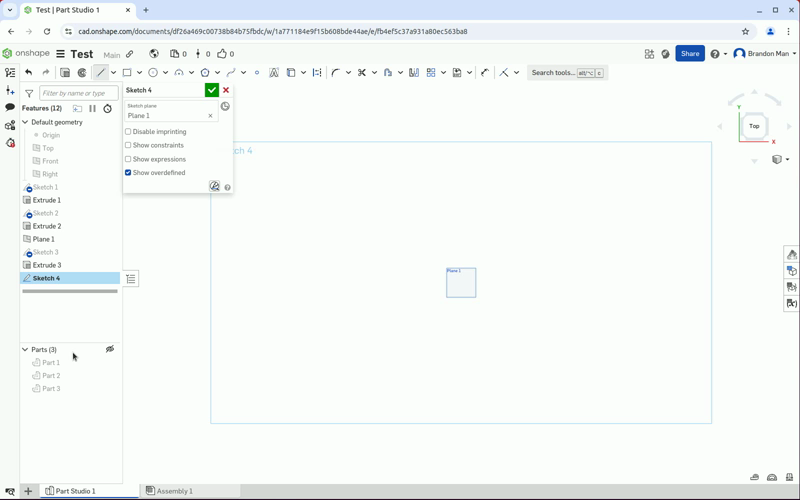
mouse_move(474, 307)
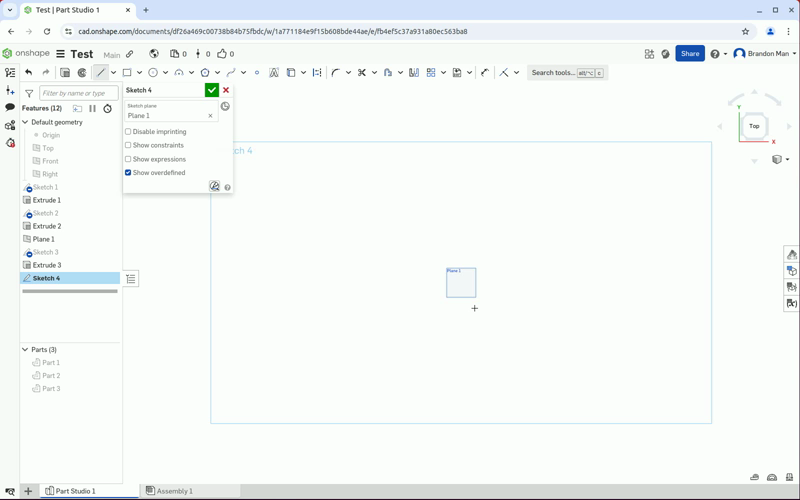
click(474, 307)
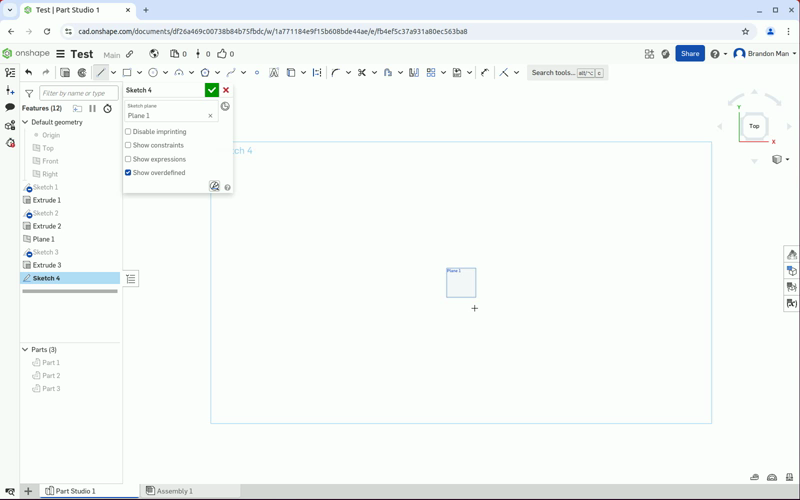
key_up(shift)
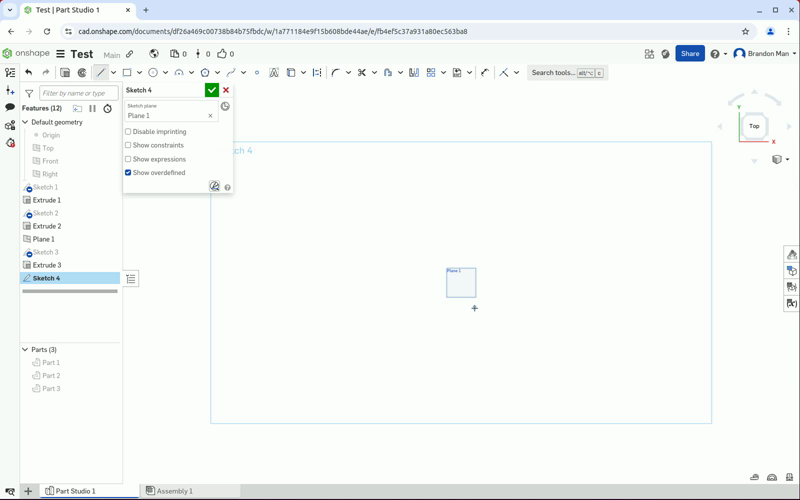
key_down(shift)
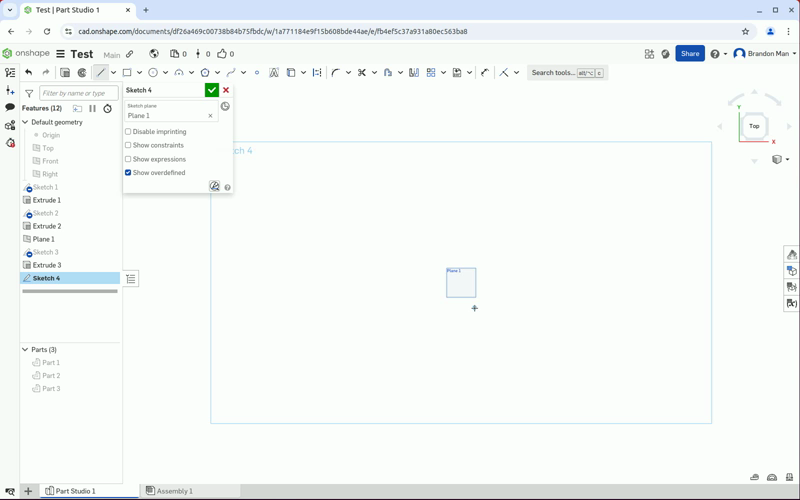
mouse_move(504, 307)
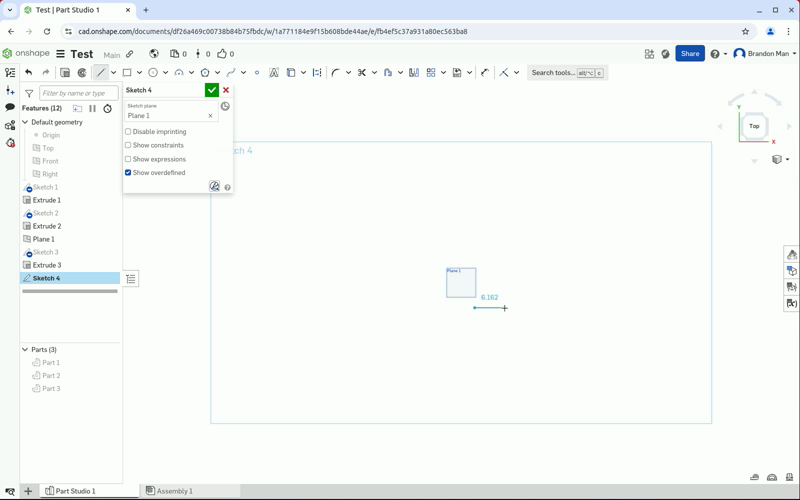
mouse_move(489, 307)
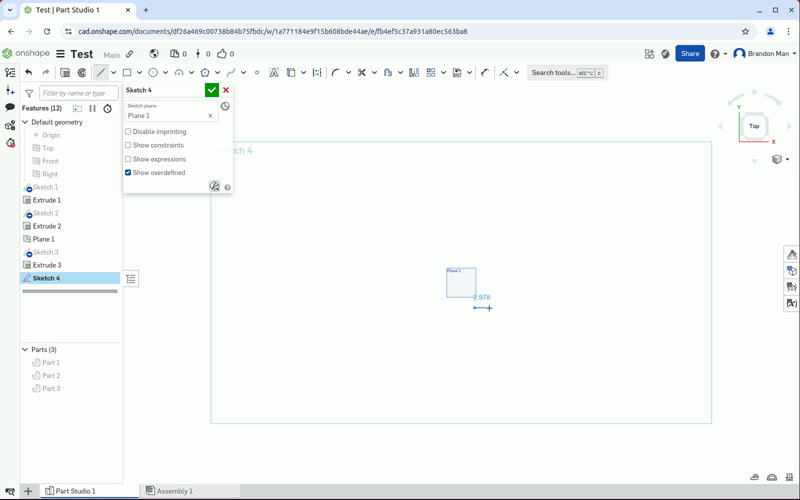
click(489, 307)
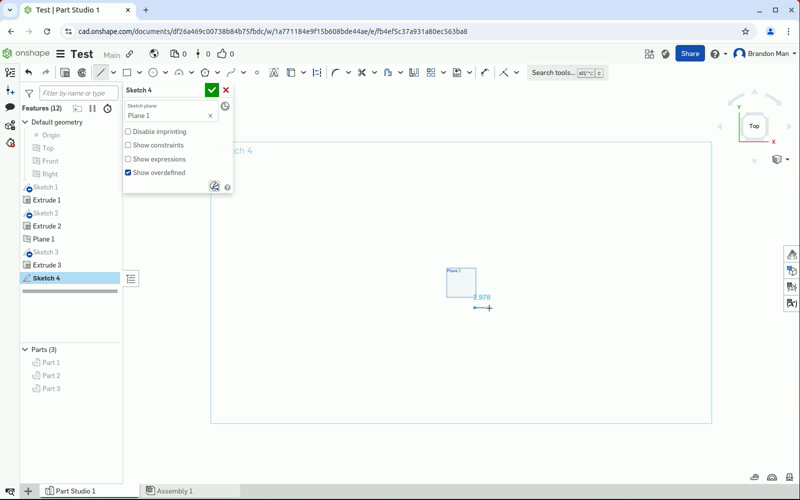
key_up(shift)
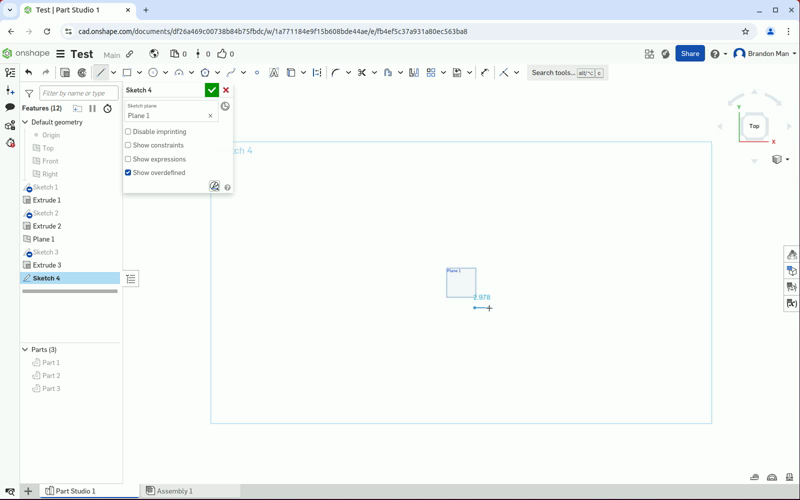
key_down(shift)
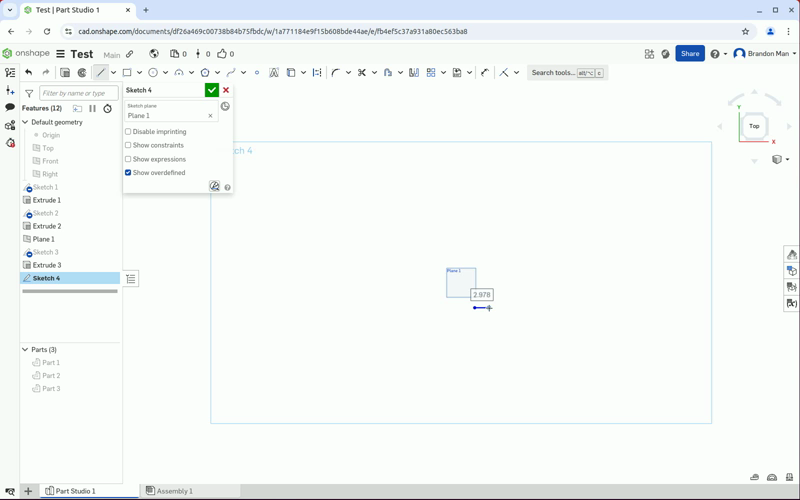
mouse_move(519, 307)
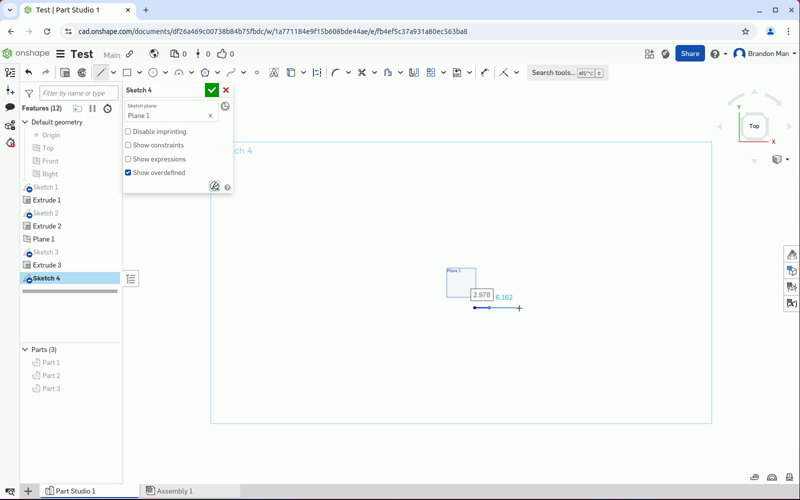
mouse_move(489, 282)
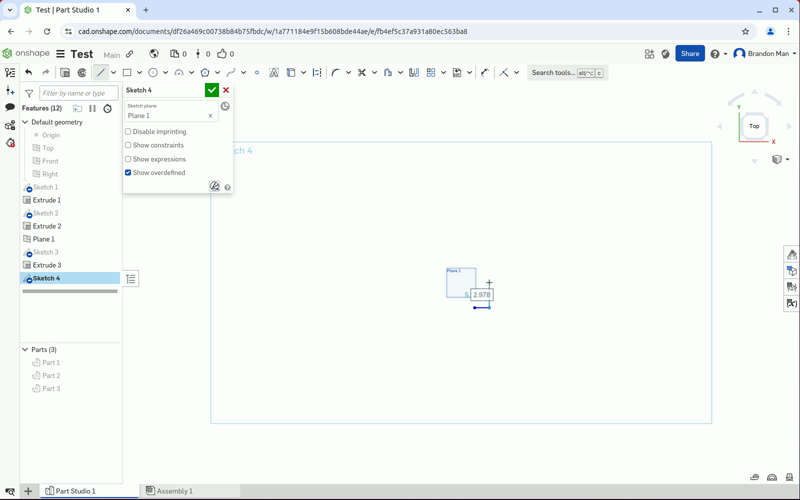
click(489, 282)
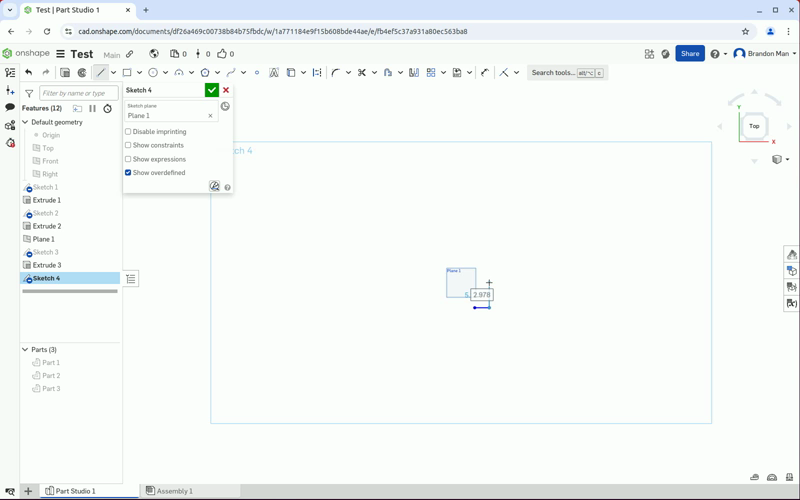
key_up(shift)
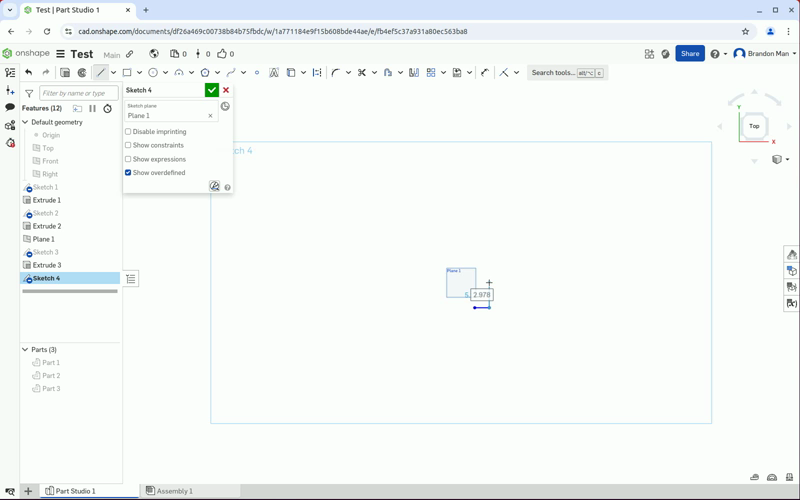
key_down(shift)
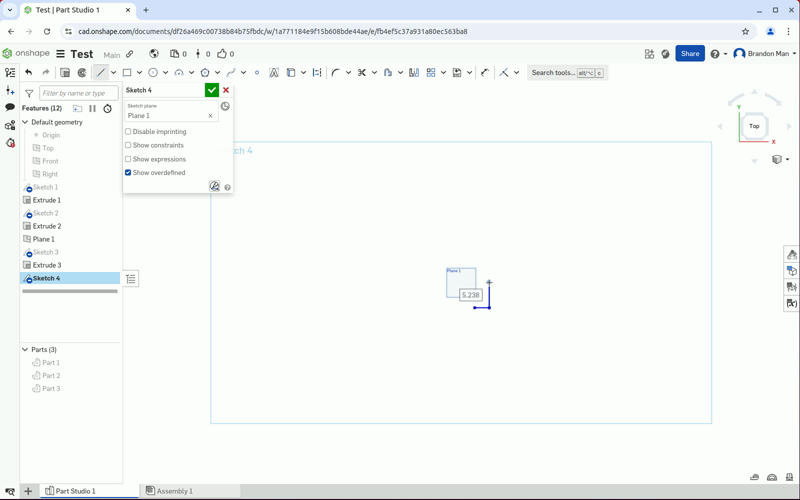
mouse_move(519, 282)
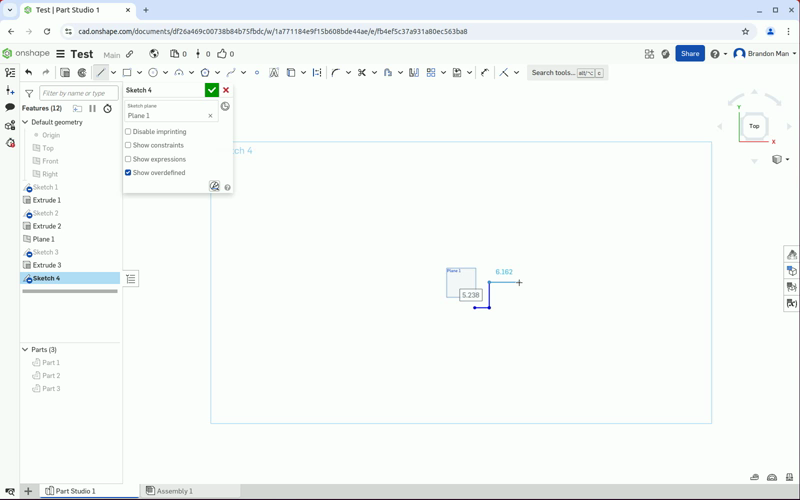
mouse_move(474, 282)
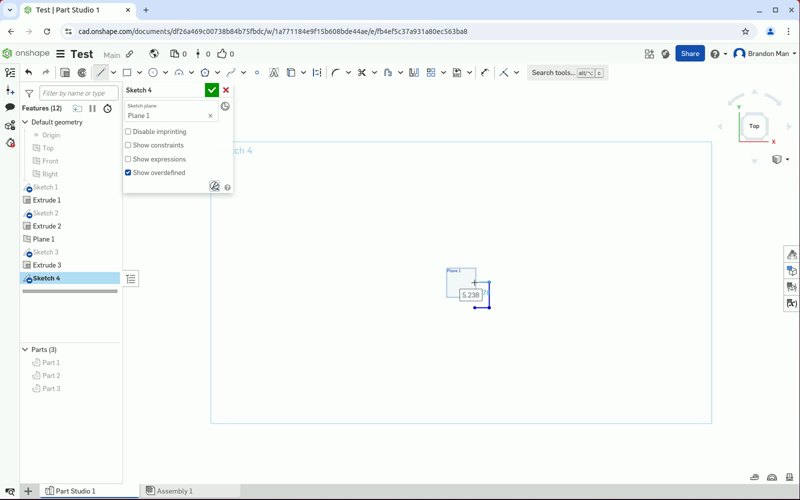
click(474, 282)
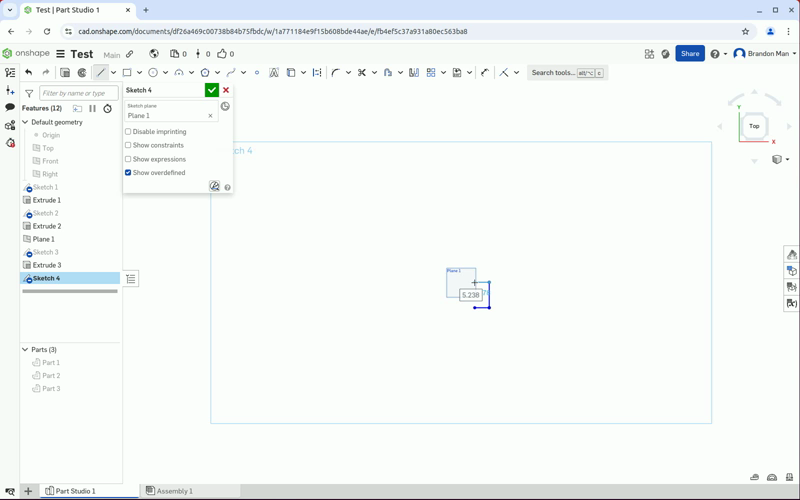
key_up(shift)
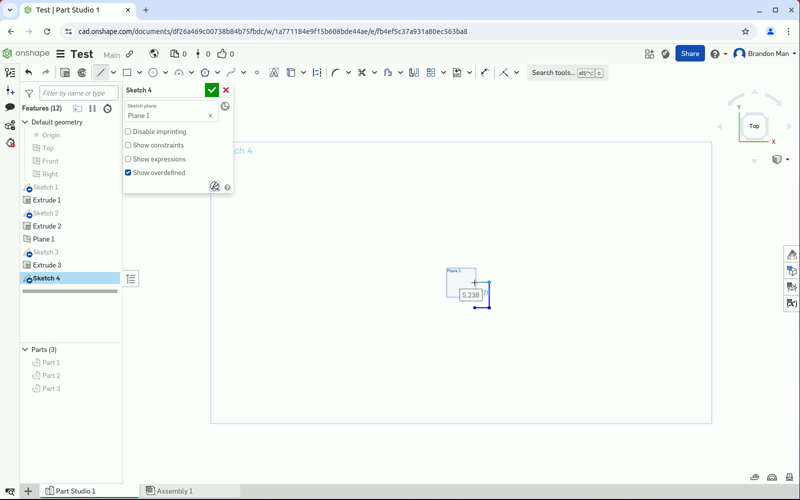
mouse_move(504, 282)
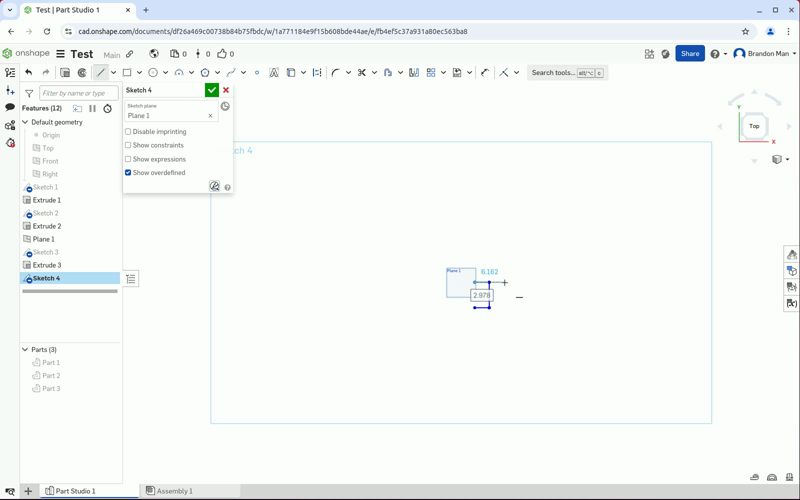
key_down(shift)
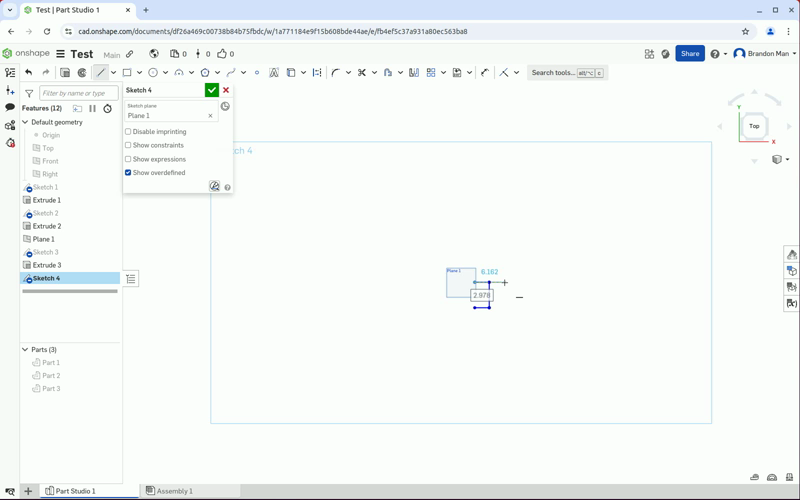
mouse_move(474, 307)
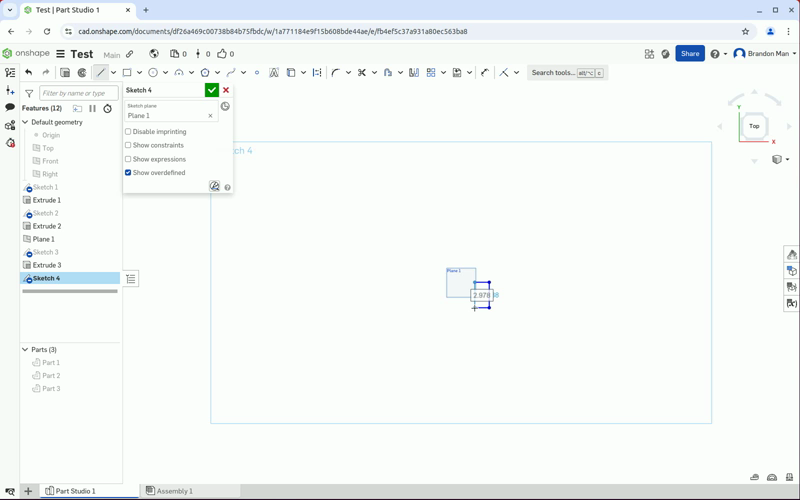
key_up(shift)
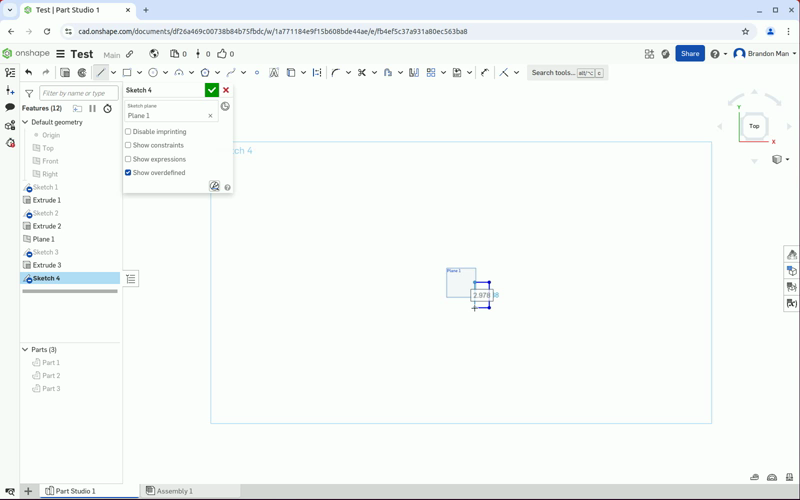
click(474, 307)
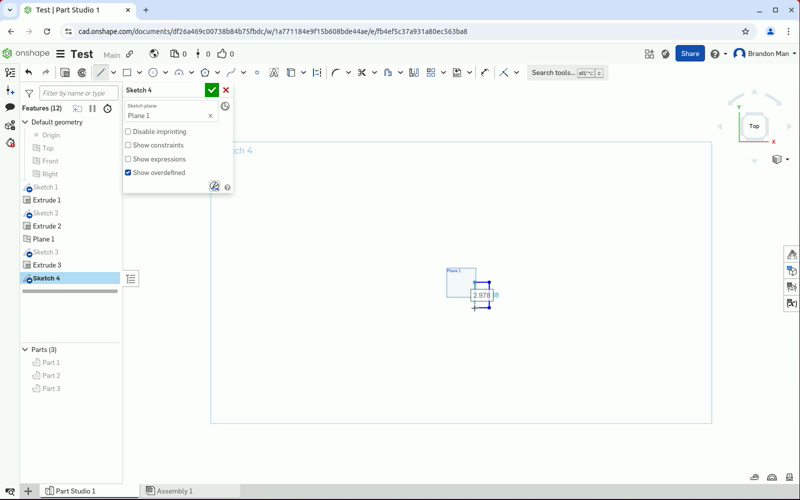
key(esc)
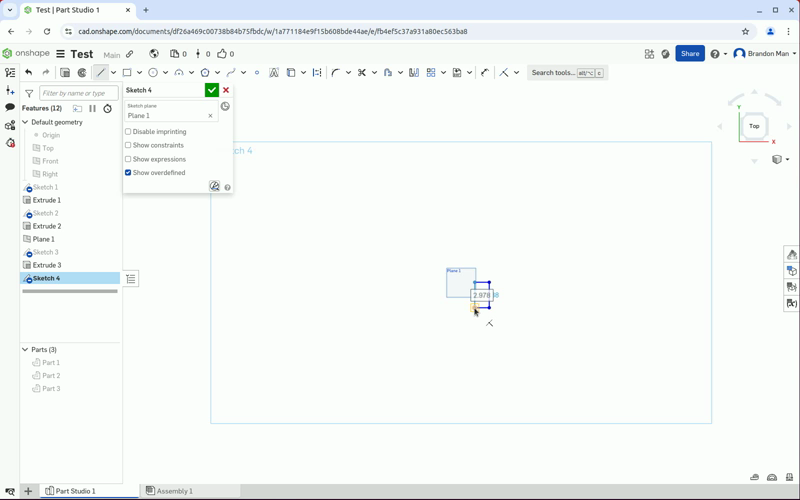
mouse_move(487, 297)
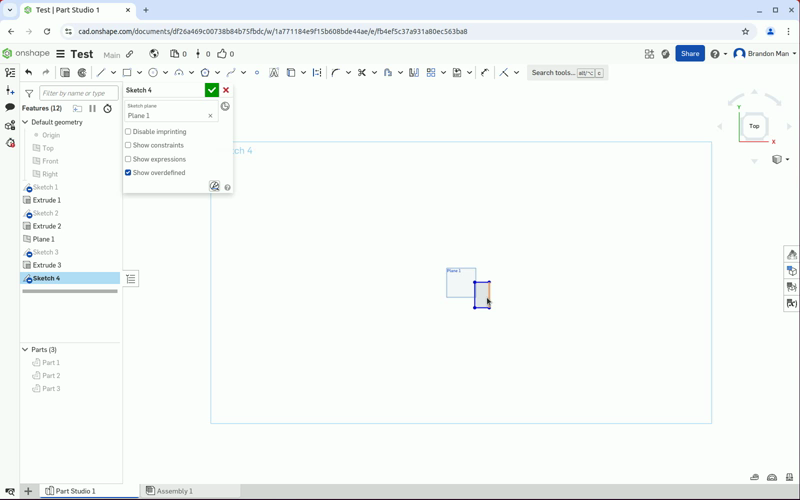
scroll(6)
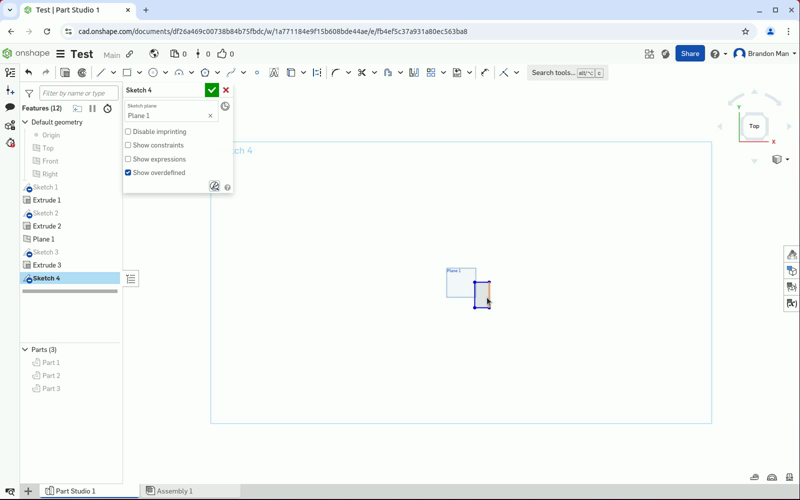
scroll(6)
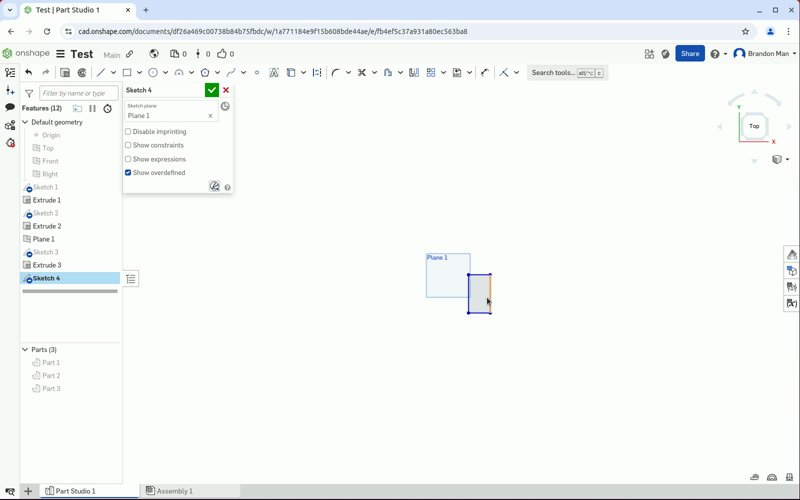
scroll(6)
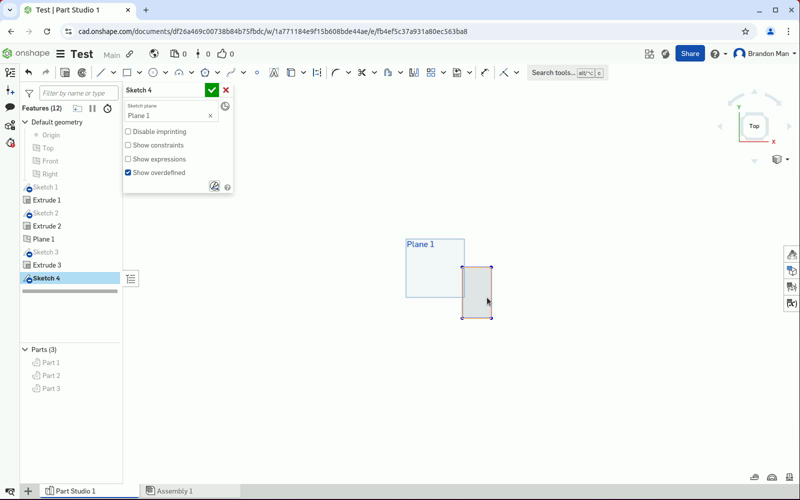
scroll(6)
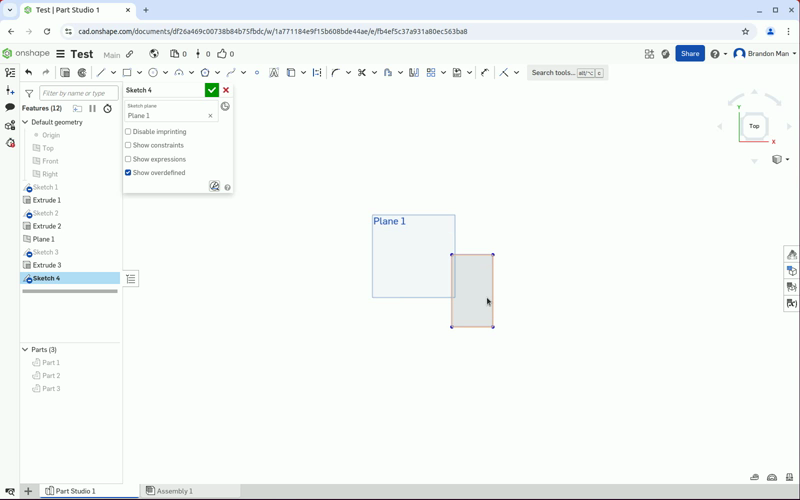
scroll(6)
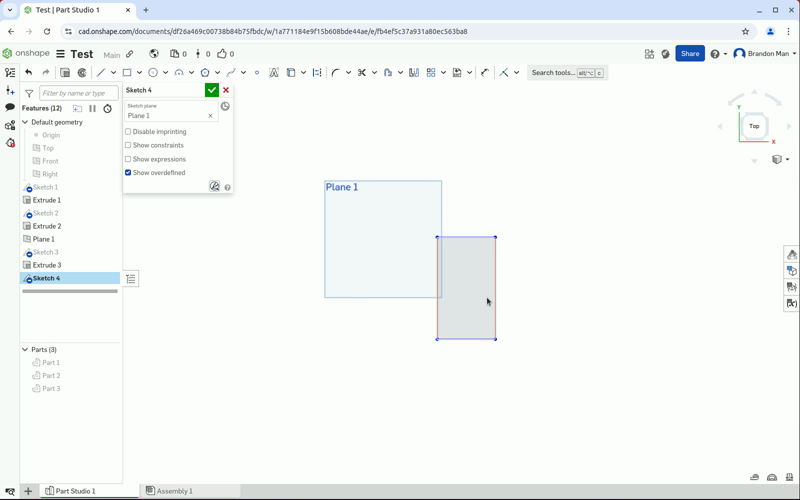
scroll(6)
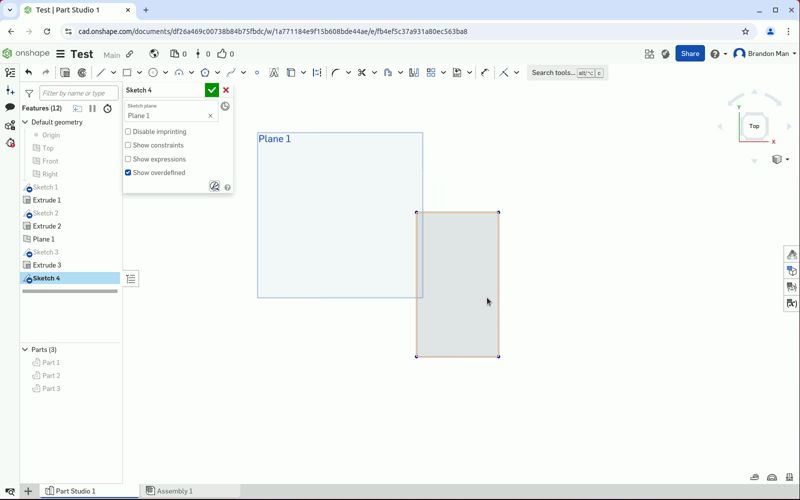
scroll(6)
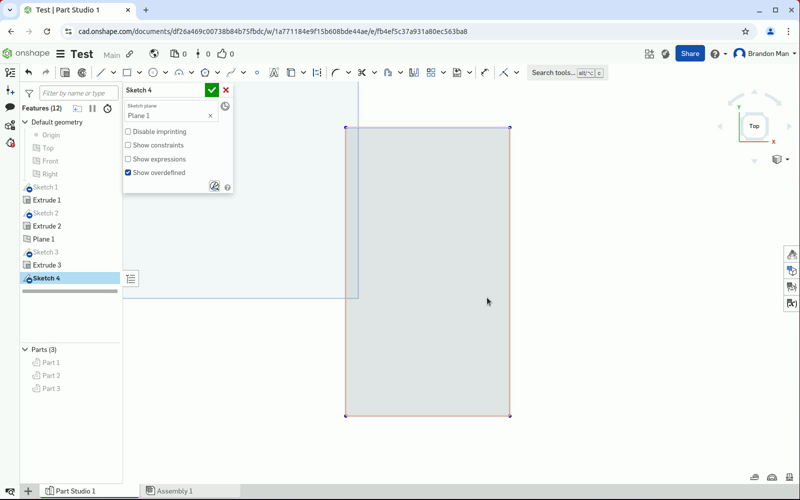
click(487, 297)
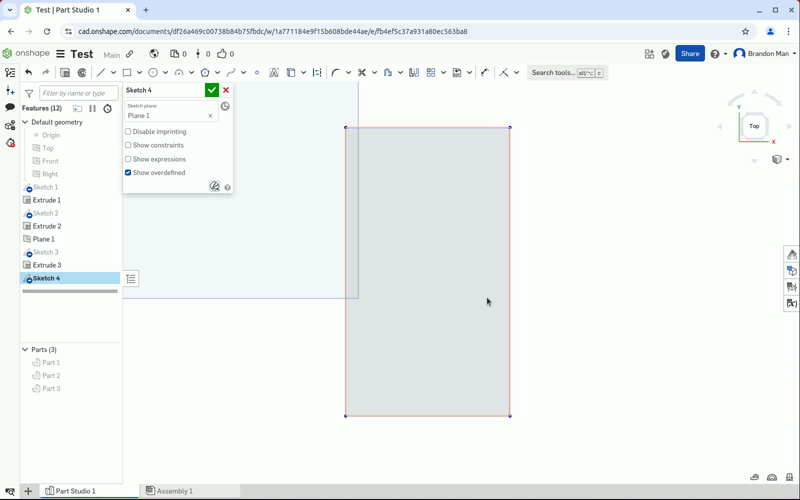
scroll(-6)
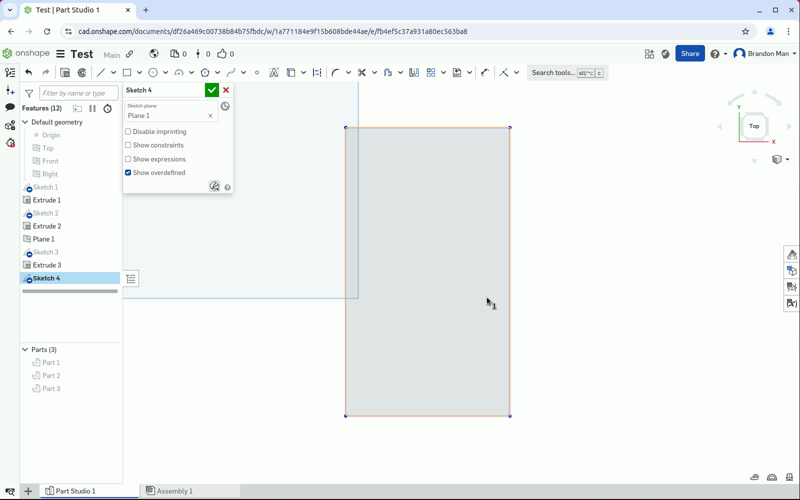
scroll(-6)
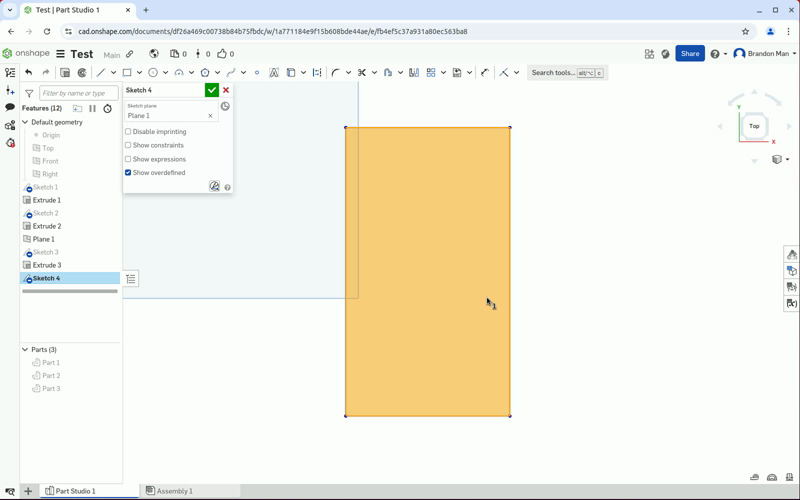
scroll(-6)
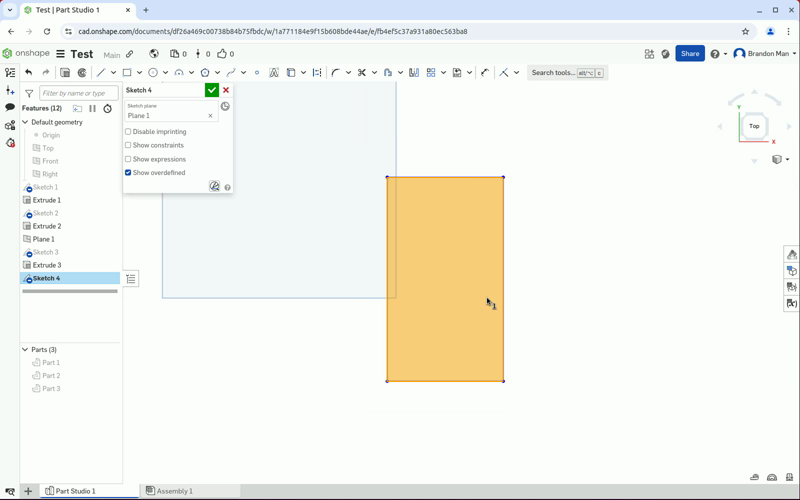
scroll(-6)
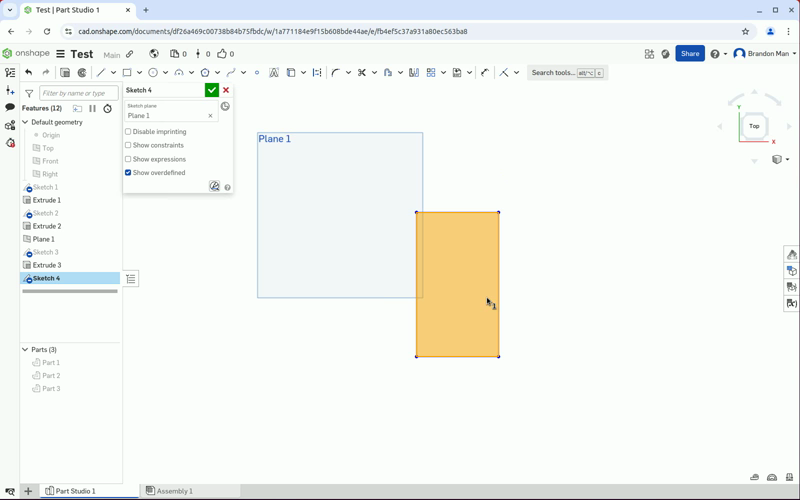
scroll(-6)
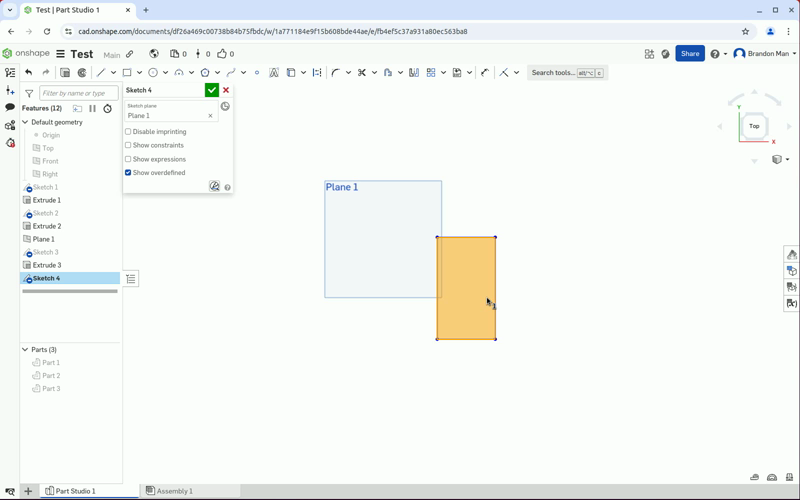
scroll(-6)
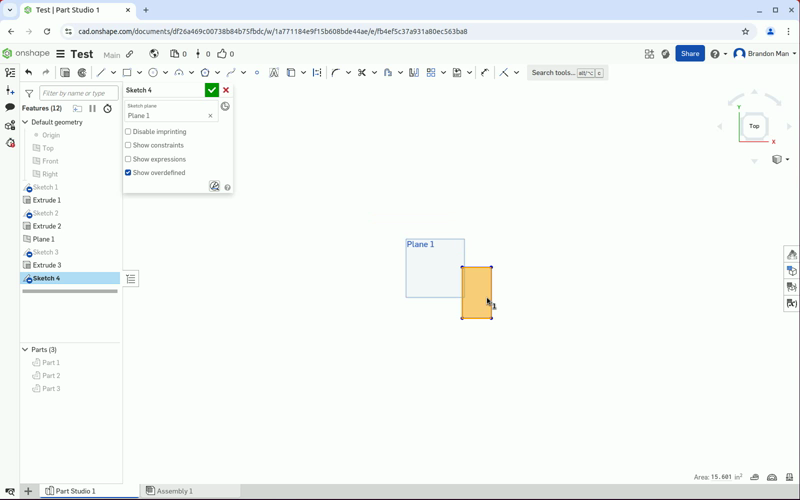
scroll(-6)
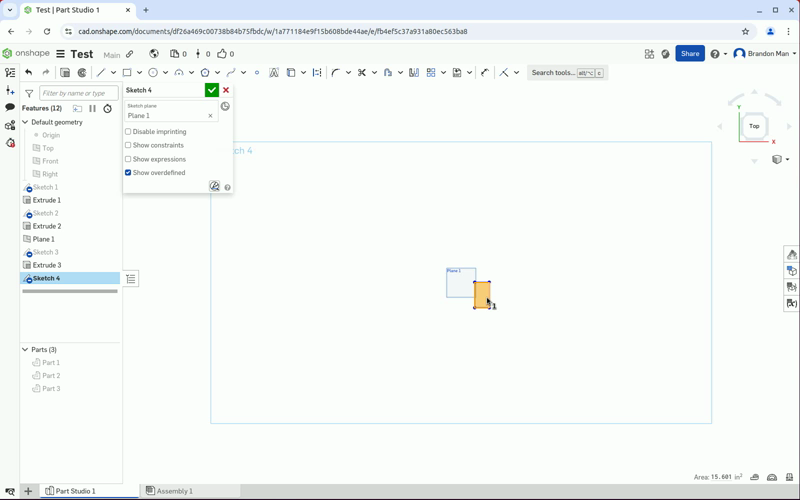
mouse_move(73, 352)
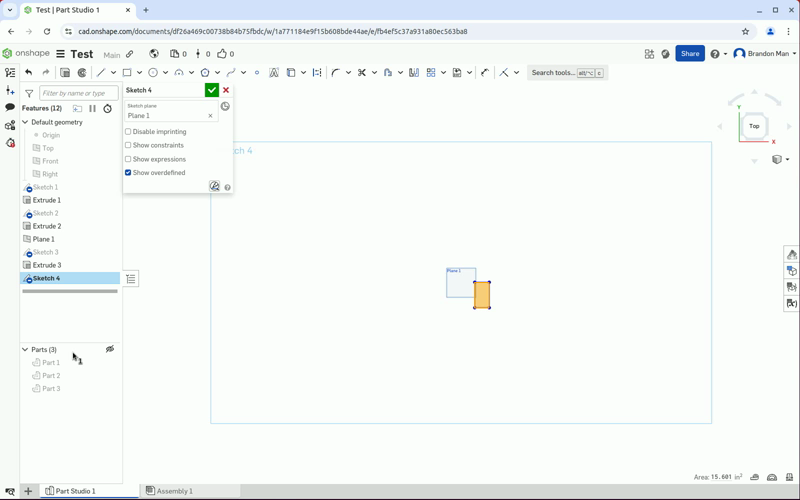
key(shift+y)
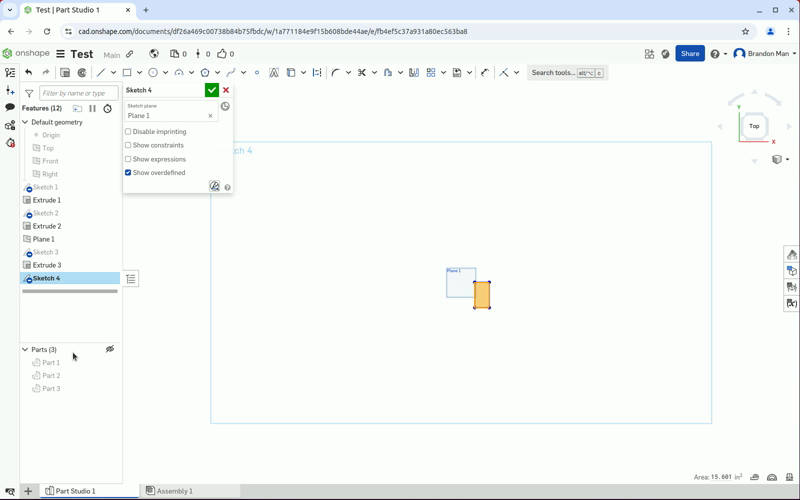
key(shift+e)
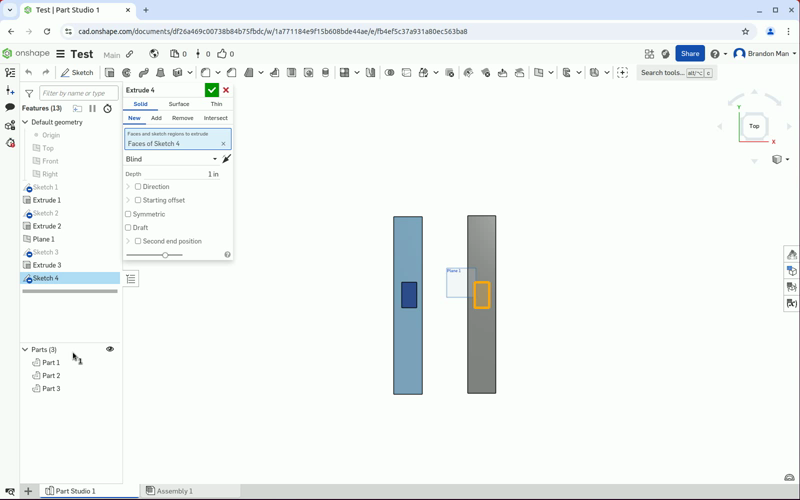
mouse_move(143, 106)
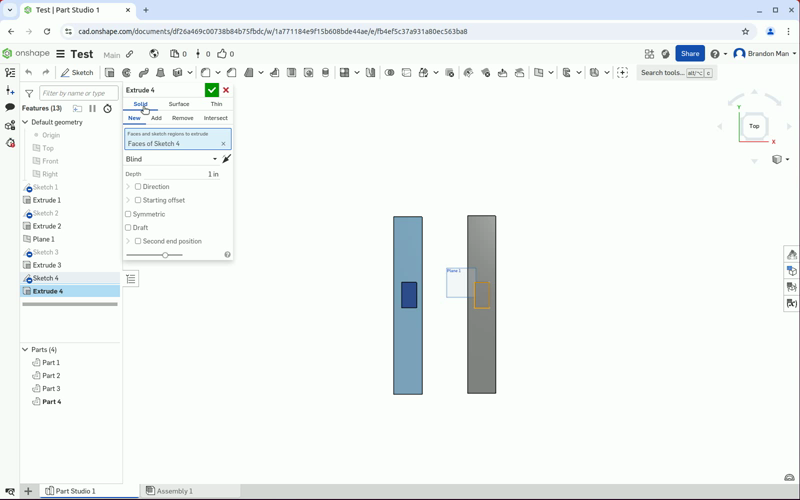
click(143, 106)
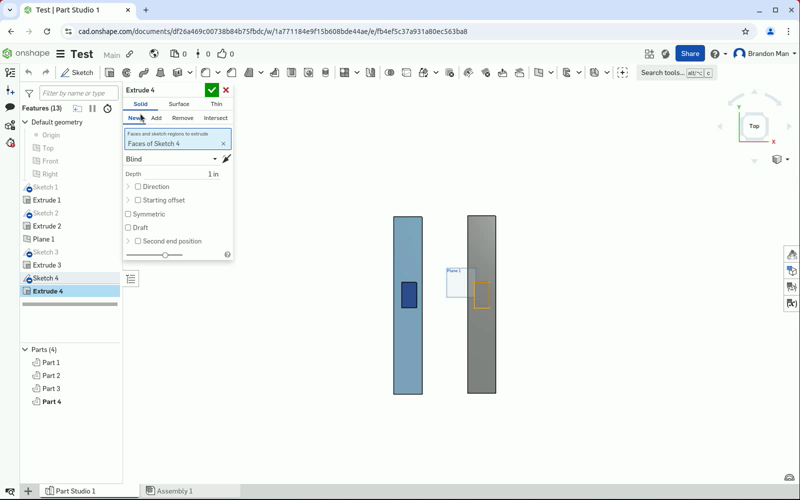
mouse_move(137, 120)
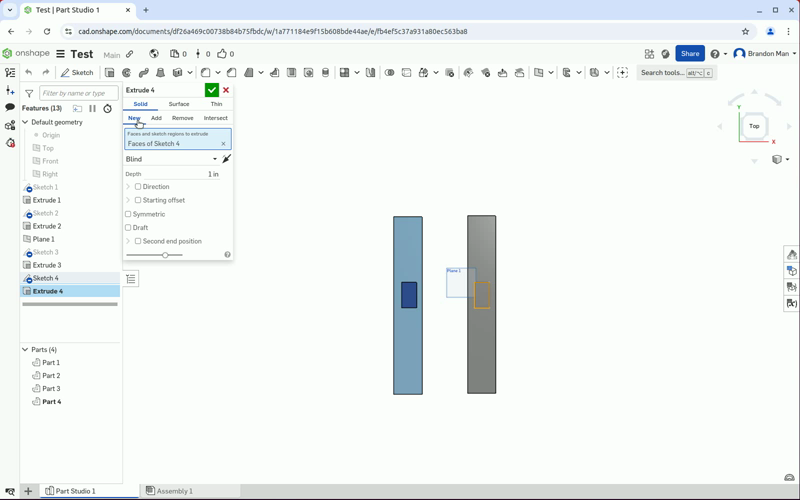
click(137, 120)
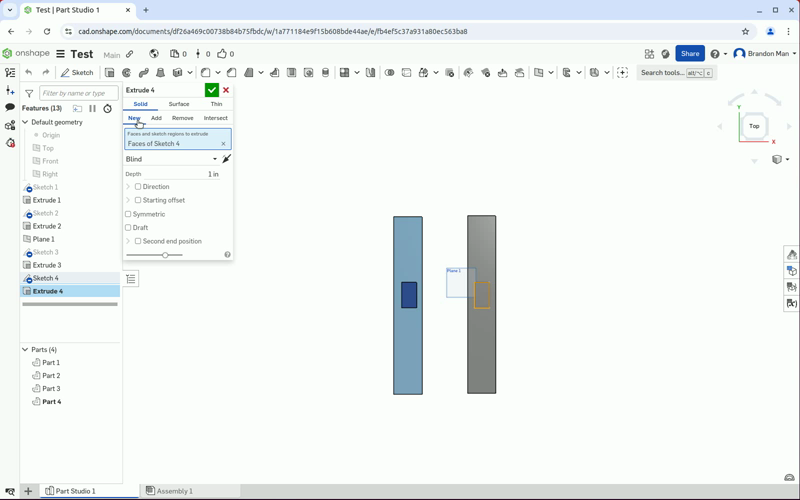
key(tab, 4)
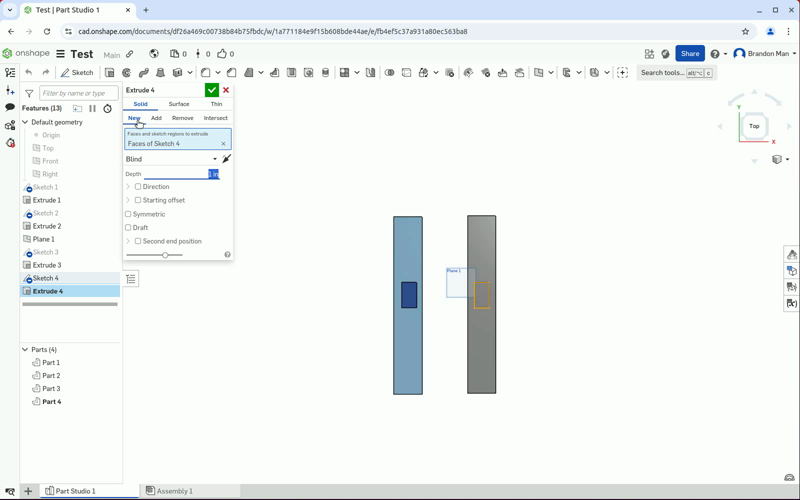
text(21.423)
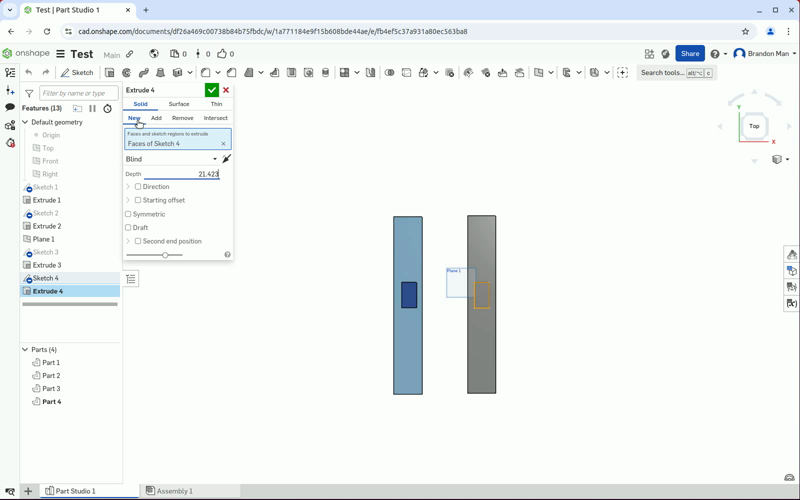
key(enter)
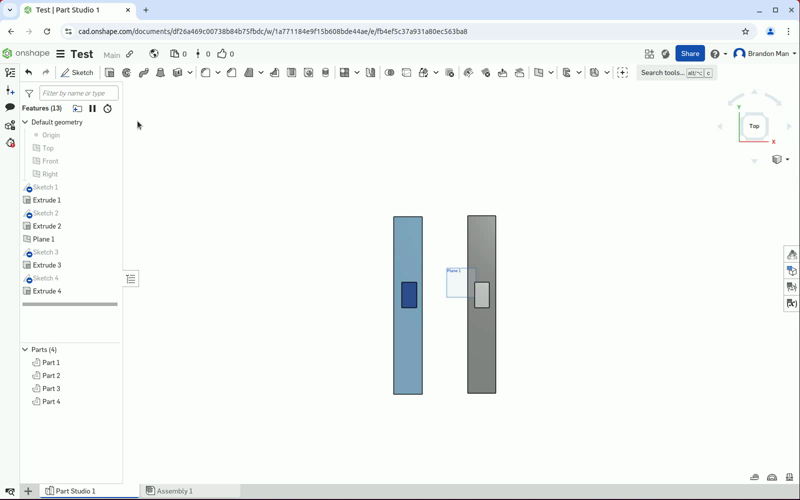
key(shift+h)
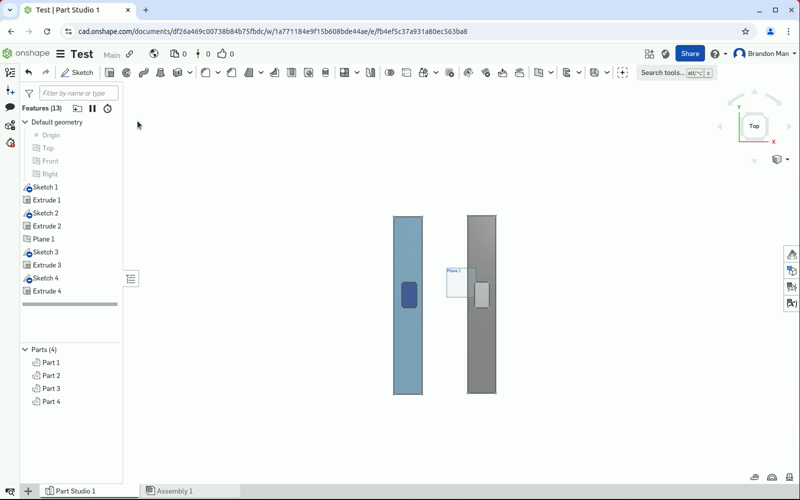
key(shift+h)
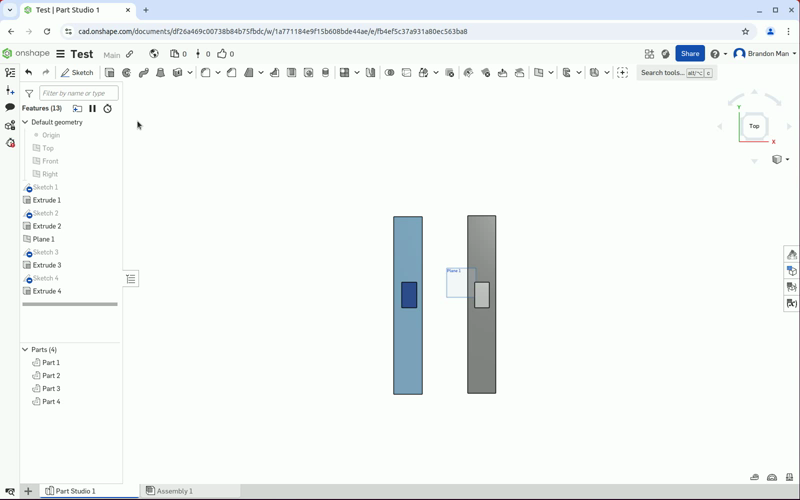
mouse_move(73, 189)
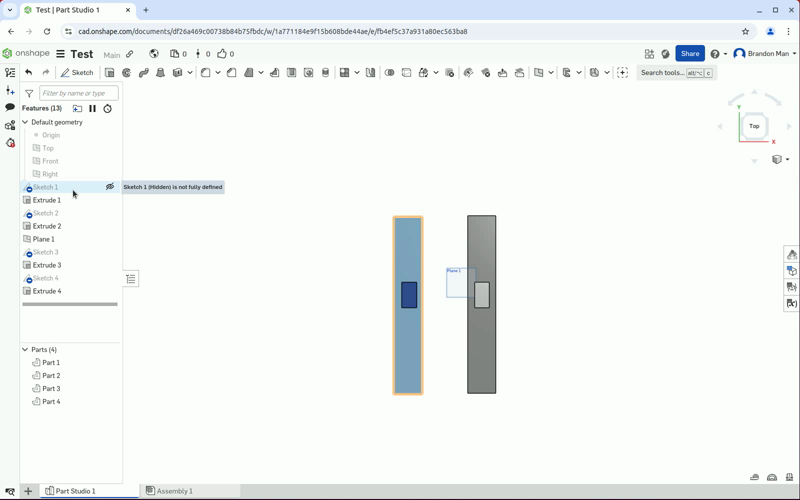
click(73, 189)
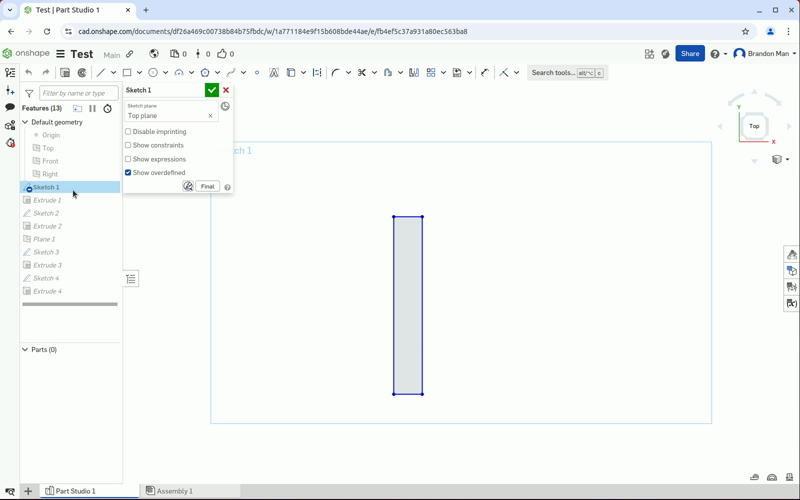
mouse_move(229, 92)
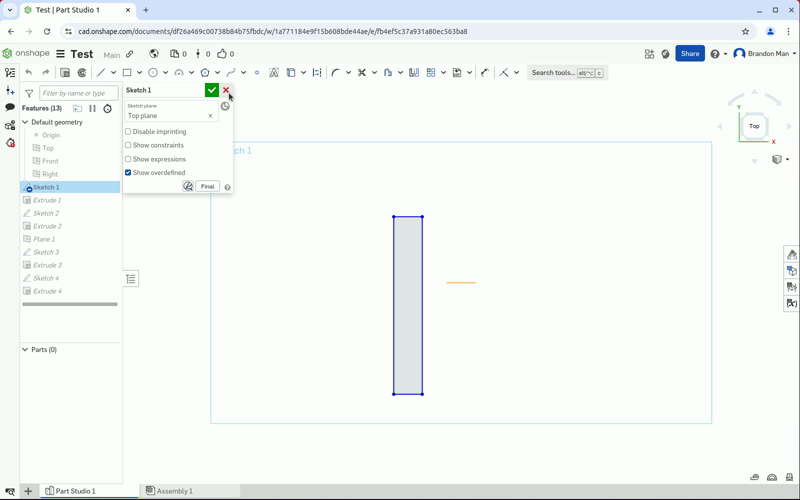
click(229, 92)
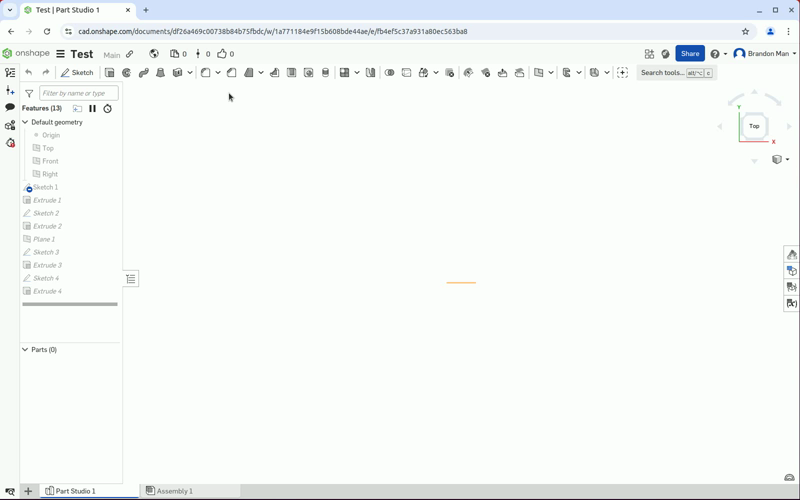
mouse_move(73, 352)
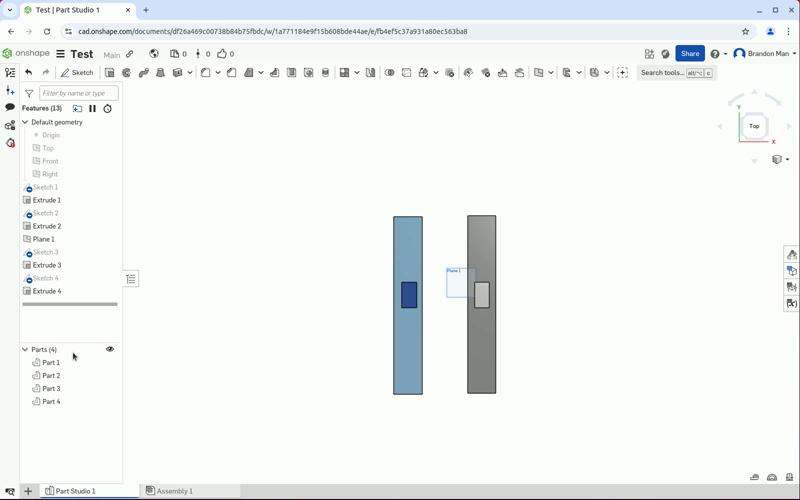
key(y)
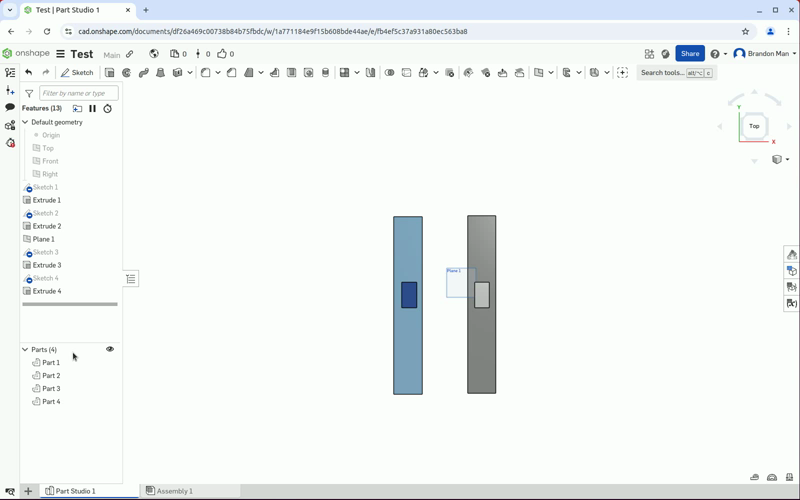
key(shift+p)
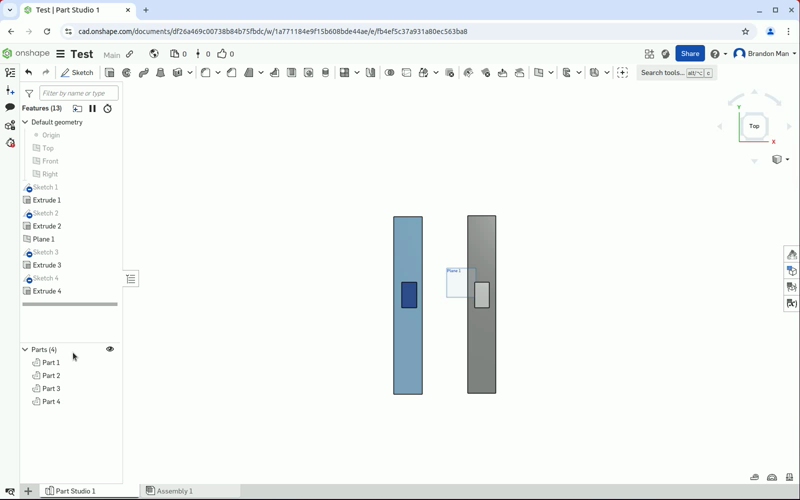
key(space)
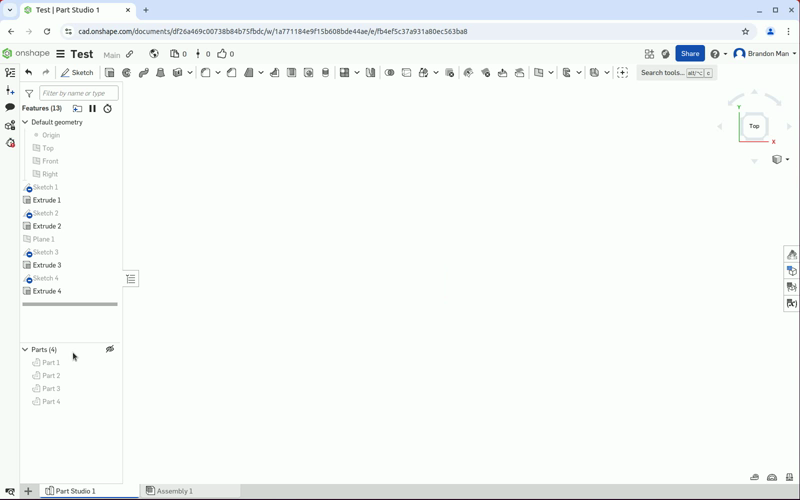
key_down(shift)
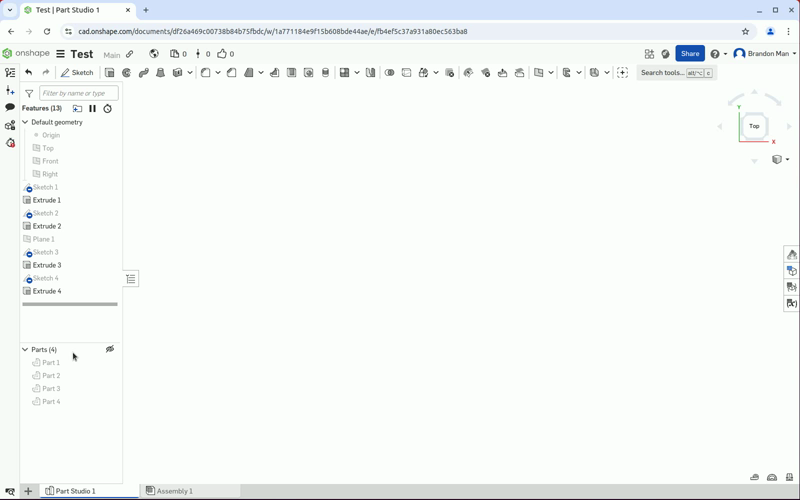
key(up)
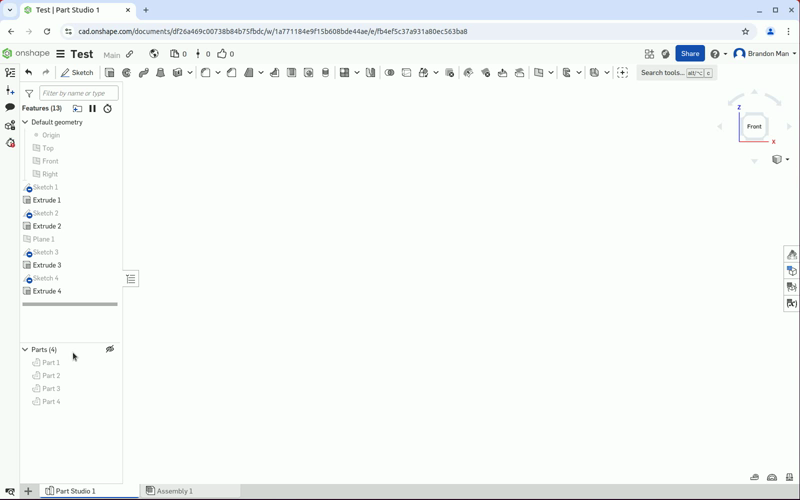
key_up(shift)
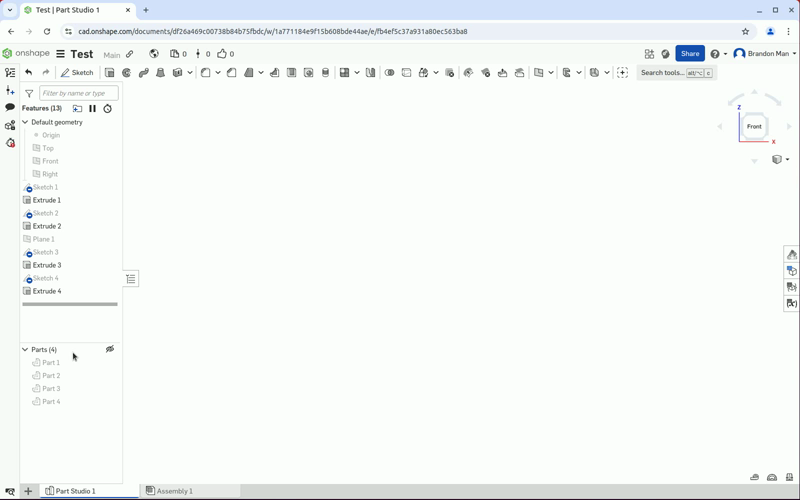
key(space)
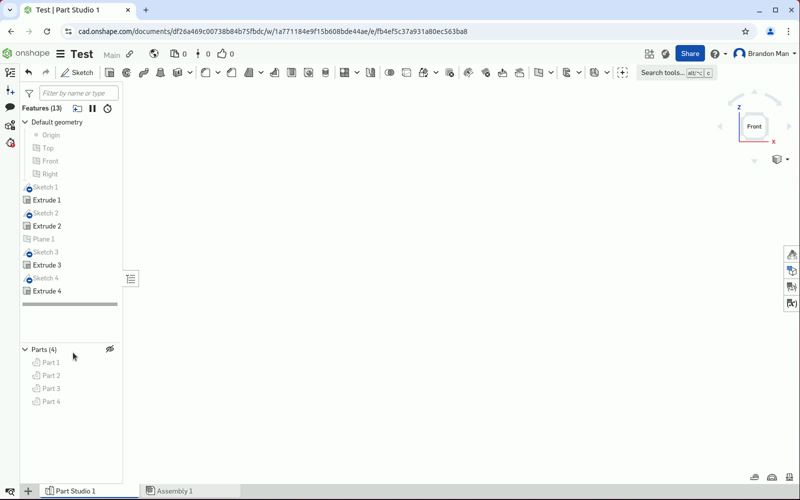
key_down(shift)
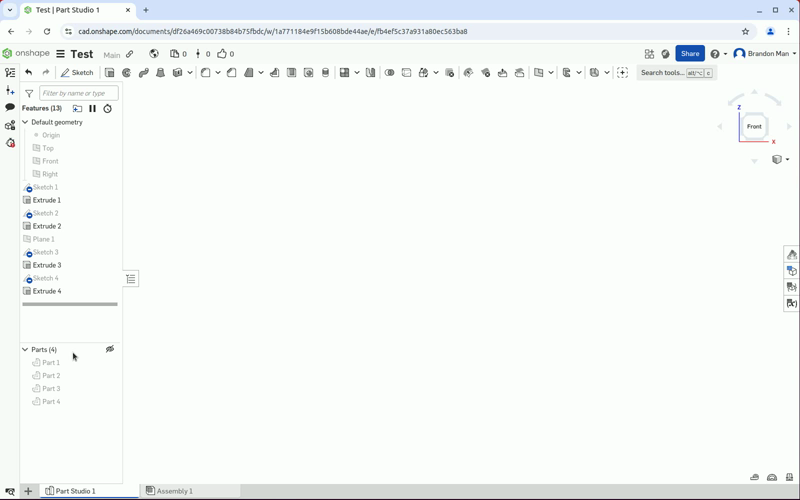
key(left)
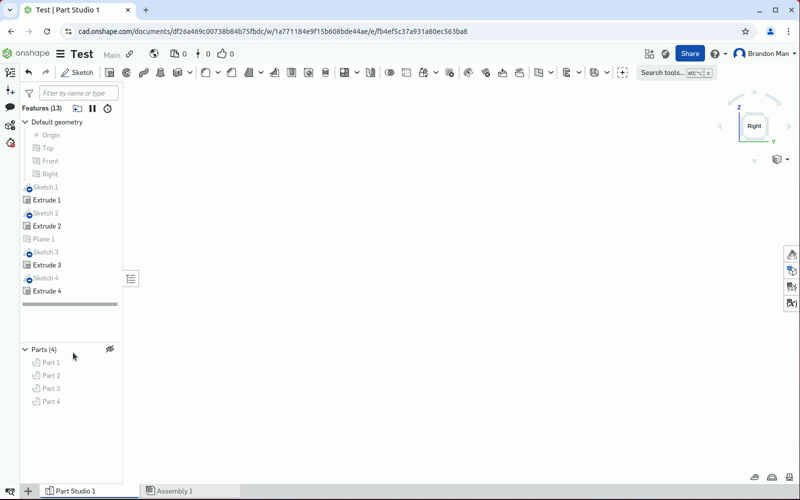
key_up(shift)
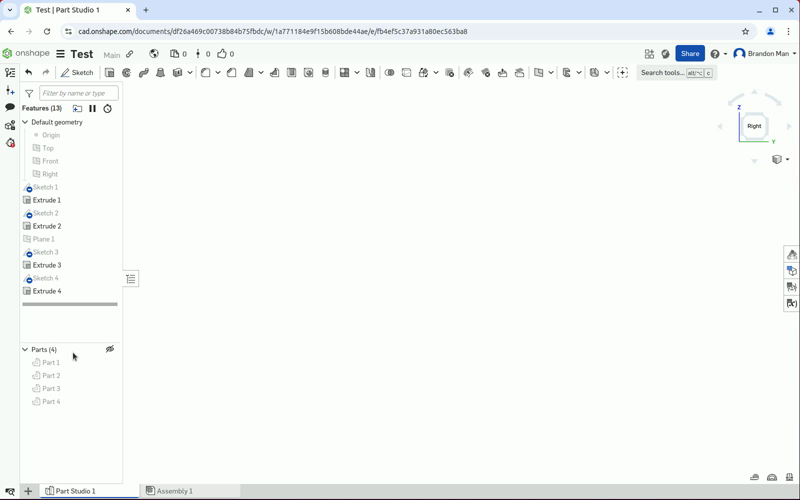
mouse_move(73, 352)
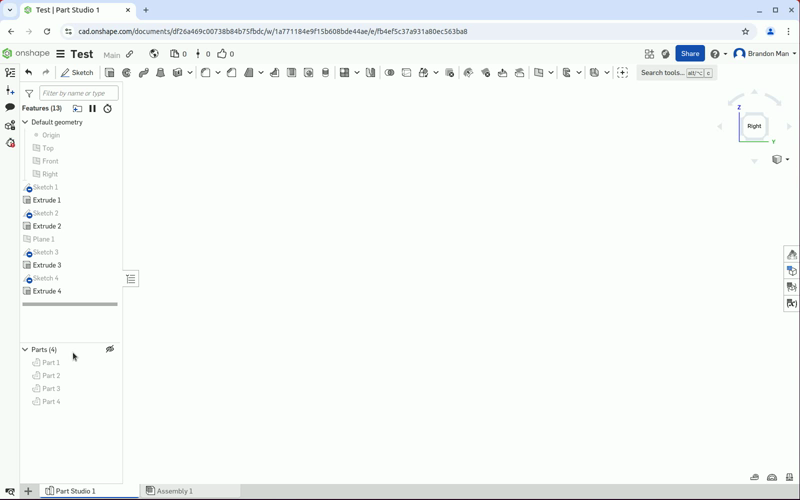
key(shift+y)
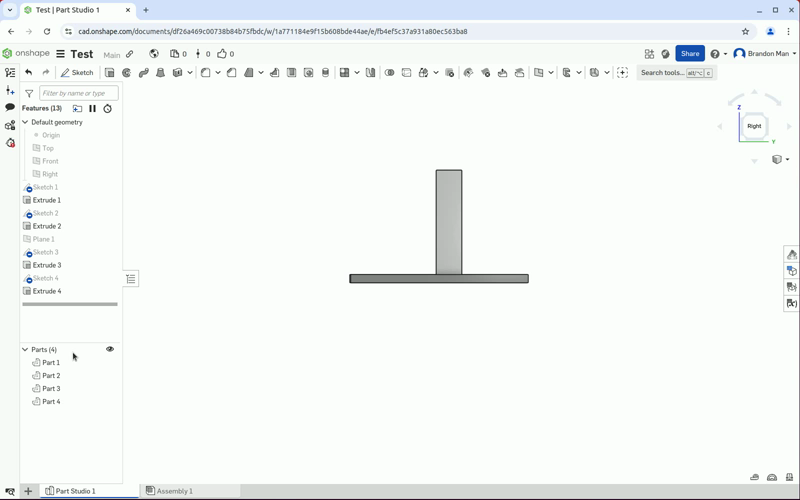
mouse_move(541, 75)
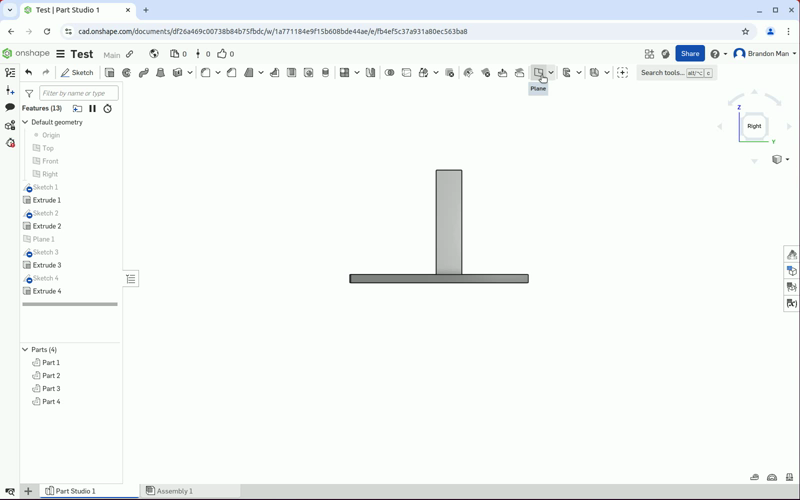
click(541, 75)
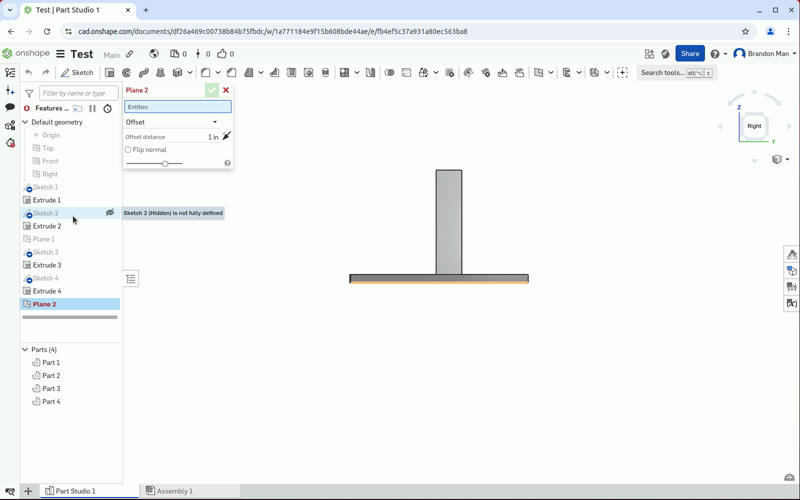
scroll(3)
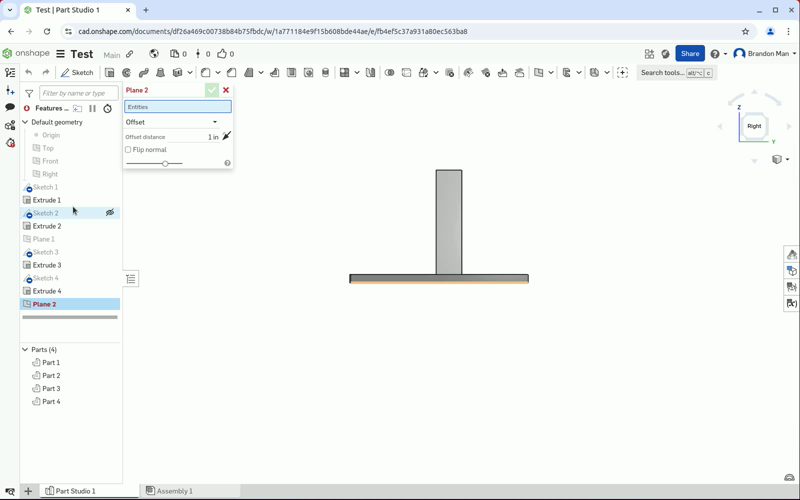
mouse_move(73, 176)
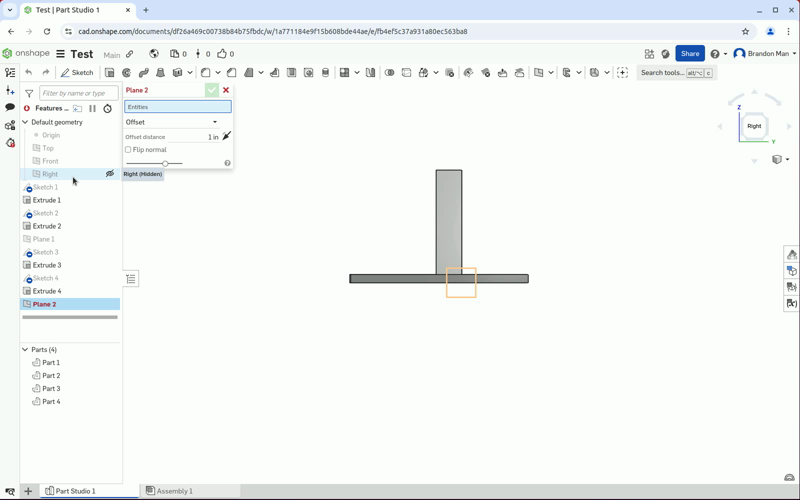
click(73, 176)
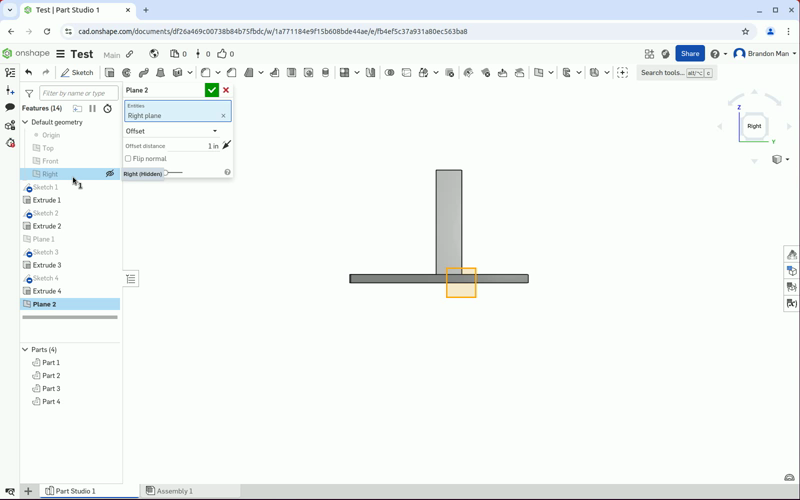
key(tab, 2)
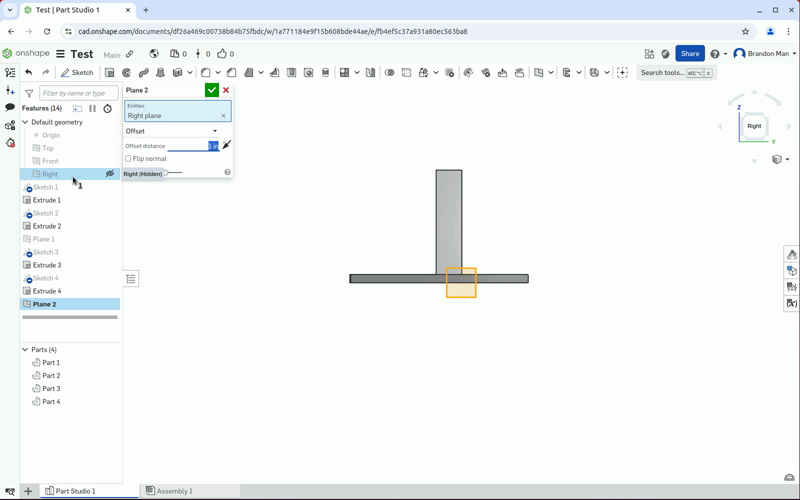
text(9.151)
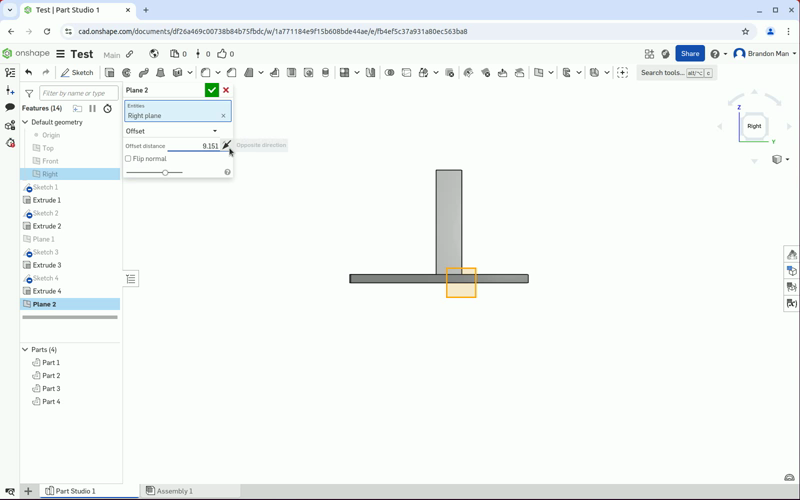
mouse_move(229, 147)
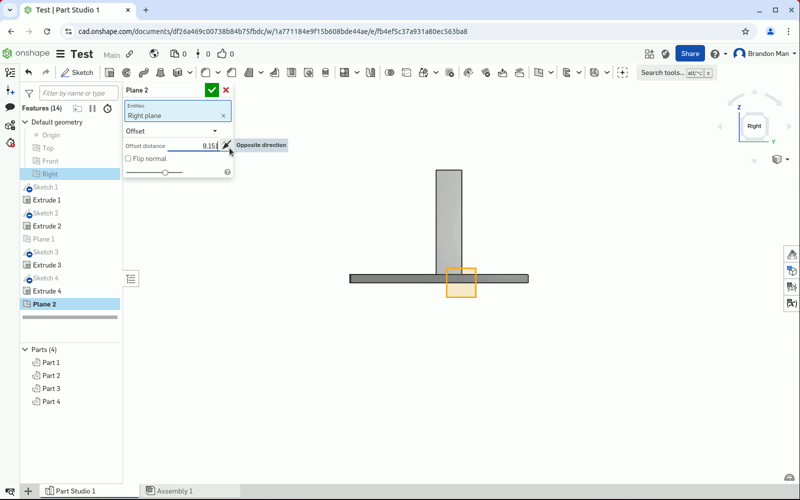
click(229, 147)
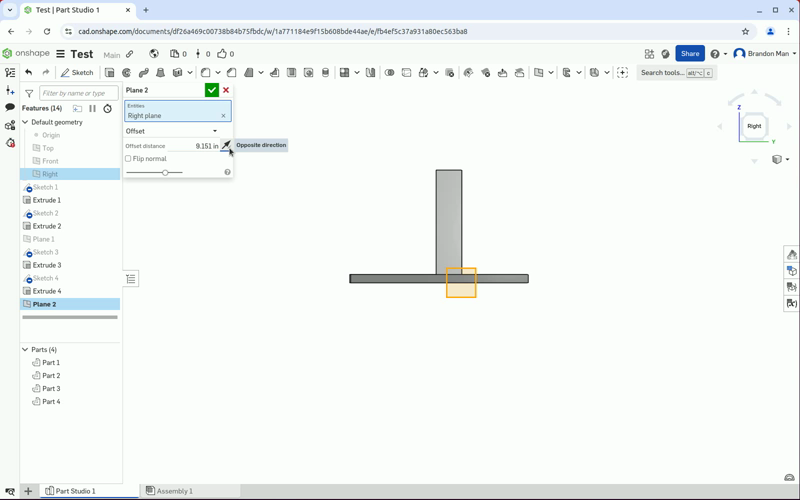
key(enter, 2)
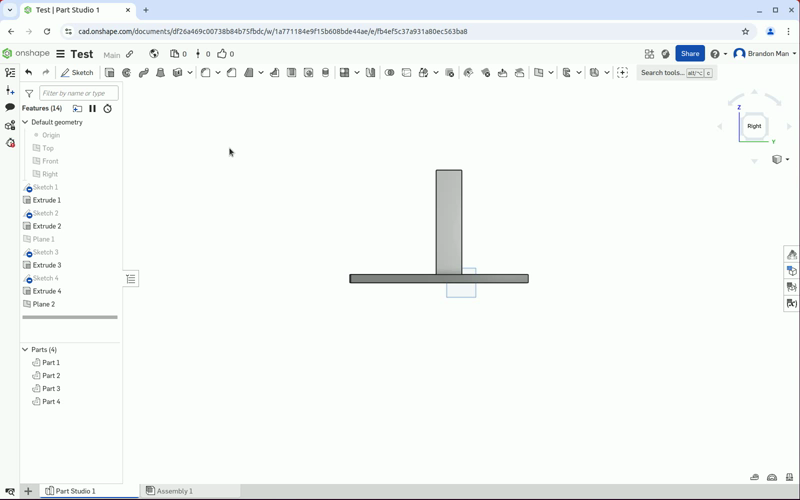
key(shift+s)
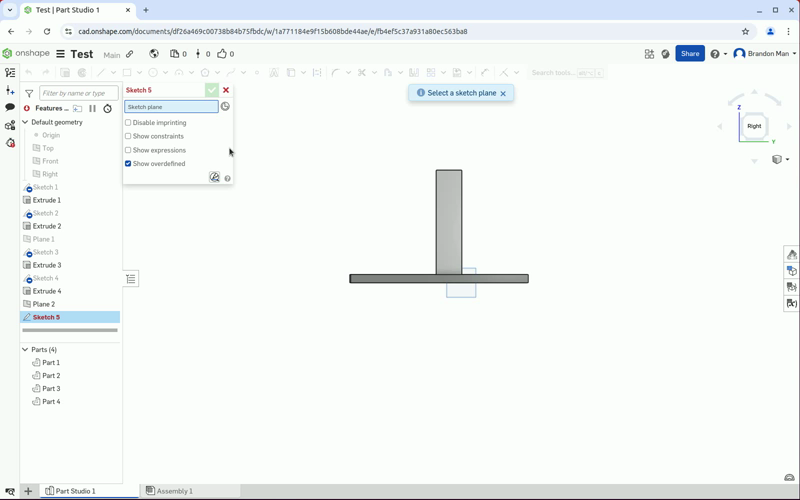
mouse_move(73, 306)
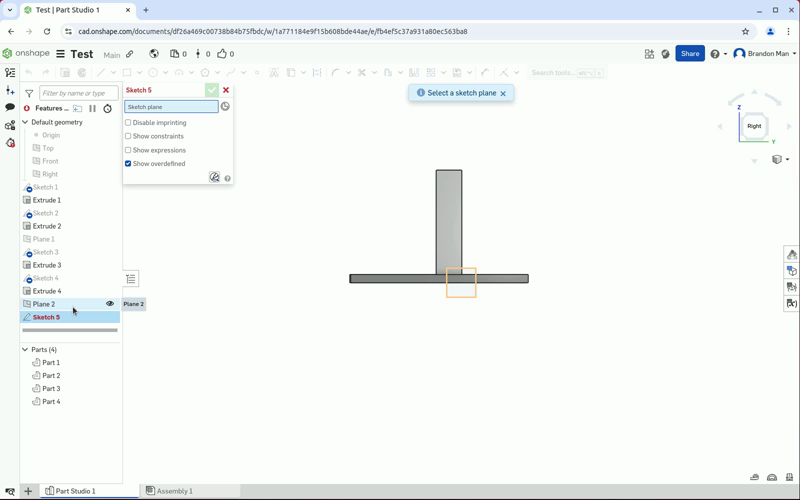
click(73, 306)
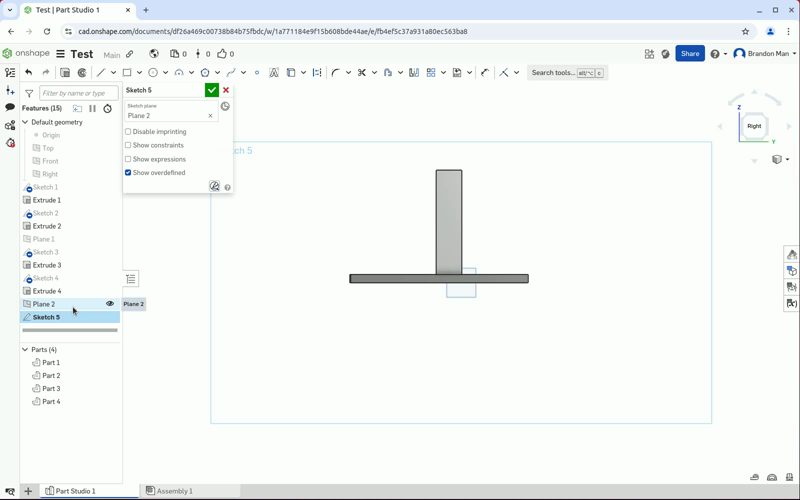
mouse_move(73, 352)
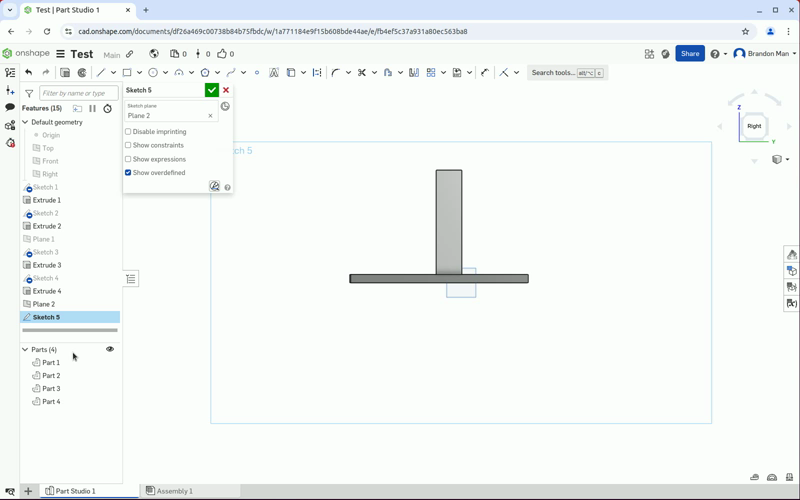
key(y)
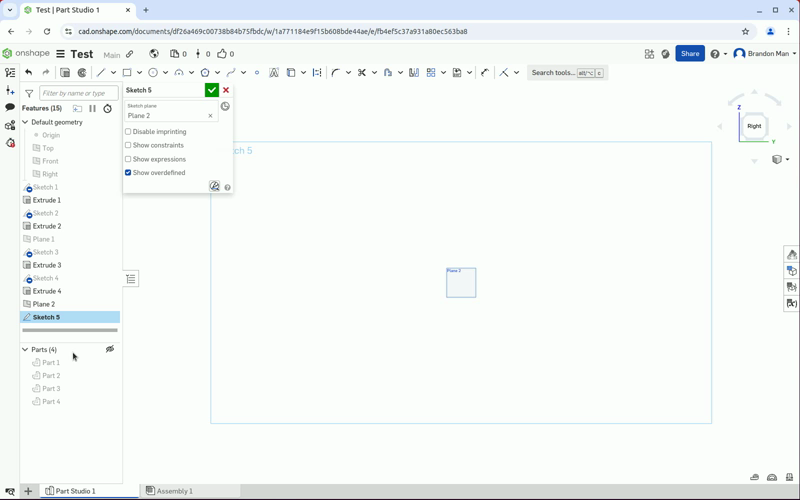
key(c)
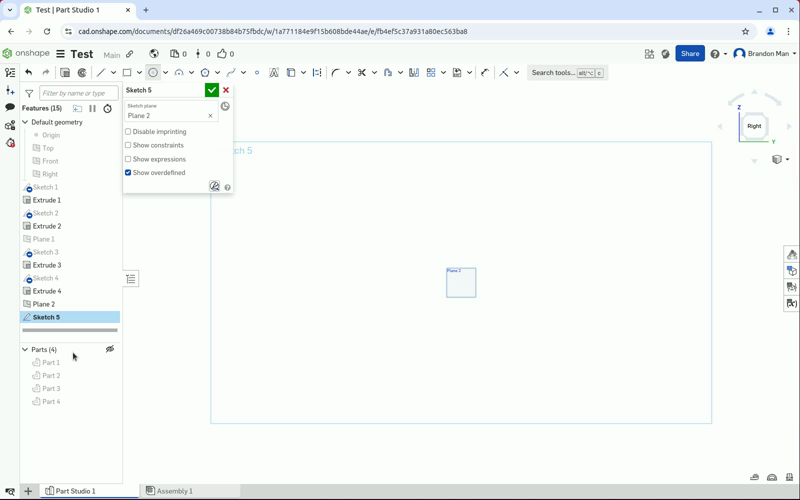
key_down(shift)
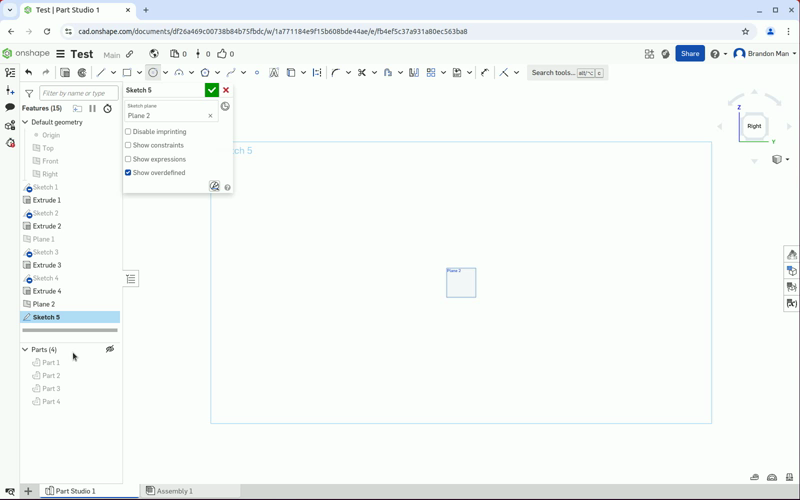
mouse_move(444, 201)
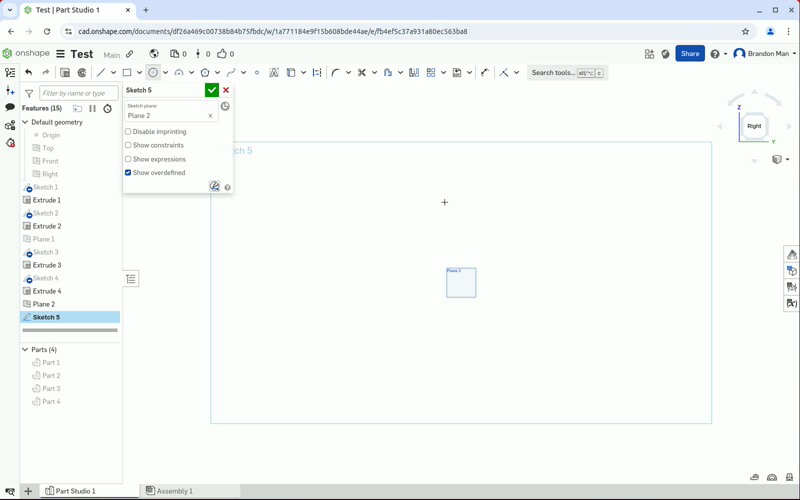
click(444, 201)
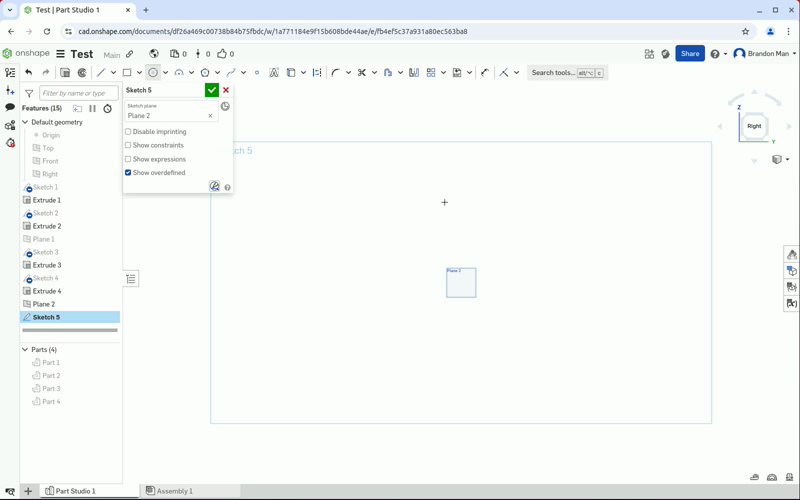
key_up(shift)
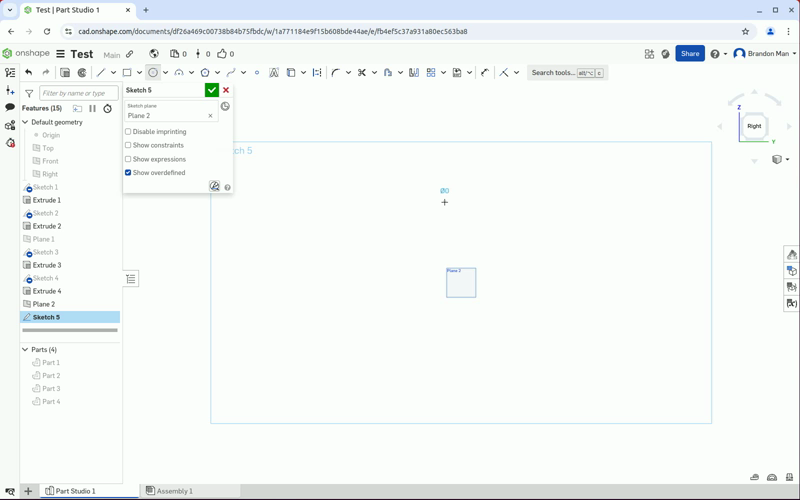
mouse_move(449, 201)
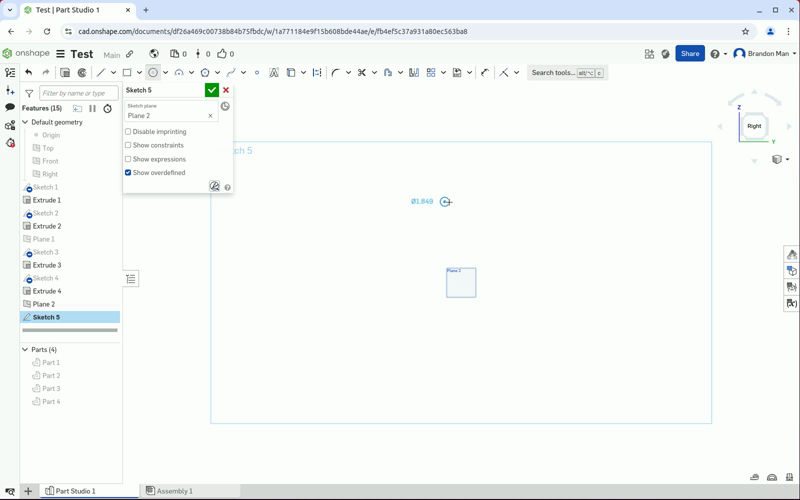
click(449, 201)
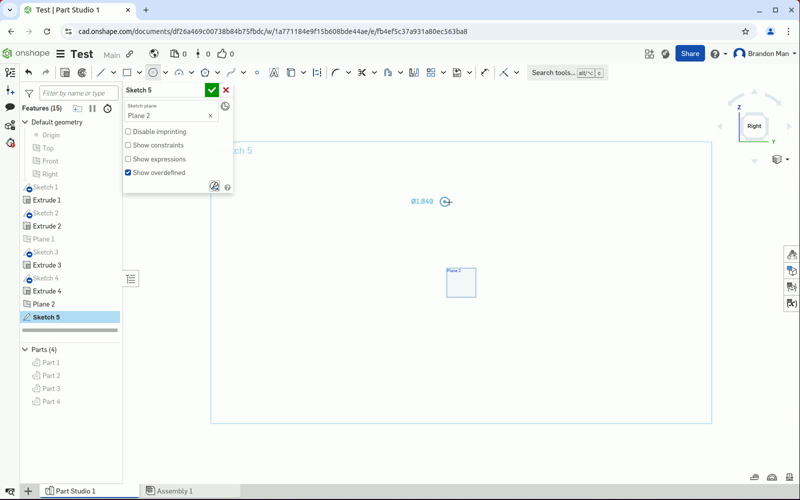
key(esc)
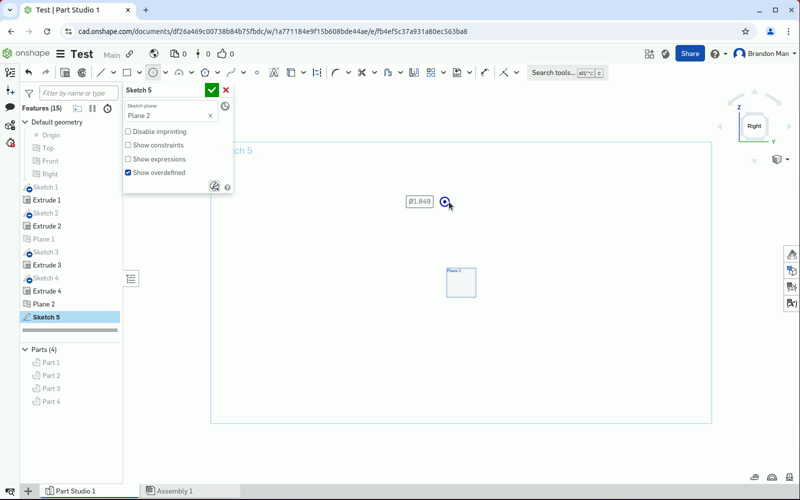
mouse_move(445, 203)
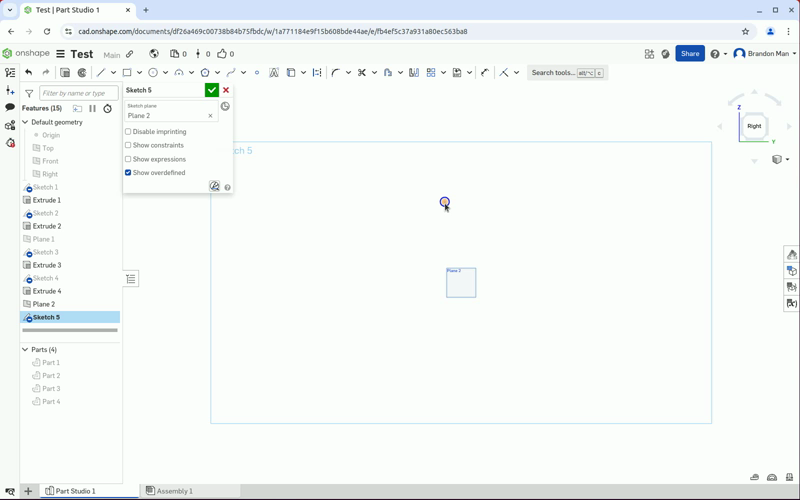
scroll(6)
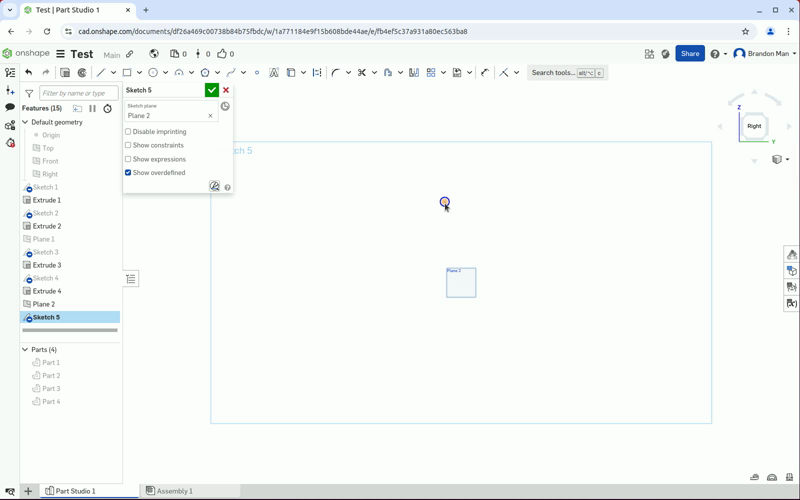
scroll(6)
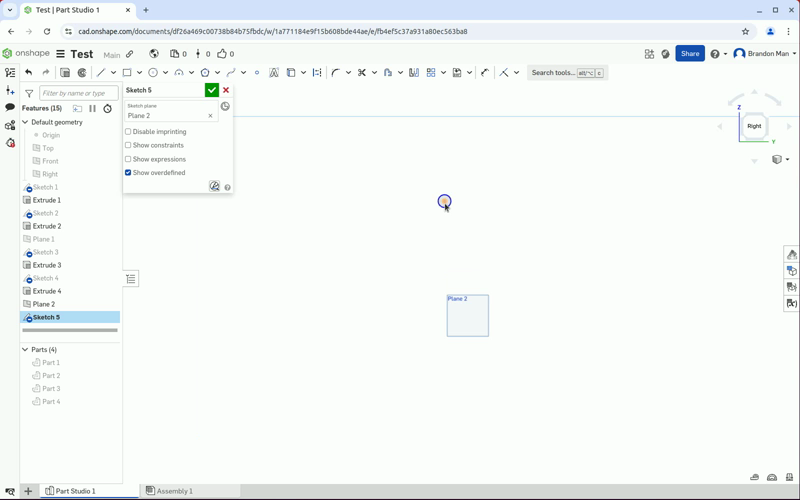
scroll(6)
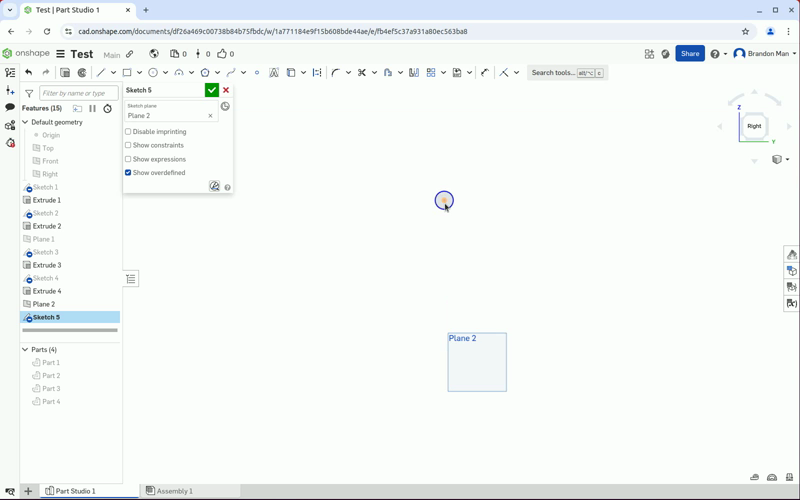
scroll(6)
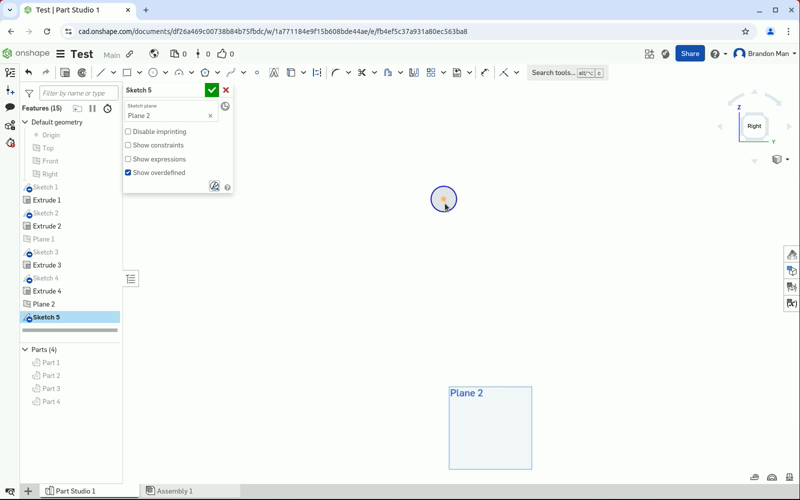
scroll(6)
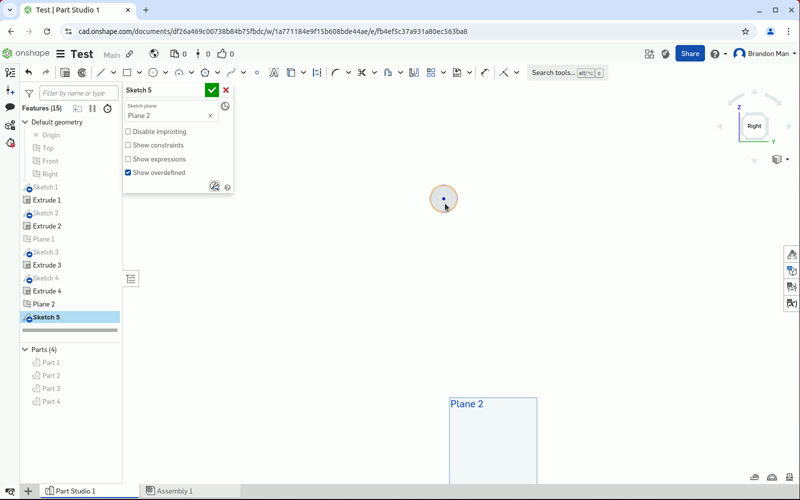
scroll(6)
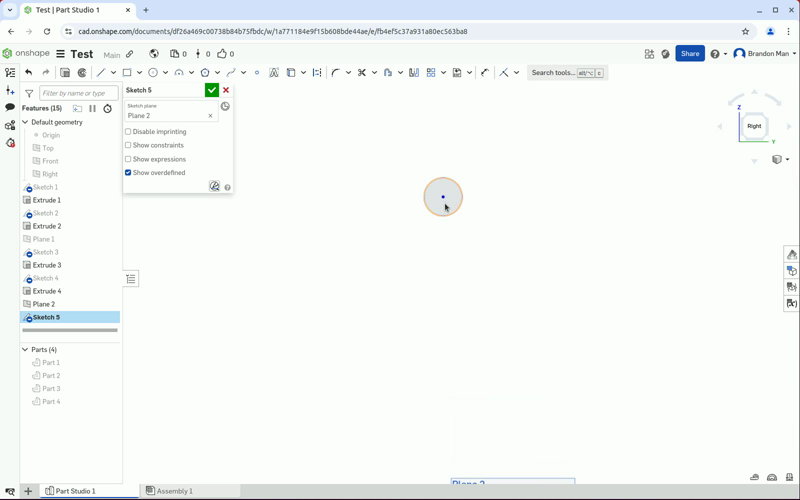
scroll(6)
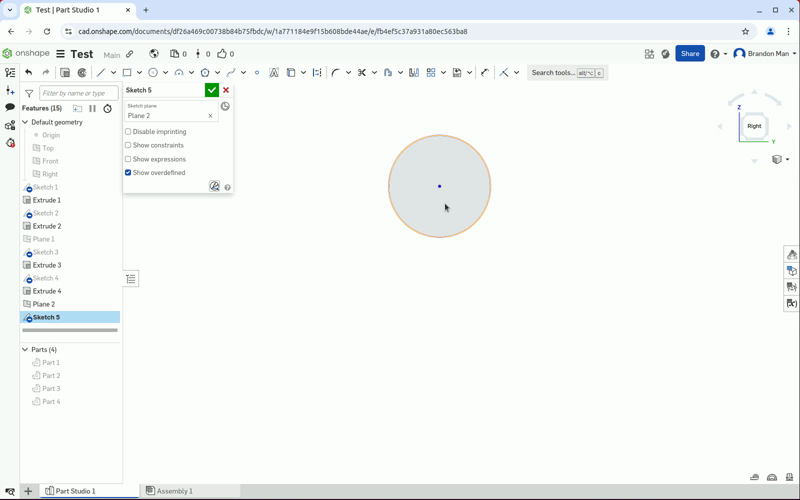
click(445, 203)
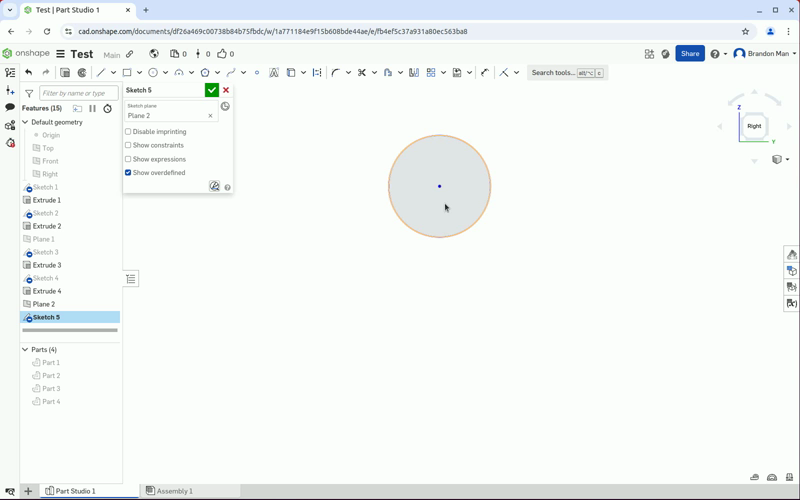
scroll(-6)
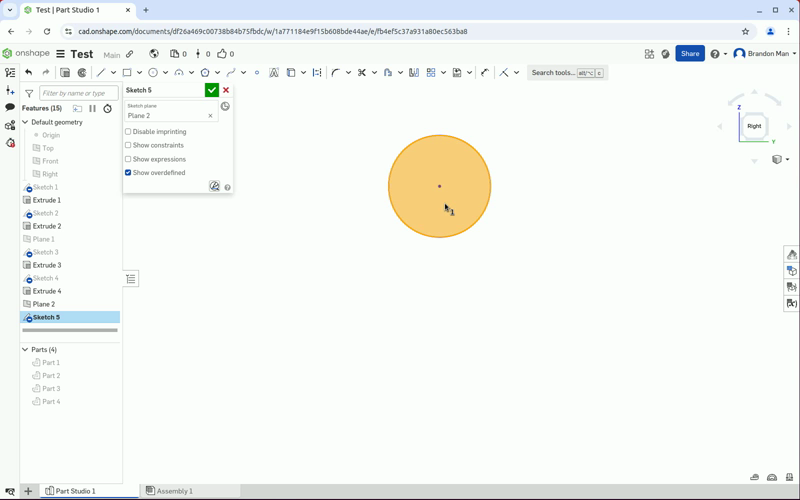
scroll(-6)
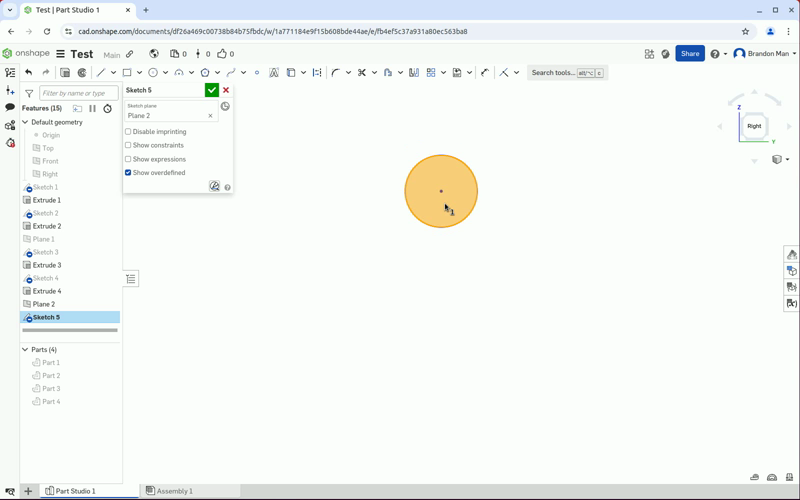
scroll(-6)
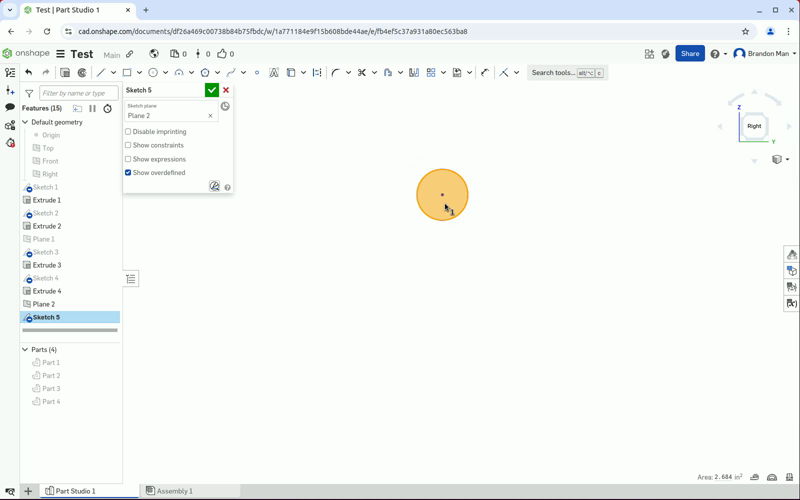
scroll(-6)
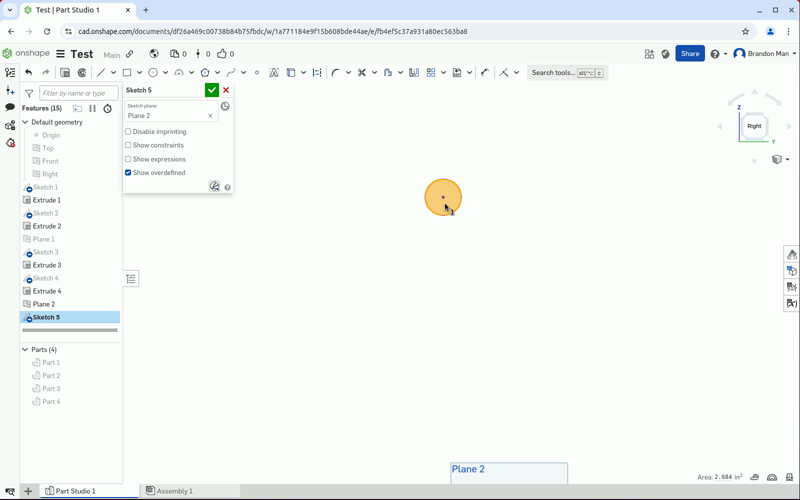
scroll(-6)
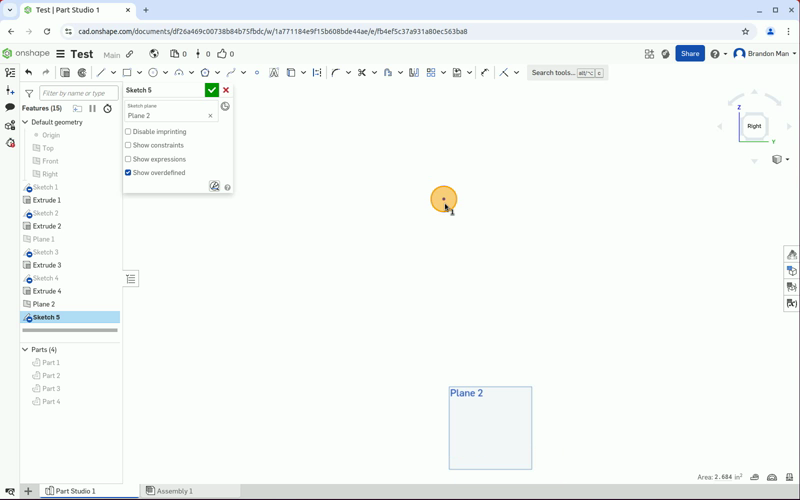
scroll(-6)
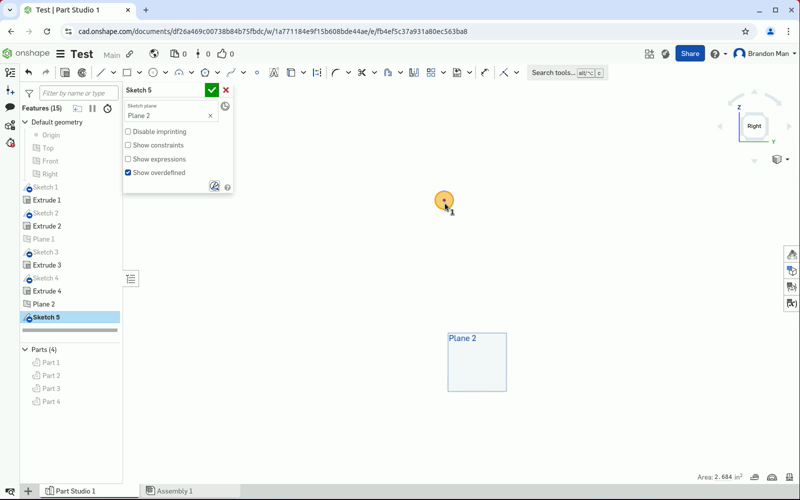
scroll(-6)
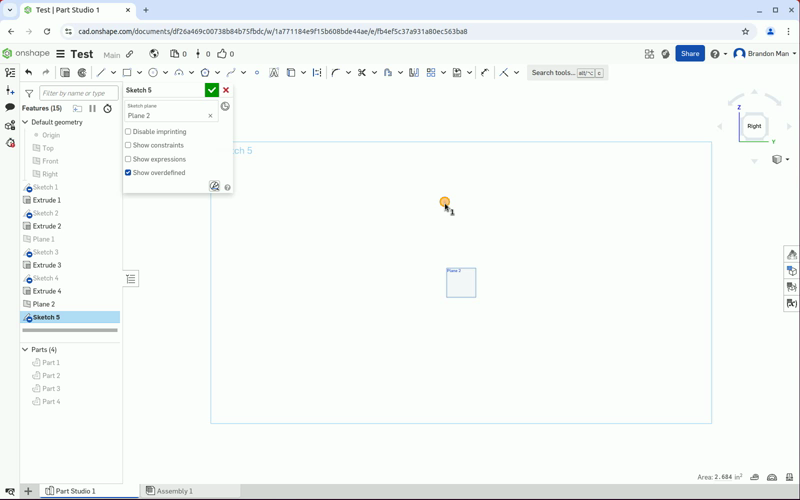
mouse_move(73, 352)
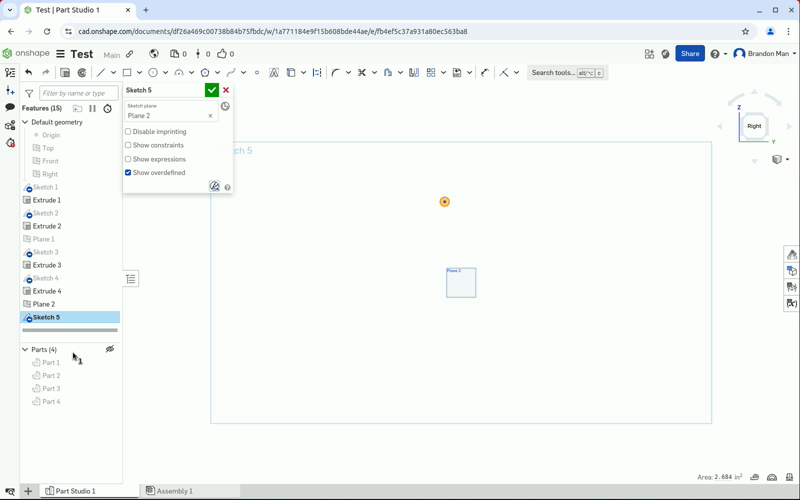
key(shift+y)
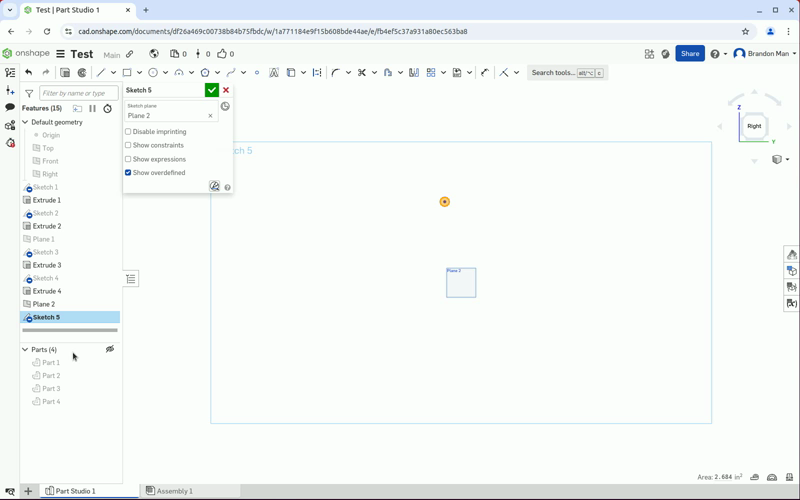
key(shift+e)
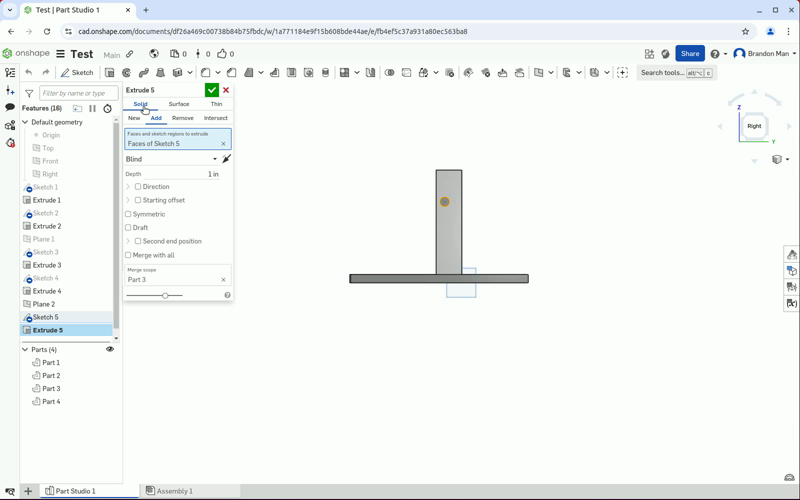
mouse_move(143, 106)
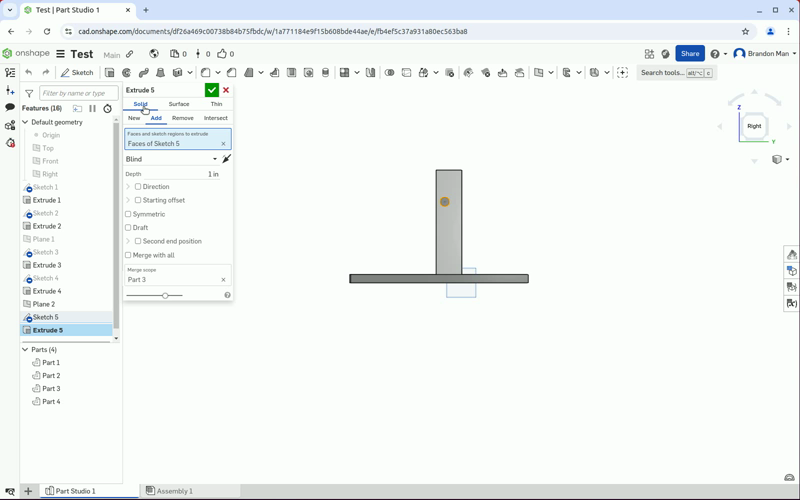
click(143, 106)
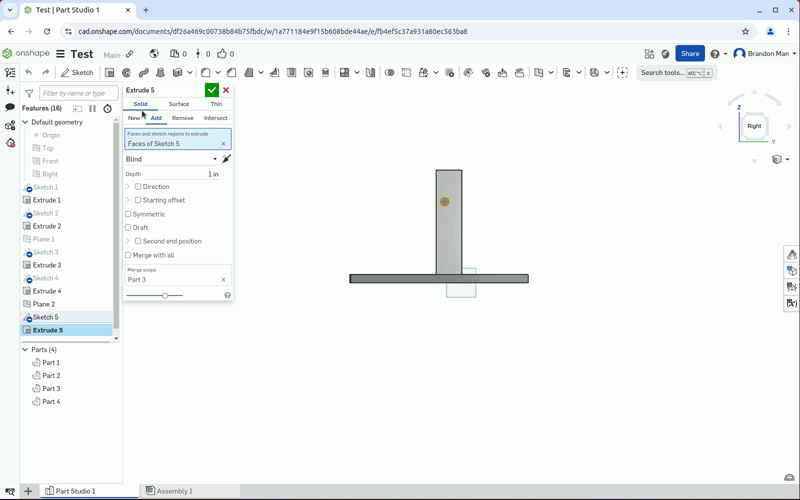
mouse_move(137, 120)
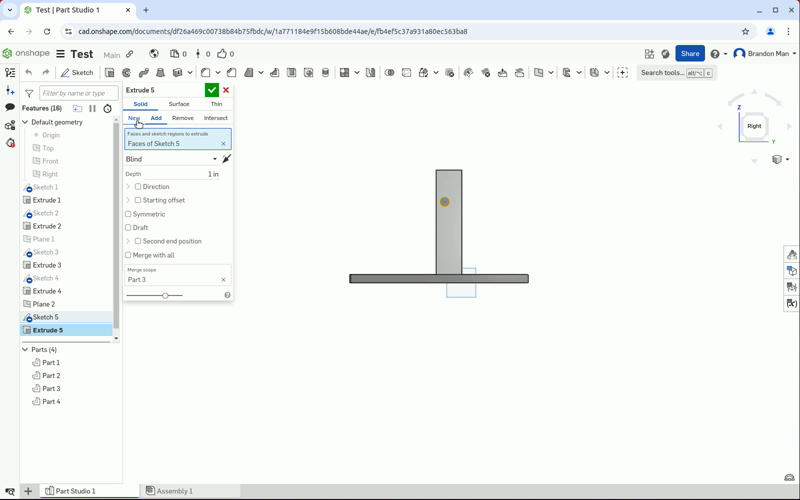
click(137, 120)
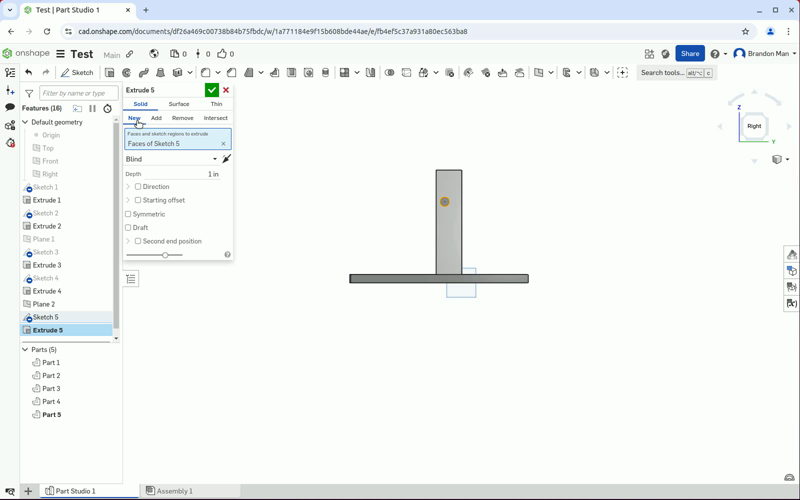
key(tab, 4)
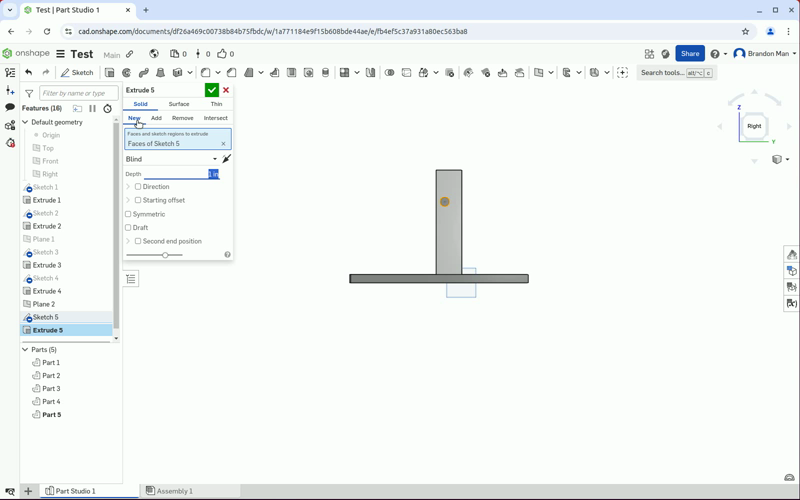
text(12.036)
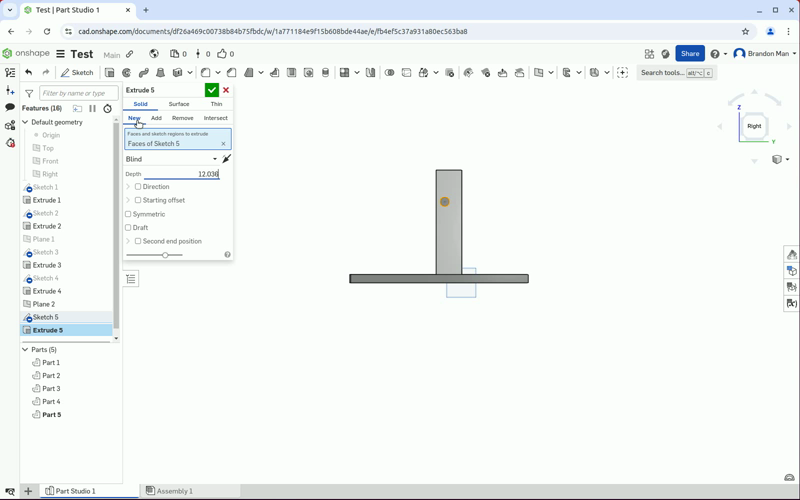
key(enter)
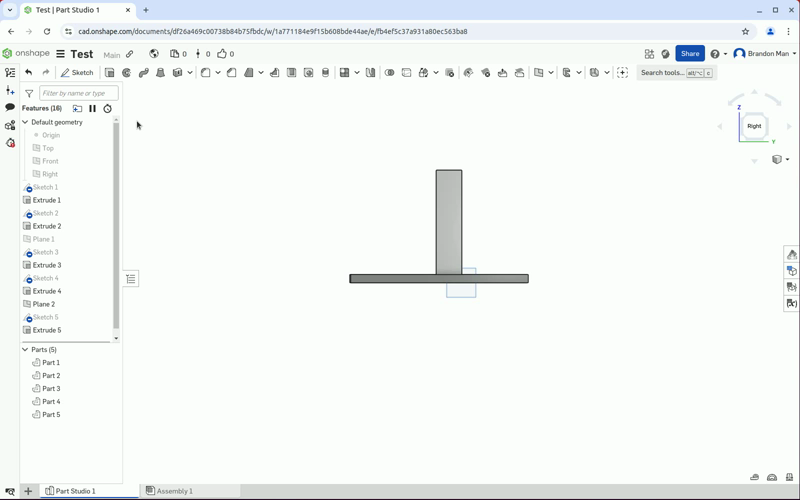
key(shift+h)
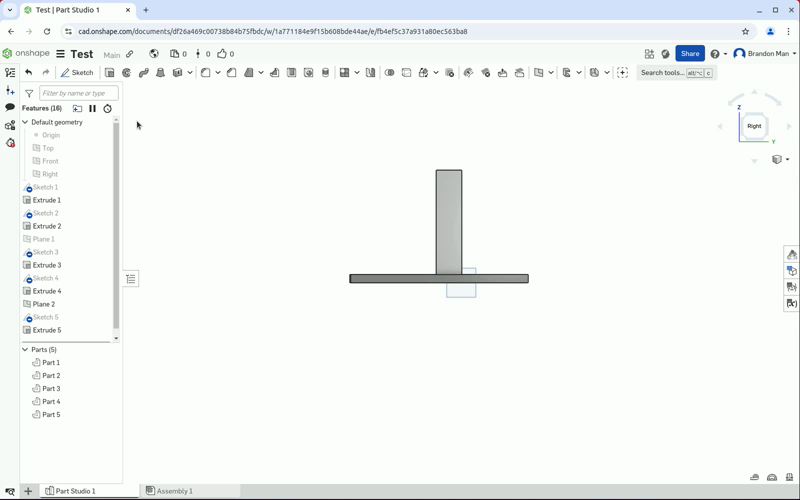
key(shift+h)
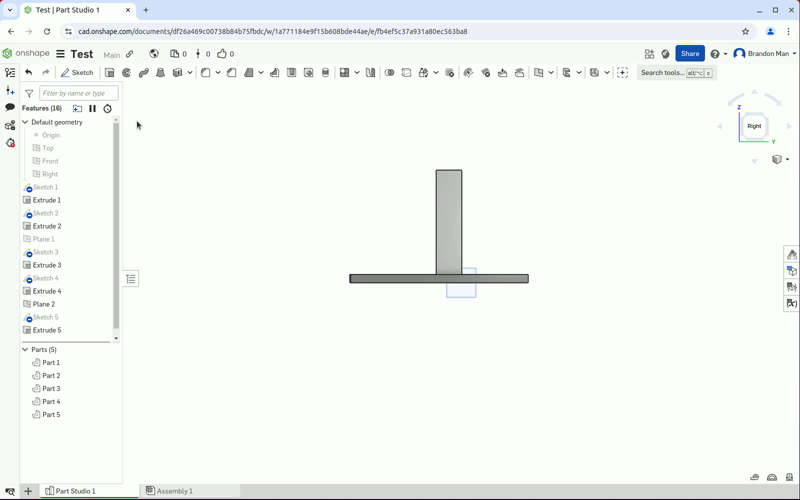
mouse_move(69, 189)
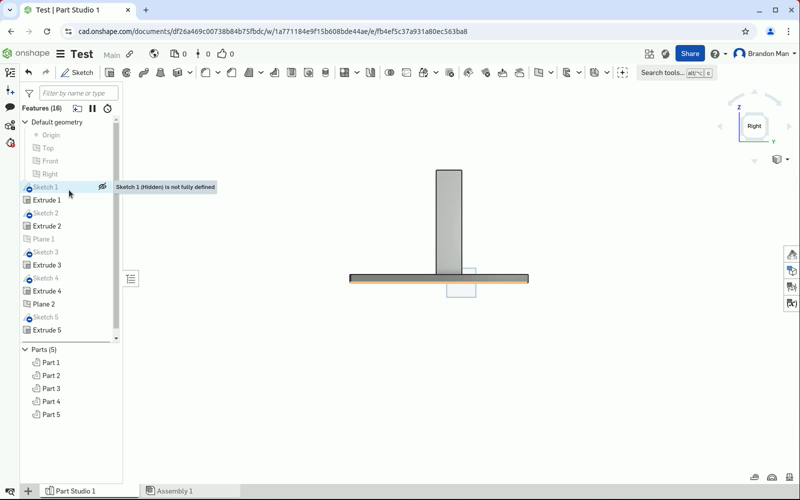
click(69, 189)
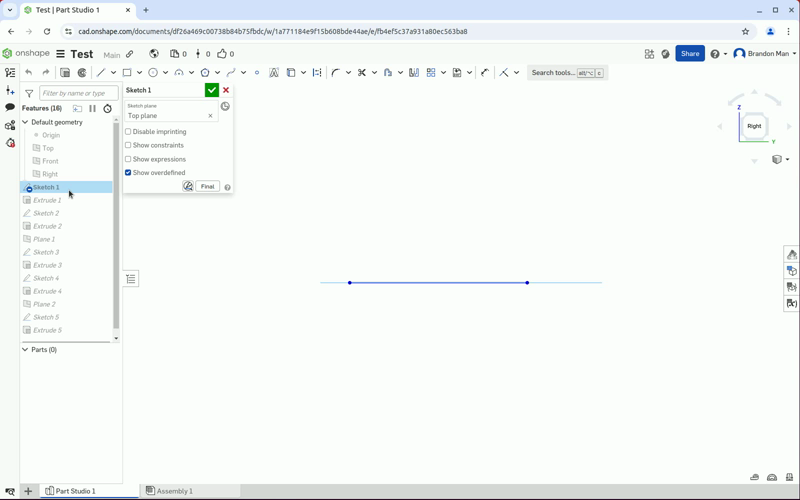
mouse_move(229, 92)
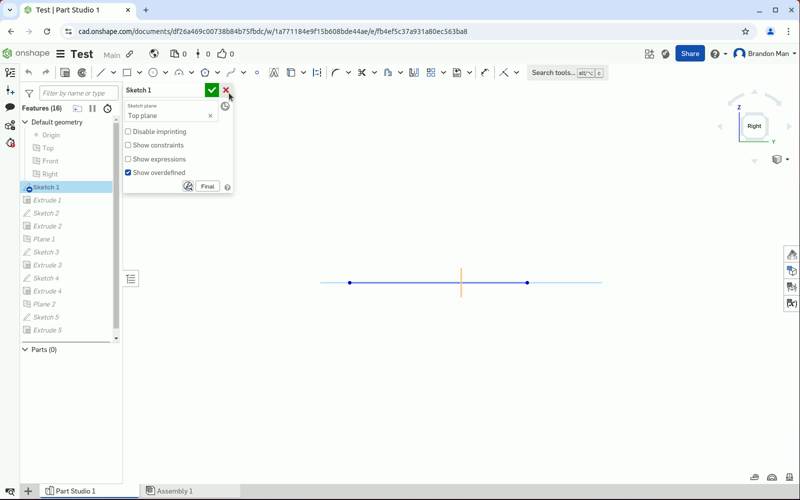
click(229, 92)
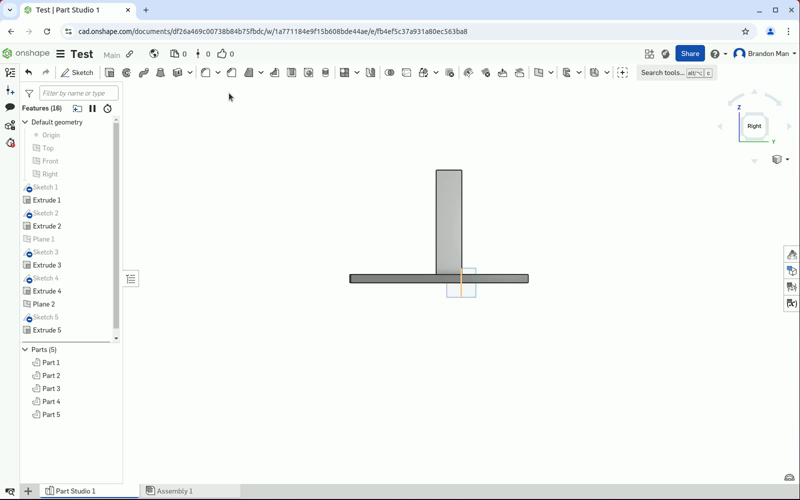
mouse_move(73, 352)
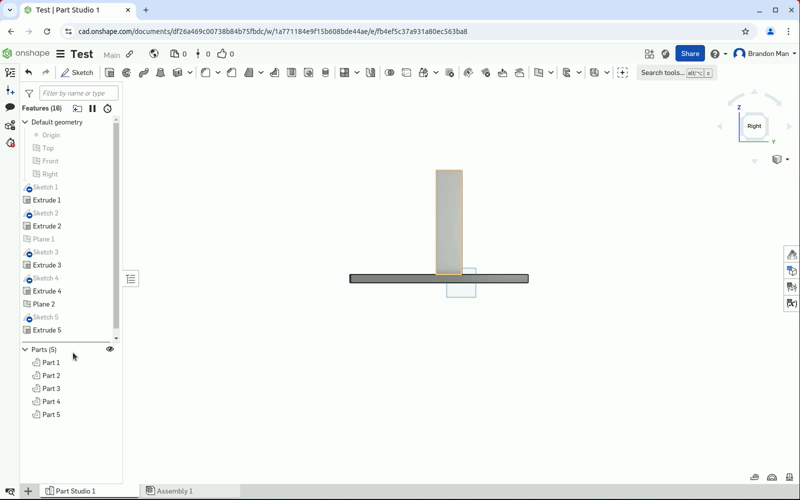
key(y)
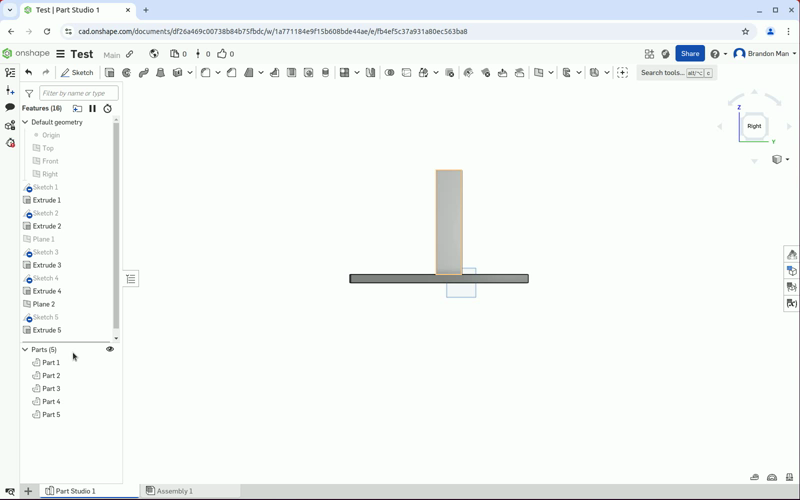
key(shift+p)
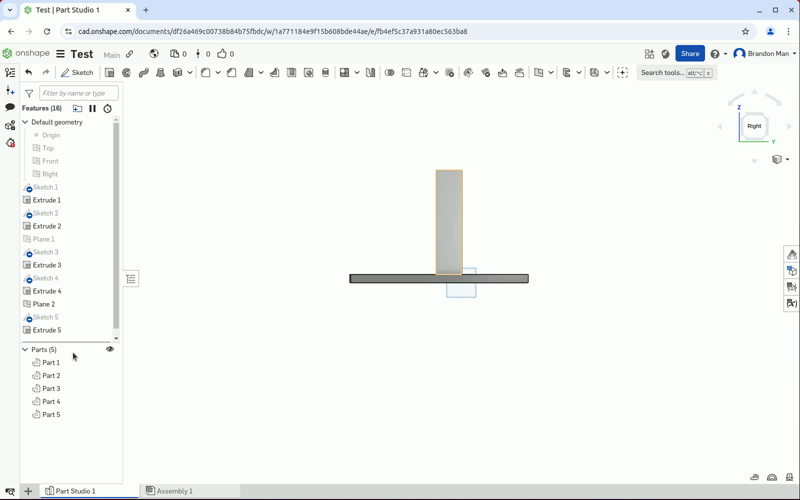
key(space)
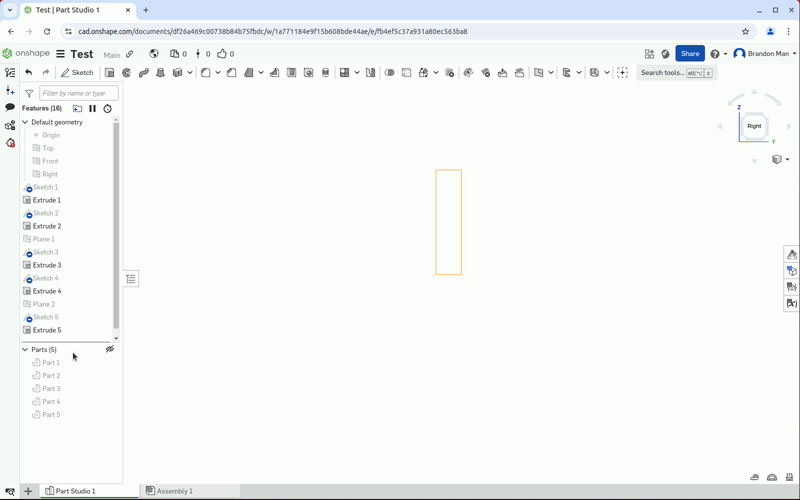
key_down(shift)
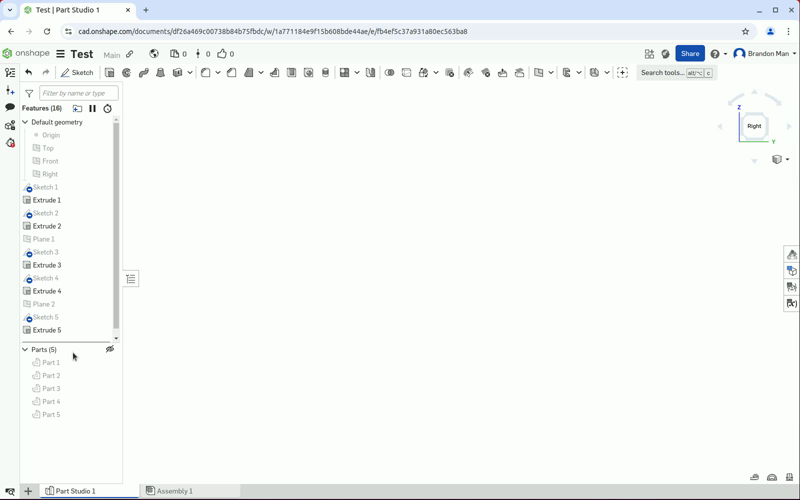
key(right)
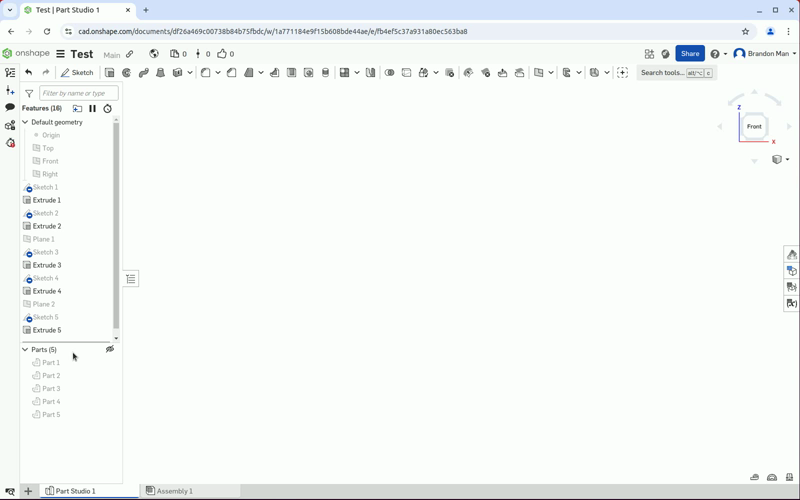
key_up(shift)
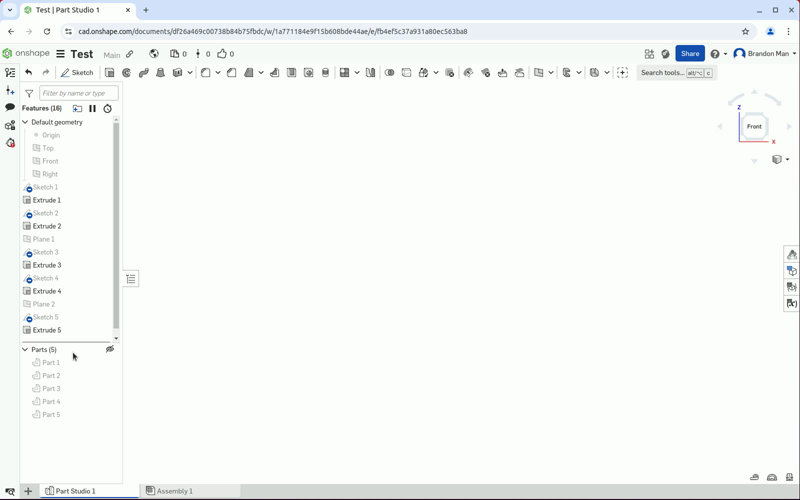
key(space)
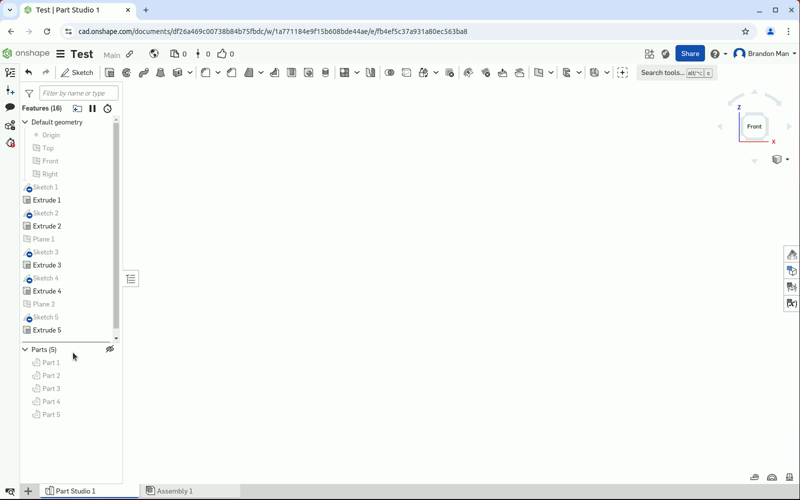
key_down(shift)
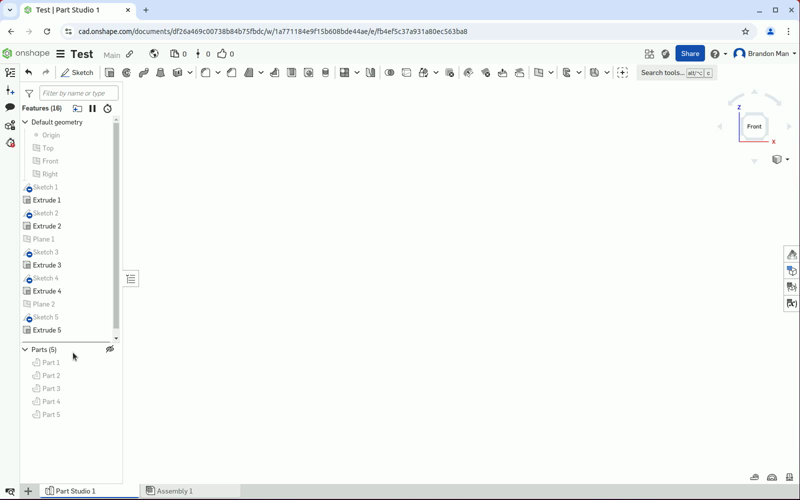
key(down)
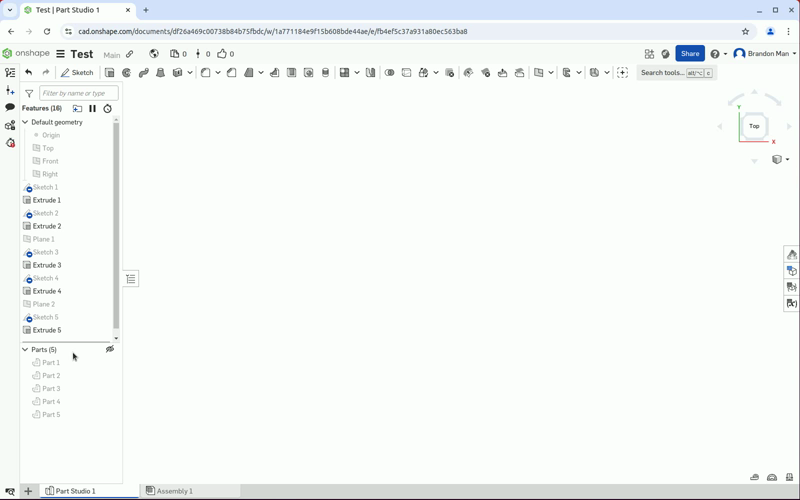
key_up(shift)
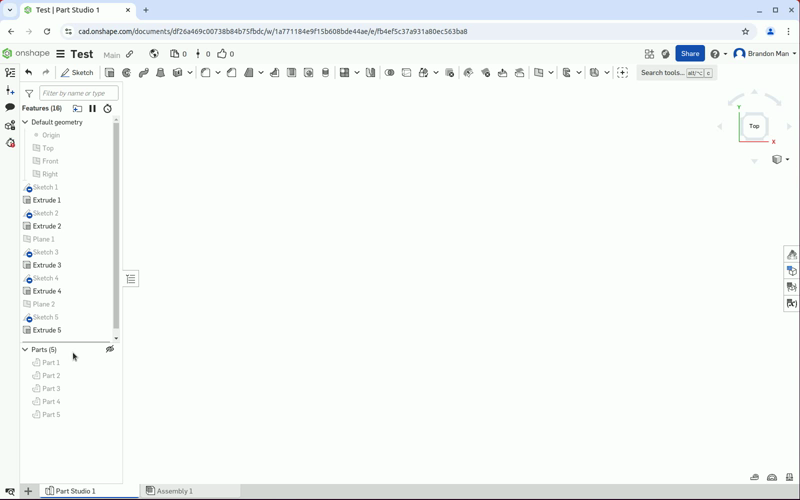
mouse_move(73, 352)
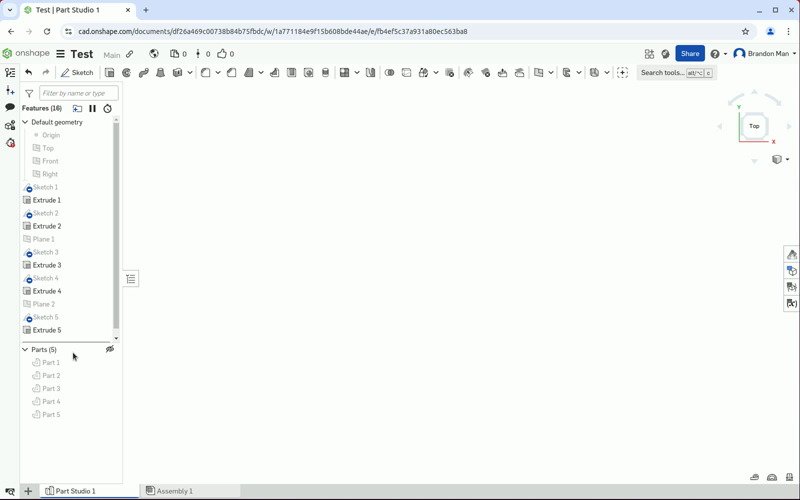
key(shift+y)
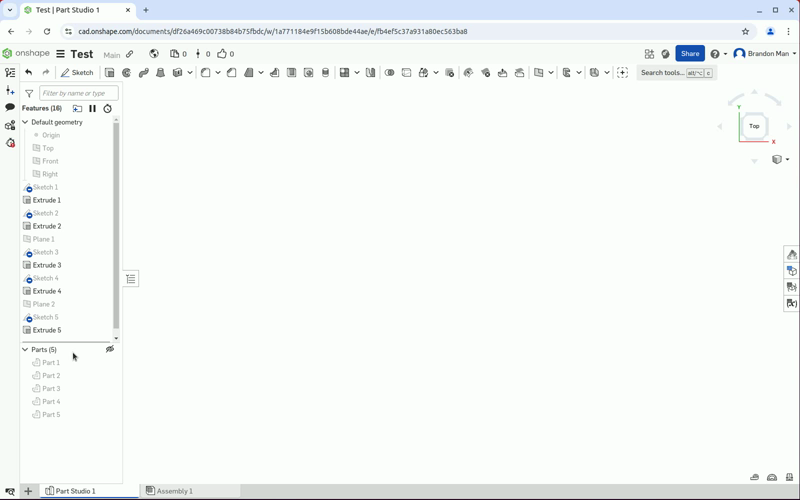
key(shift+s)
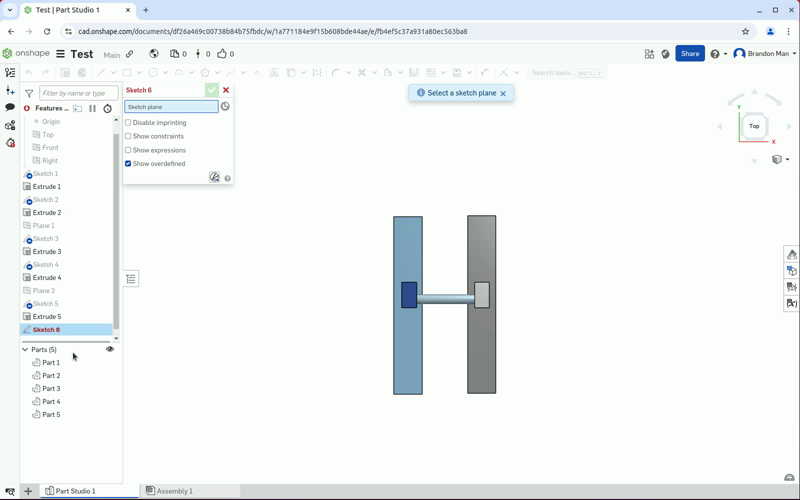
mouse_move(69, 228)
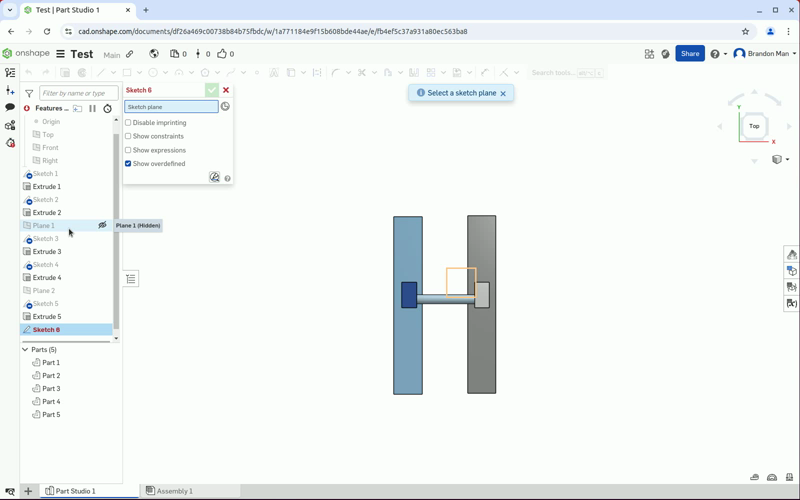
click(69, 228)
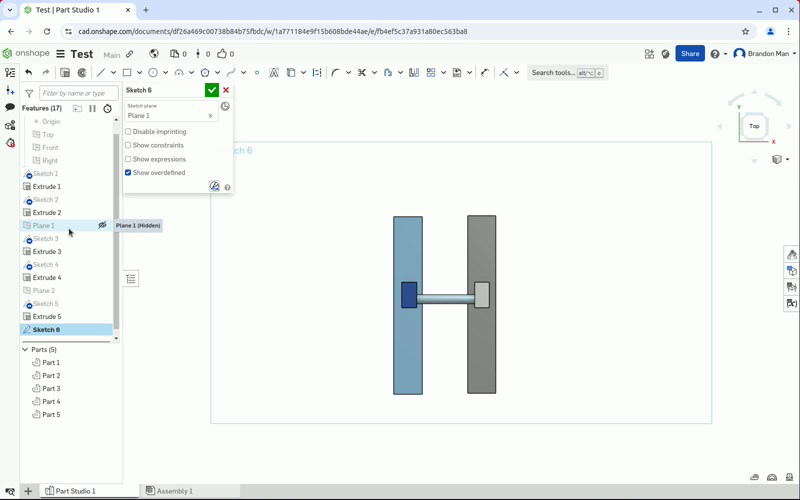
mouse_move(73, 352)
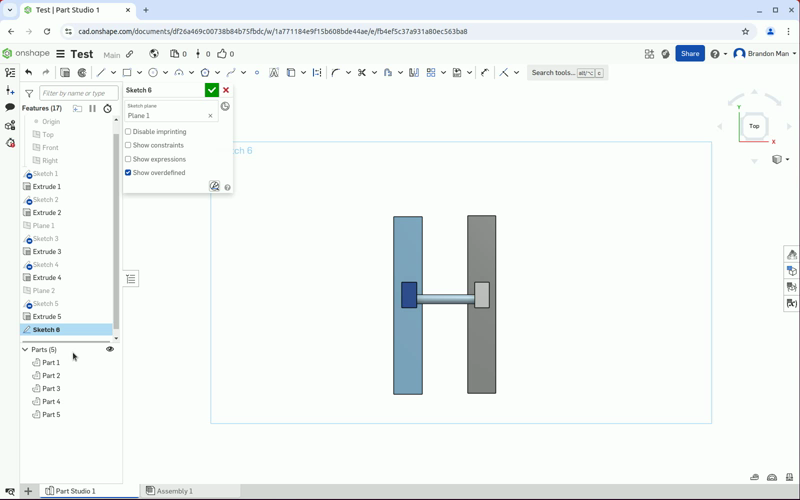
key(y)
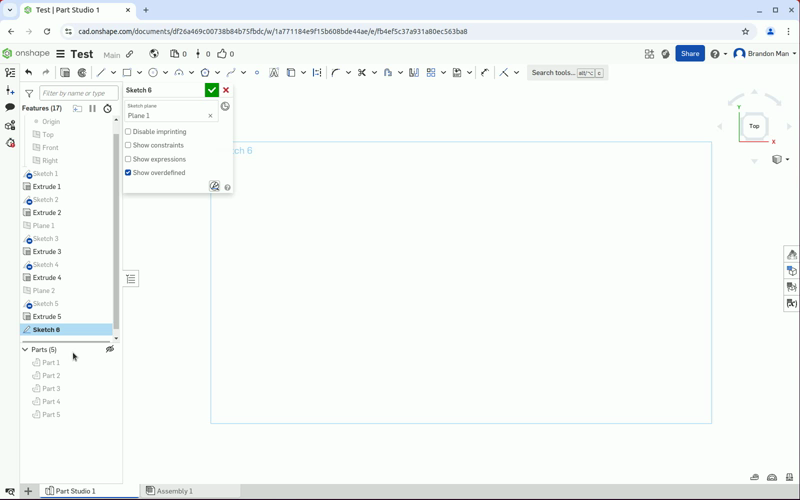
key(l)
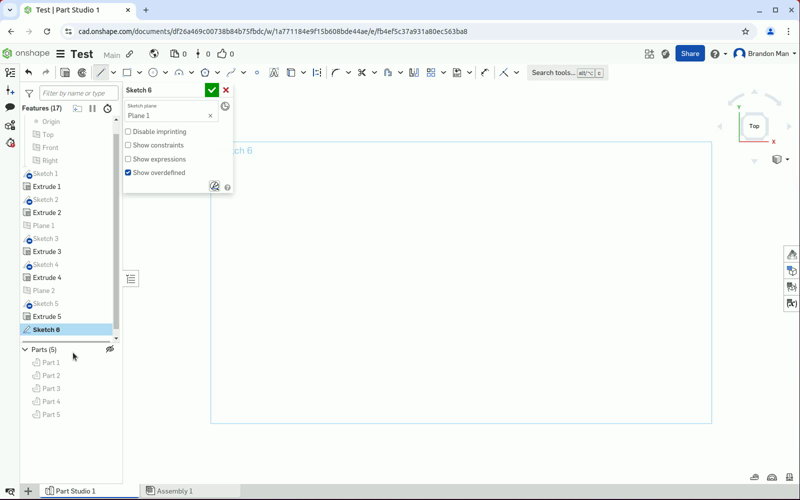
key_down(shift)
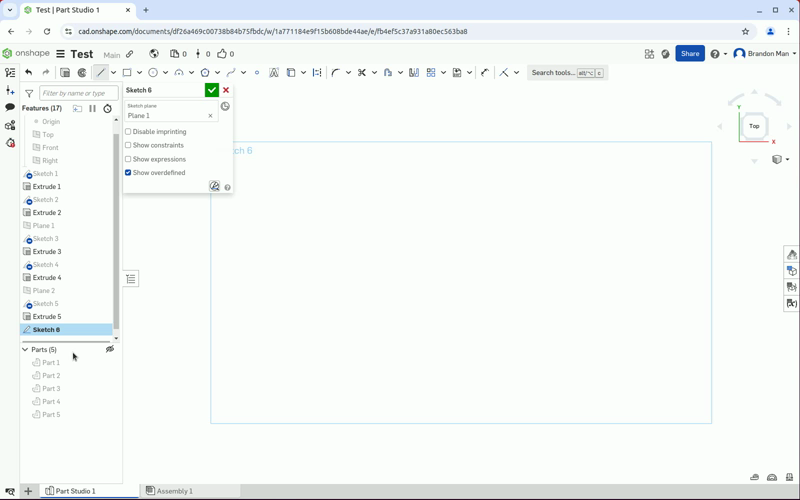
mouse_move(423, 394)
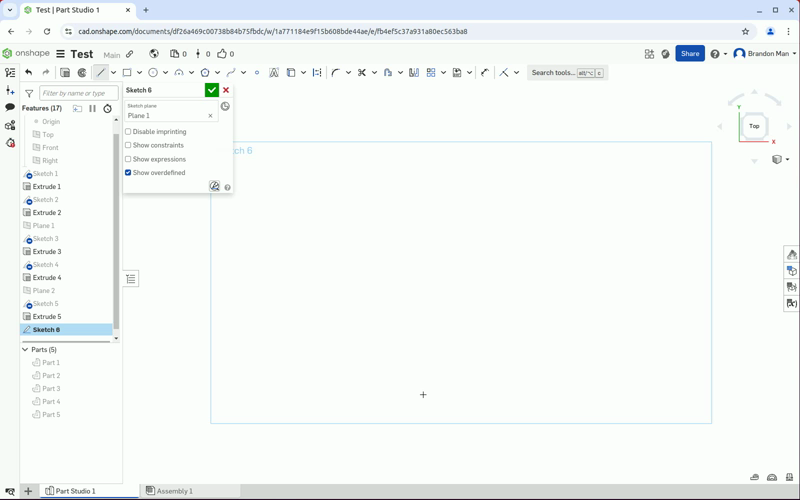
click(423, 394)
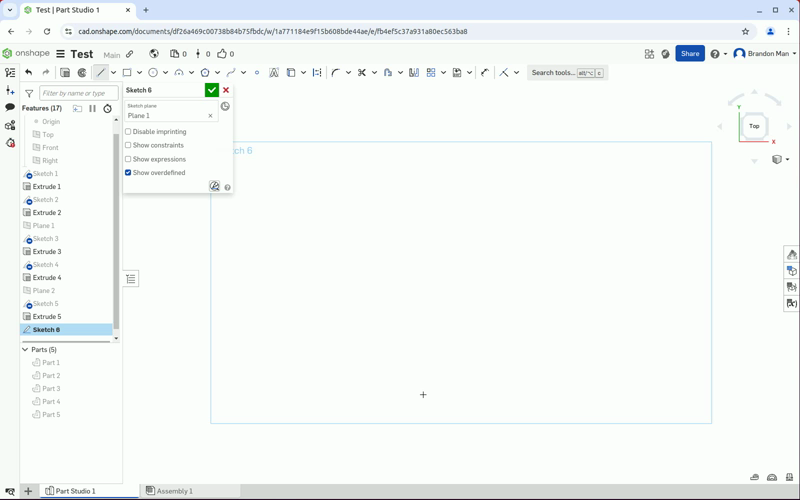
key_up(shift)
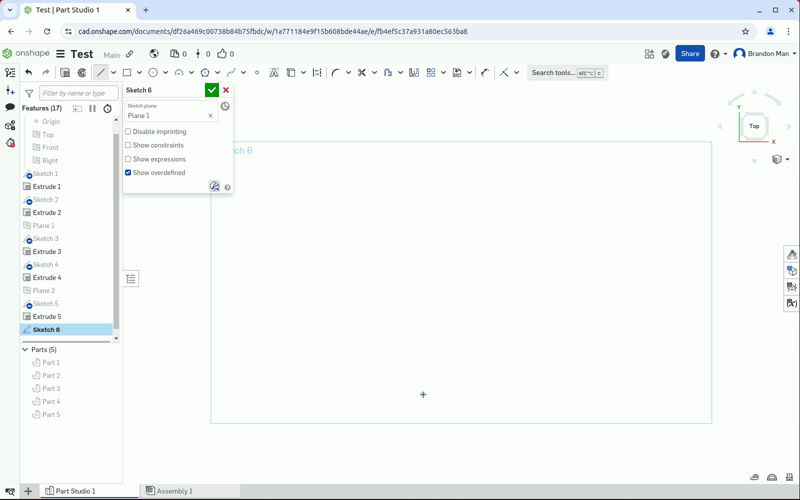
key_down(shift)
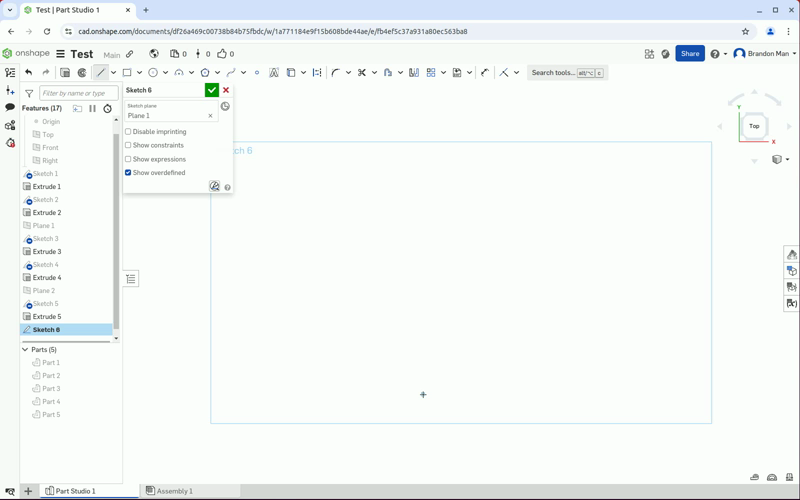
mouse_move(497, 394)
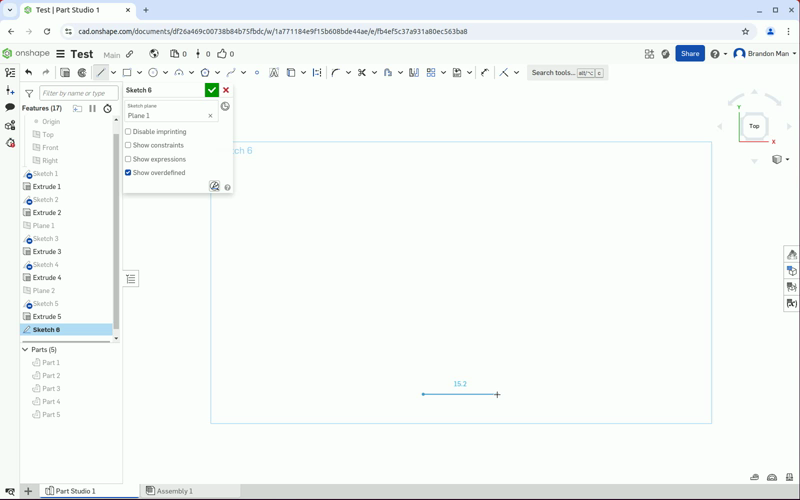
click(497, 394)
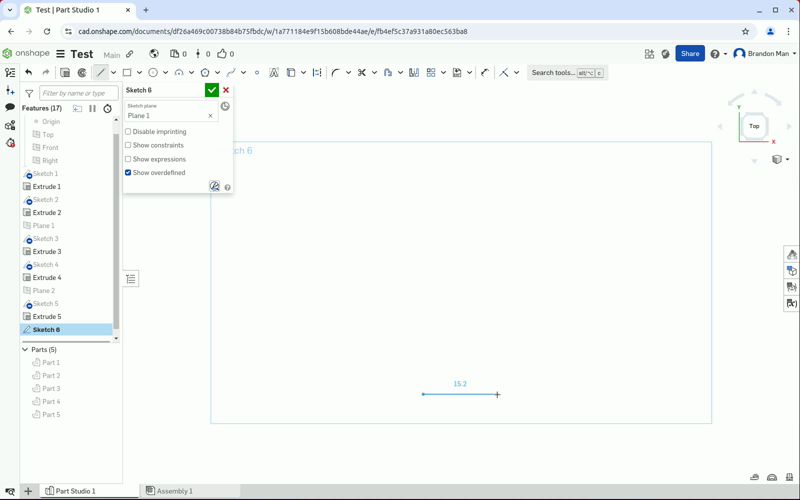
key_up(shift)
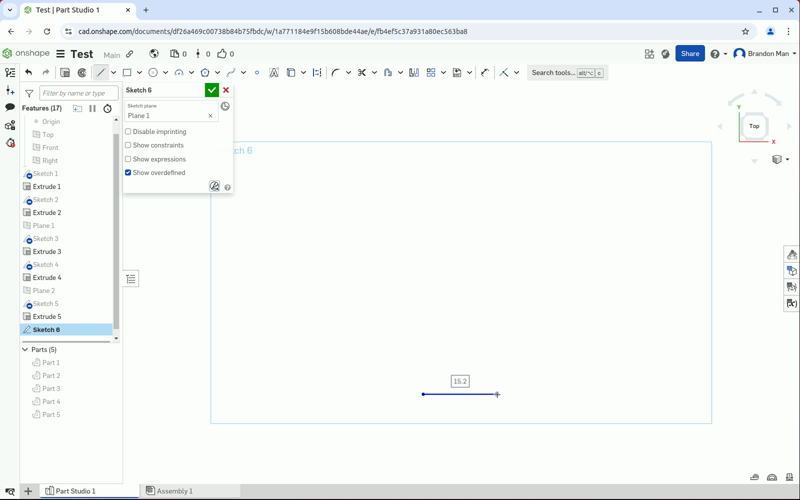
key_down(shift)
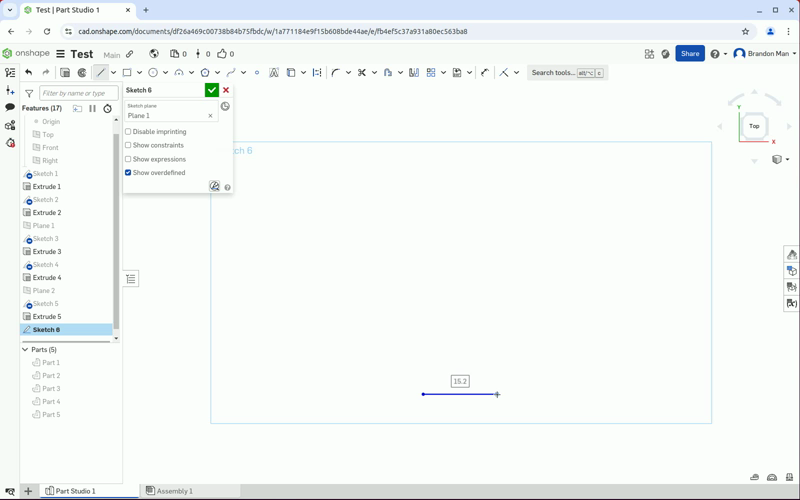
mouse_move(527, 394)
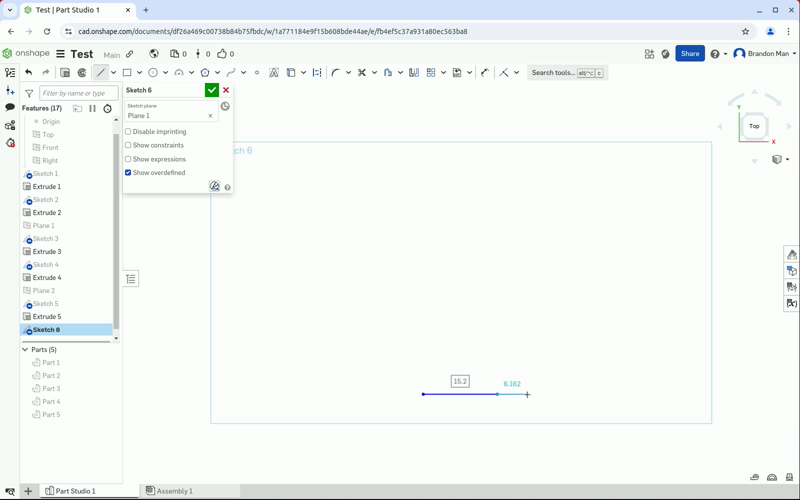
mouse_move(497, 372)
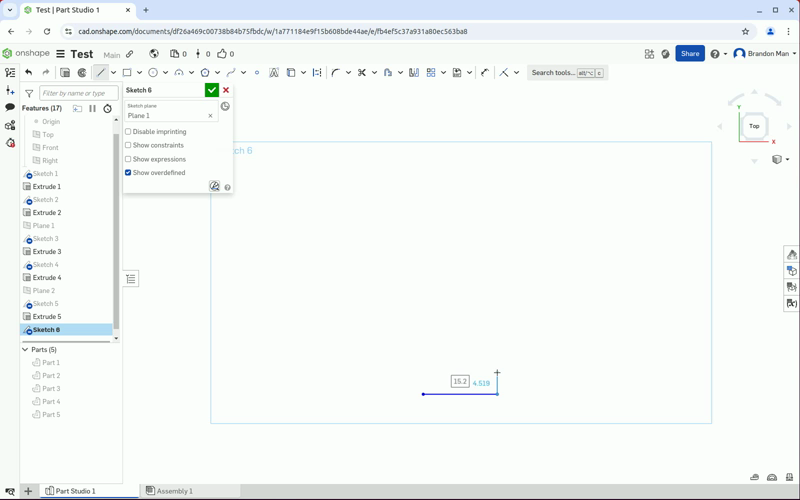
click(497, 372)
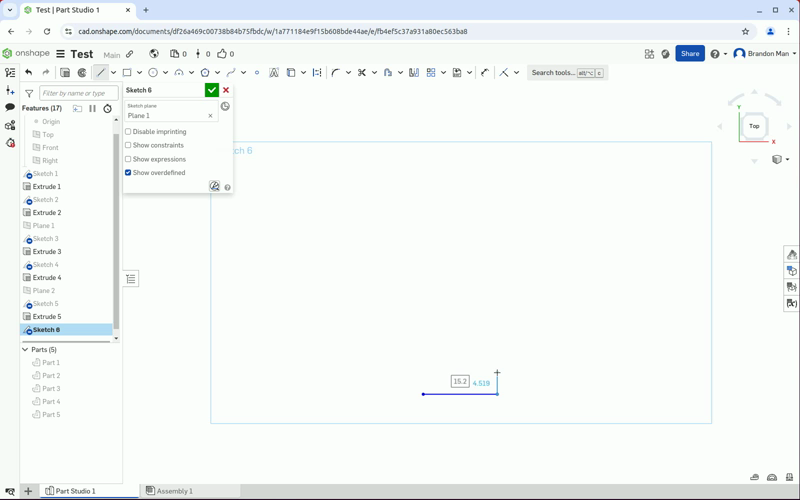
key_up(shift)
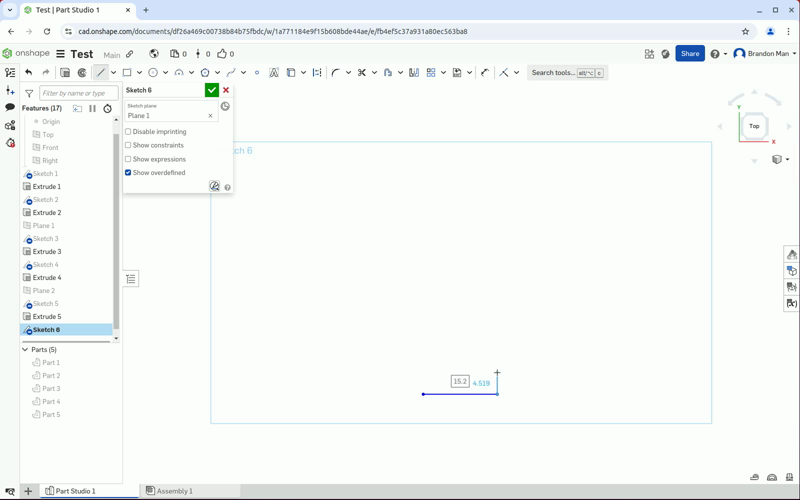
key_down(shift)
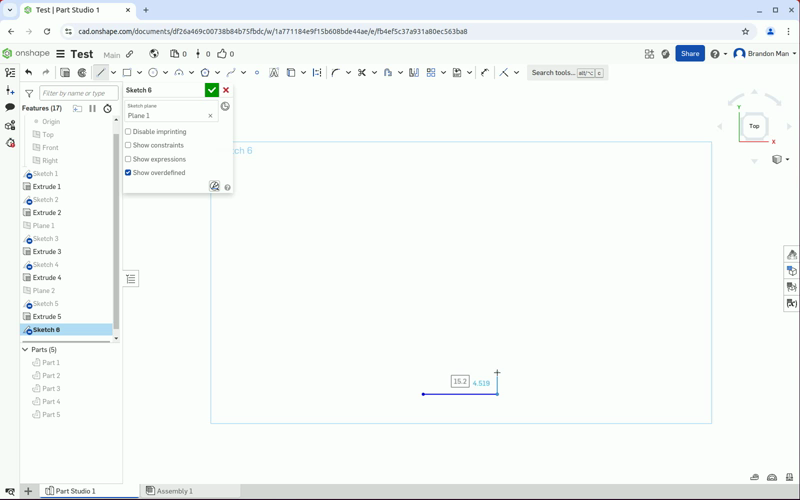
mouse_move(423, 372)
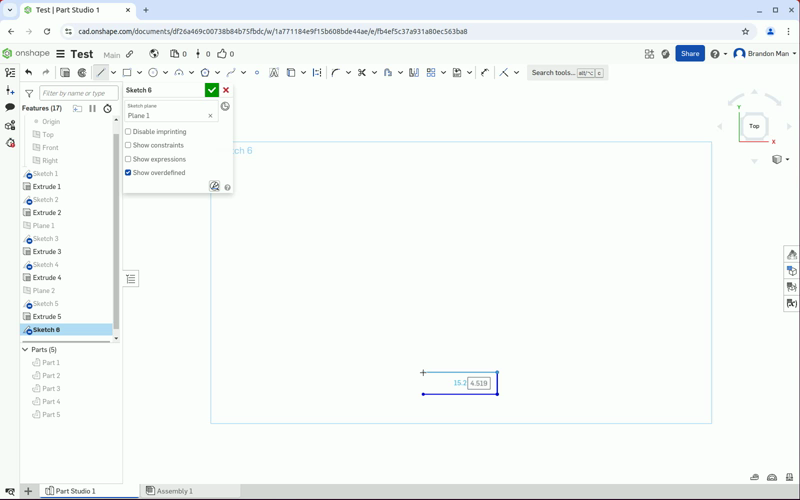
click(423, 372)
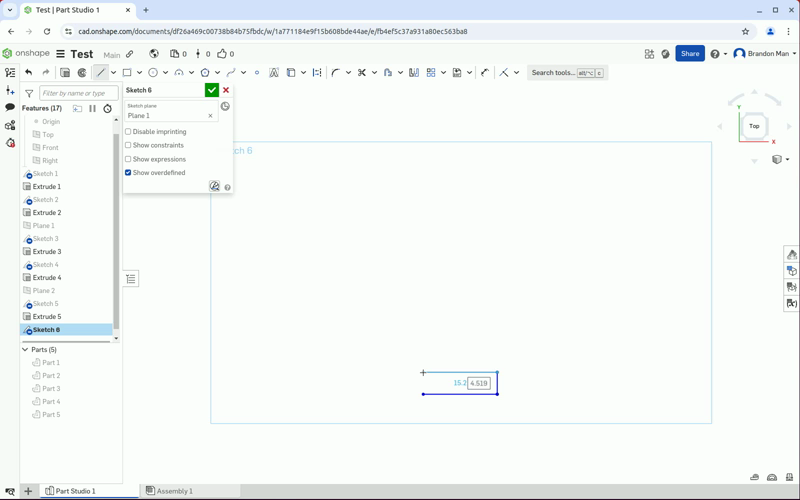
key_up(shift)
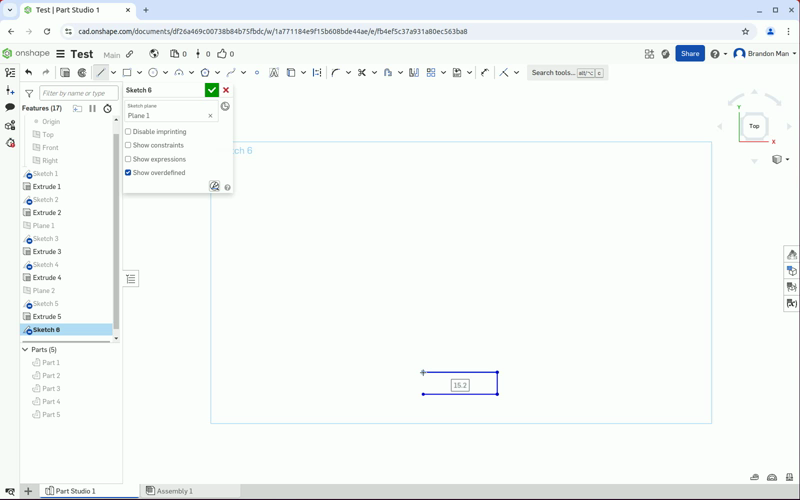
mouse_move(453, 372)
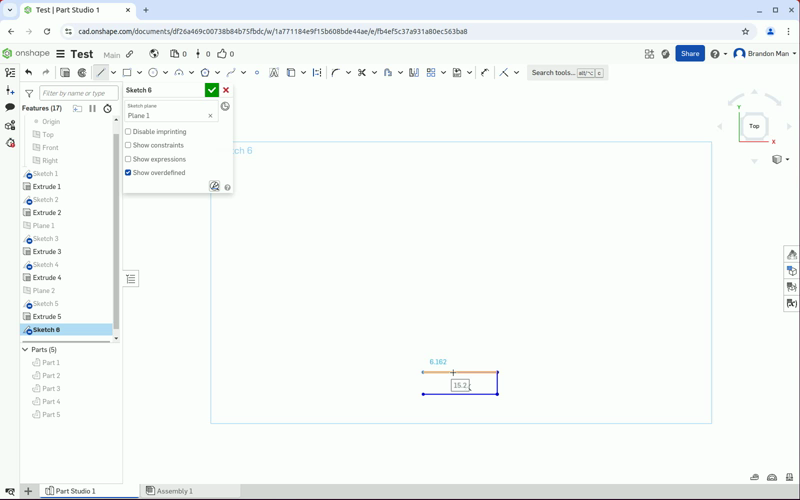
key_down(shift)
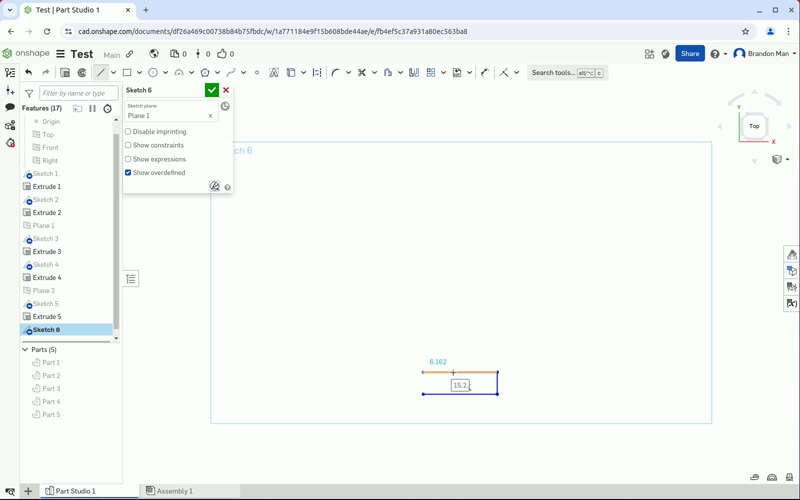
mouse_move(423, 394)
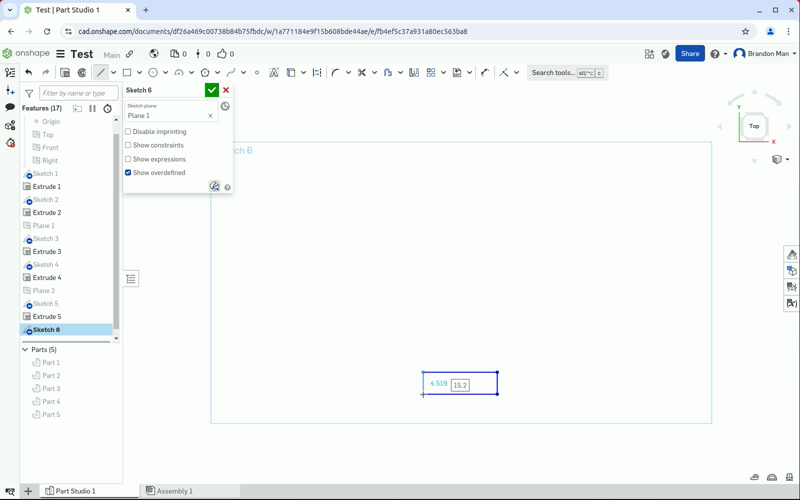
key_up(shift)
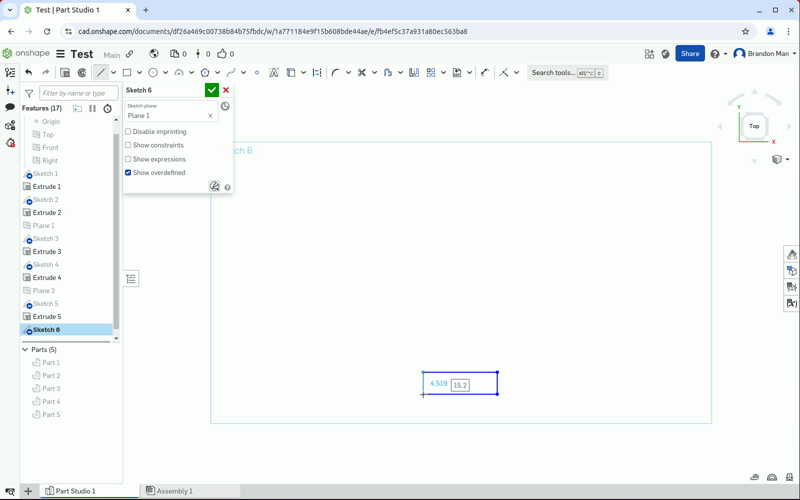
click(423, 394)
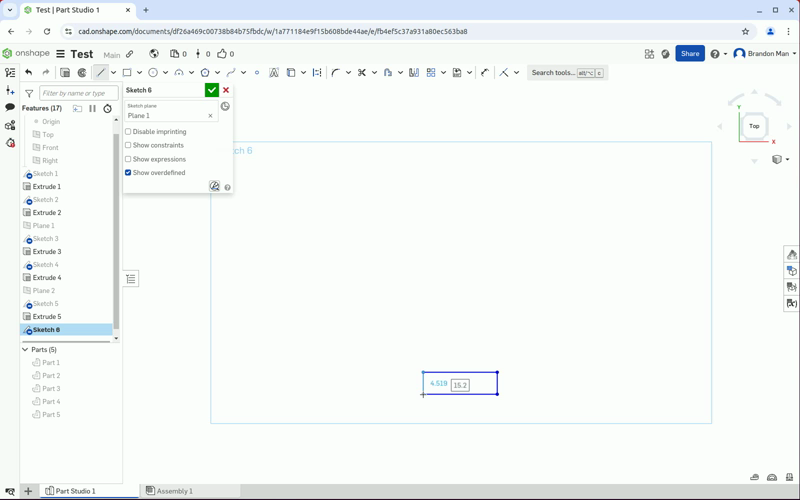
key(esc)
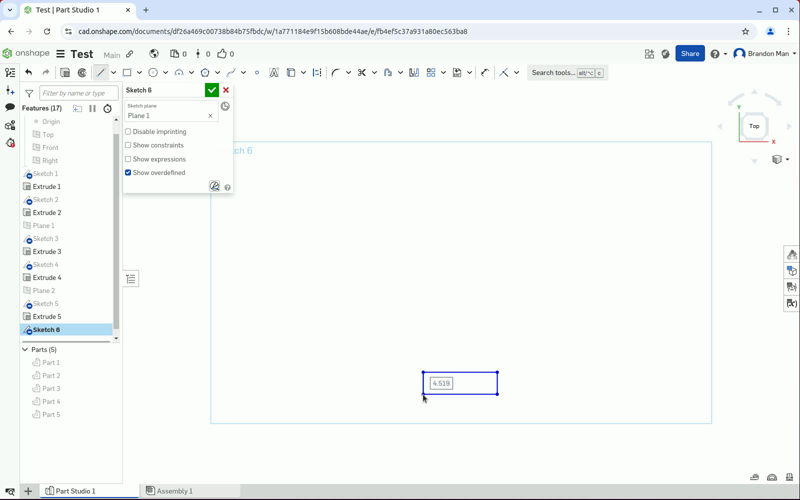
mouse_move(463, 383)
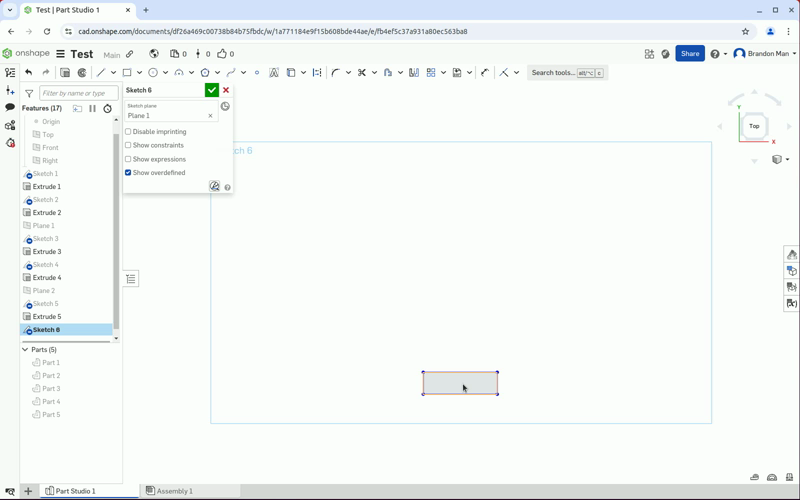
scroll(6)
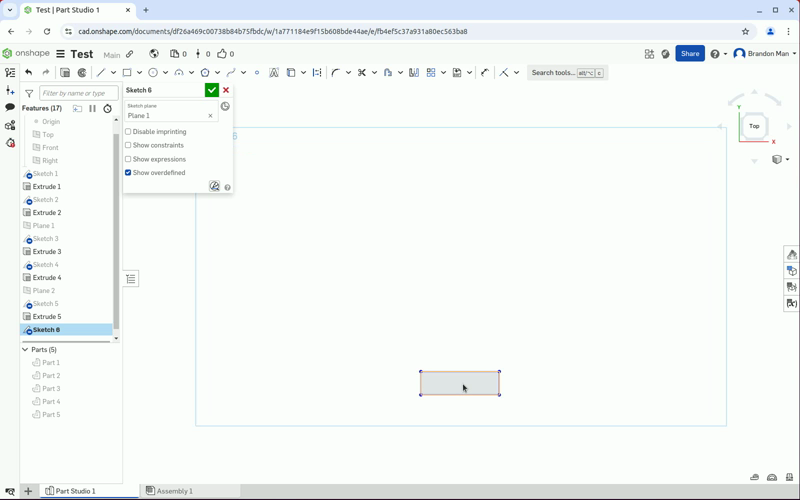
scroll(6)
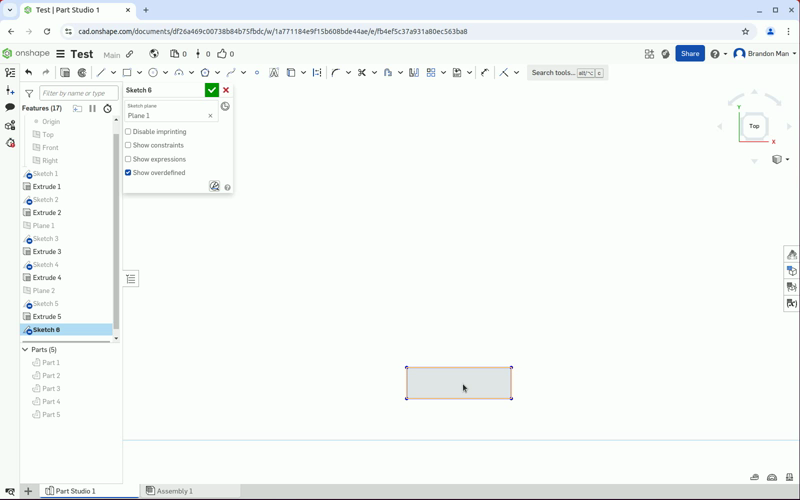
scroll(6)
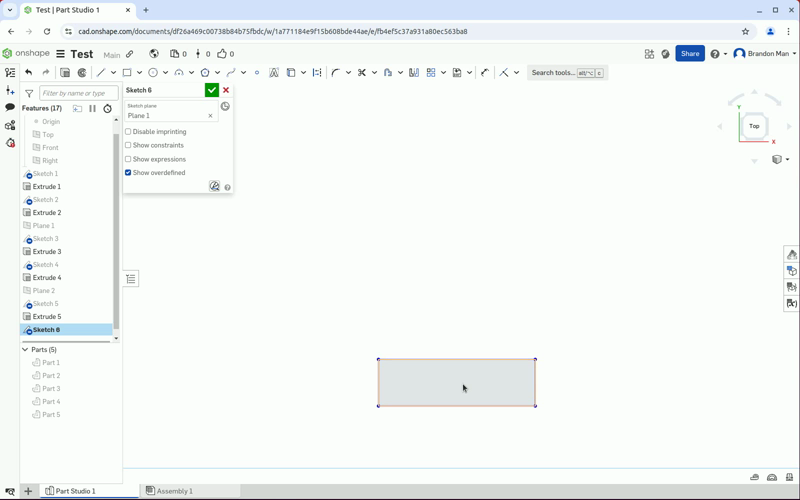
scroll(6)
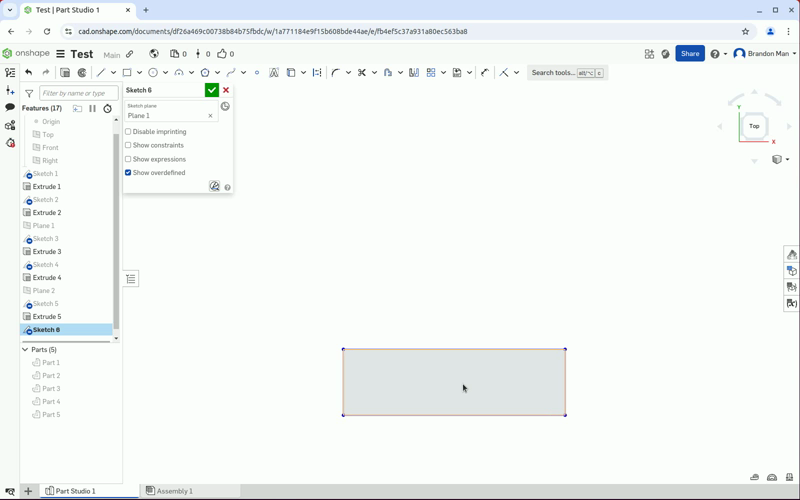
scroll(6)
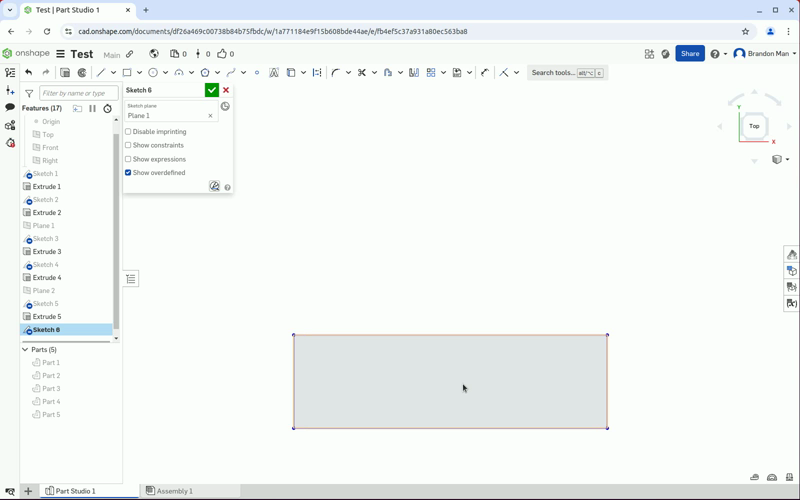
scroll(6)
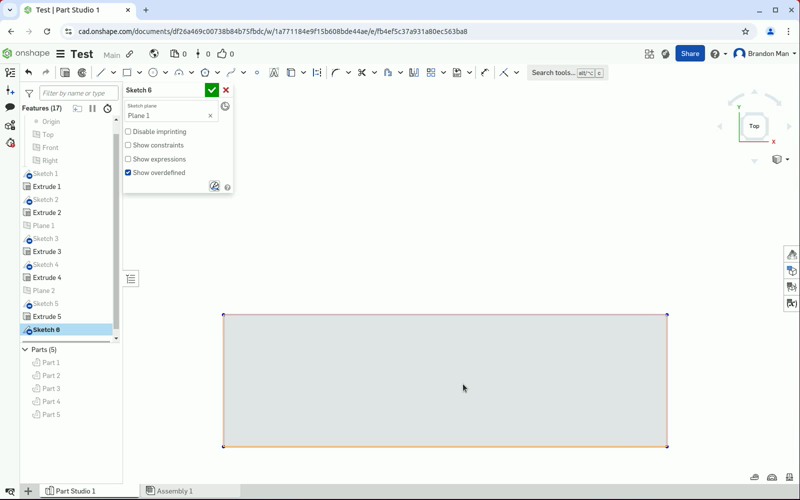
scroll(6)
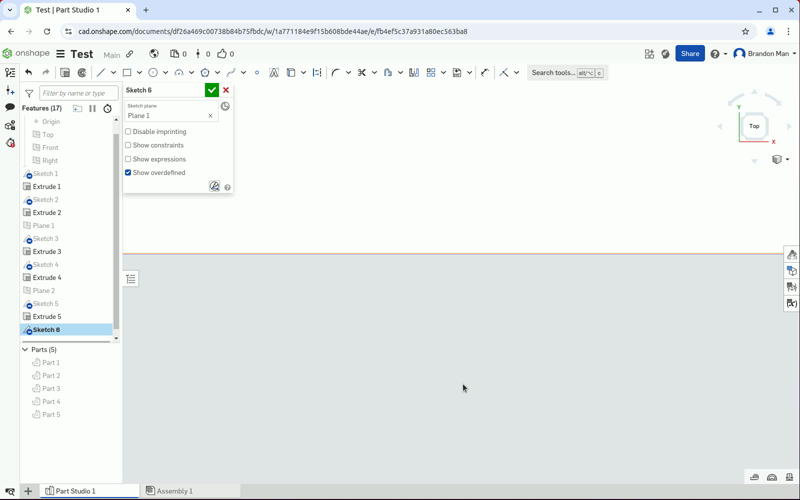
click(463, 383)
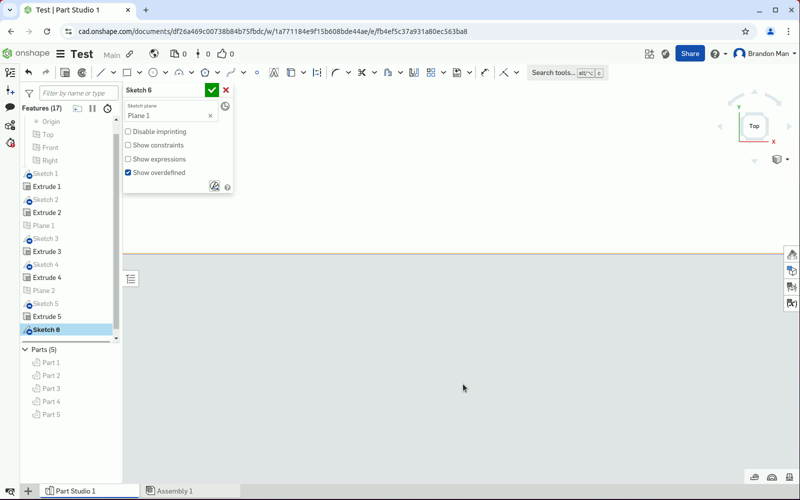
scroll(-6)
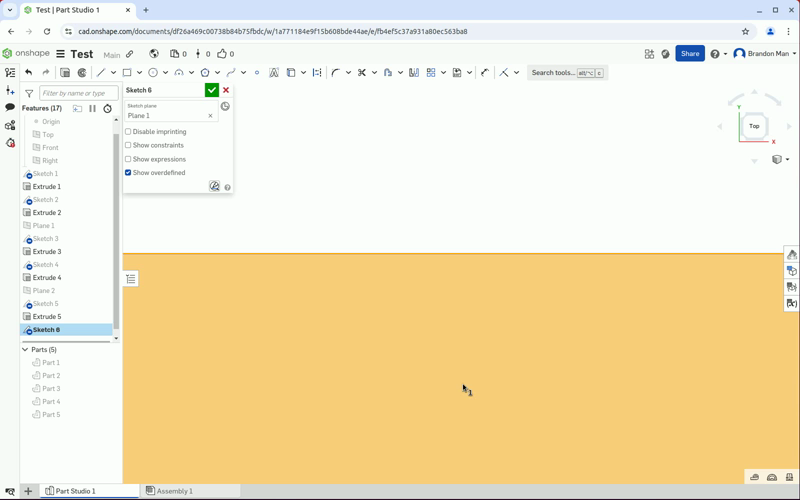
scroll(-6)
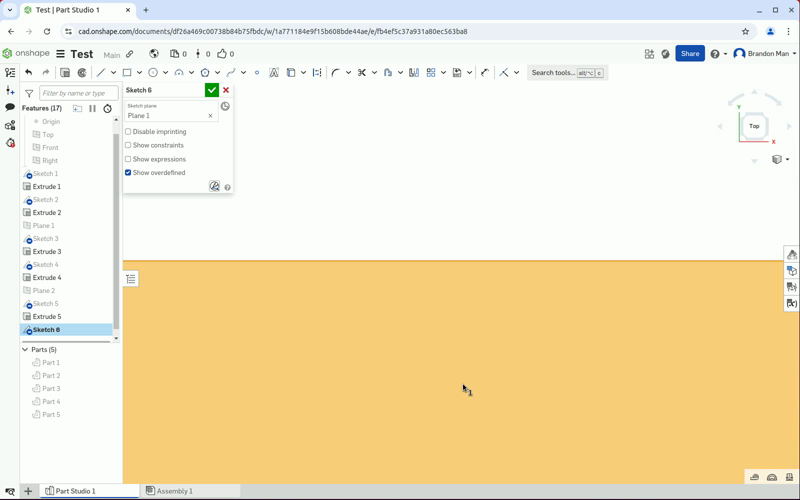
scroll(-6)
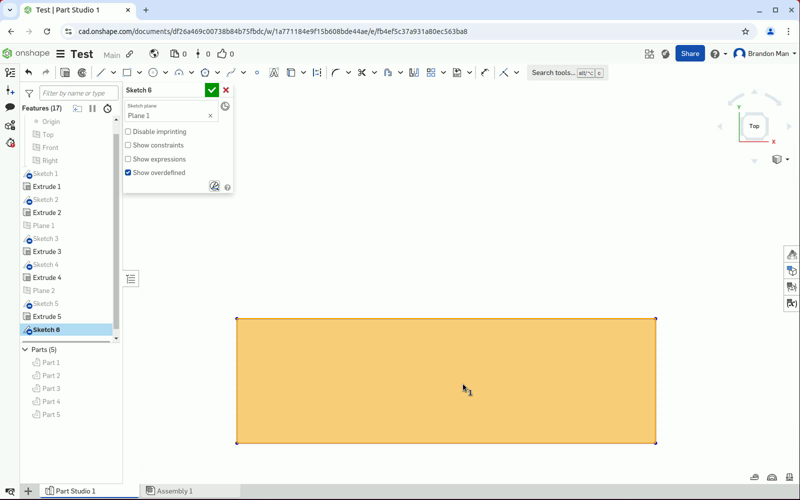
scroll(-6)
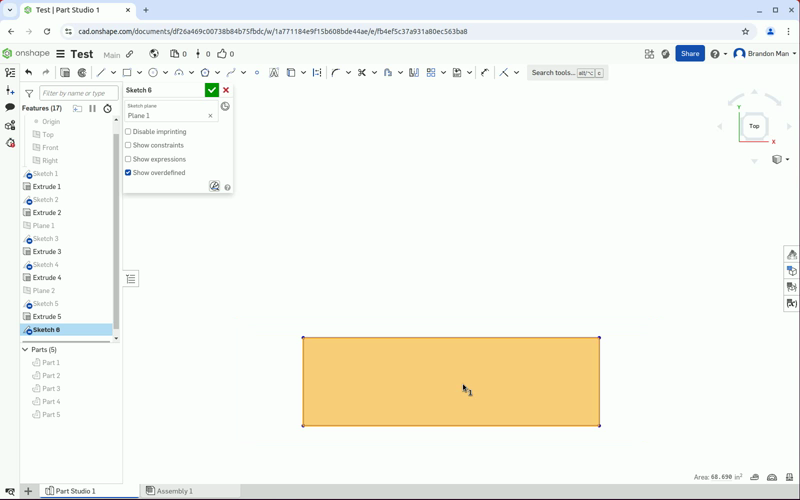
scroll(-6)
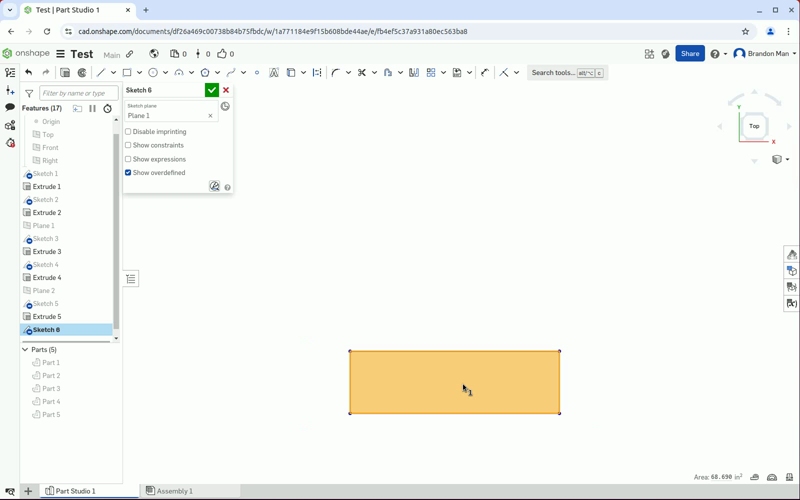
scroll(-6)
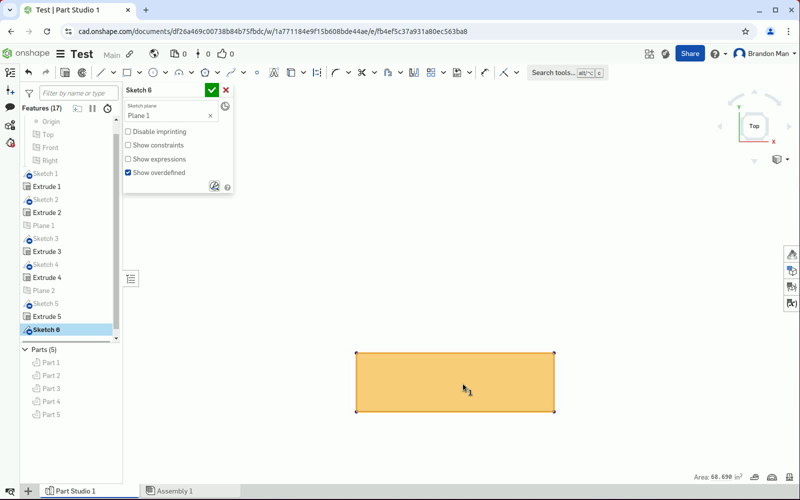
scroll(-6)
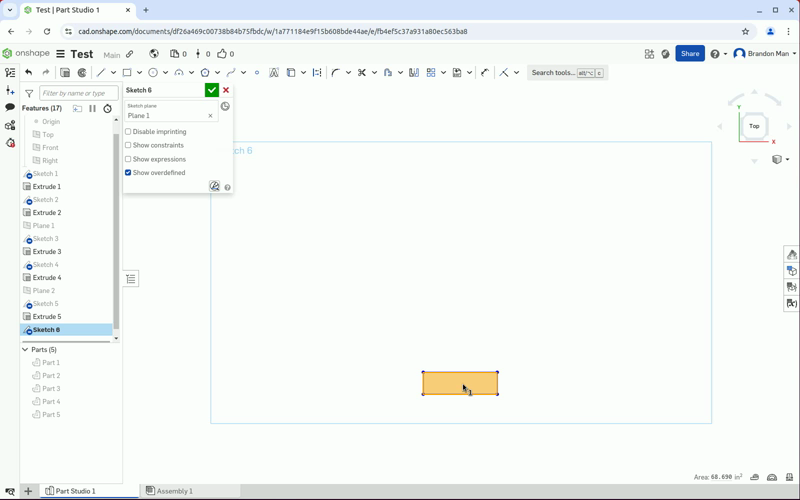
mouse_move(73, 352)
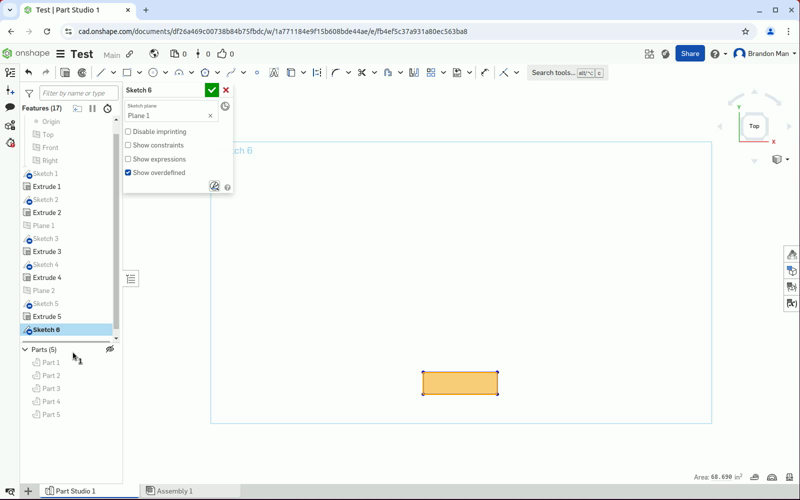
key(shift+y)
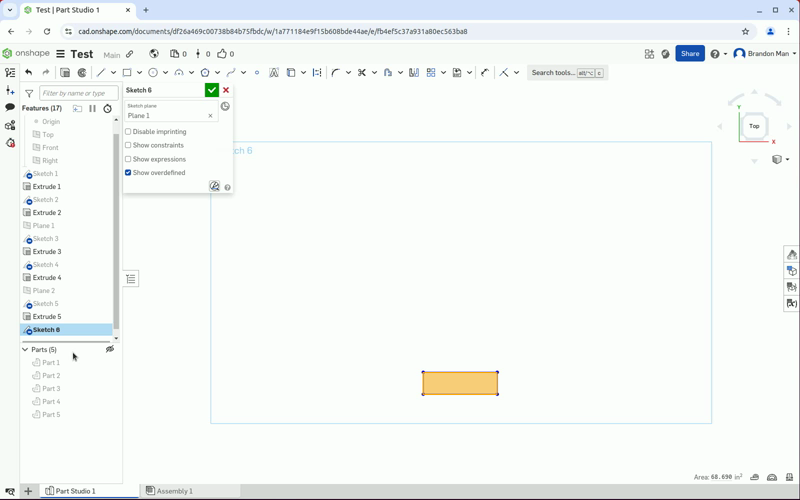
key(shift+e)
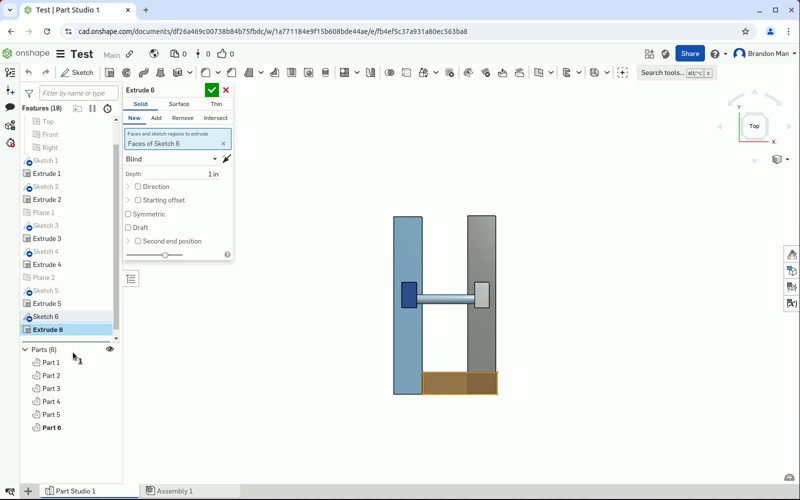
mouse_move(143, 106)
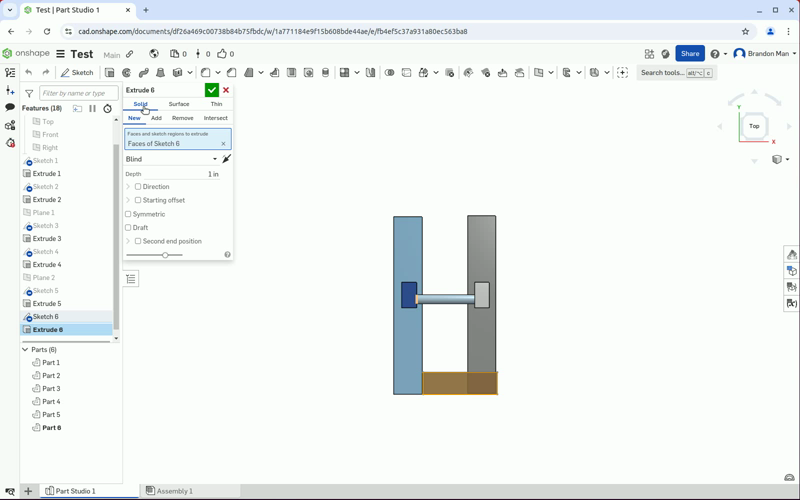
click(143, 106)
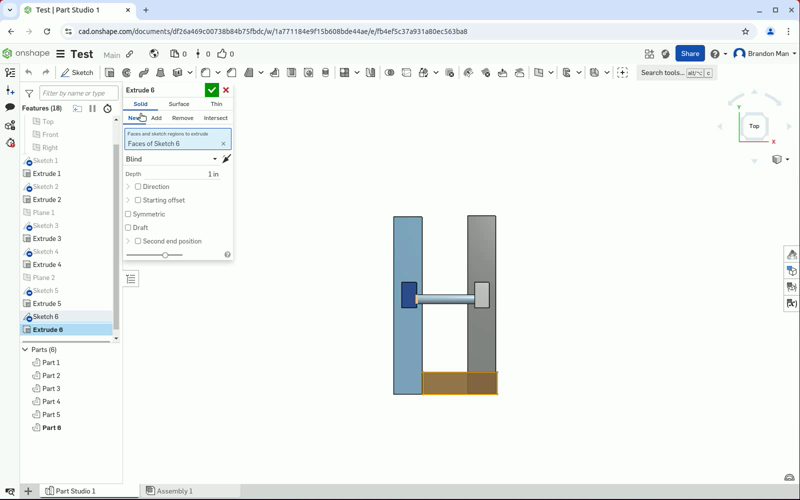
mouse_move(137, 120)
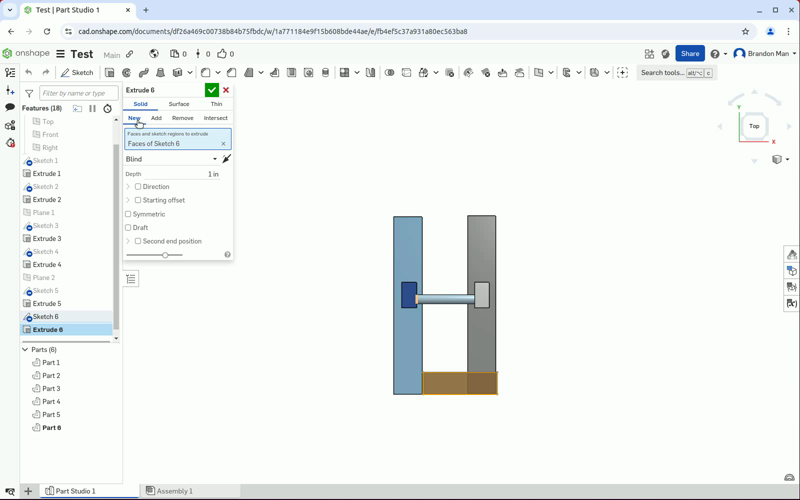
click(137, 120)
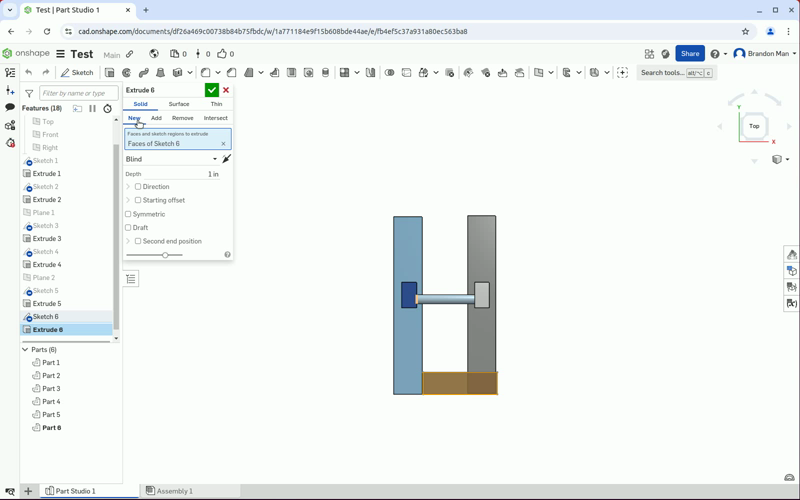
key(tab, 4)
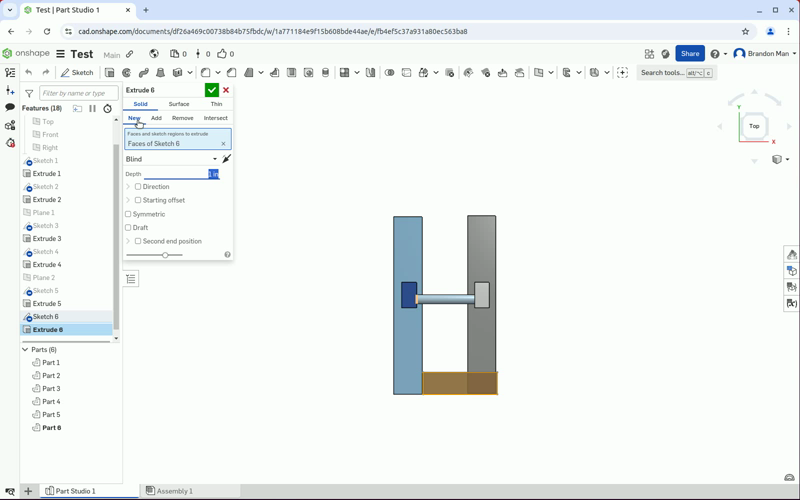
text(1.444)
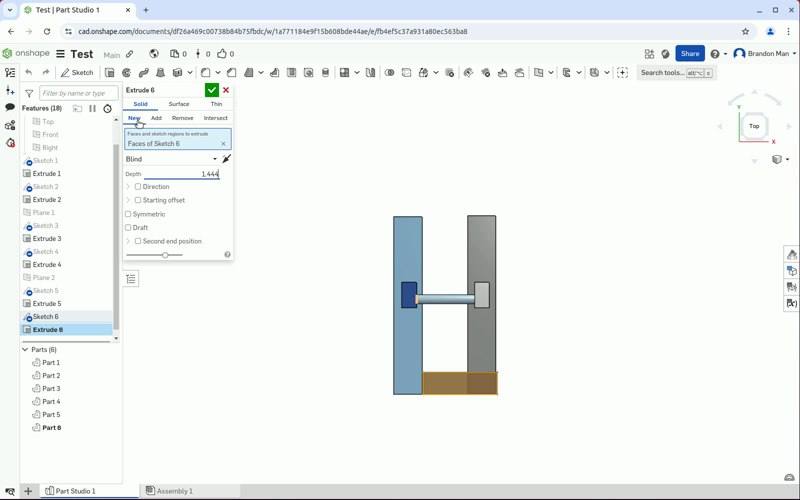
key(enter)
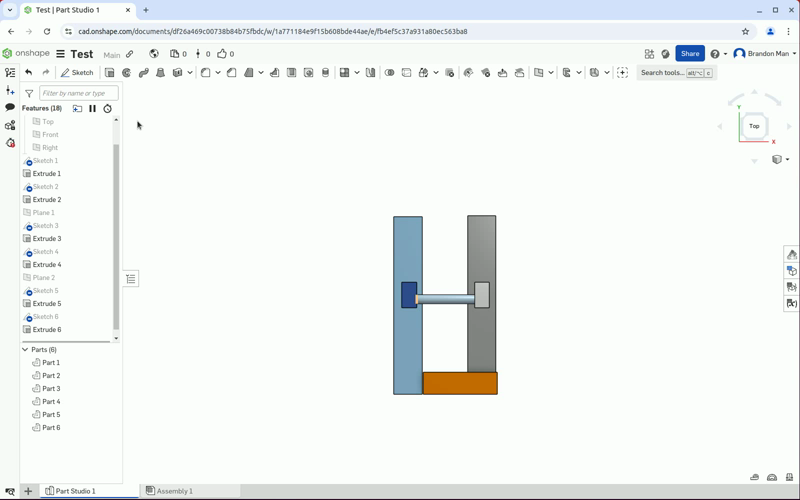
key(shift+h)
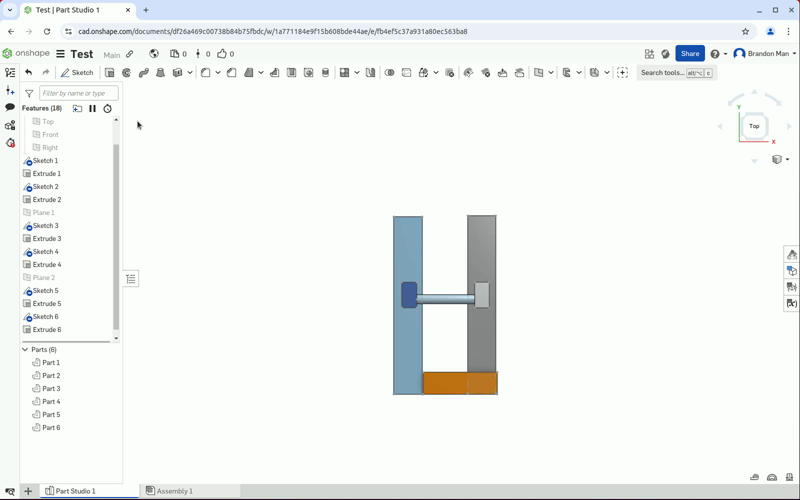
key(shift+h)
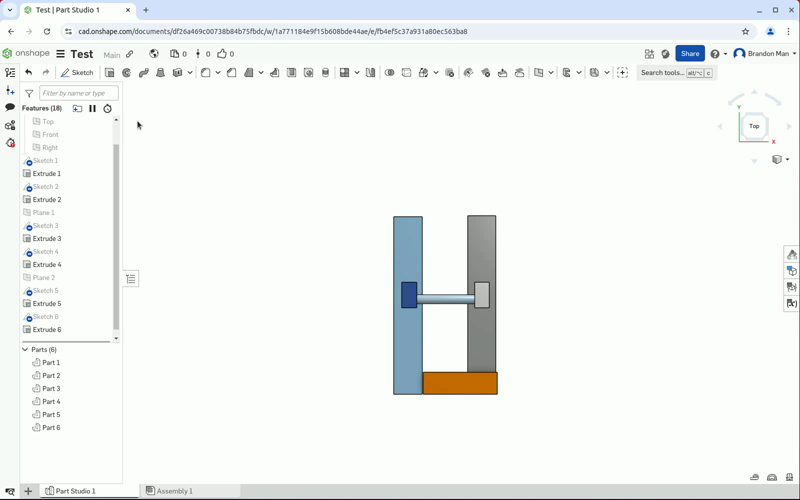
mouse_move(69, 163)
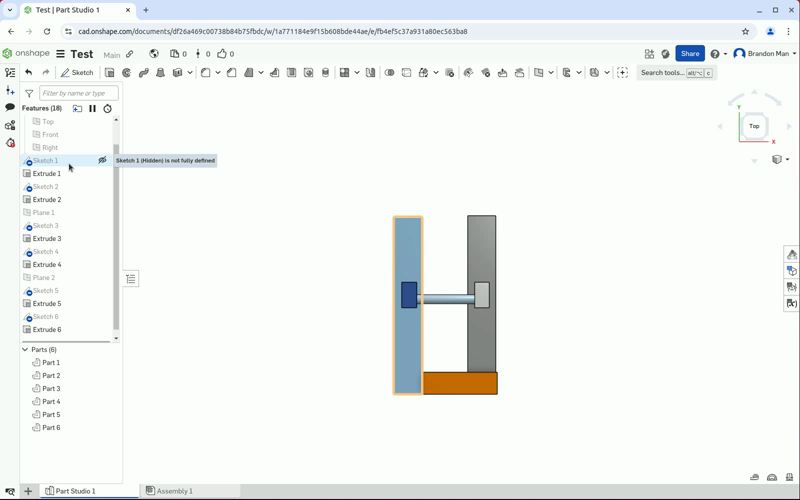
click(69, 163)
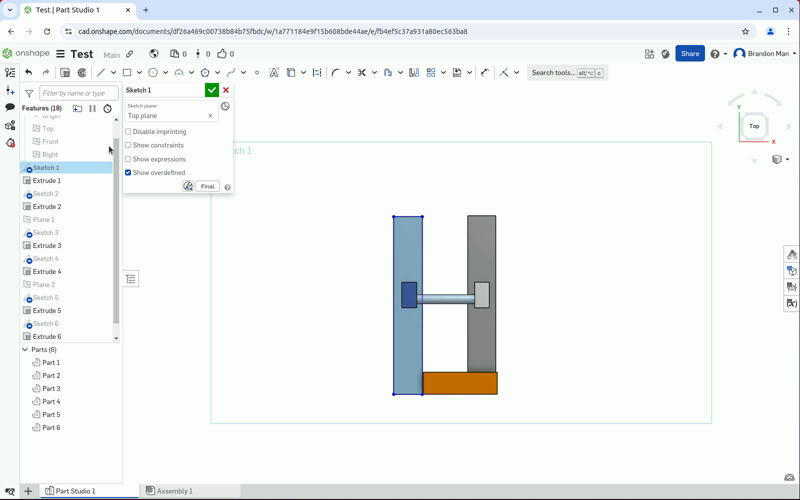
mouse_move(229, 92)
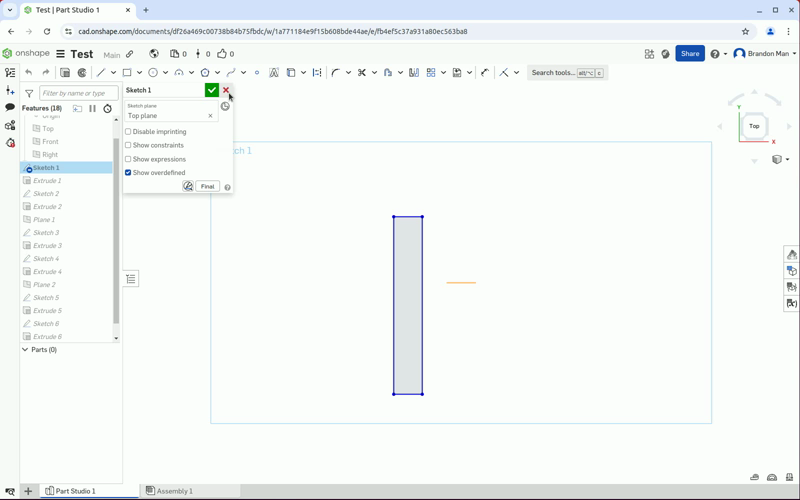
click(229, 92)
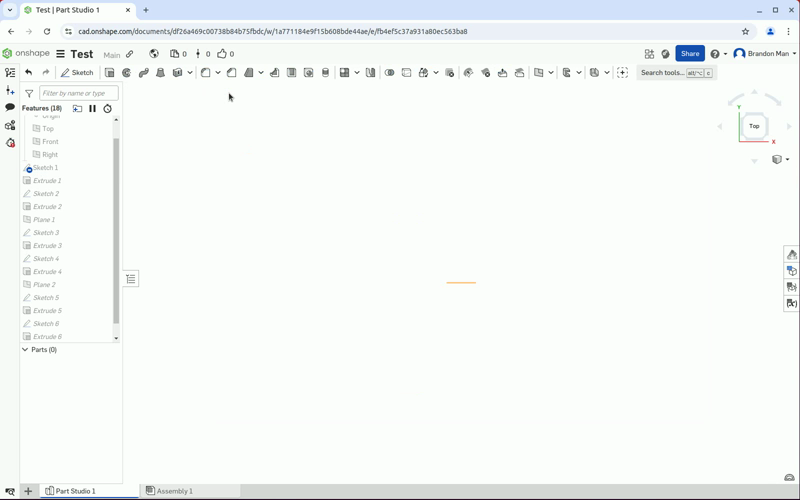
key(shift+s)
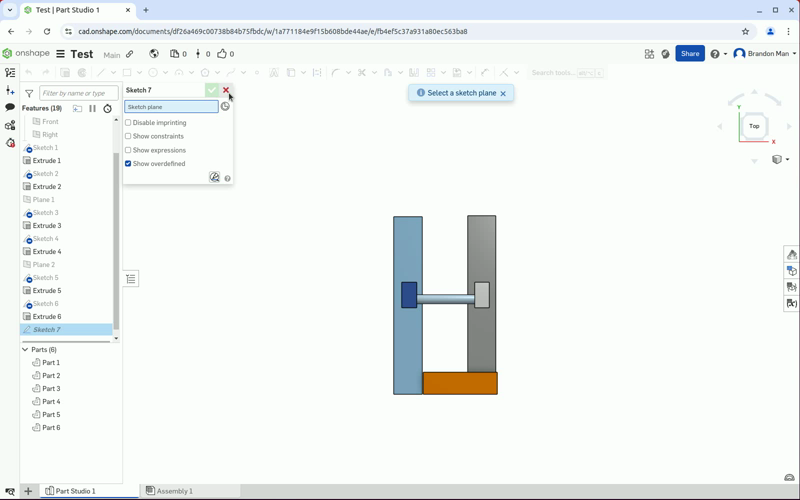
mouse_move(69, 202)
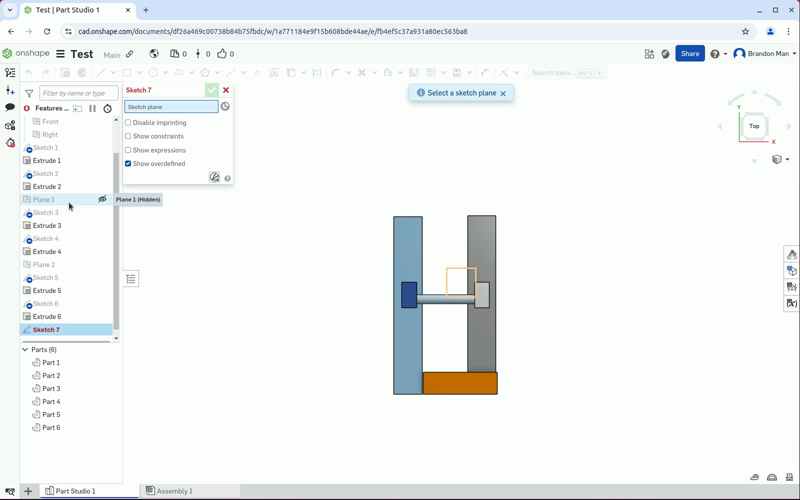
click(69, 202)
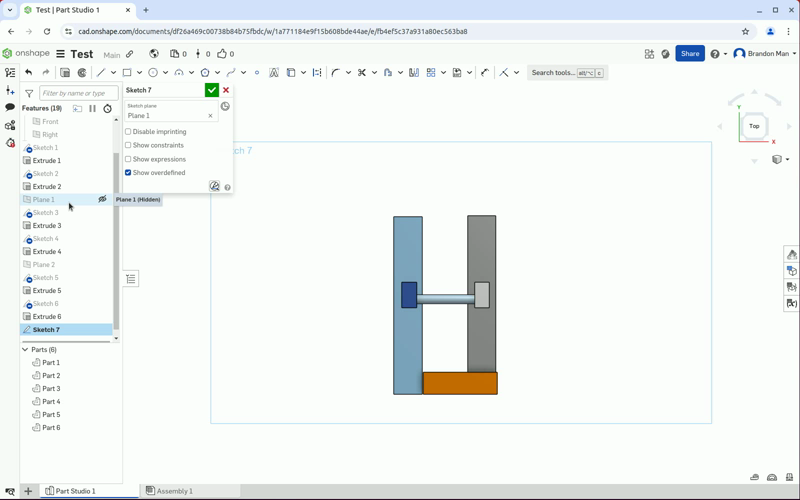
mouse_move(73, 352)
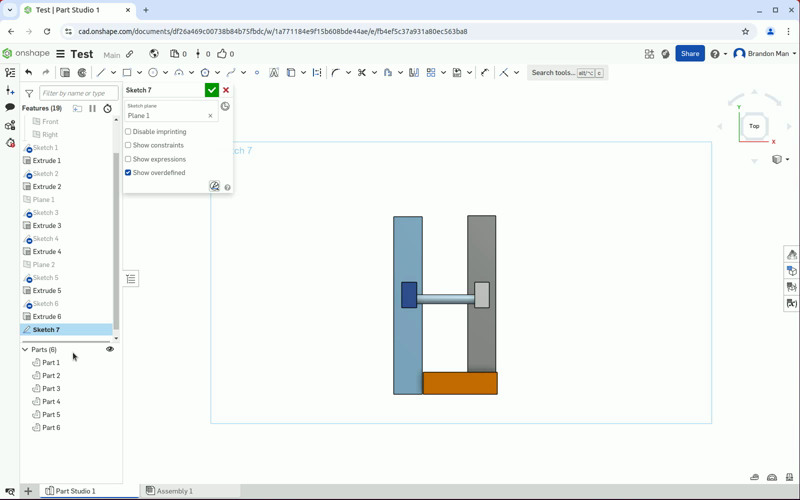
key(y)
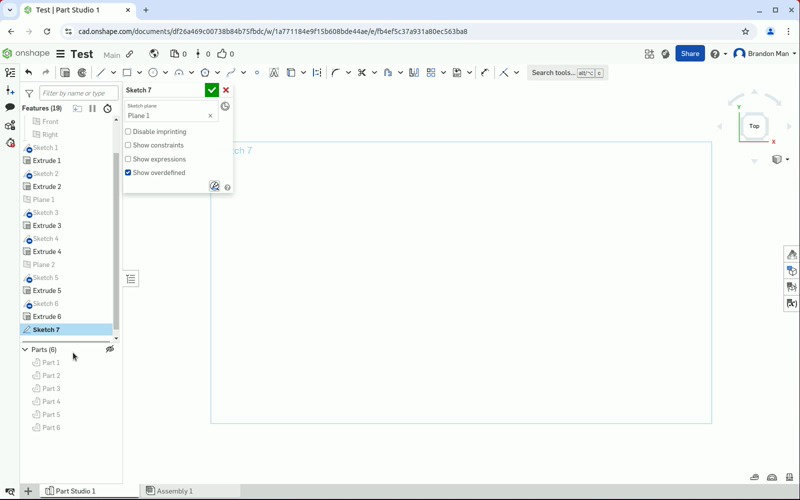
key(l)
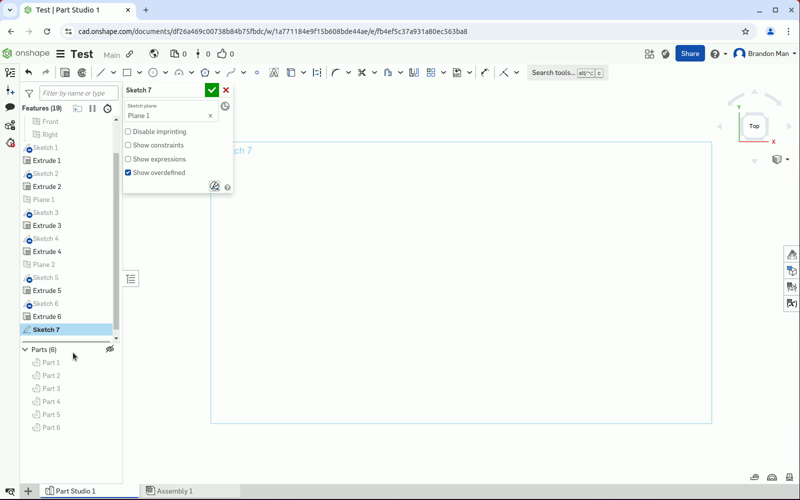
key_down(shift)
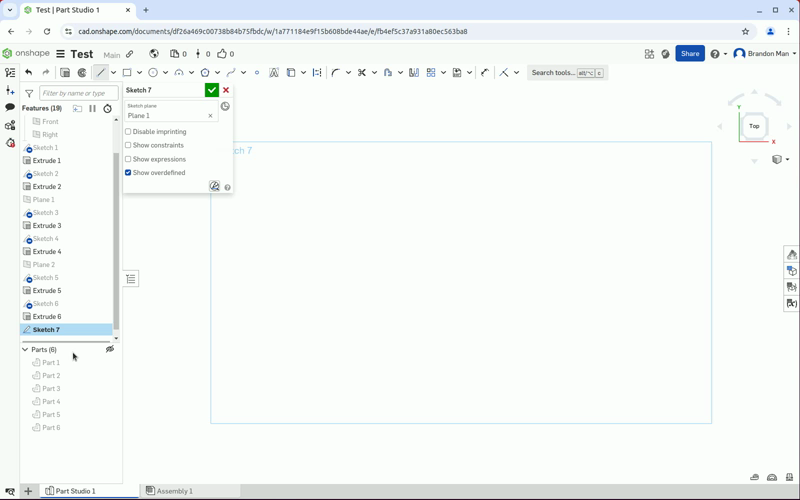
mouse_move(423, 240)
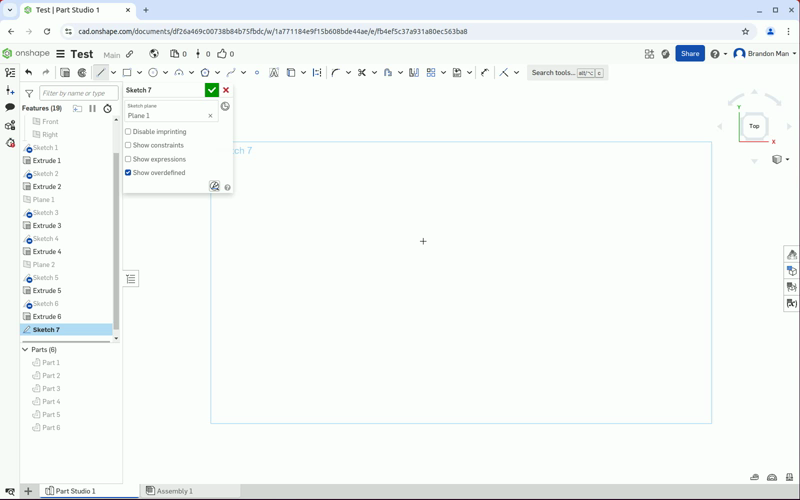
click(423, 240)
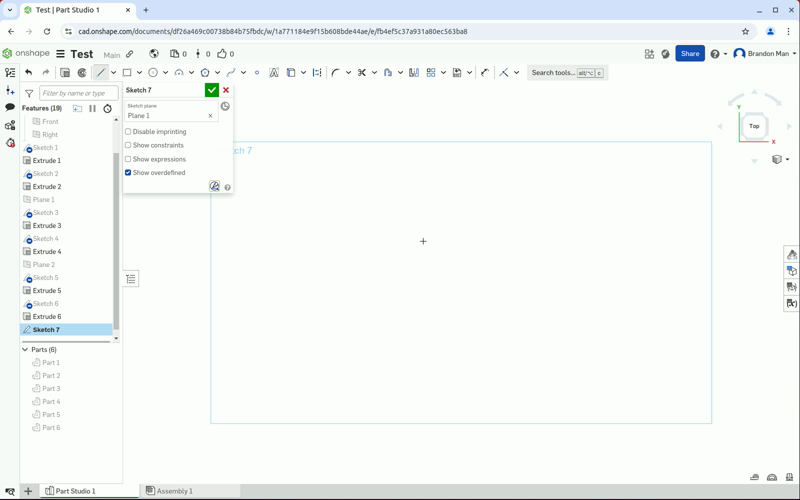
key_up(shift)
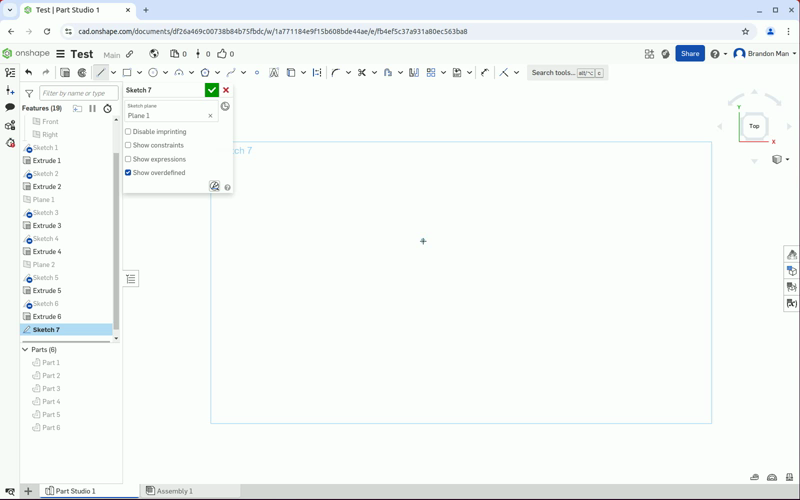
key_down(shift)
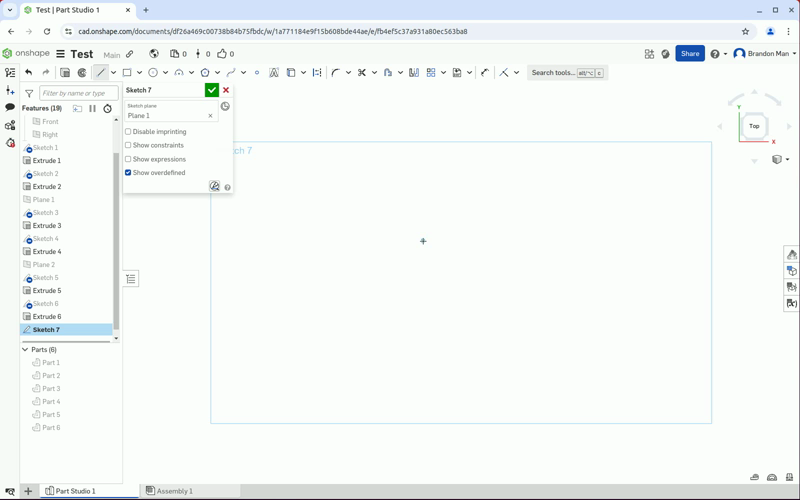
mouse_move(497, 240)
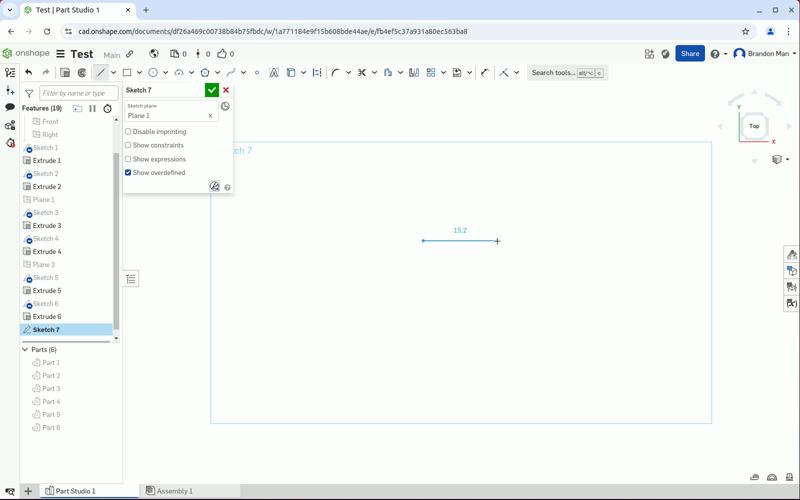
click(497, 240)
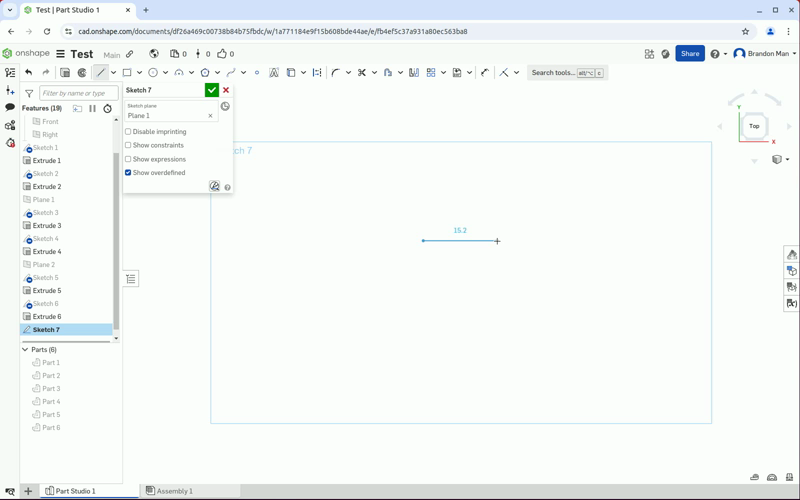
key_up(shift)
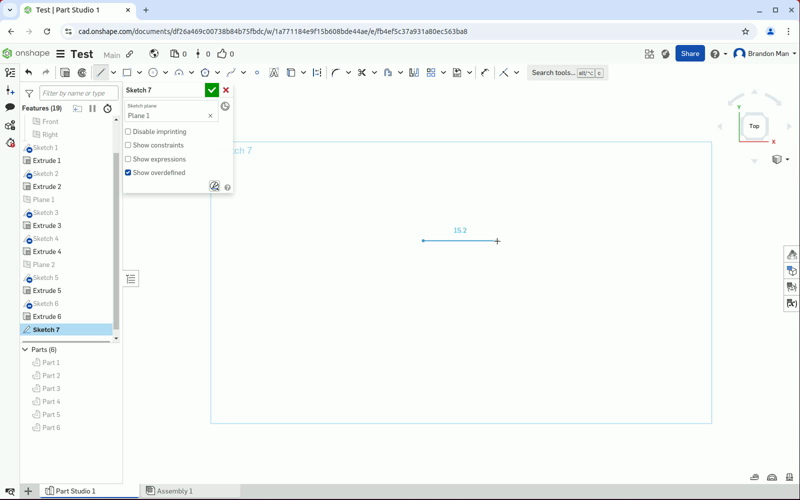
key_down(shift)
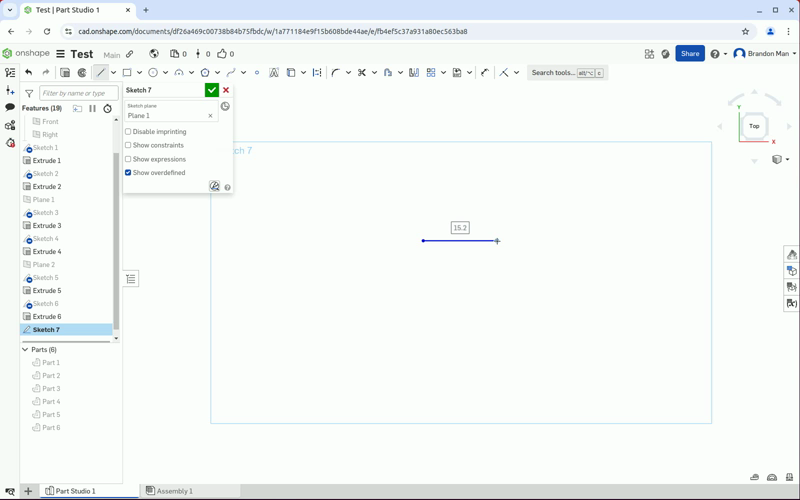
mouse_move(527, 240)
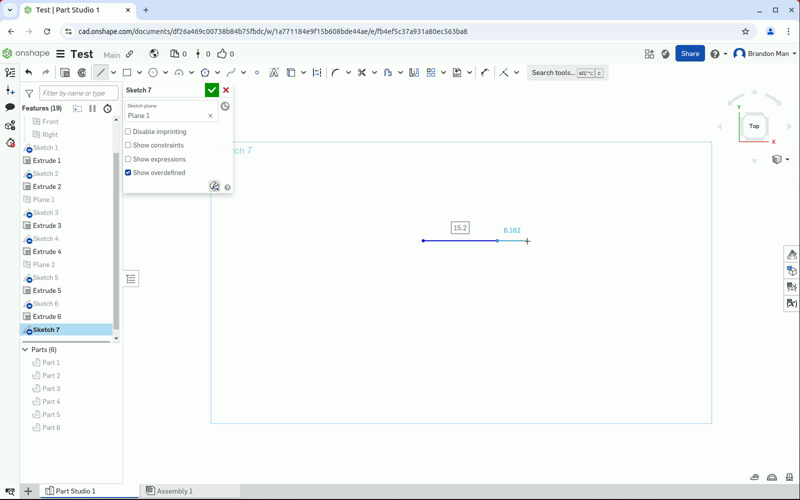
mouse_move(497, 215)
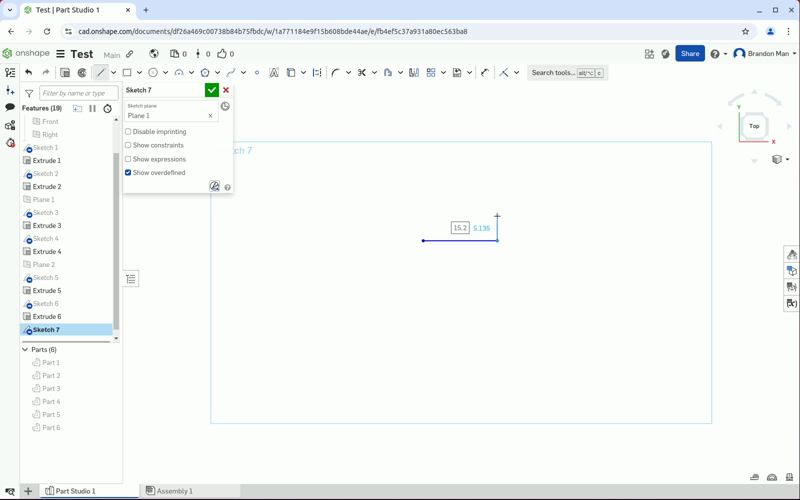
click(497, 215)
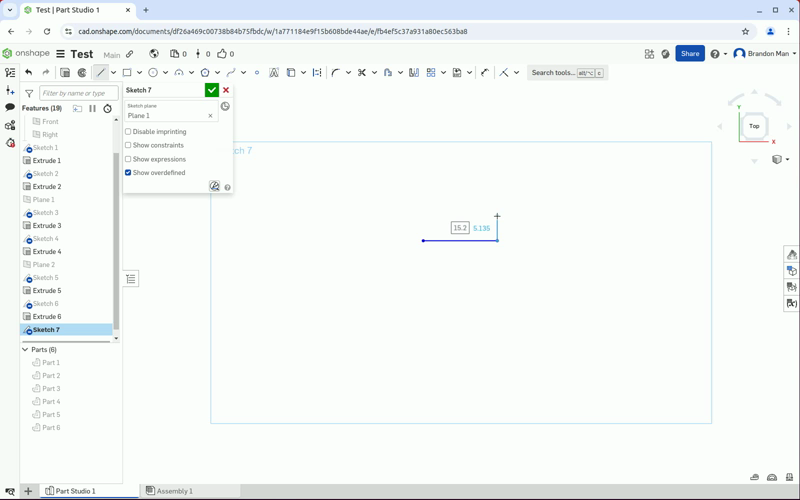
key_up(shift)
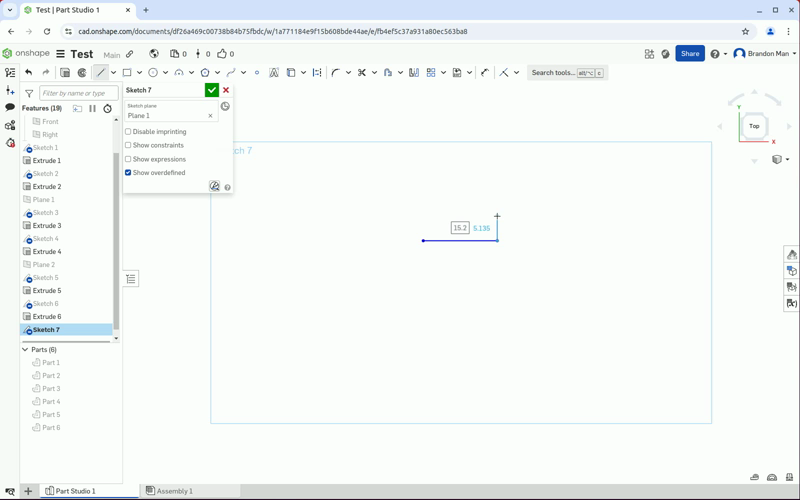
key_down(shift)
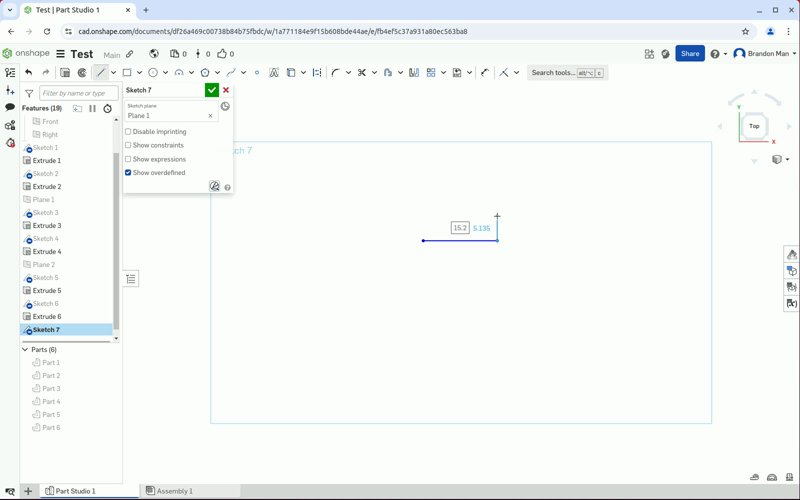
mouse_move(423, 215)
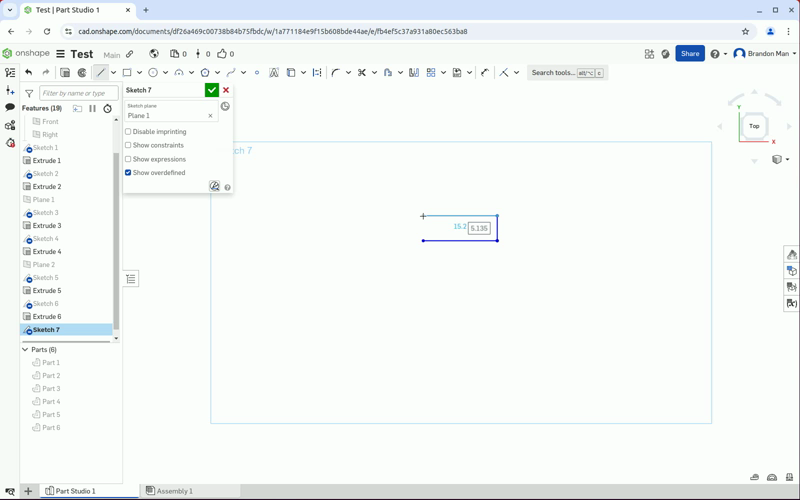
click(423, 215)
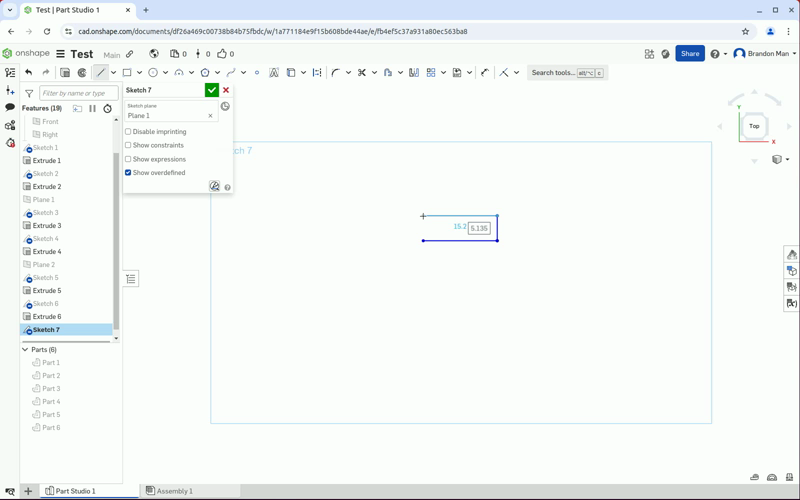
key_up(shift)
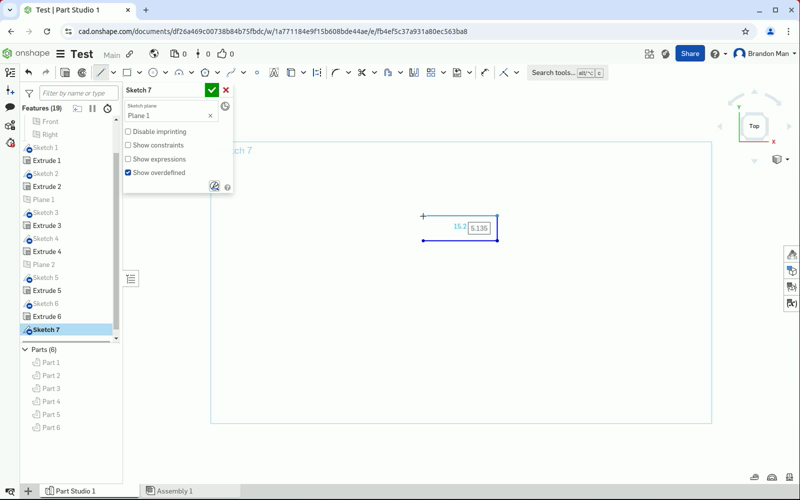
mouse_move(453, 215)
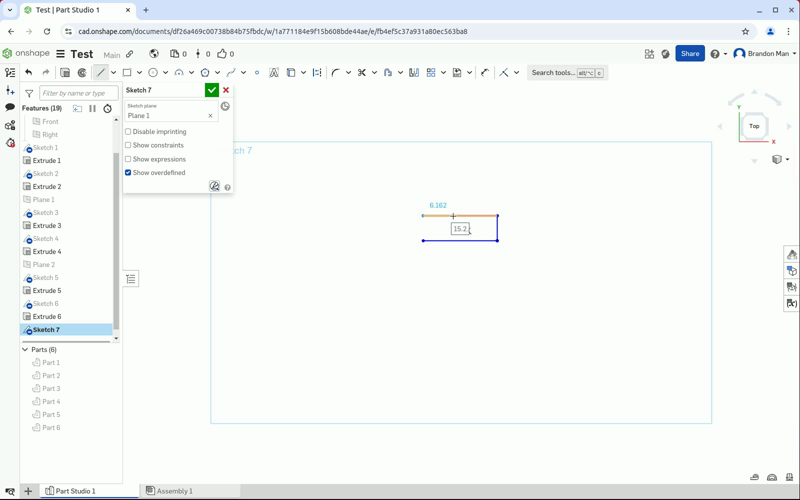
key_down(shift)
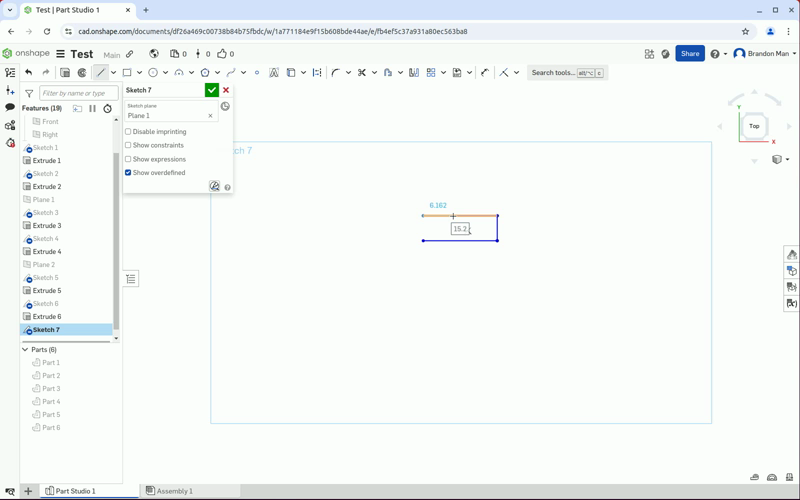
mouse_move(423, 240)
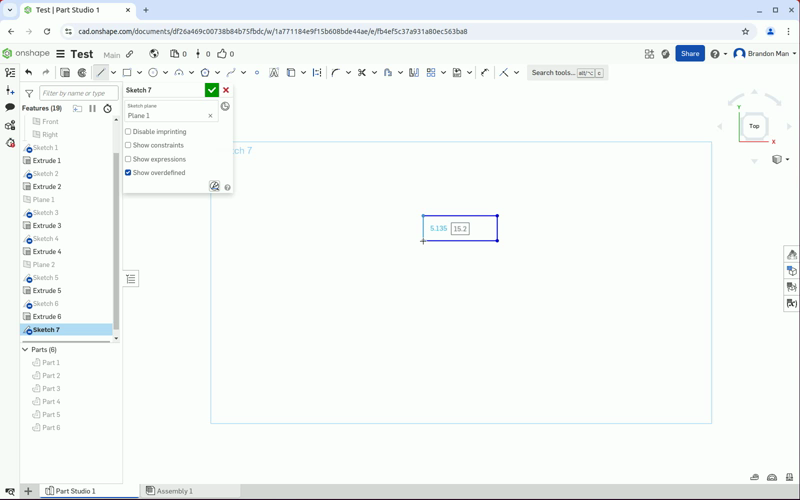
key_up(shift)
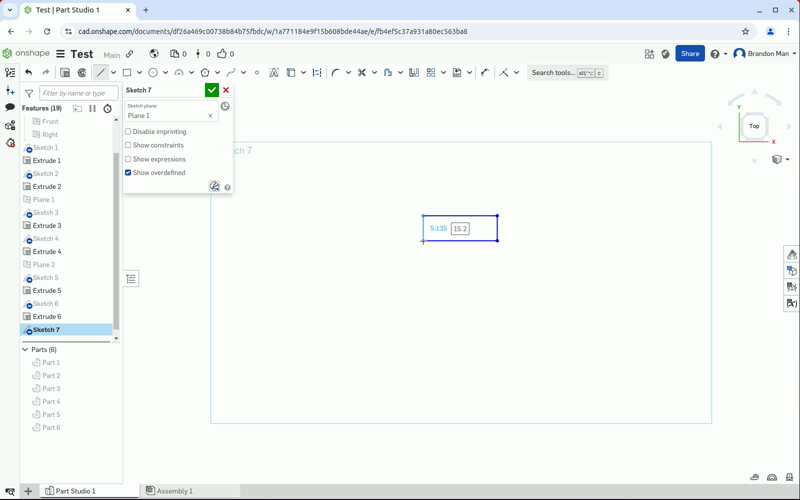
click(423, 240)
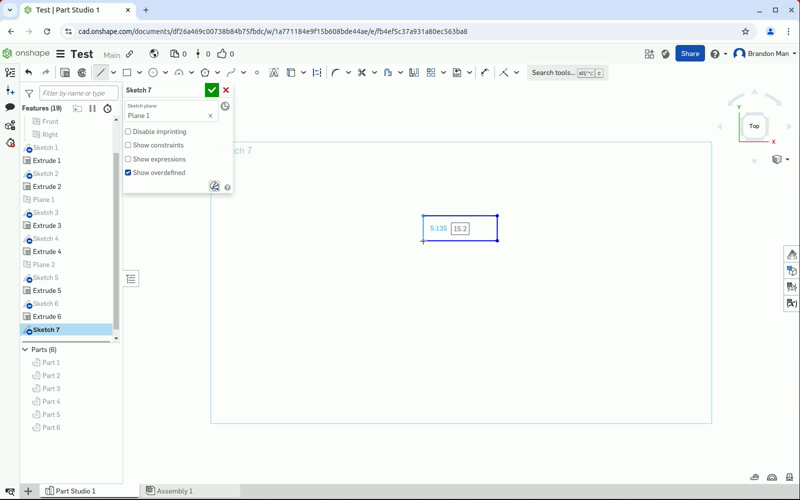
key(esc)
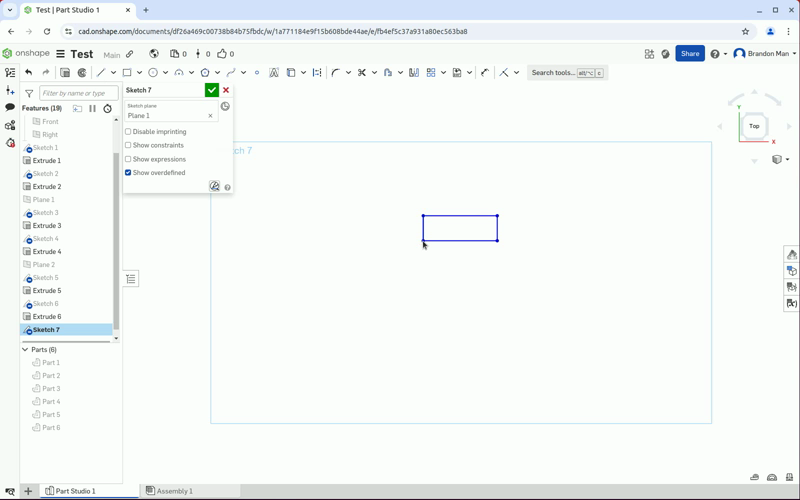
mouse_move(491, 218)
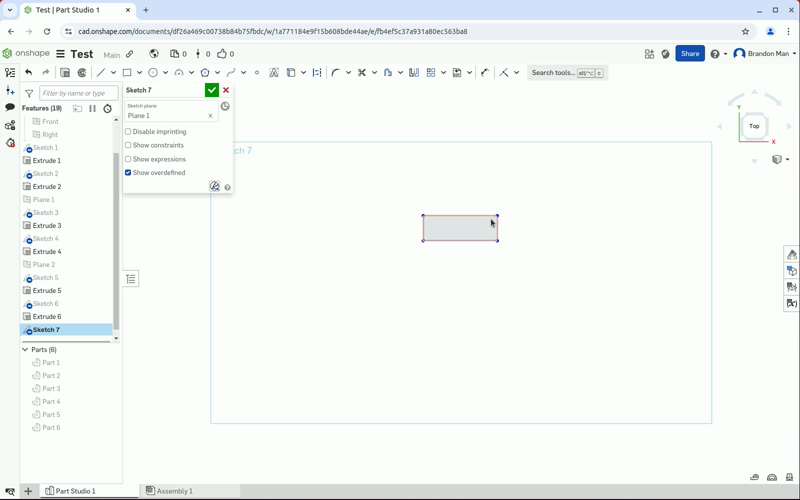
click(491, 218)
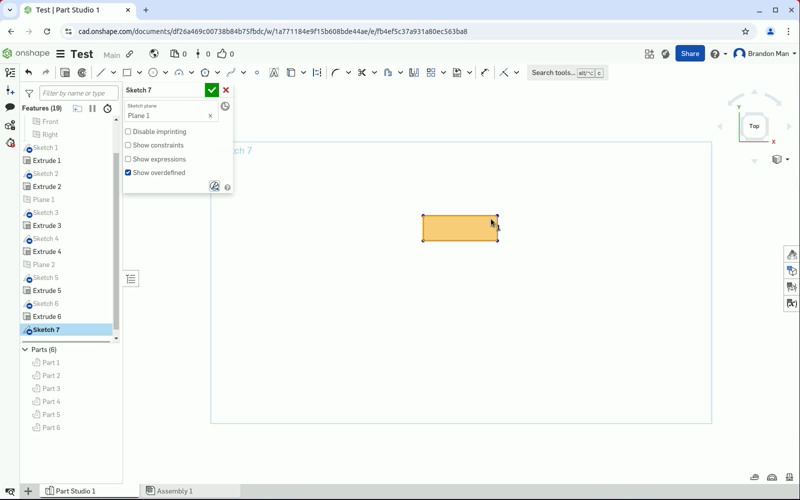
mouse_move(73, 352)
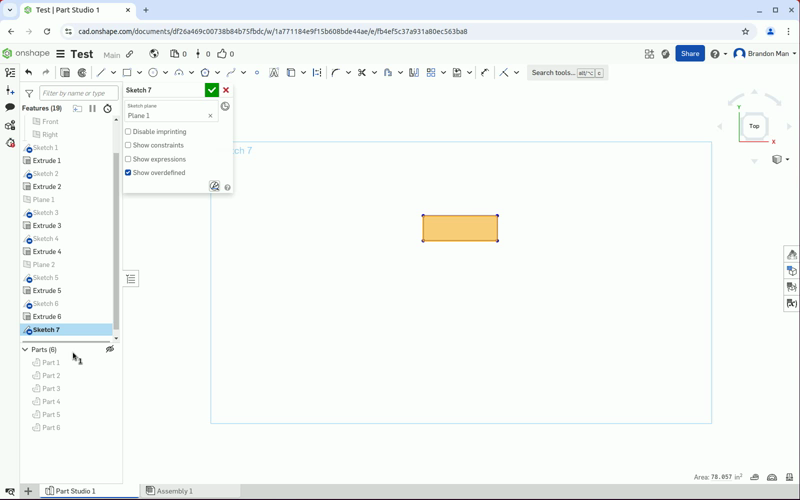
key(shift+y)
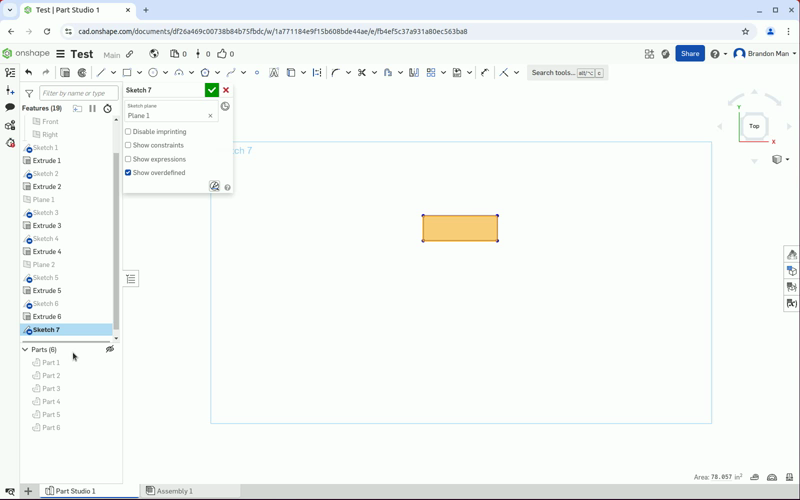
key(shift+e)
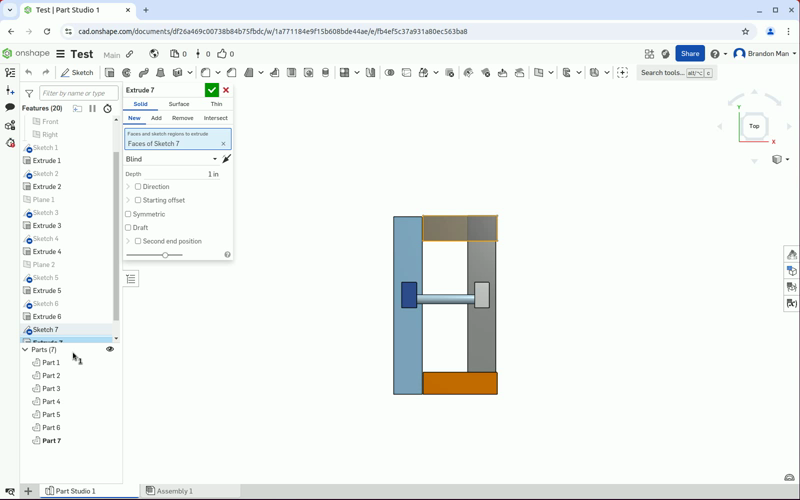
mouse_move(143, 106)
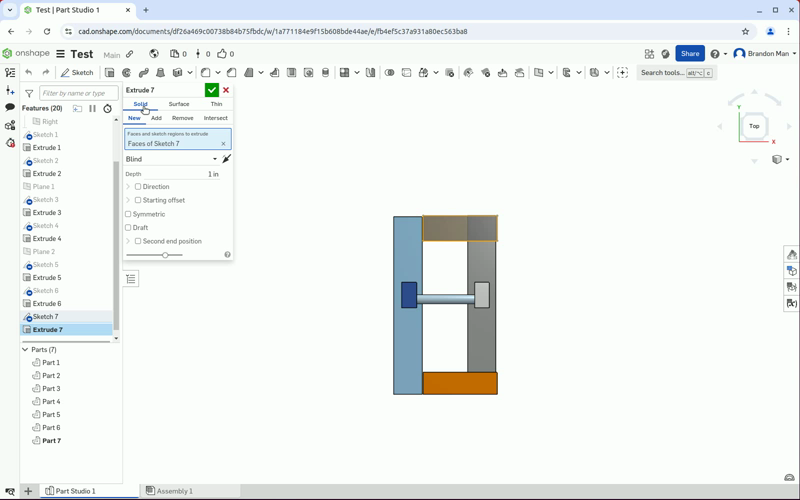
click(143, 106)
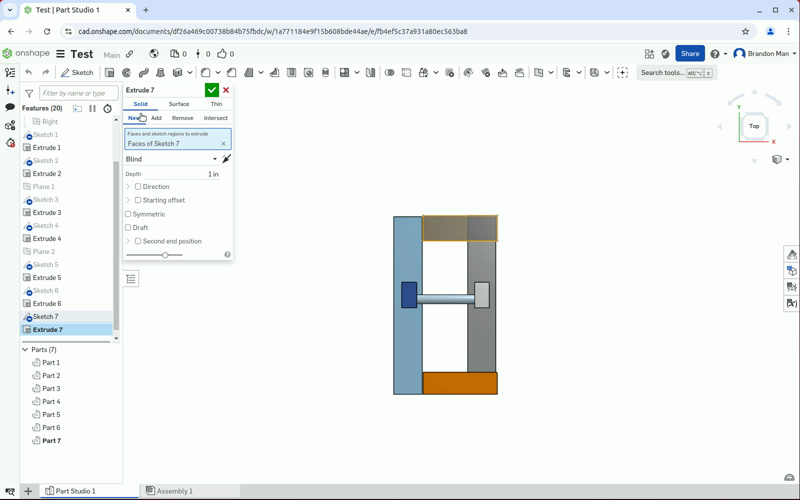
mouse_move(137, 120)
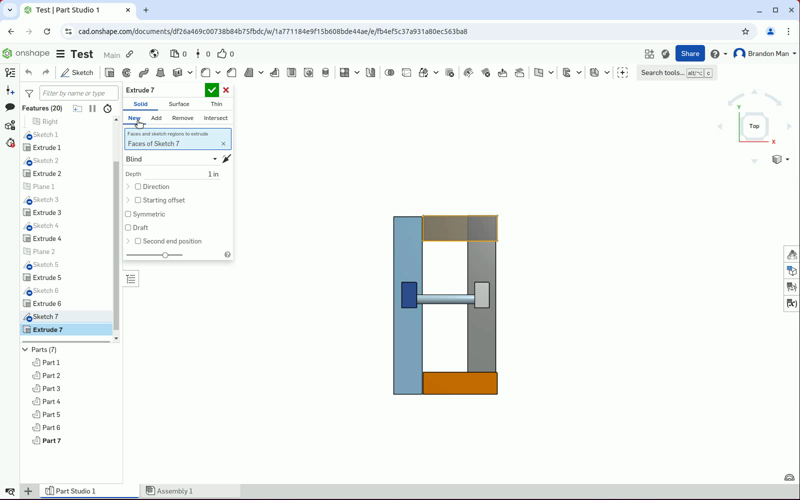
click(137, 120)
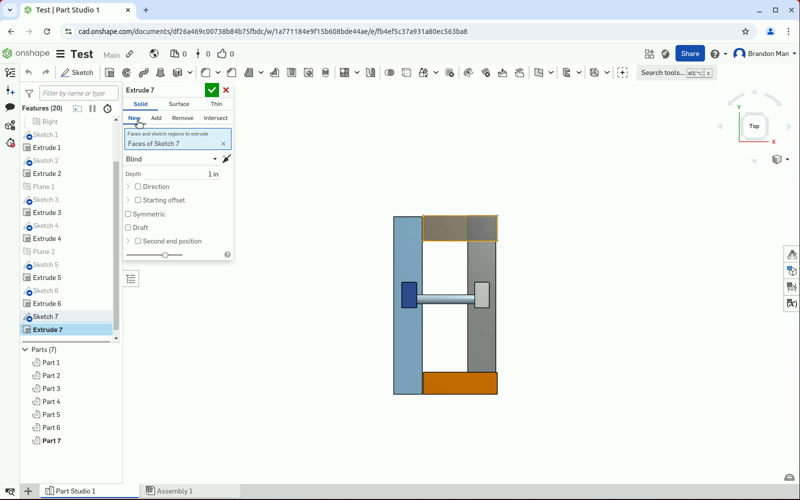
key(tab, 4)
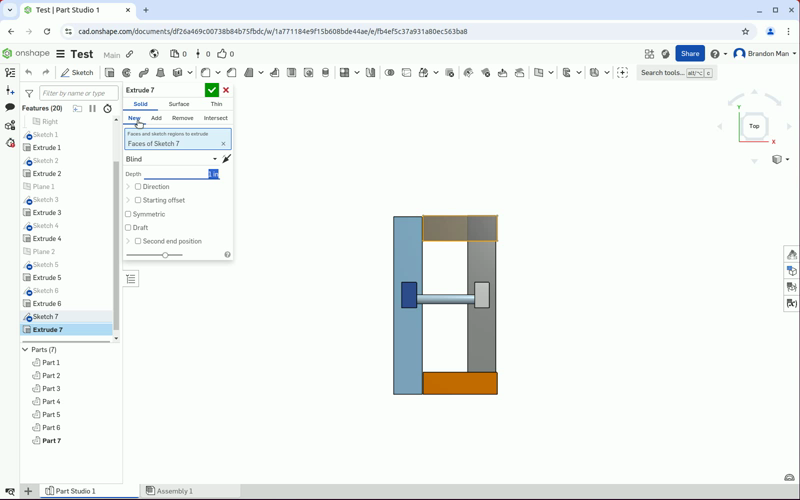
text(1.444)
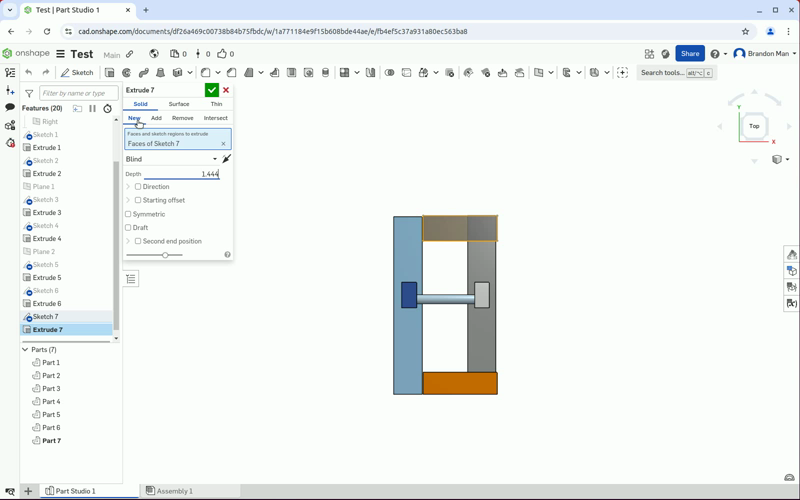
key(enter)
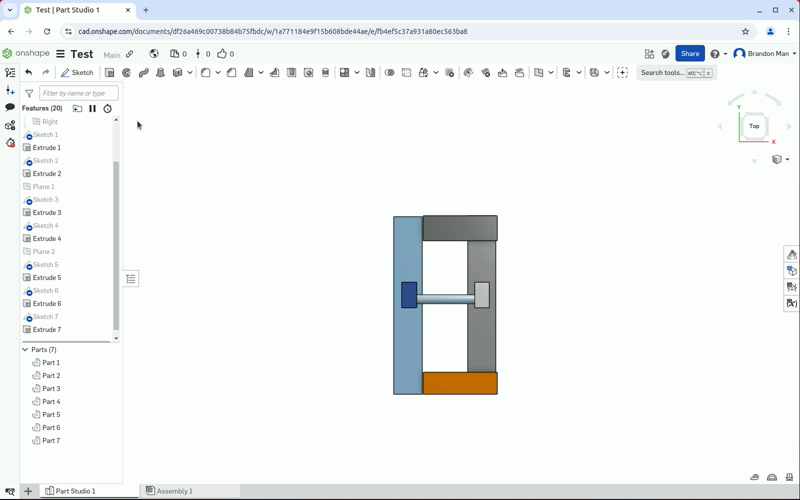
key(shift+h)
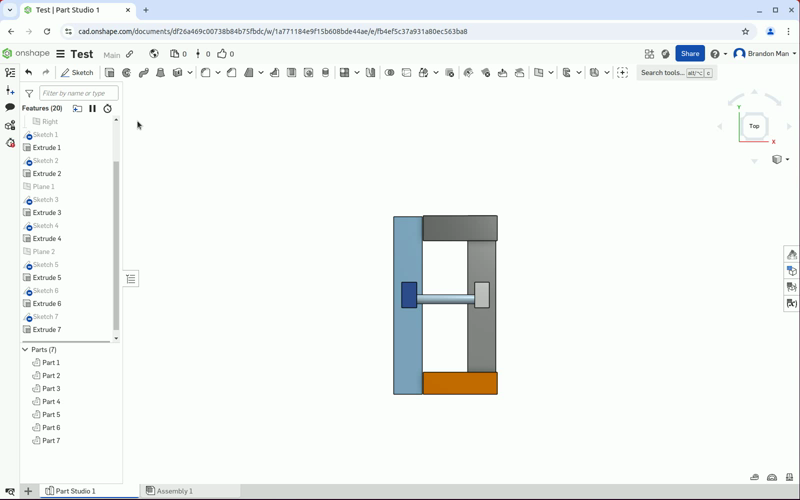
key(shift+h)
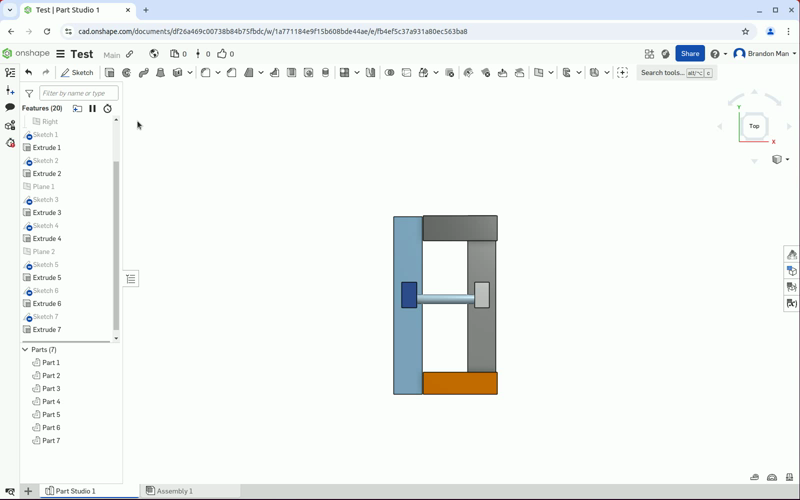
mouse_move(69, 137)
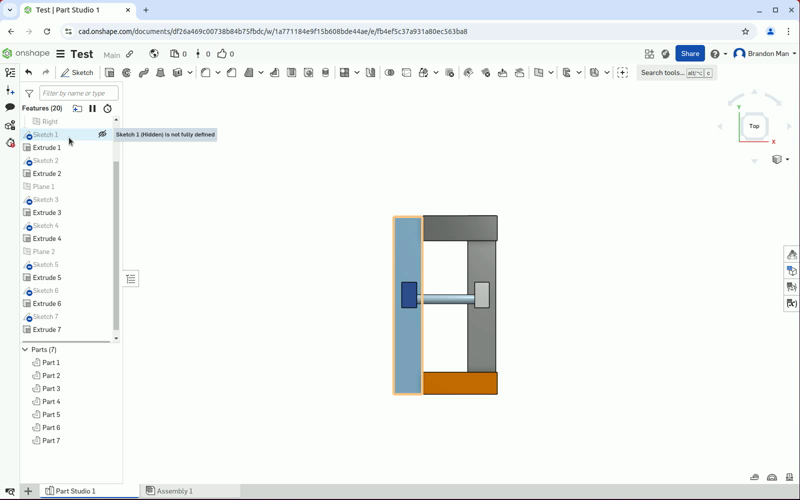
click(69, 137)
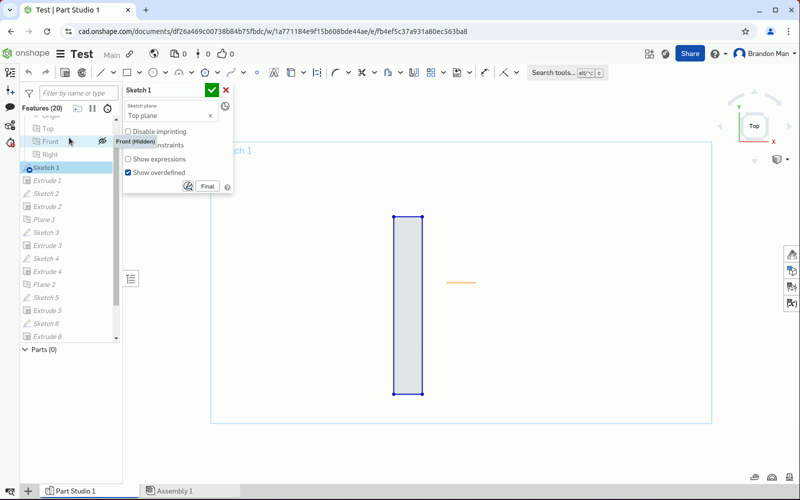
mouse_move(229, 92)
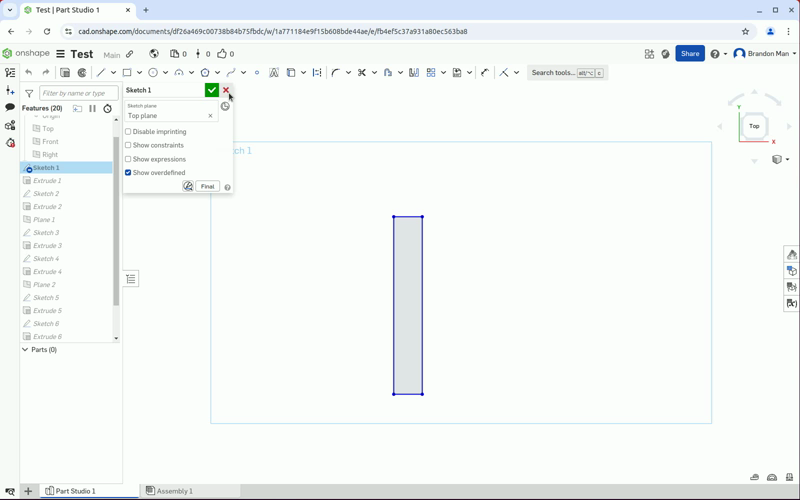
click(229, 92)
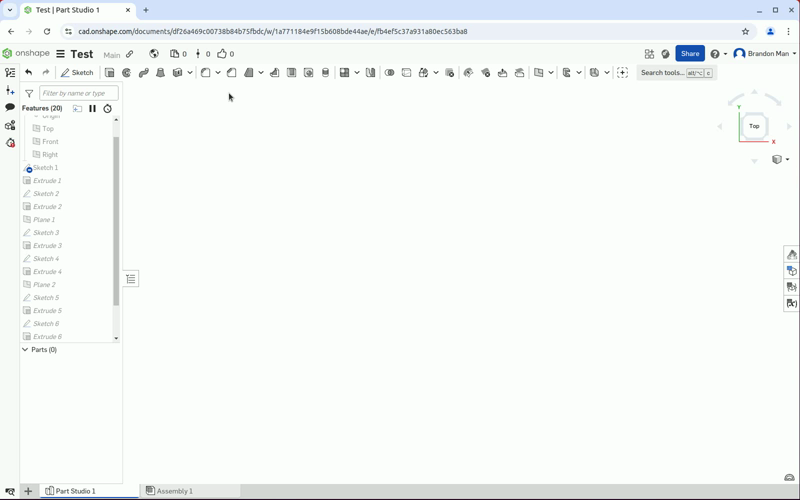
key(shift+s)
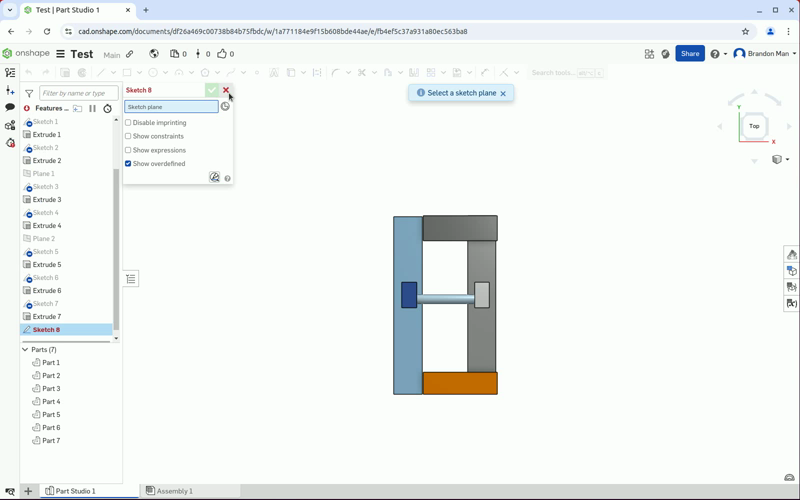
mouse_move(69, 176)
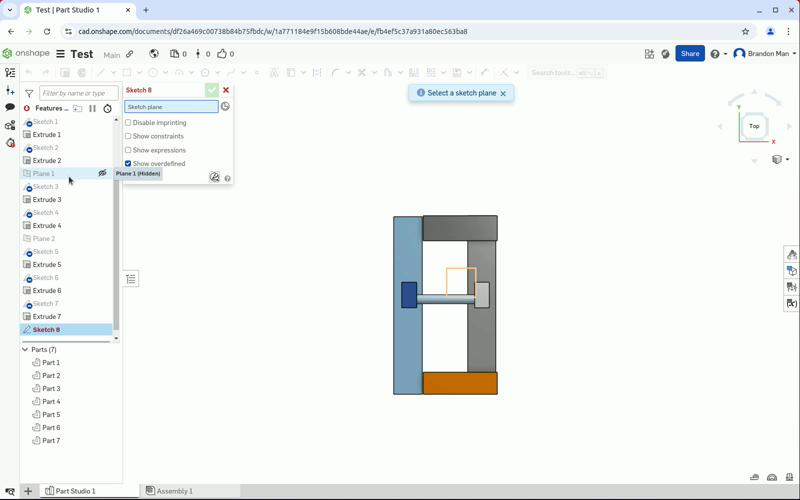
click(69, 176)
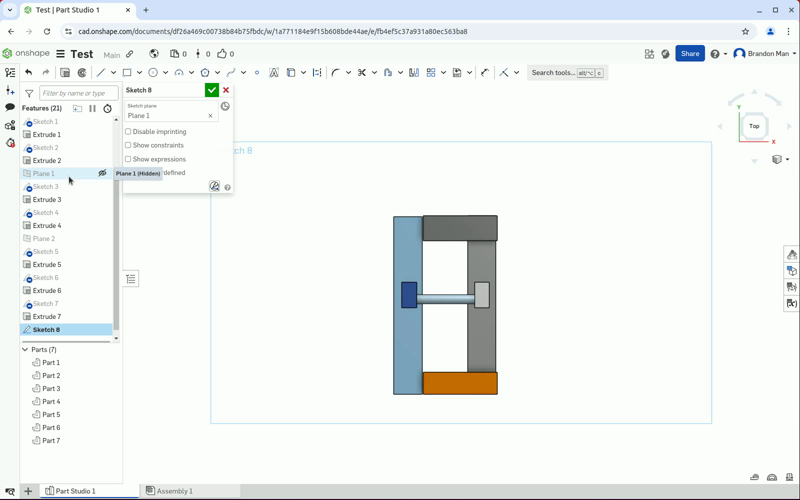
mouse_move(73, 352)
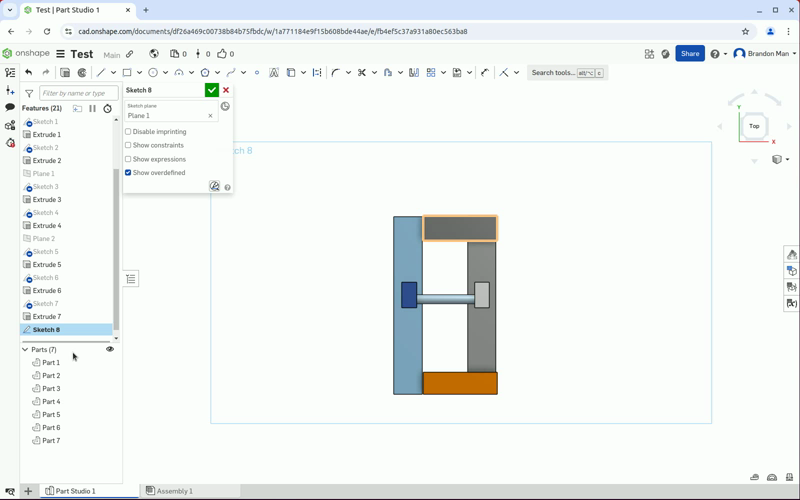
key(y)
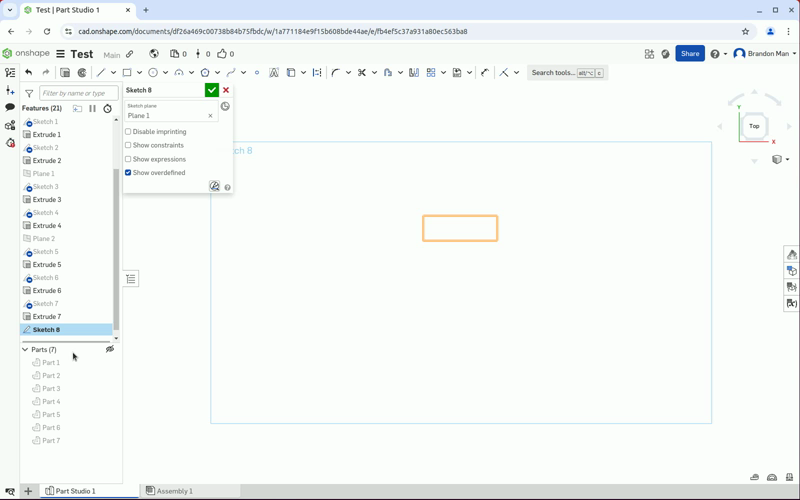
key(l)
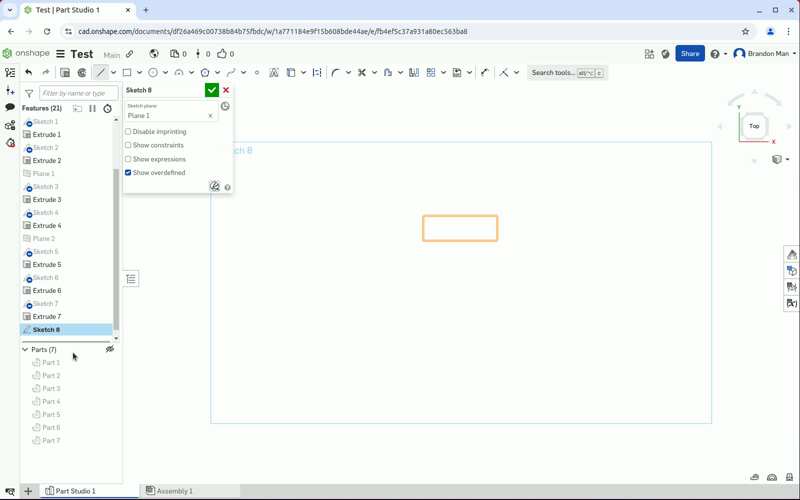
key_down(shift)
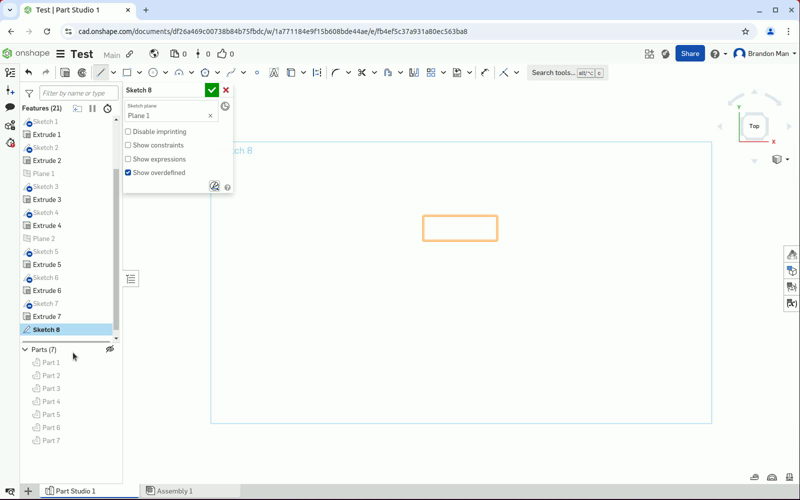
mouse_move(393, 394)
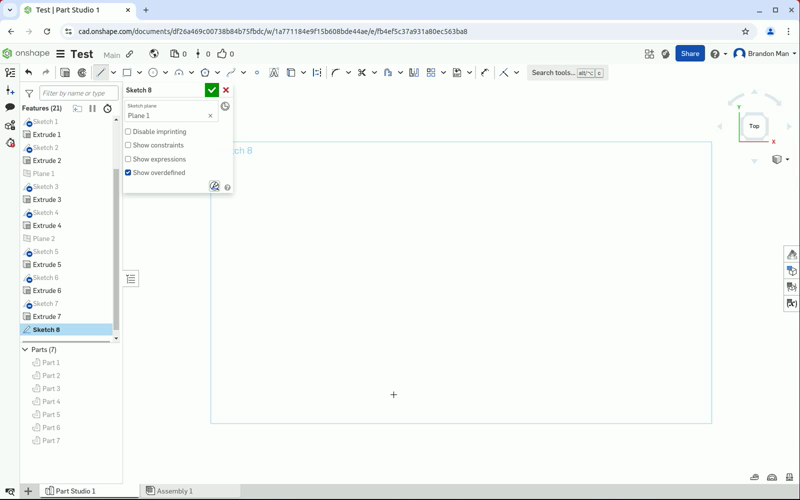
click(393, 394)
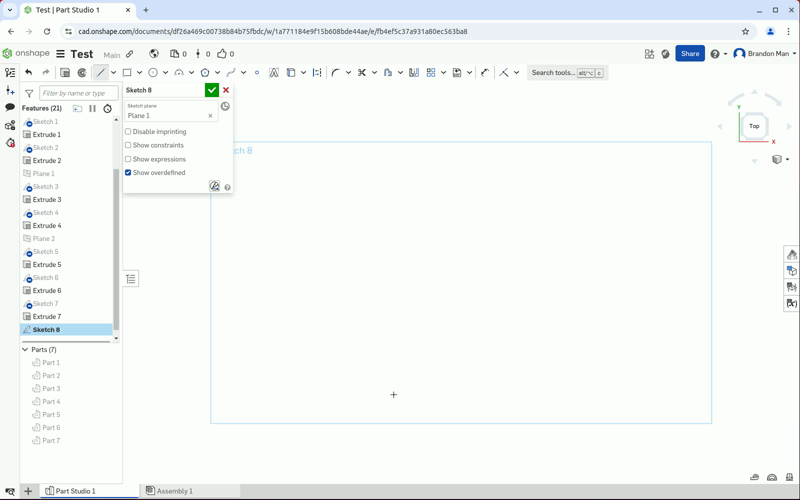
key_up(shift)
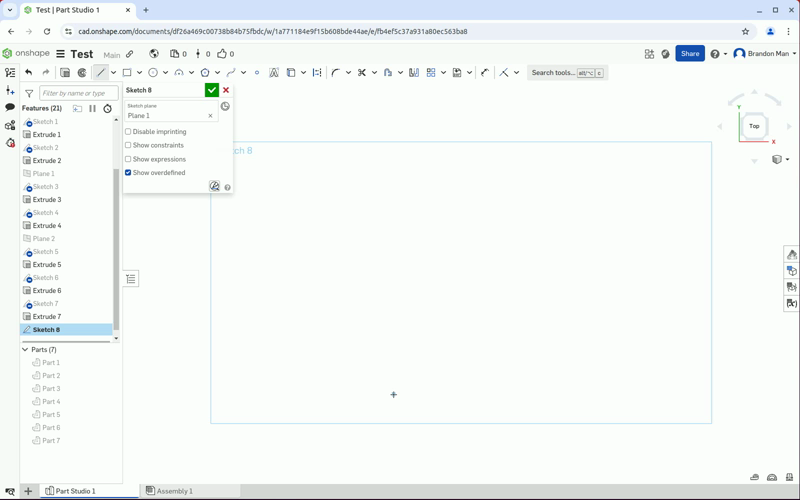
key_down(shift)
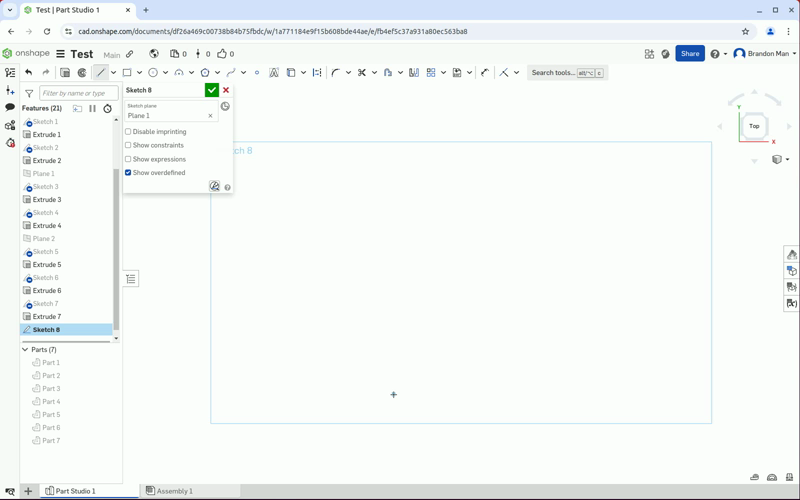
mouse_move(423, 394)
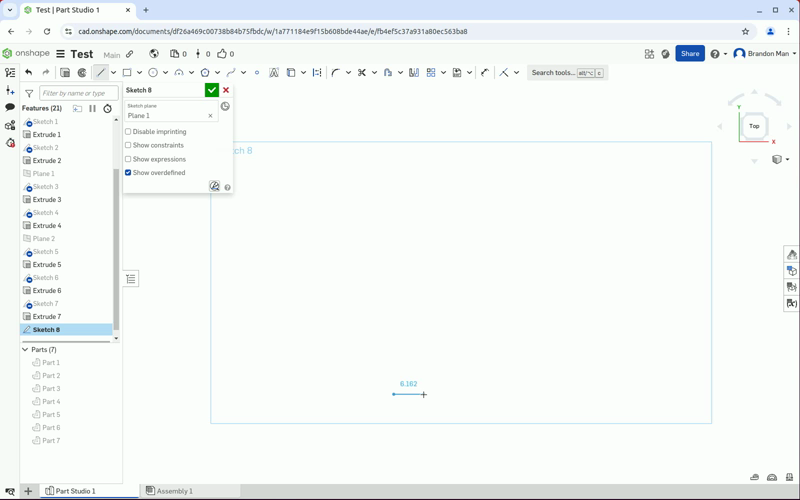
mouse_move(422, 394)
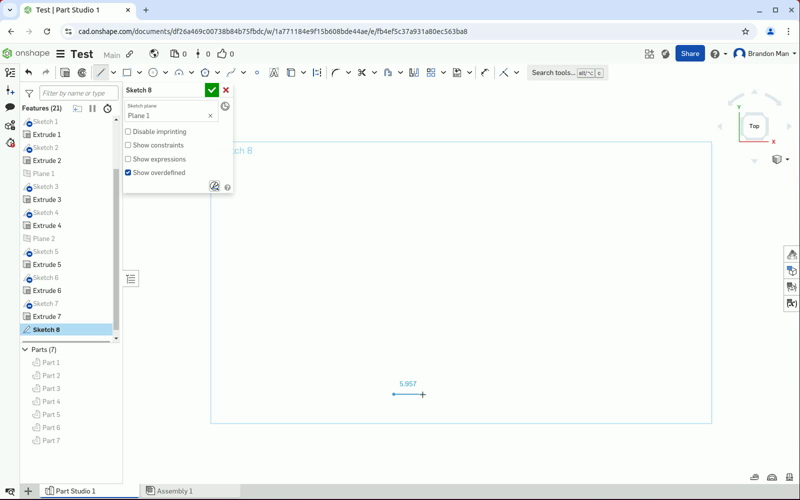
click(422, 394)
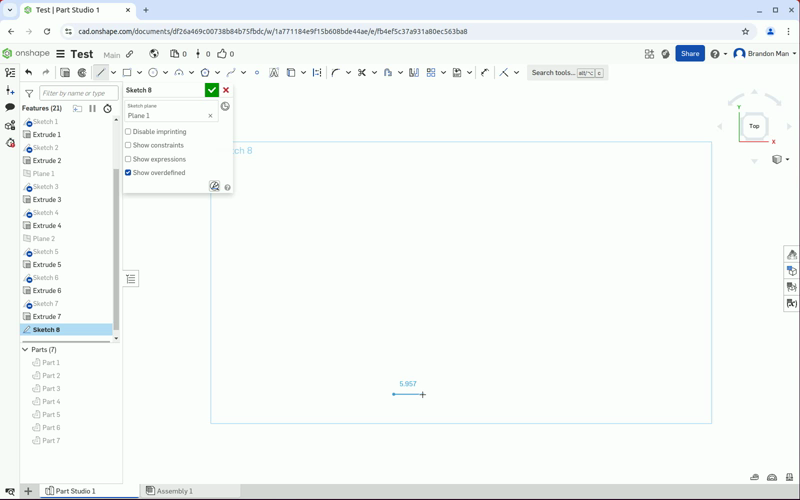
key_up(shift)
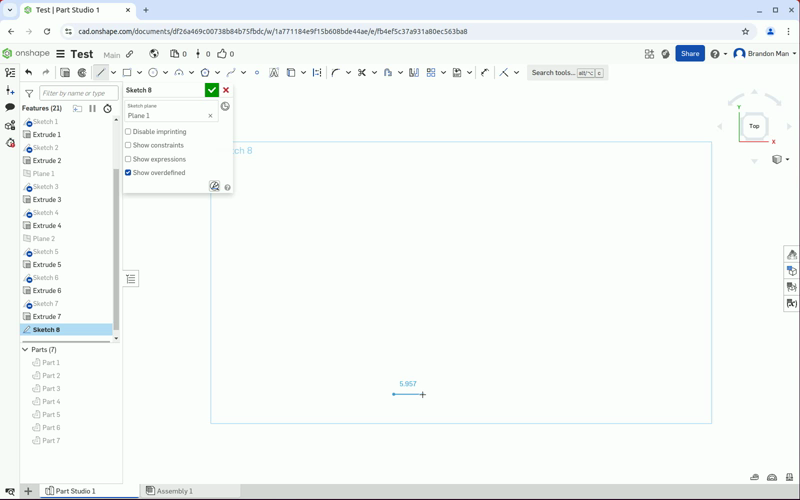
key_down(shift)
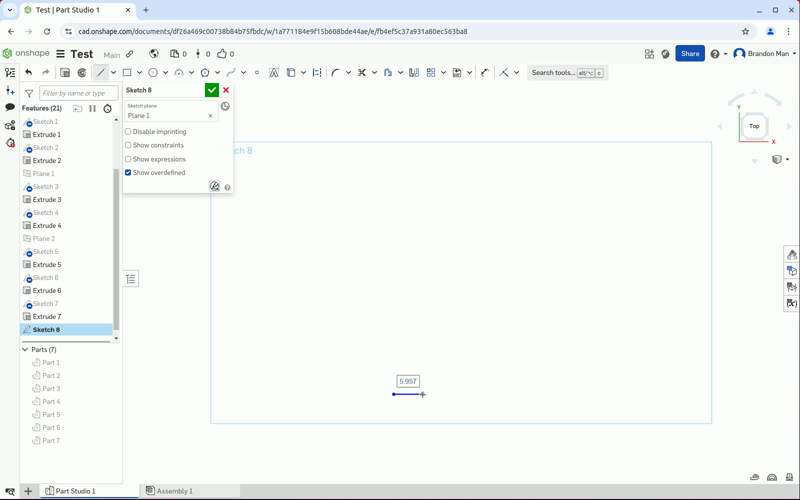
mouse_move(453, 394)
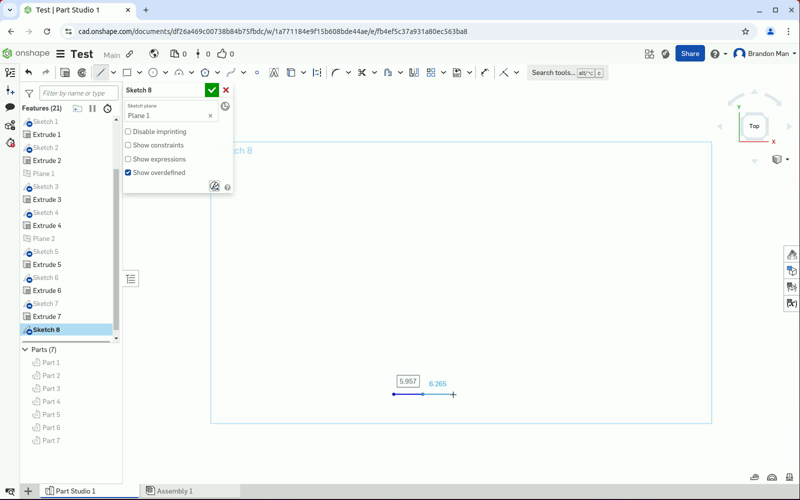
mouse_move(422, 372)
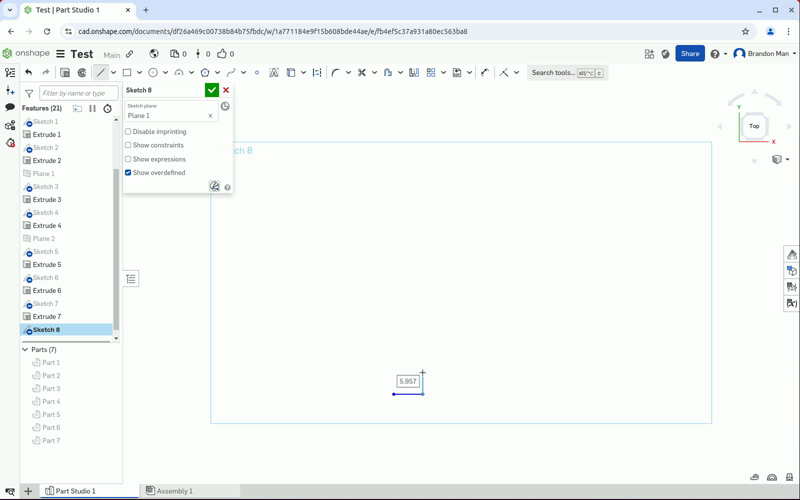
click(422, 372)
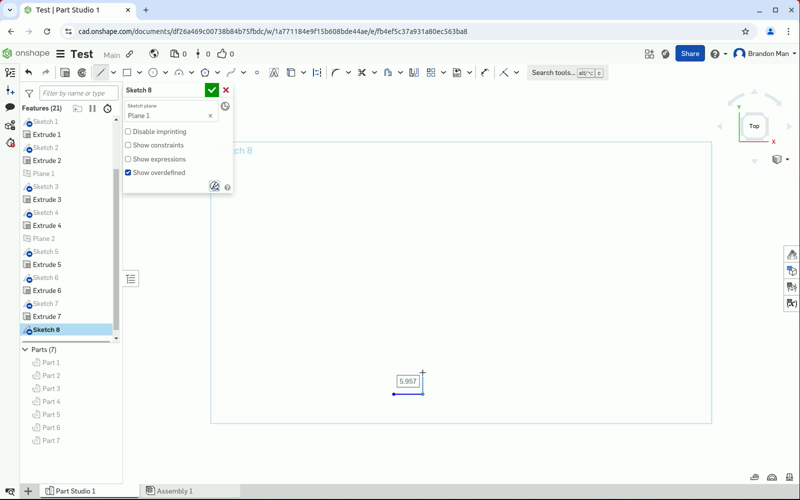
key_up(shift)
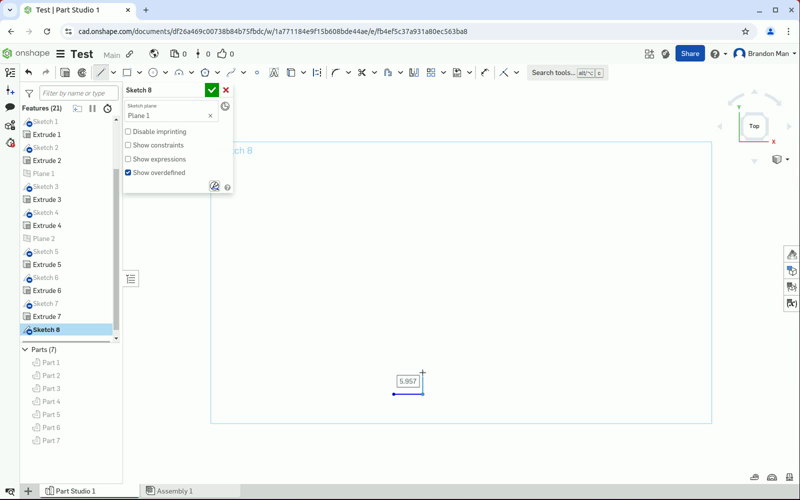
key_down(shift)
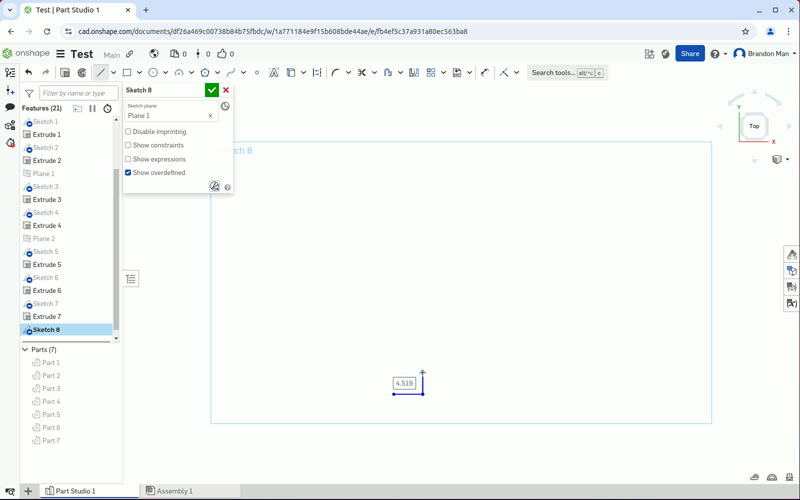
mouse_move(453, 372)
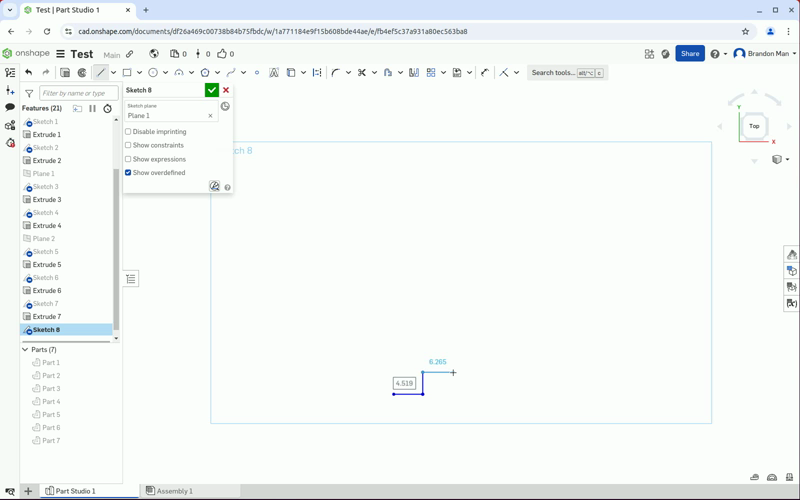
mouse_move(393, 372)
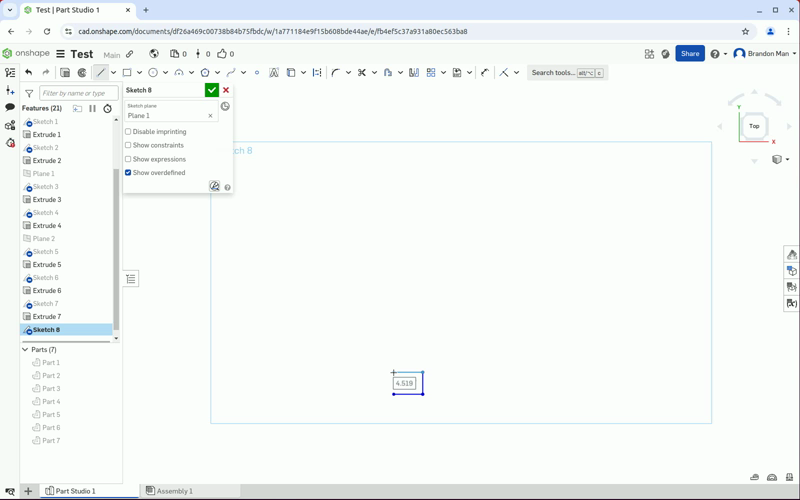
click(393, 372)
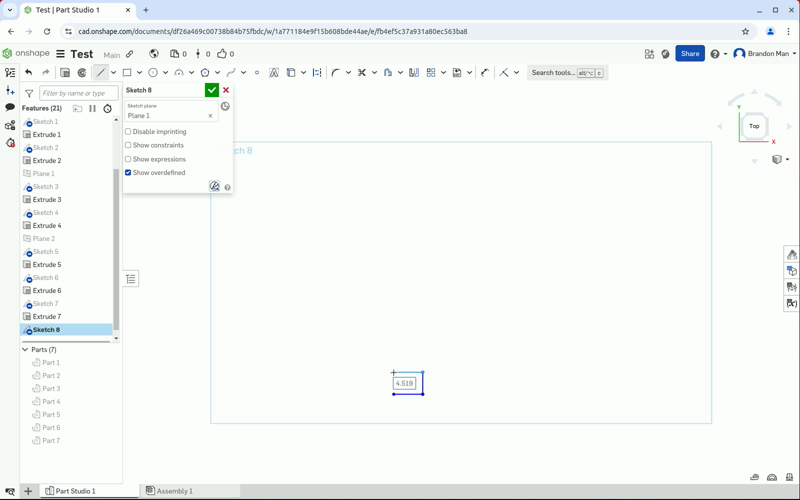
key_up(shift)
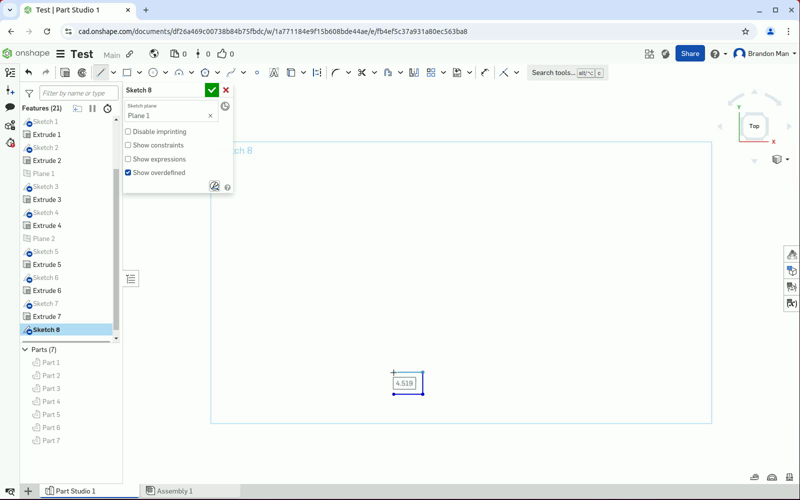
mouse_move(423, 372)
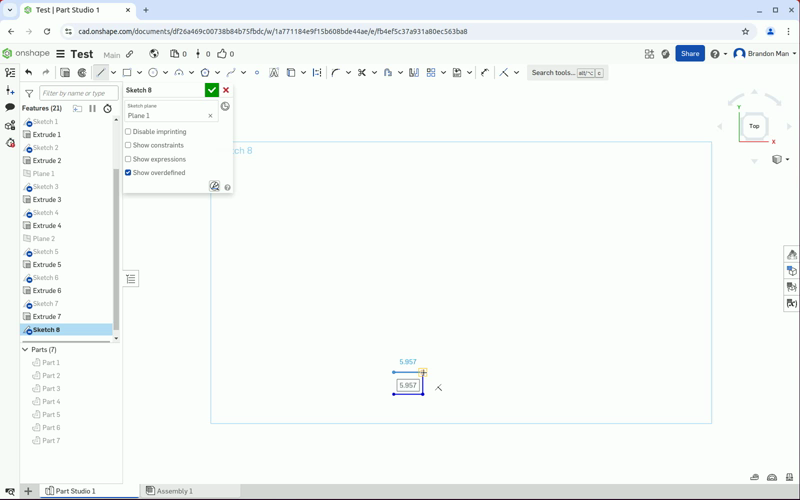
key_down(shift)
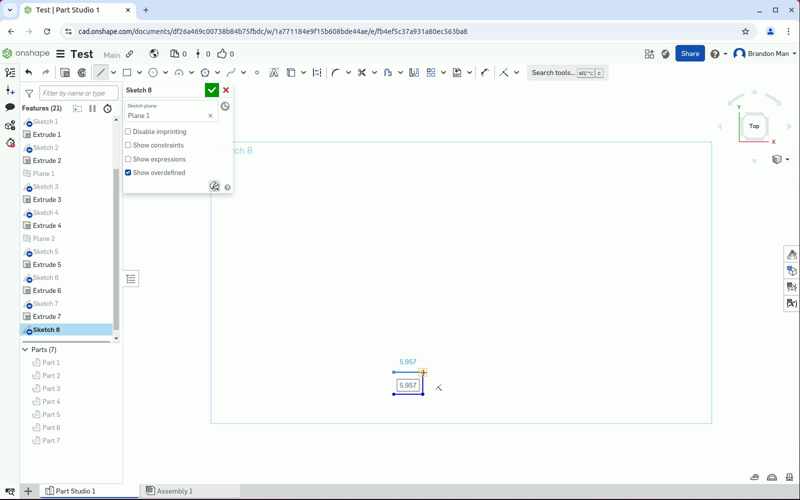
mouse_move(393, 394)
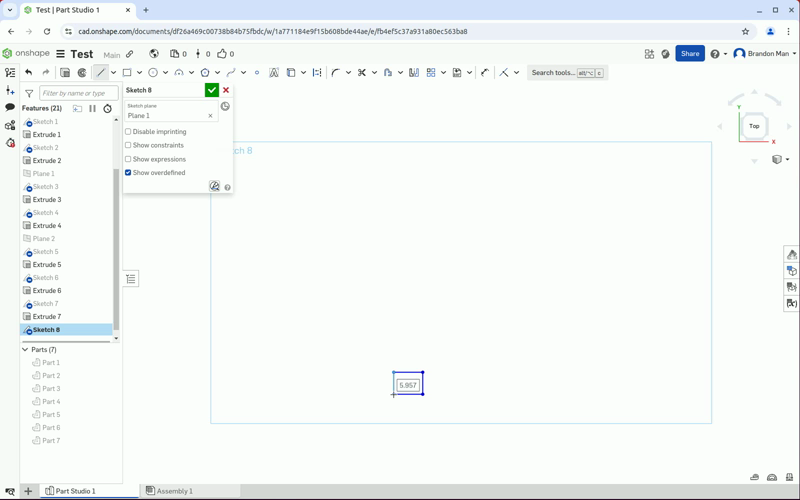
key_up(shift)
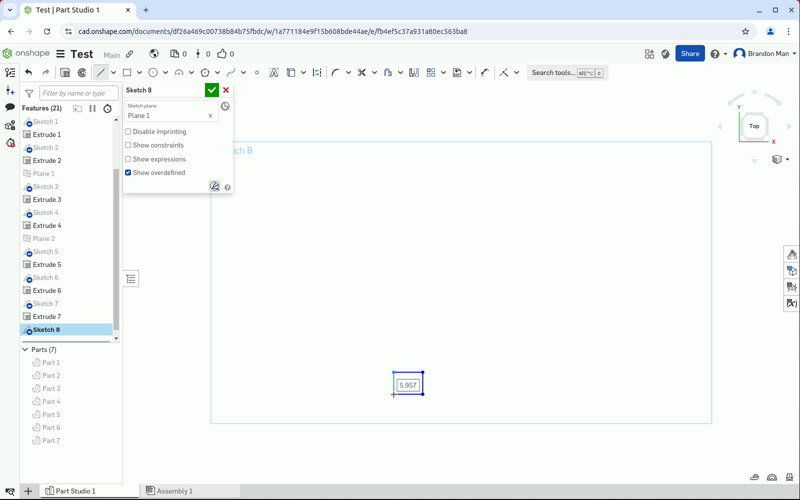
click(393, 394)
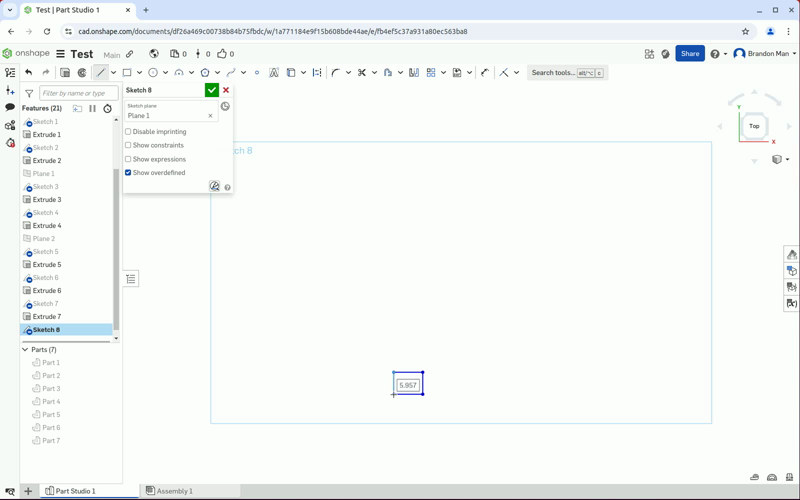
key(esc)
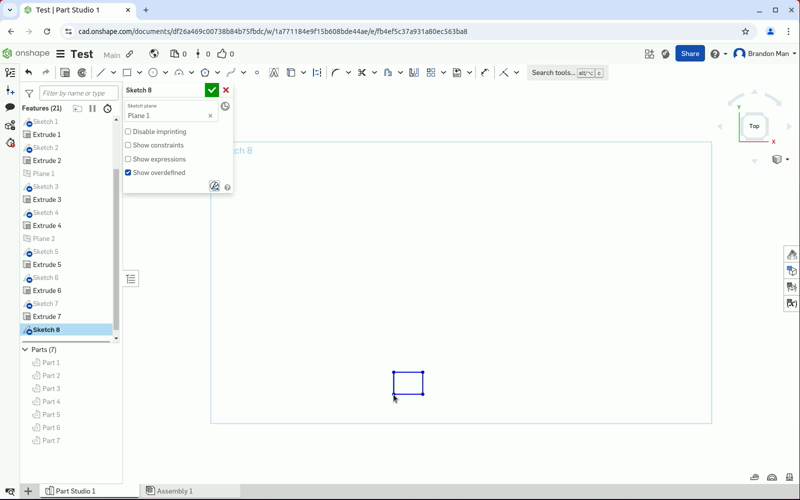
mouse_move(405, 376)
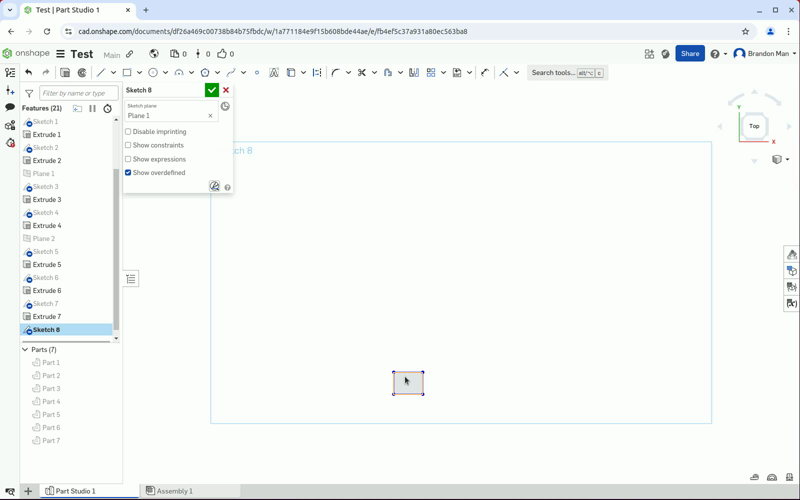
scroll(6)
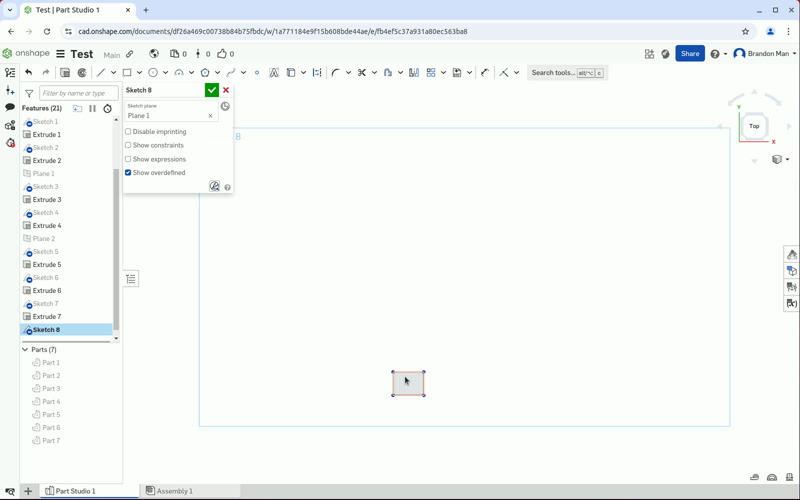
scroll(6)
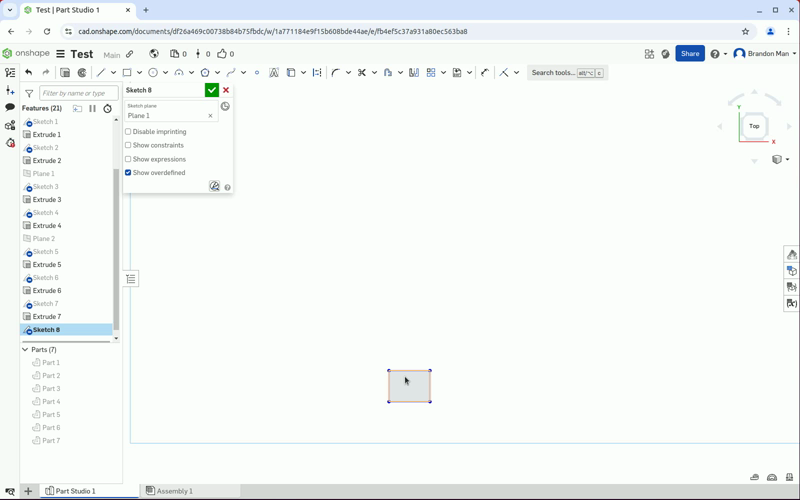
scroll(6)
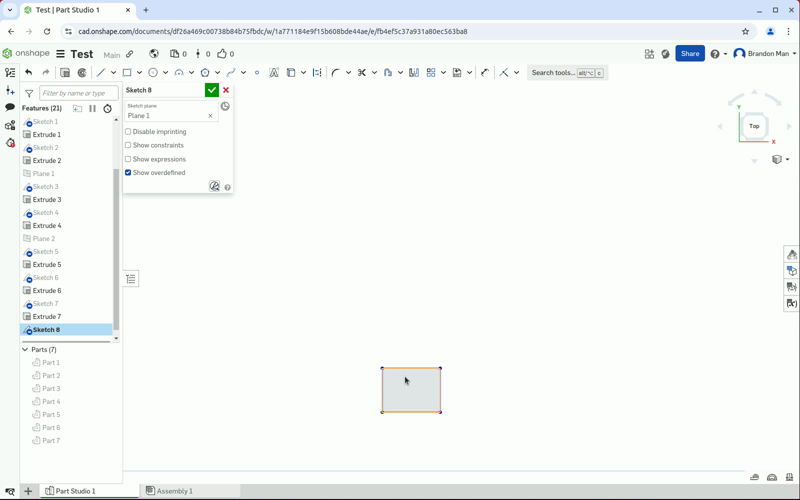
scroll(6)
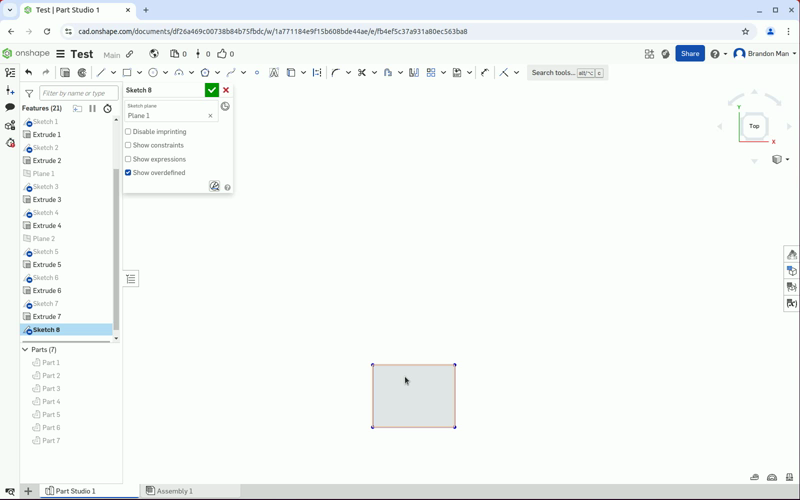
scroll(6)
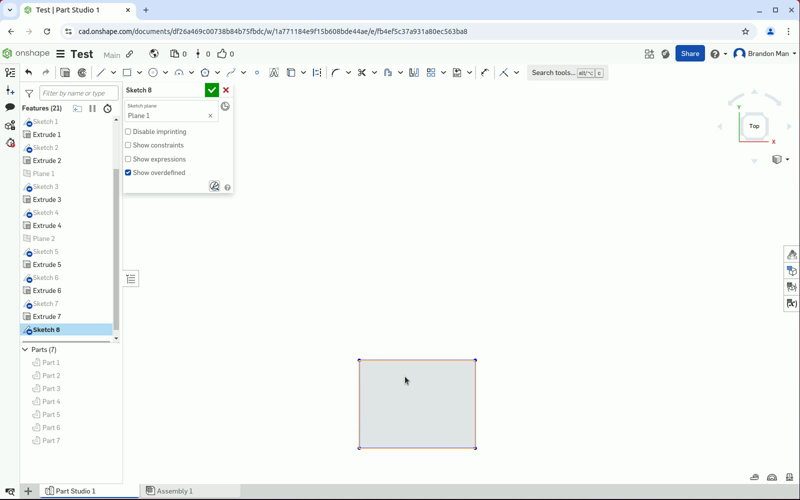
scroll(6)
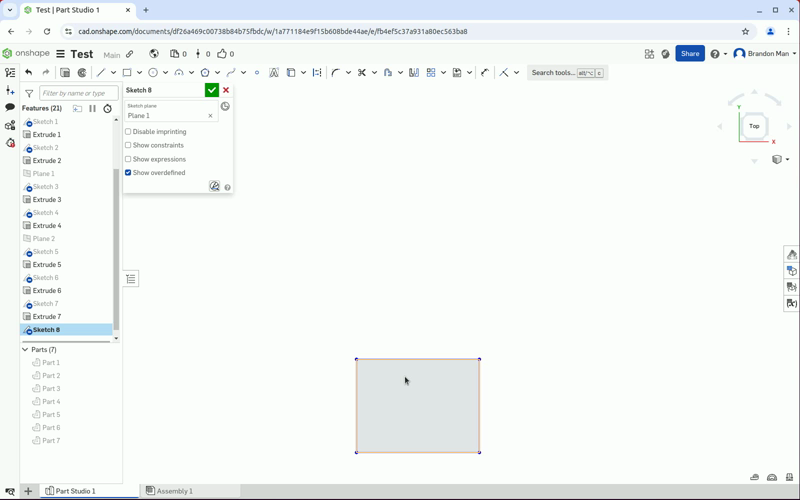
scroll(6)
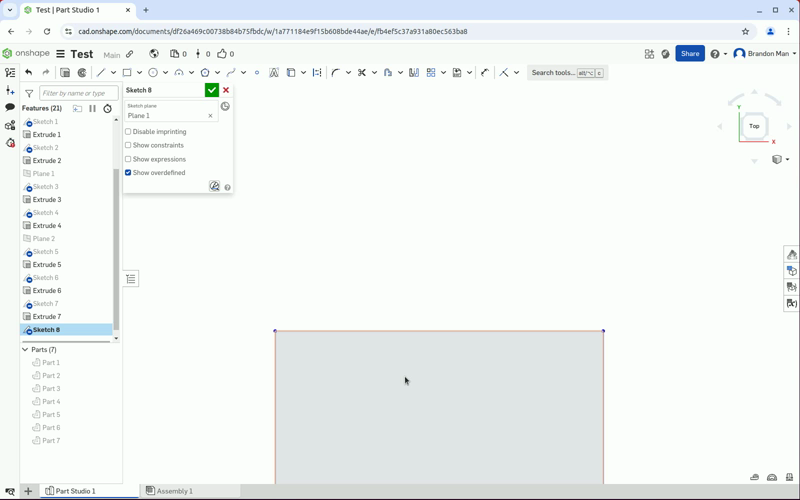
click(405, 376)
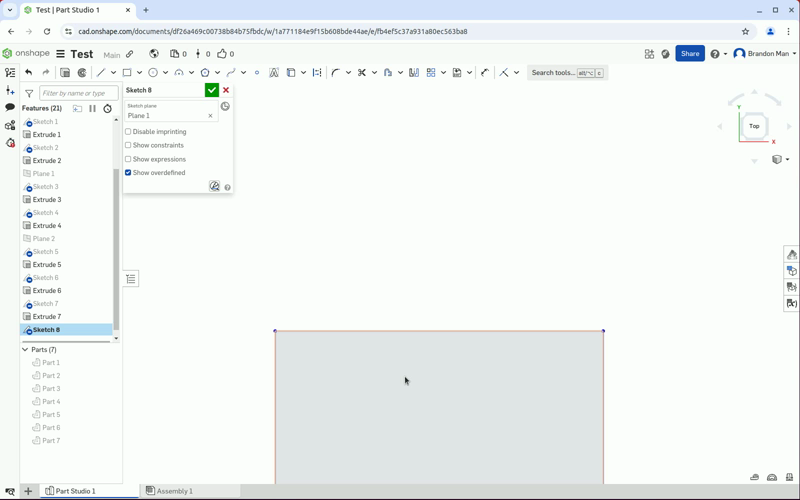
scroll(-6)
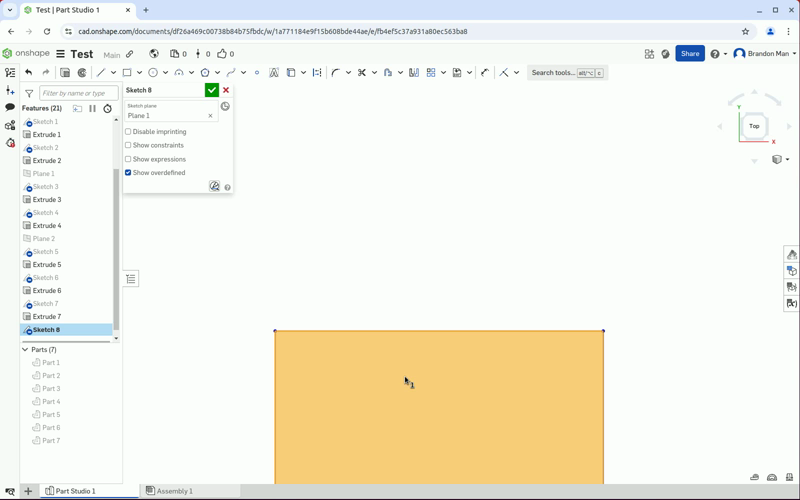
scroll(-6)
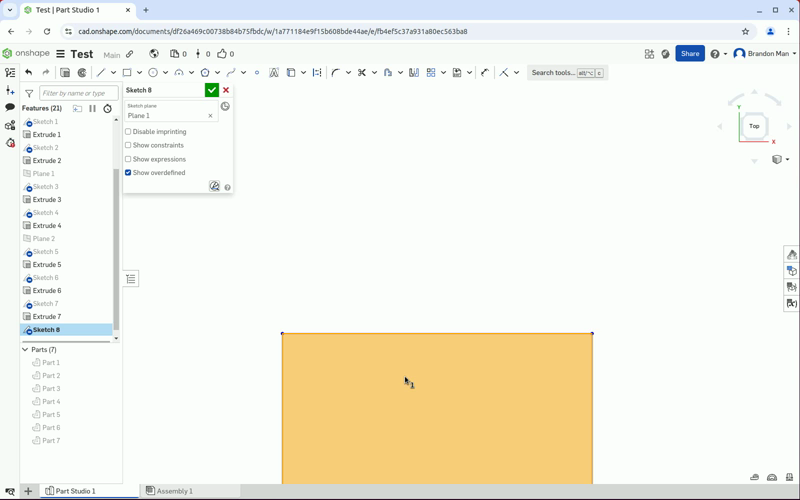
scroll(-6)
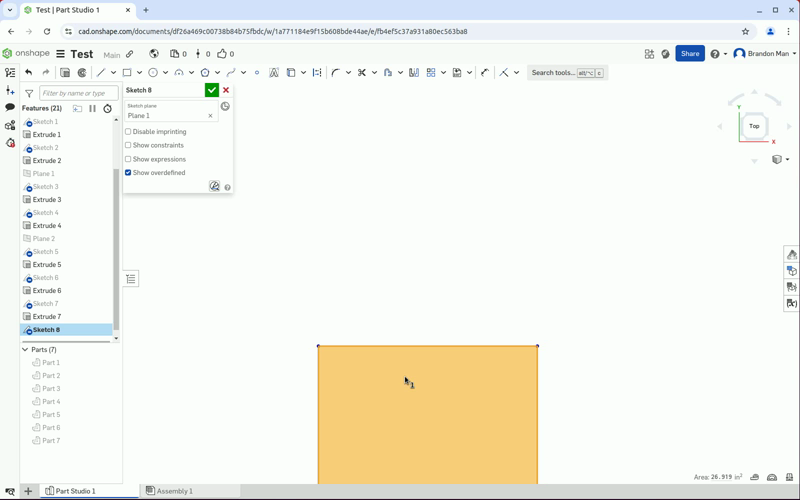
scroll(-6)
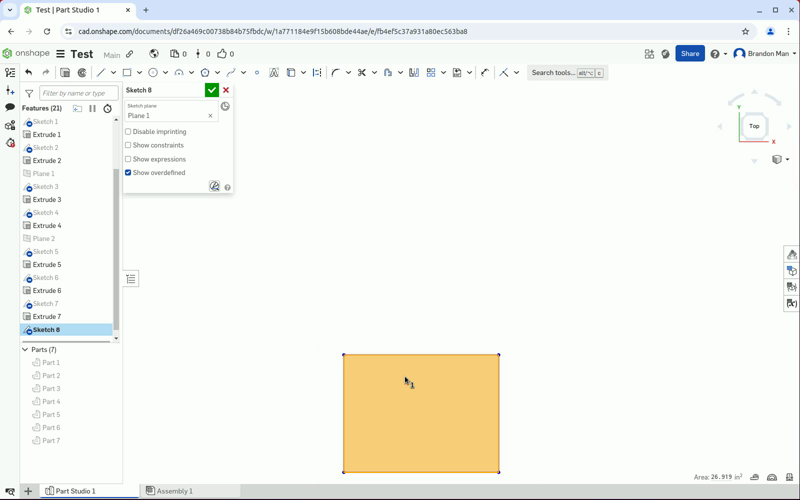
scroll(-6)
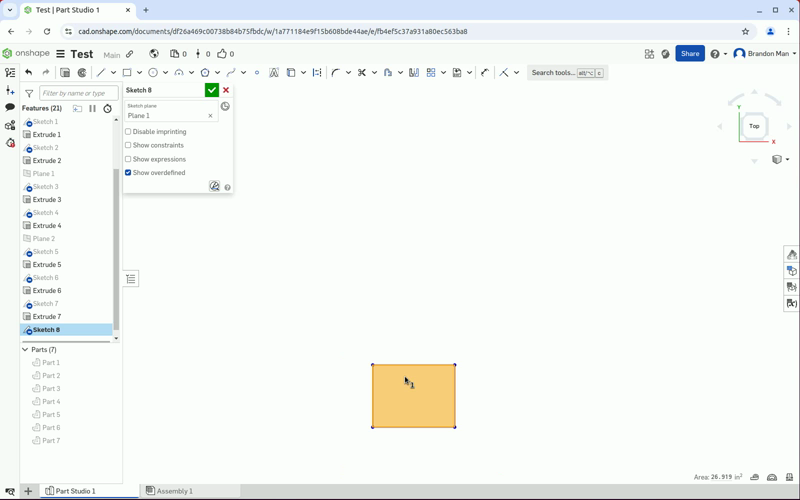
scroll(-6)
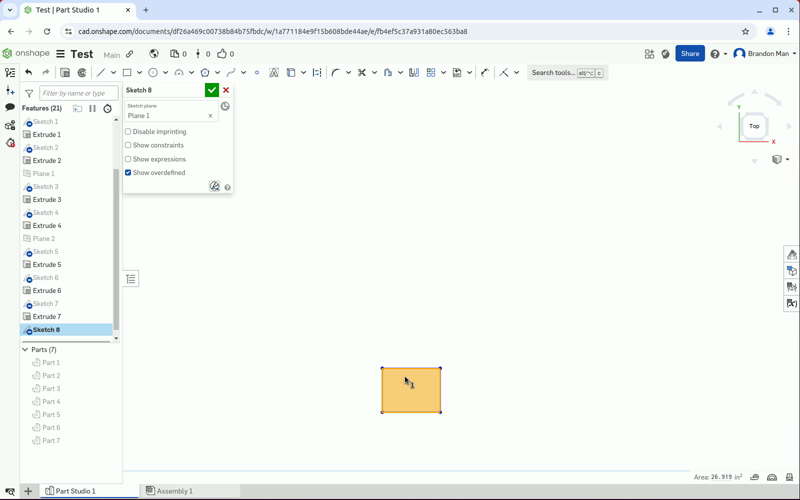
scroll(-6)
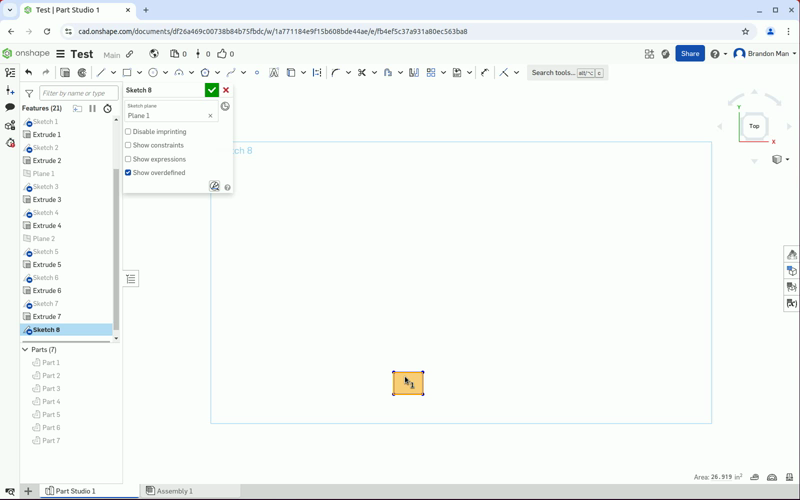
mouse_move(73, 352)
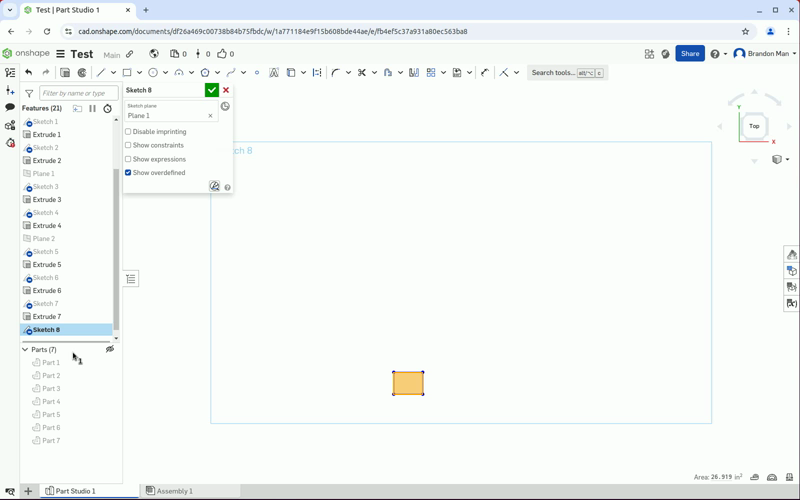
key(shift+y)
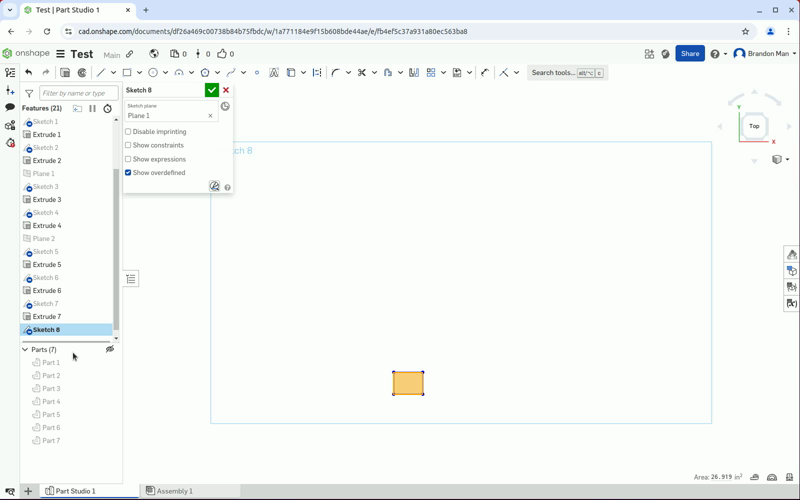
key(shift+e)
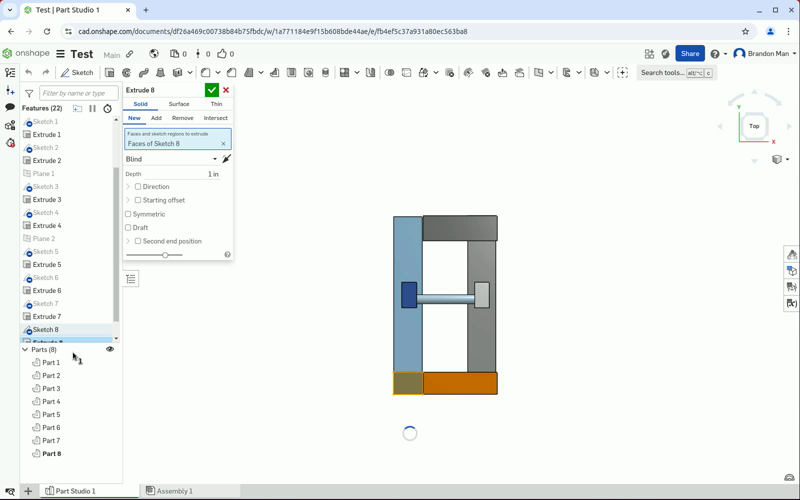
mouse_move(143, 106)
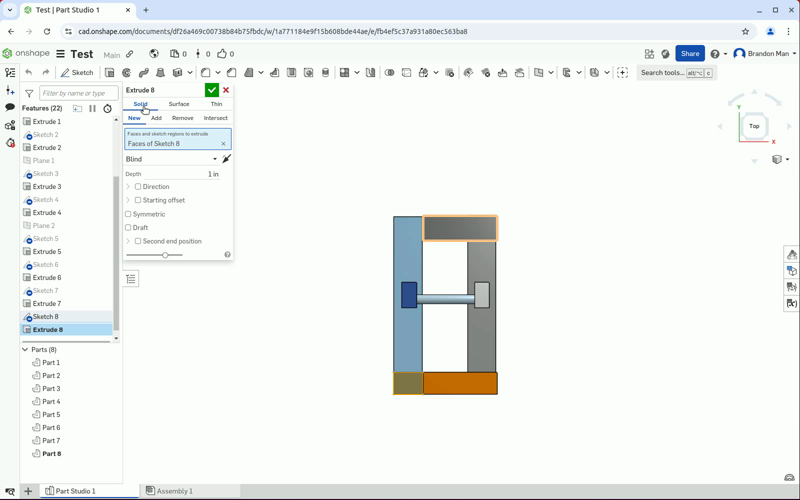
click(143, 106)
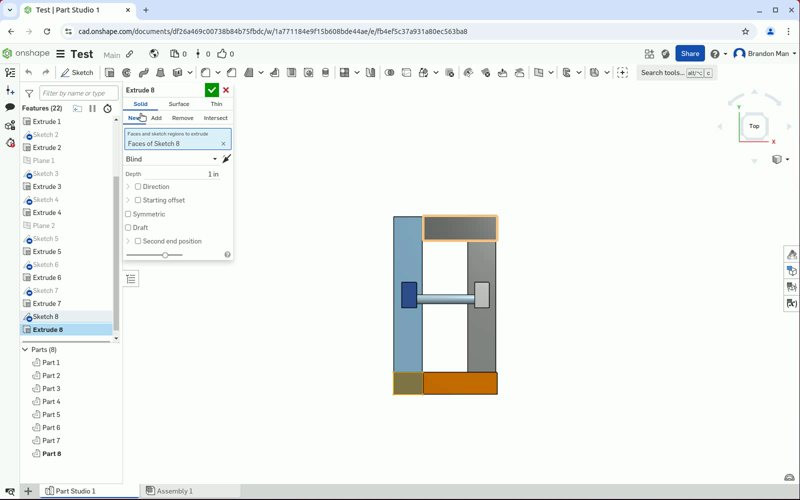
mouse_move(137, 120)
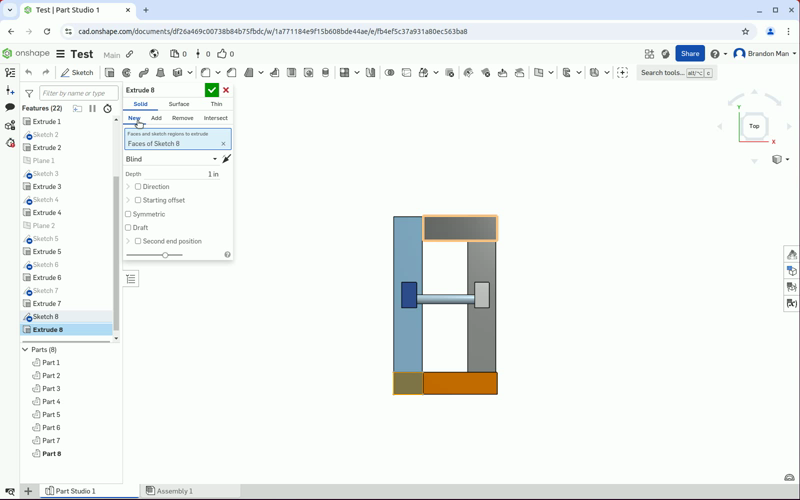
click(137, 120)
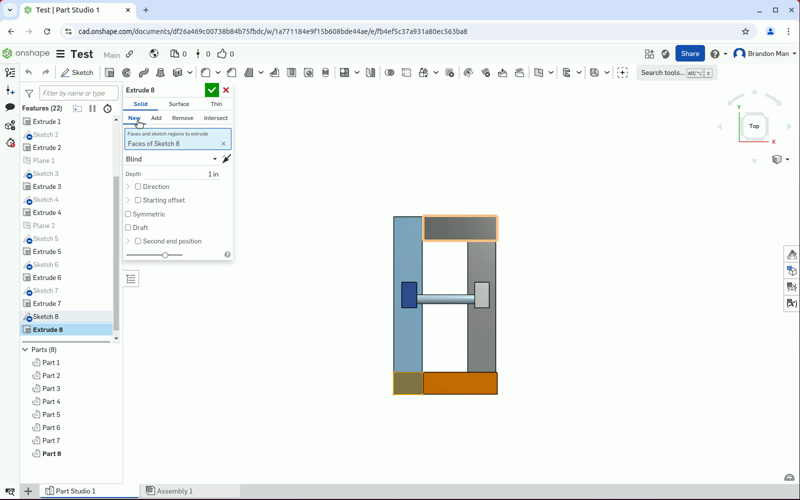
key(tab, 4)
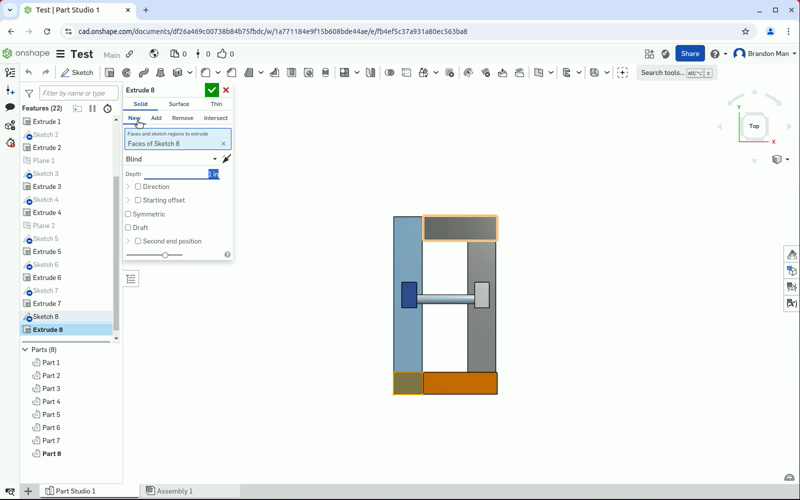
text(1.444)
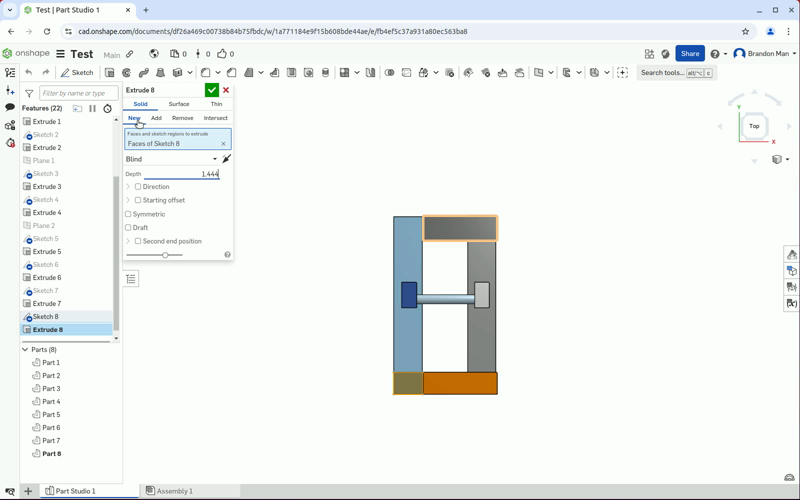
key(enter)
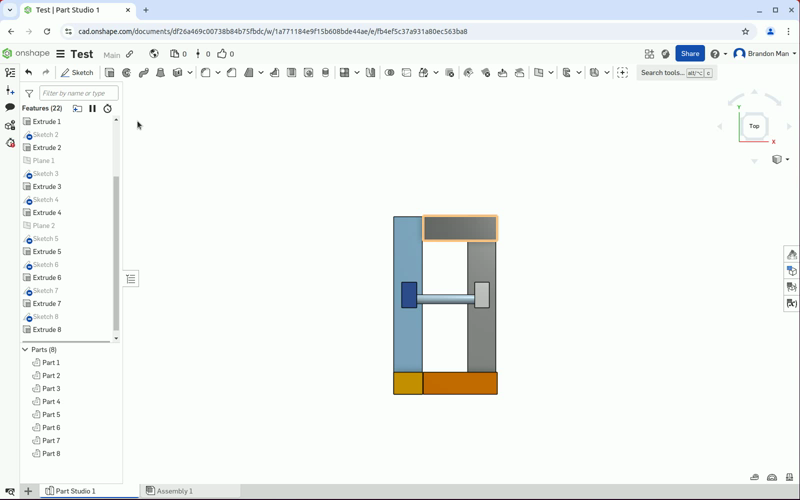
key(shift+h)
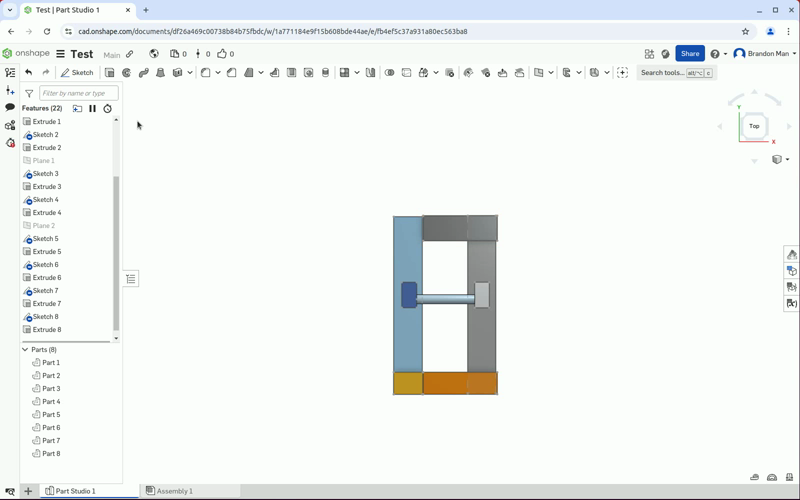
key(shift+h)
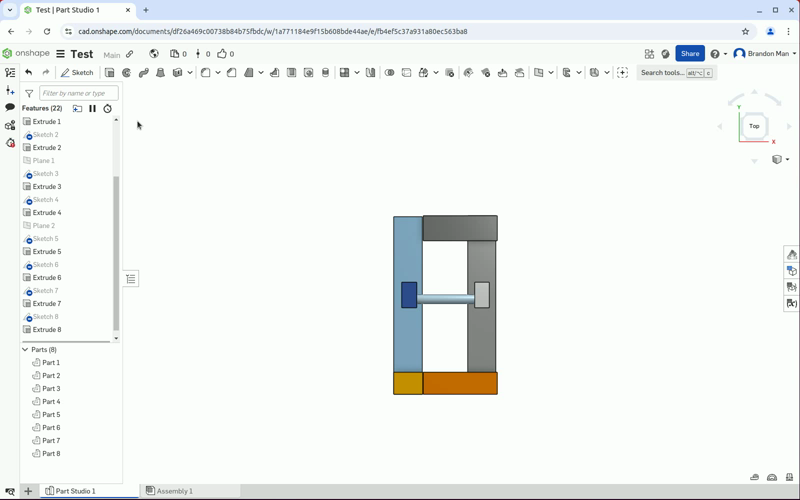
mouse_move(69, 111)
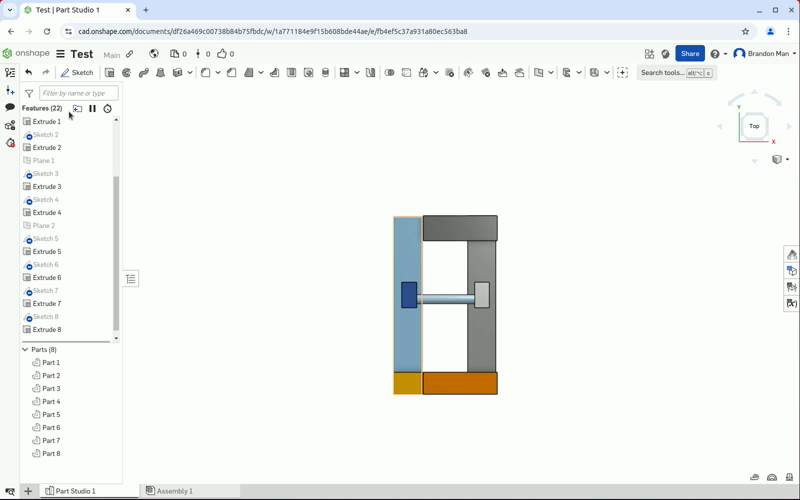
click(69, 111)
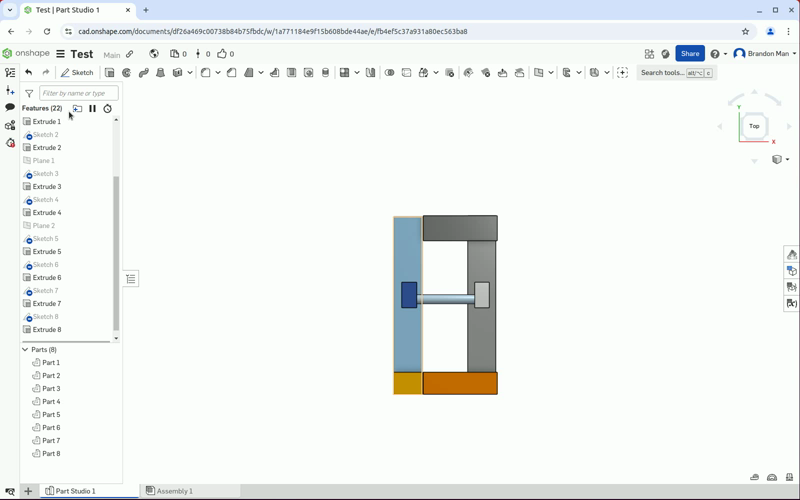
key(shift+s)
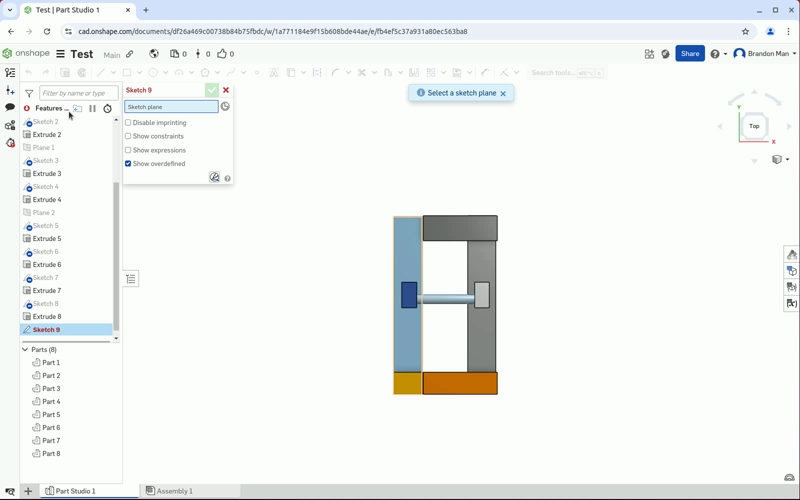
mouse_move(69, 150)
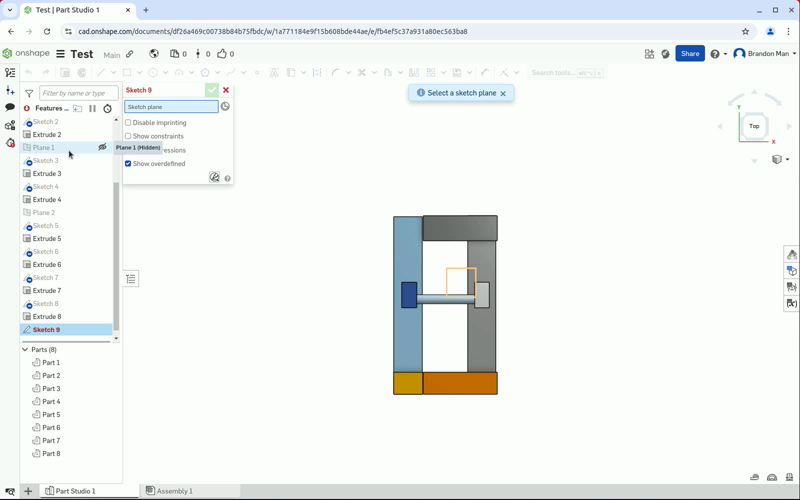
click(69, 150)
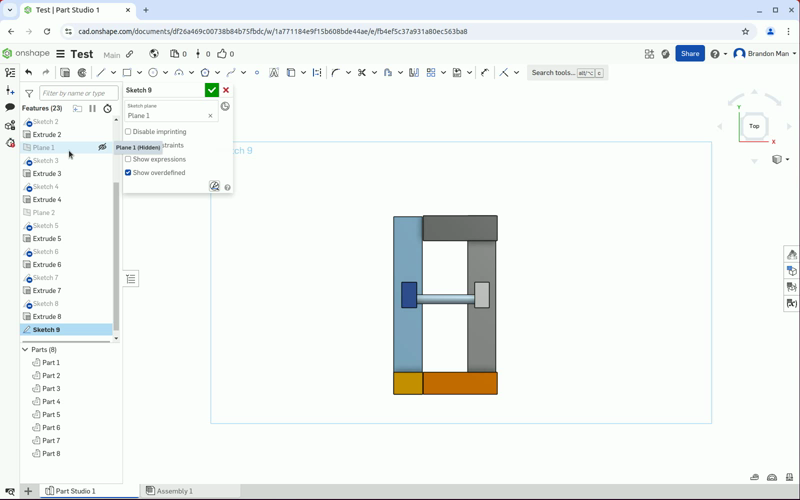
mouse_move(73, 352)
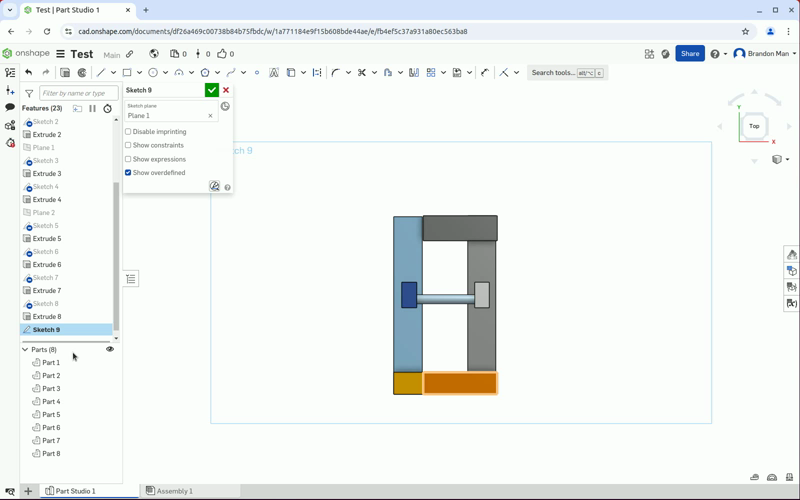
key(y)
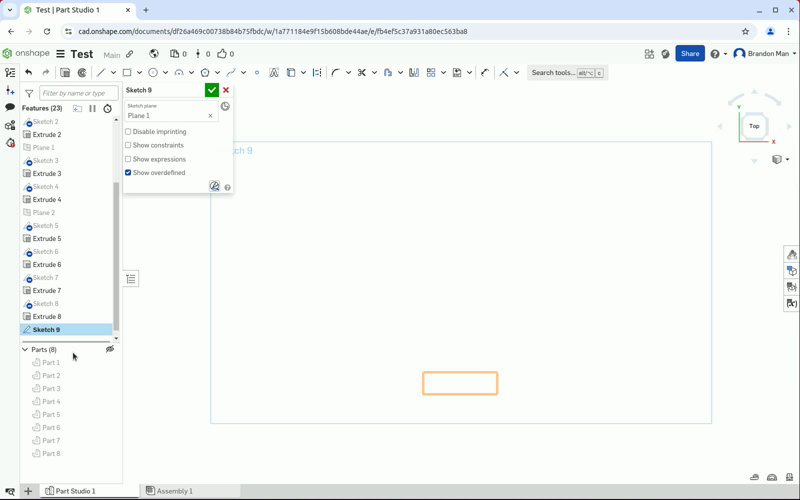
key(l)
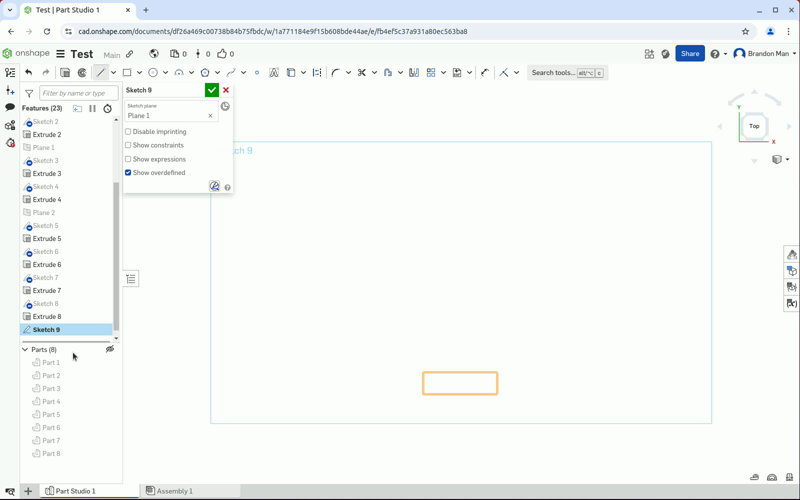
key_down(shift)
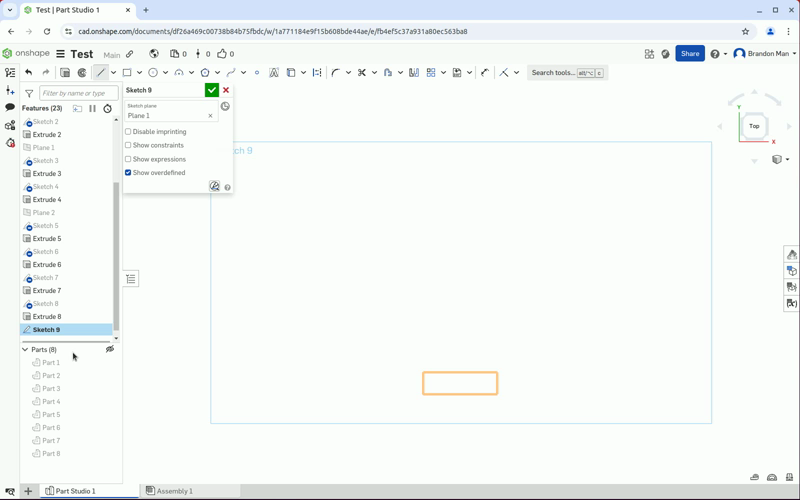
mouse_move(393, 240)
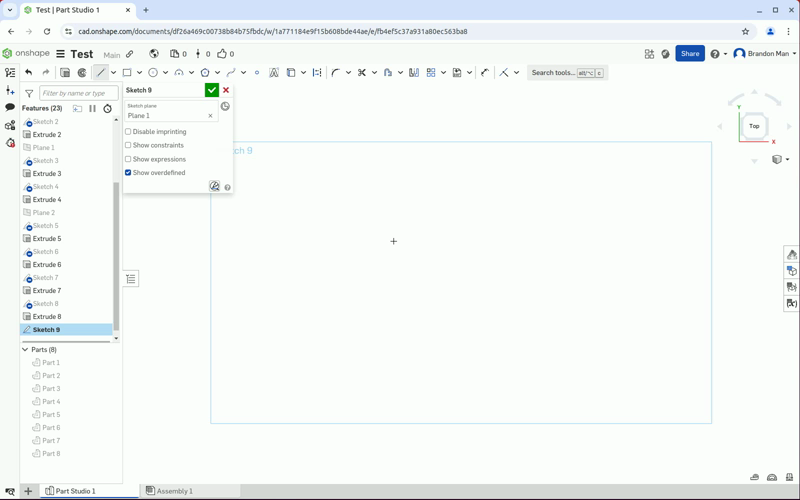
click(393, 240)
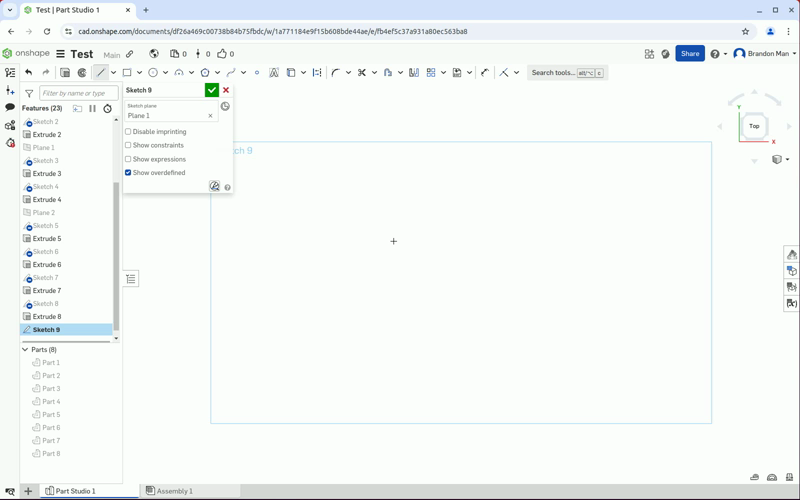
key_up(shift)
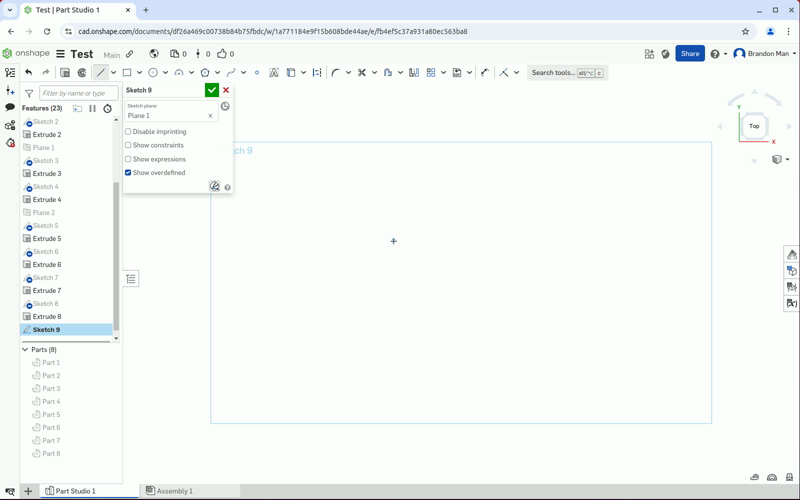
key_down(shift)
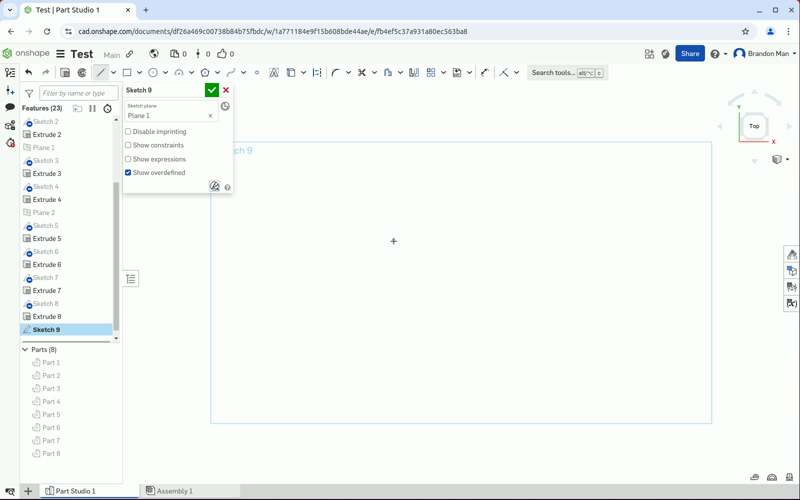
mouse_move(423, 240)
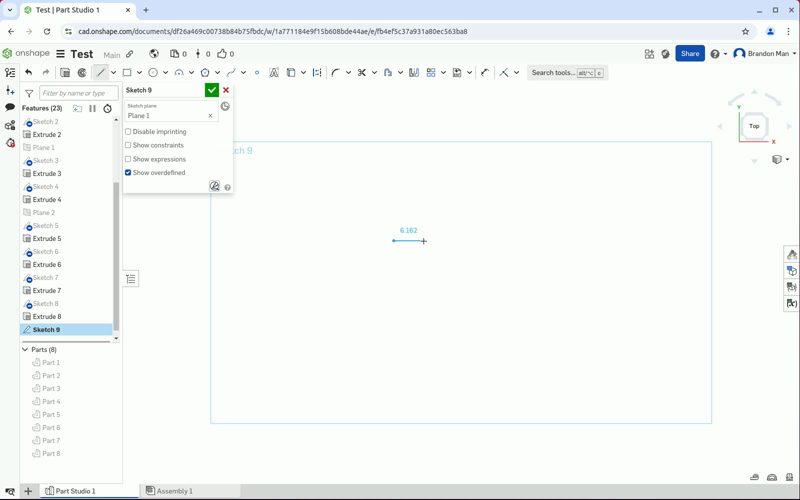
mouse_move(422, 240)
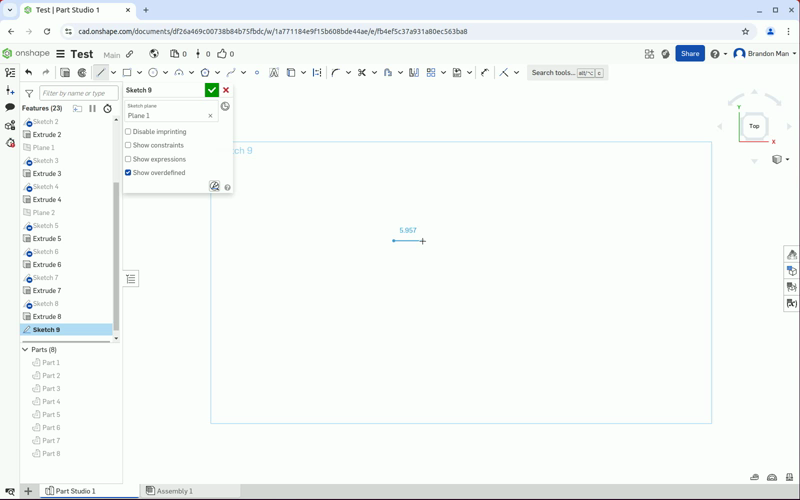
click(422, 240)
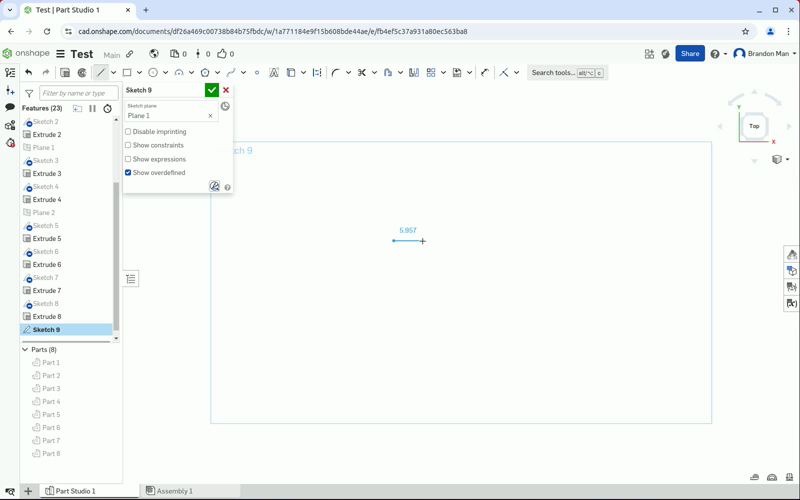
key_up(shift)
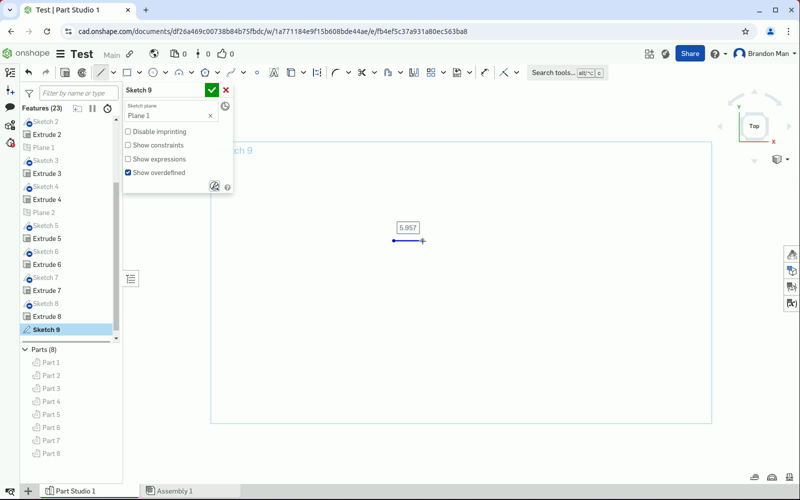
key_down(shift)
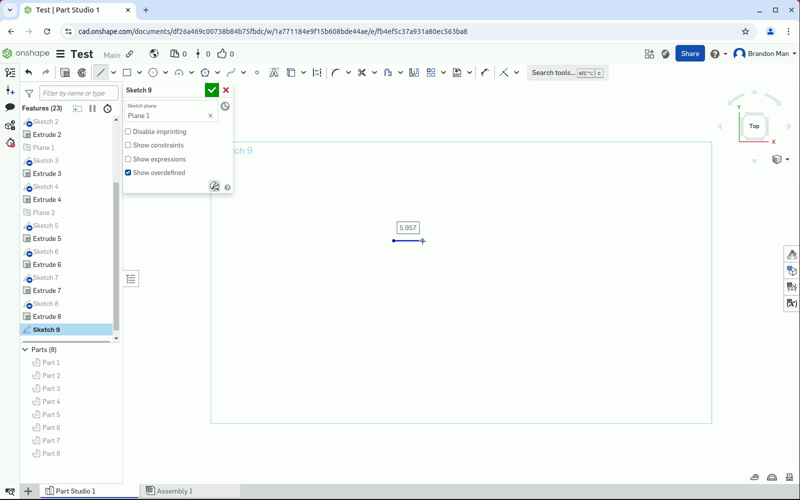
mouse_move(453, 240)
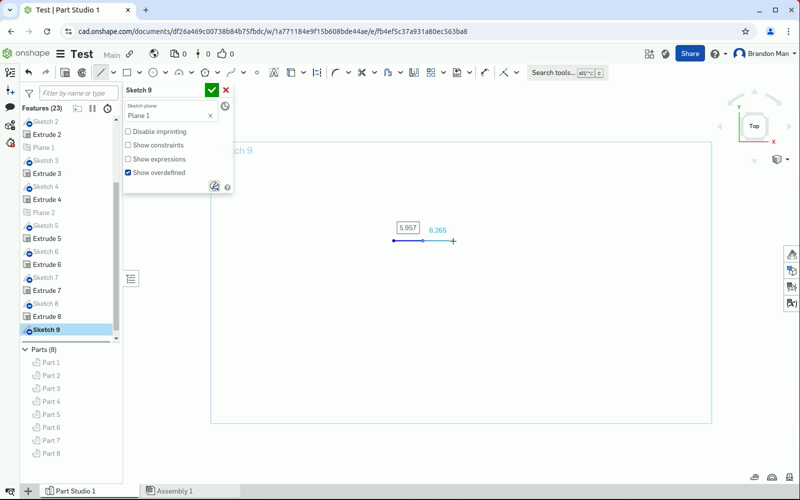
mouse_move(422, 215)
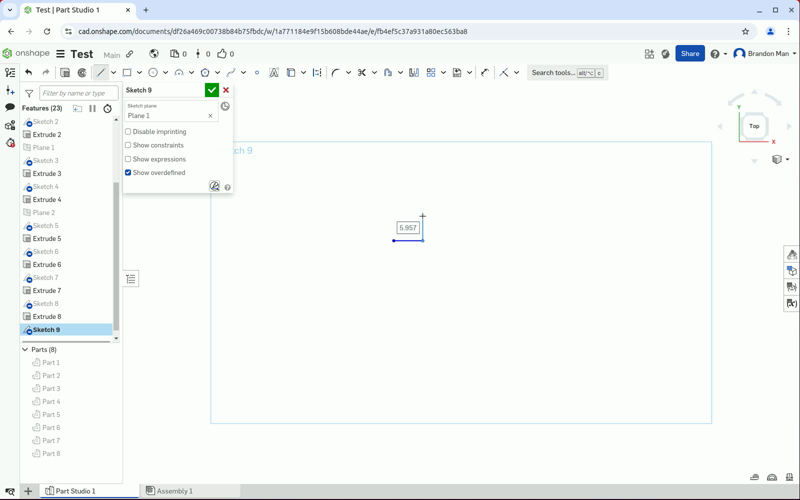
click(422, 215)
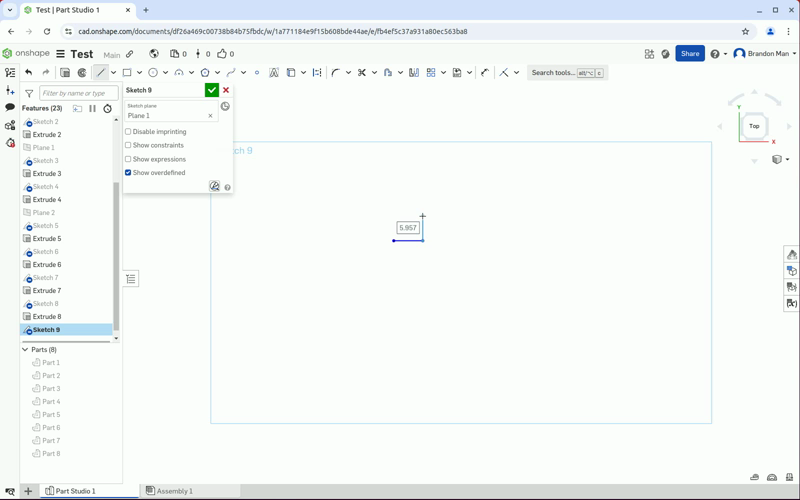
key_up(shift)
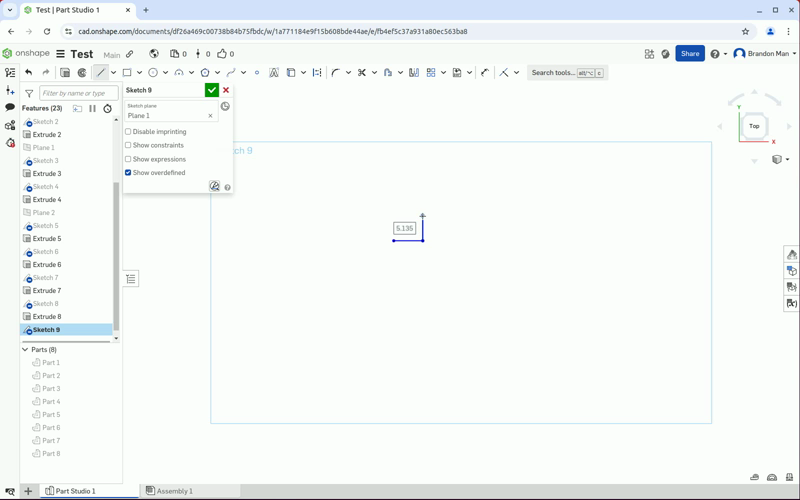
key_down(shift)
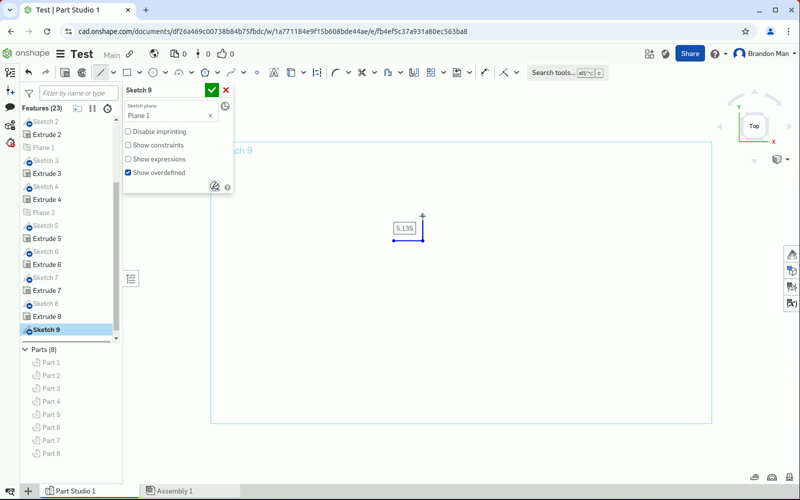
mouse_move(453, 215)
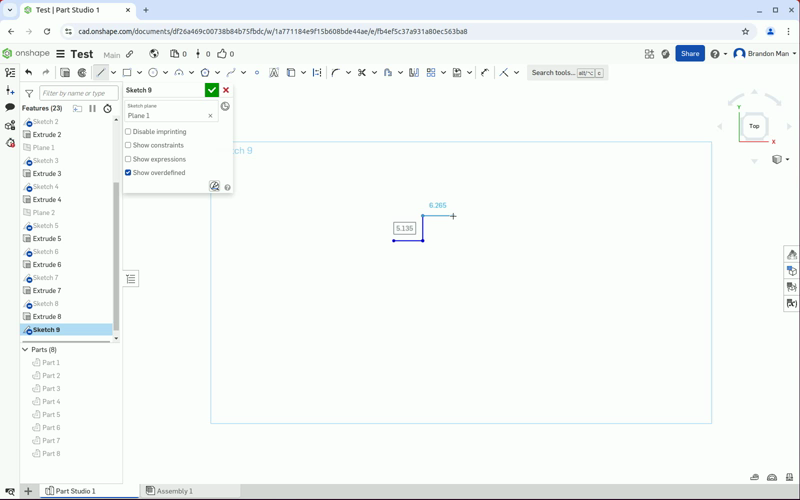
mouse_move(393, 215)
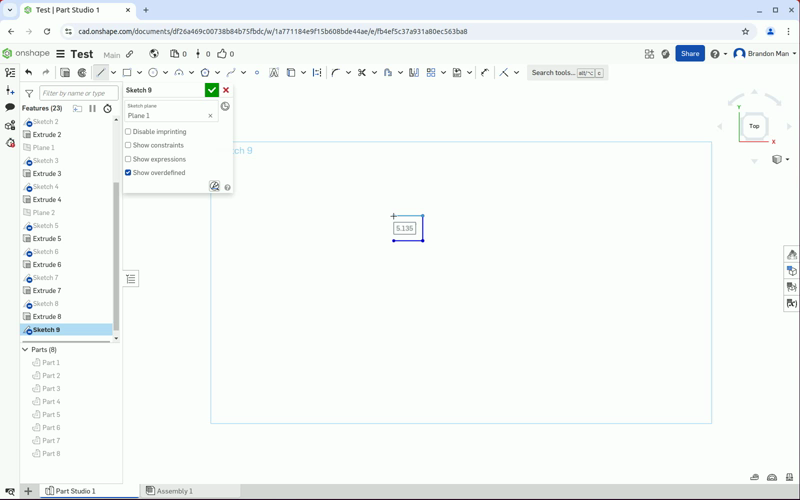
click(393, 215)
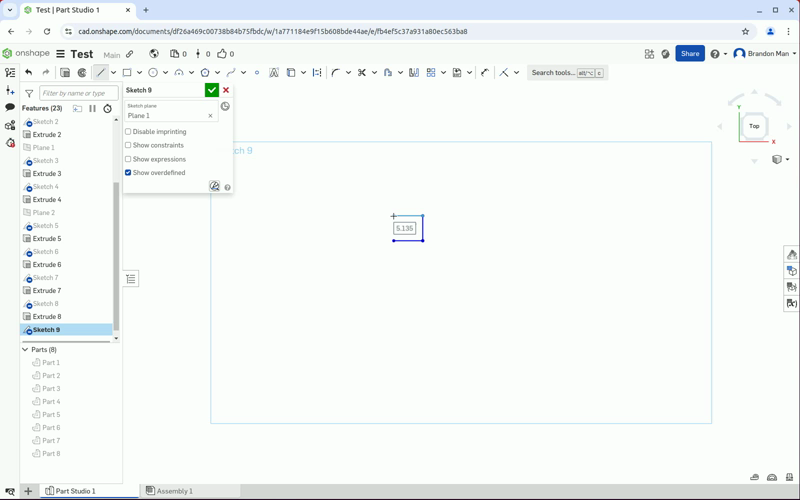
key_up(shift)
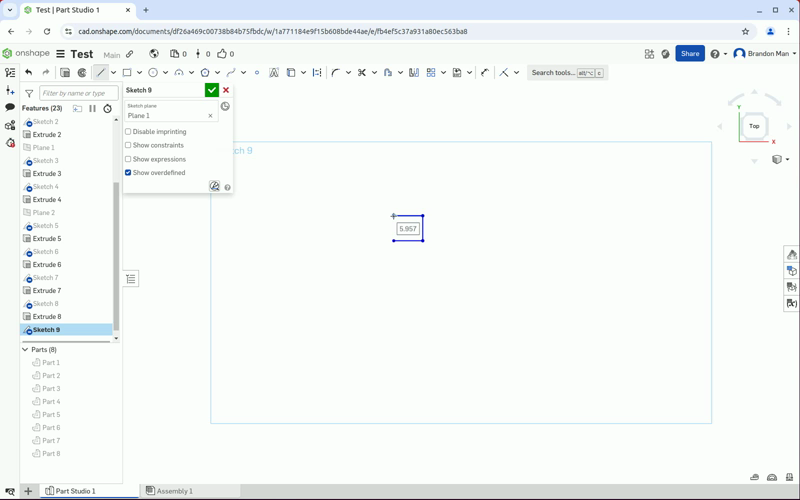
mouse_move(423, 215)
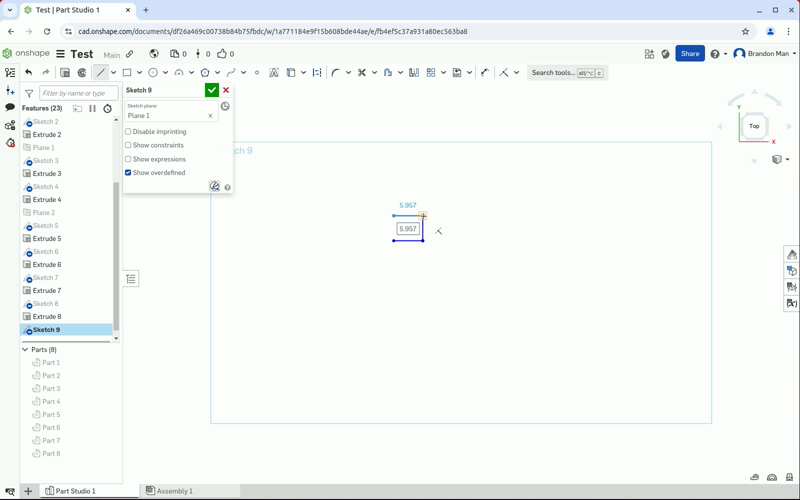
key_down(shift)
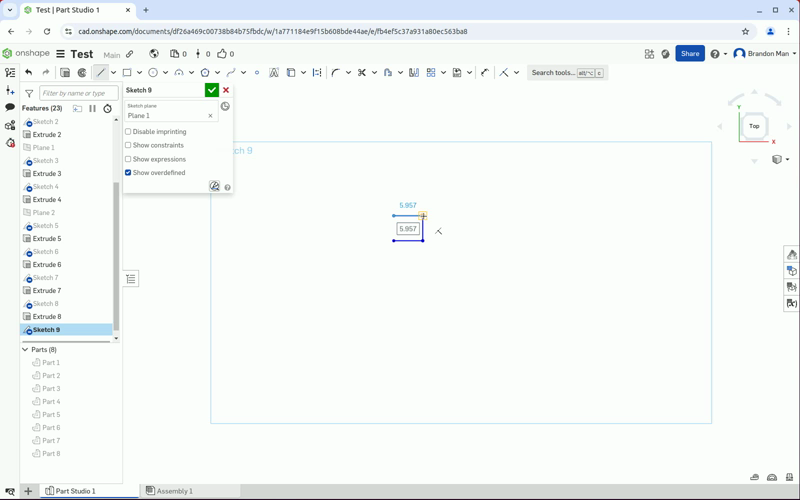
mouse_move(393, 240)
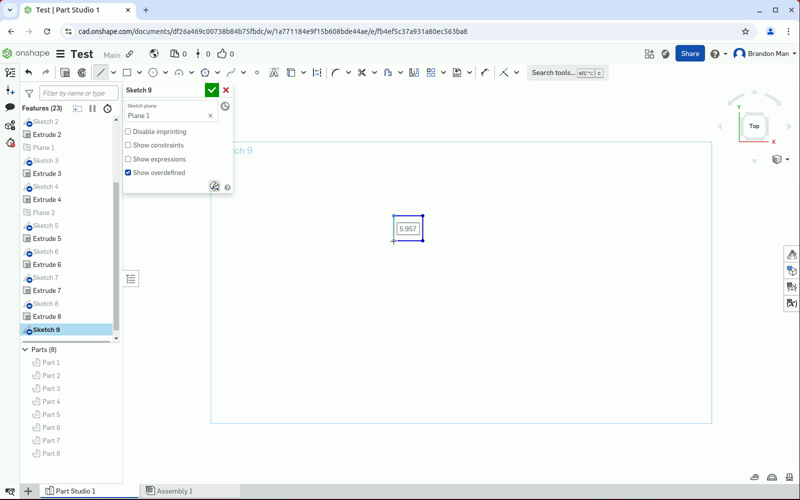
key_up(shift)
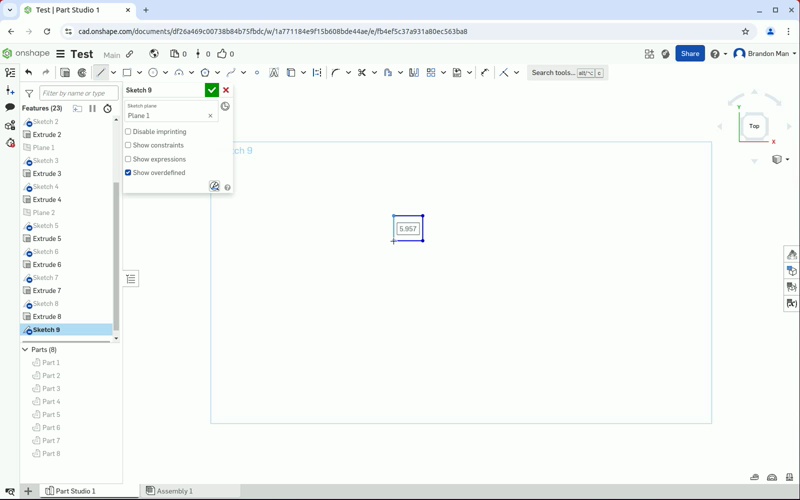
click(393, 240)
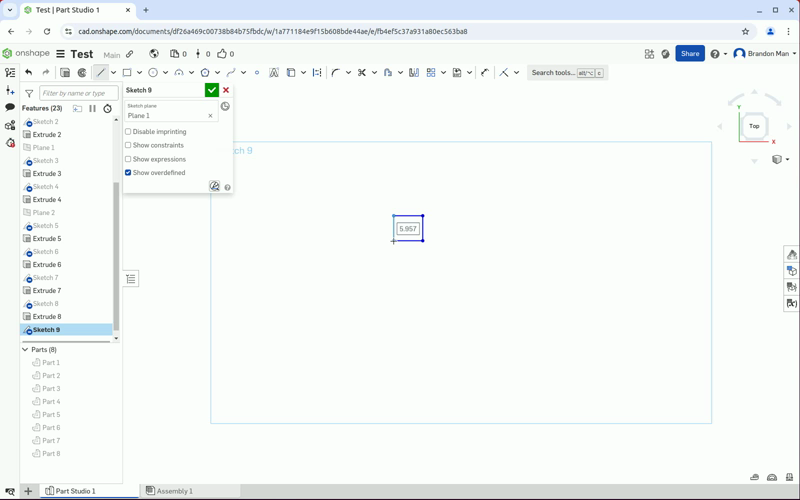
key(esc)
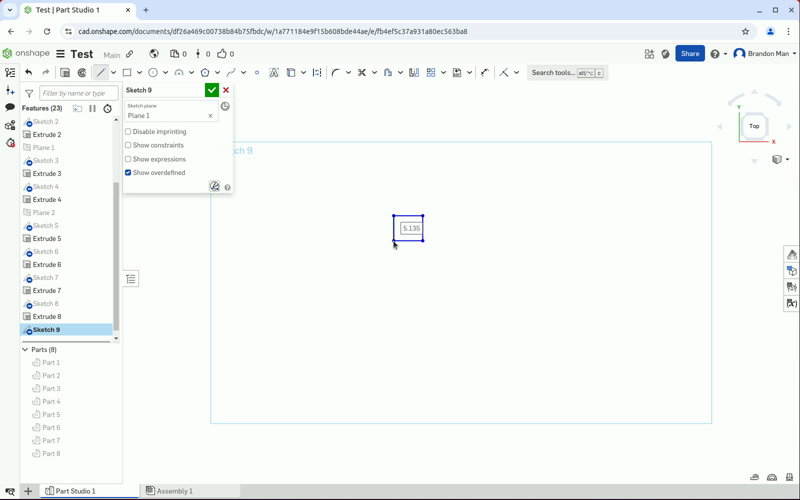
mouse_move(406, 221)
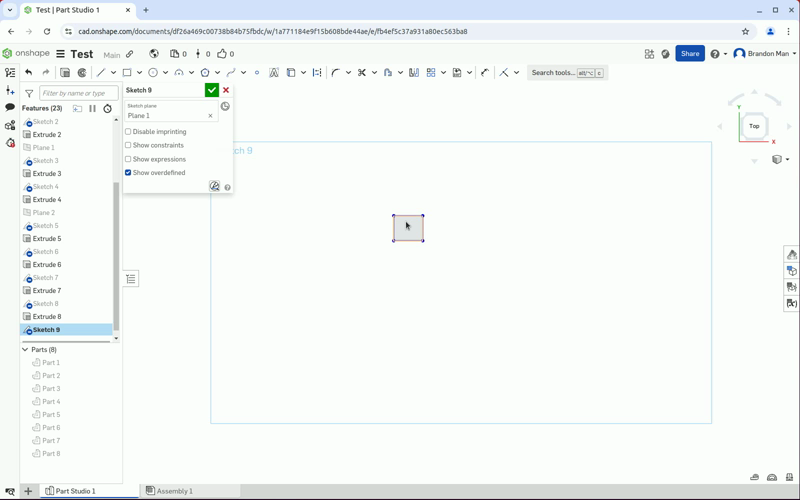
scroll(6)
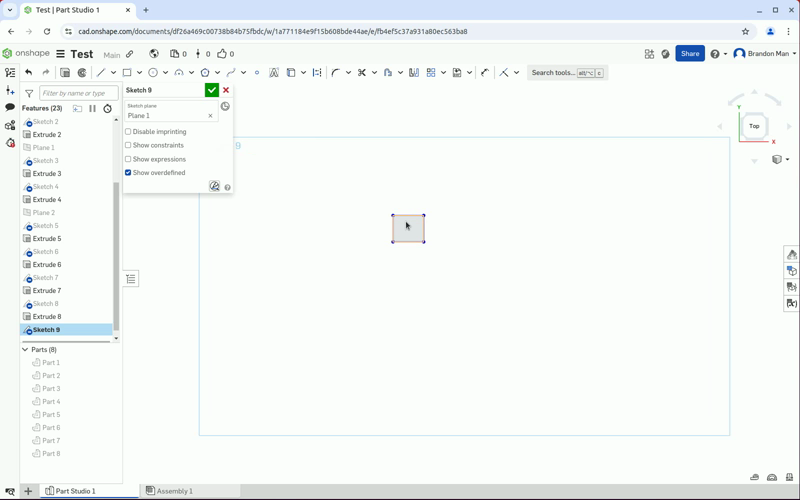
scroll(6)
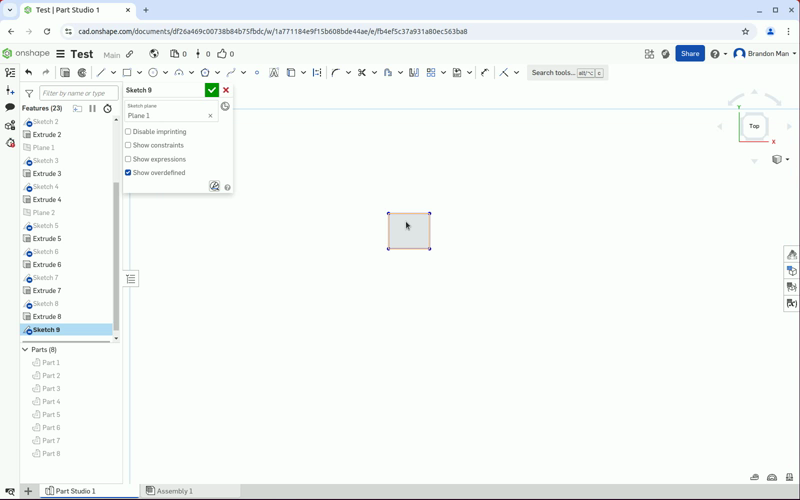
scroll(6)
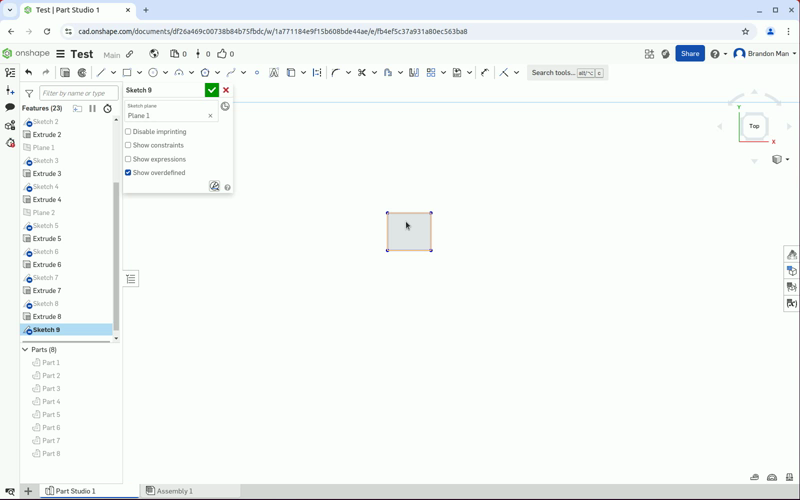
scroll(6)
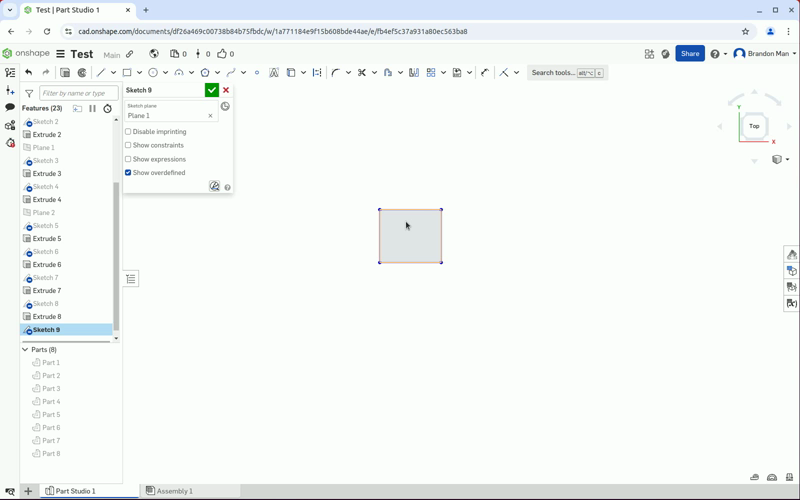
scroll(6)
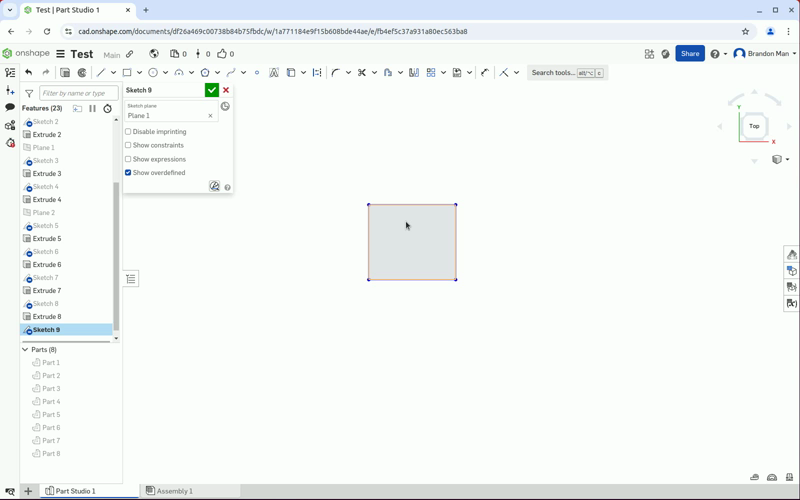
scroll(6)
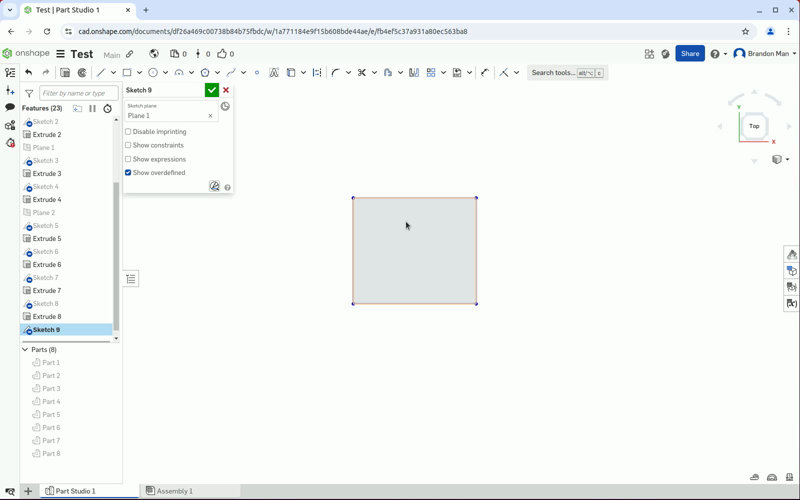
scroll(6)
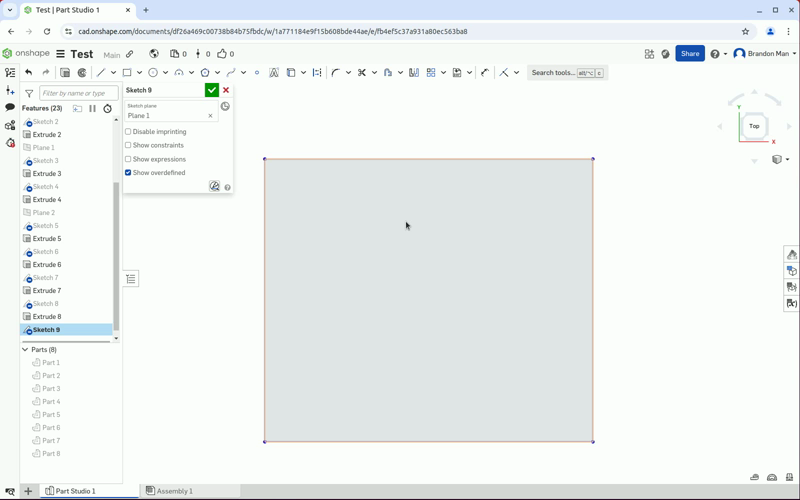
click(406, 221)
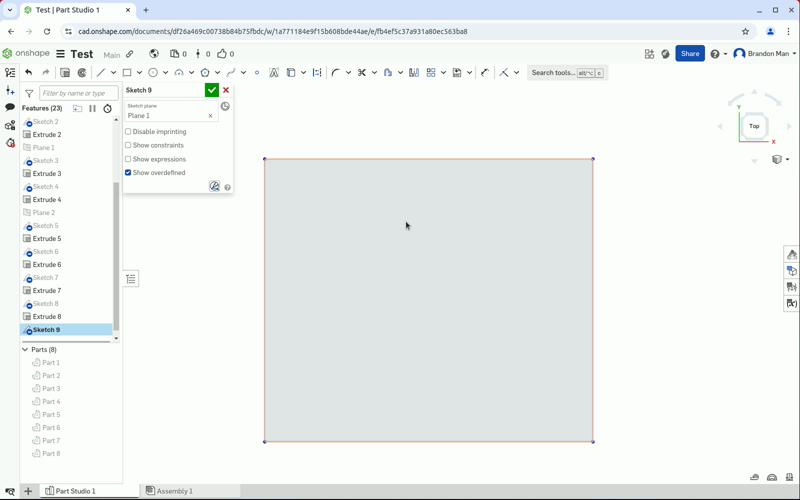
scroll(-6)
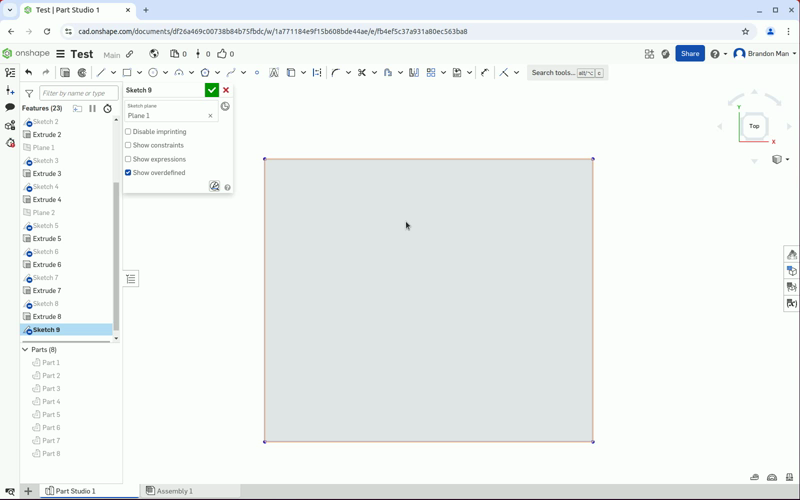
scroll(-6)
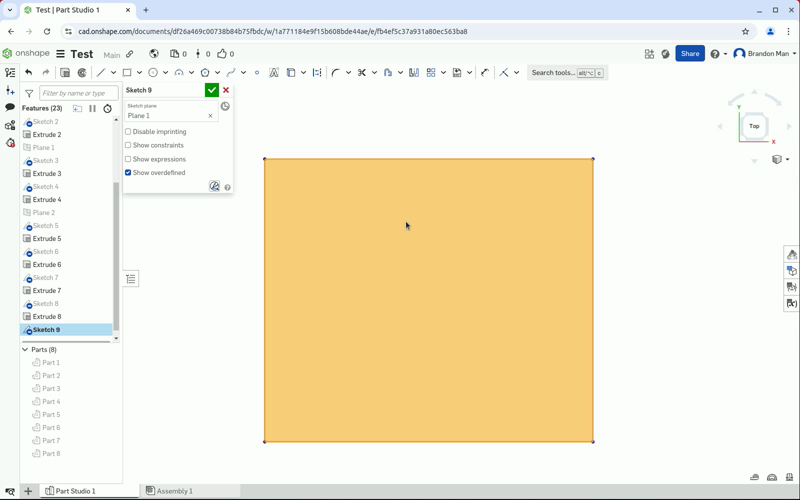
scroll(-6)
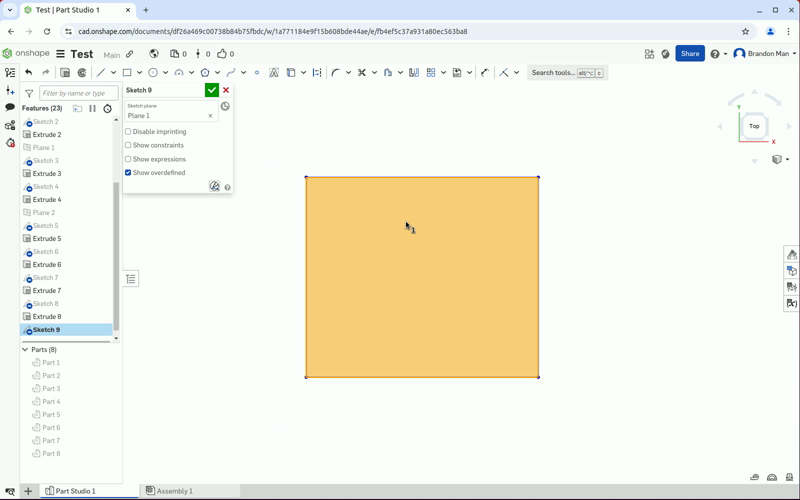
scroll(-6)
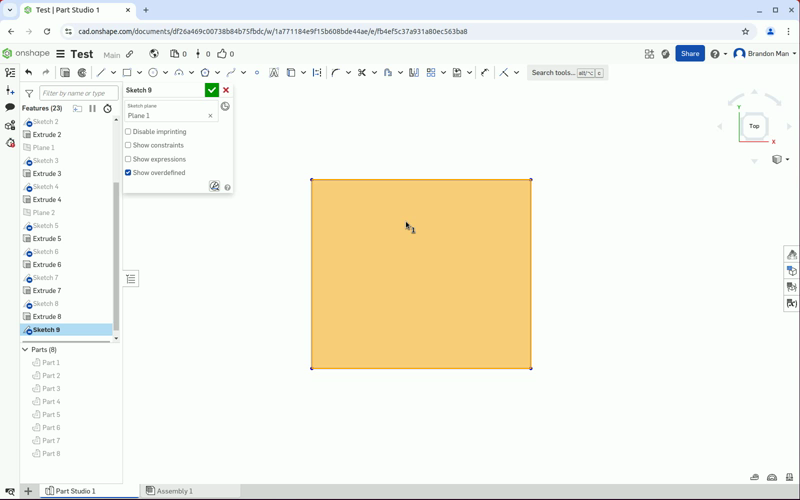
scroll(-6)
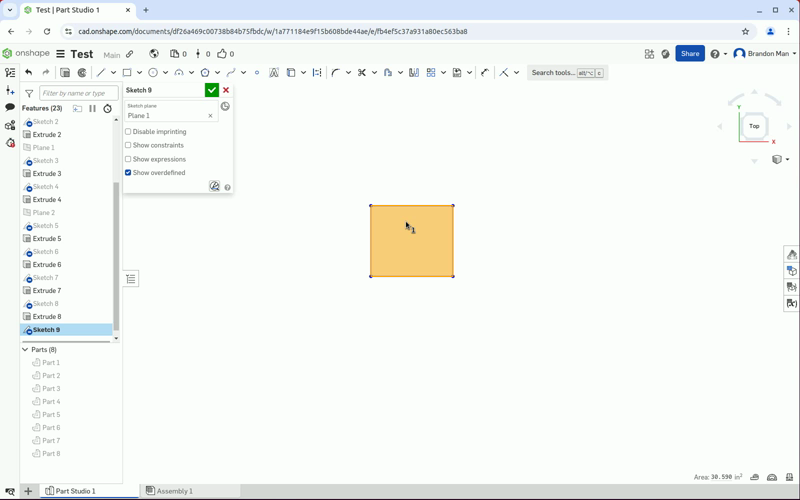
scroll(-6)
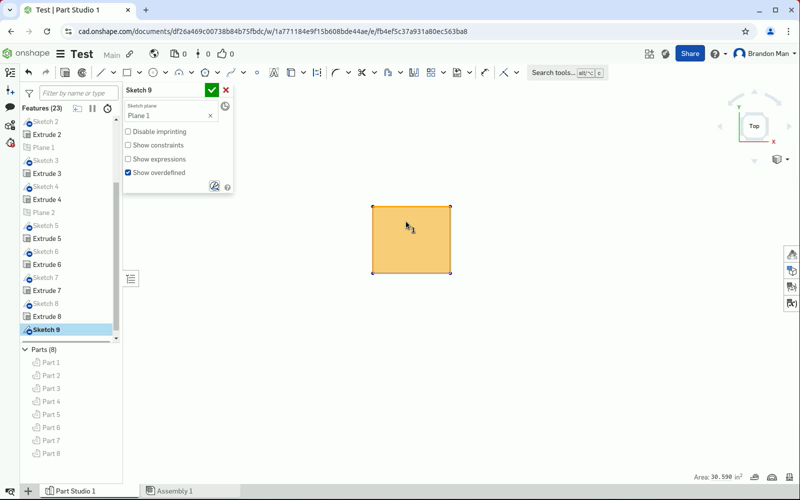
scroll(-6)
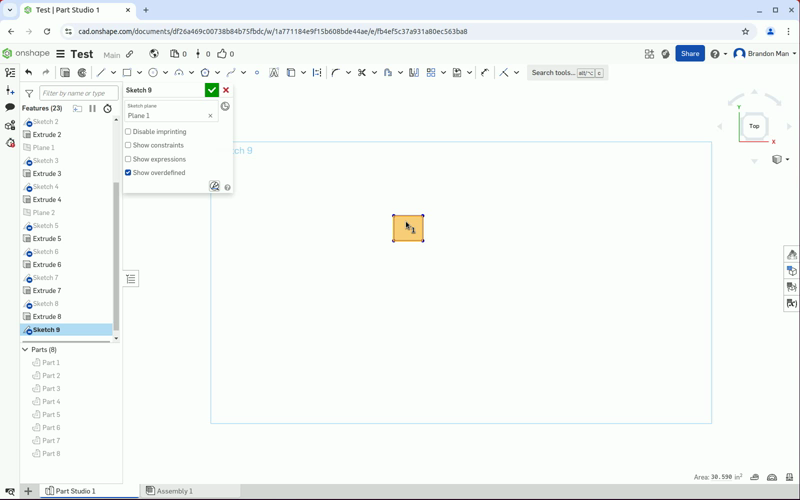
mouse_move(73, 352)
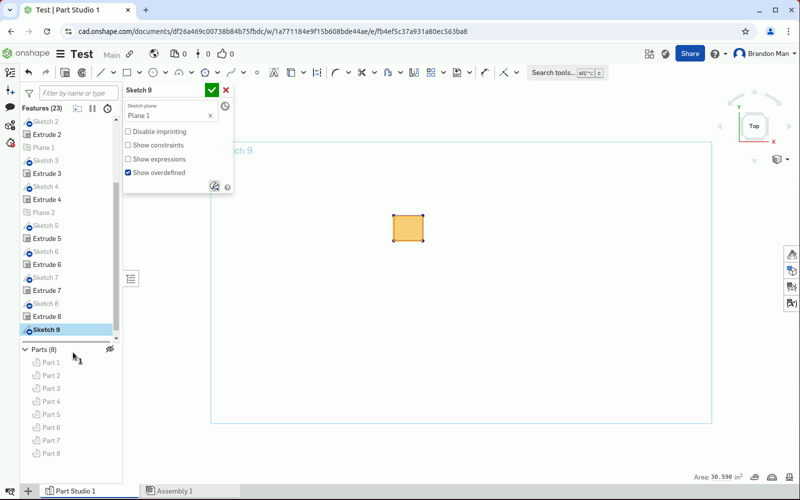
key(shift+y)
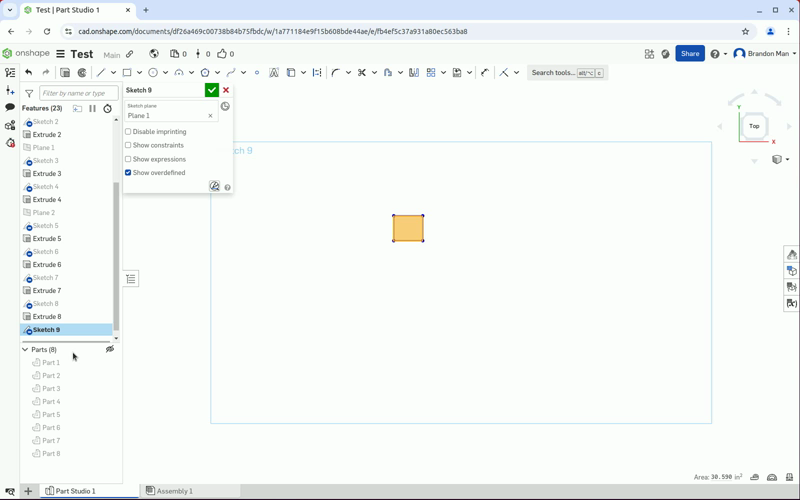
key(shift+e)
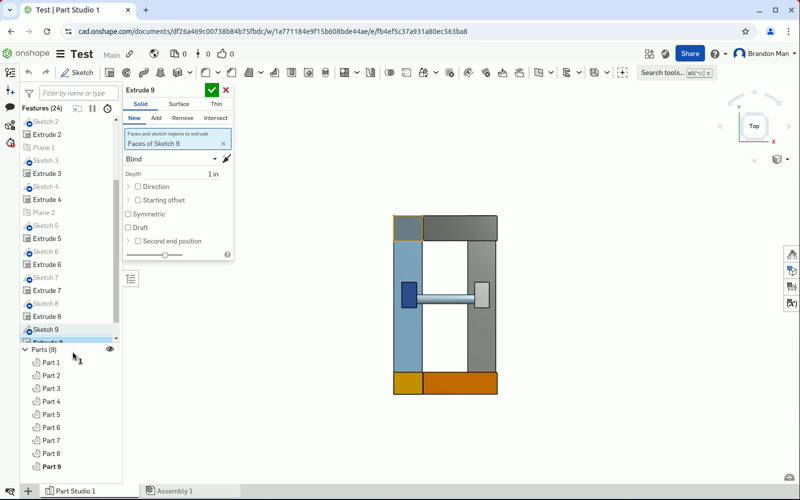
mouse_move(143, 106)
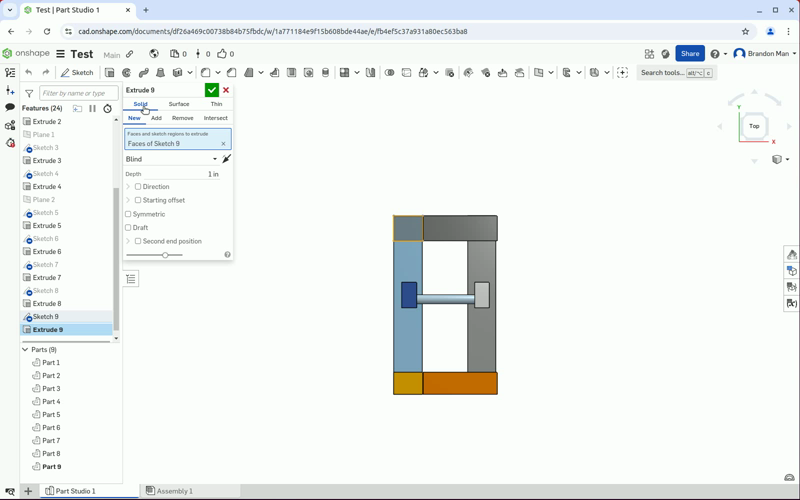
click(143, 106)
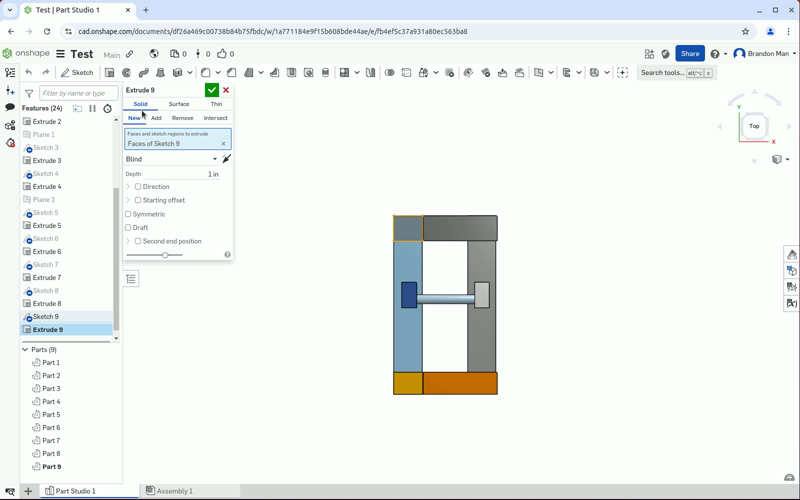
mouse_move(137, 120)
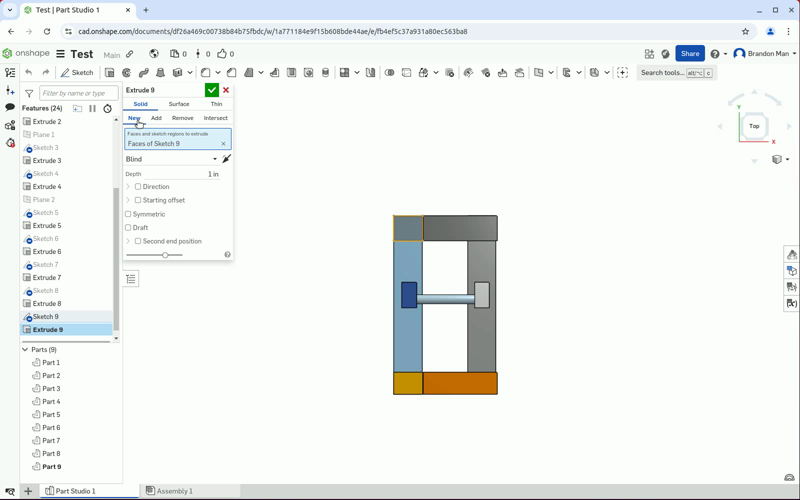
click(137, 120)
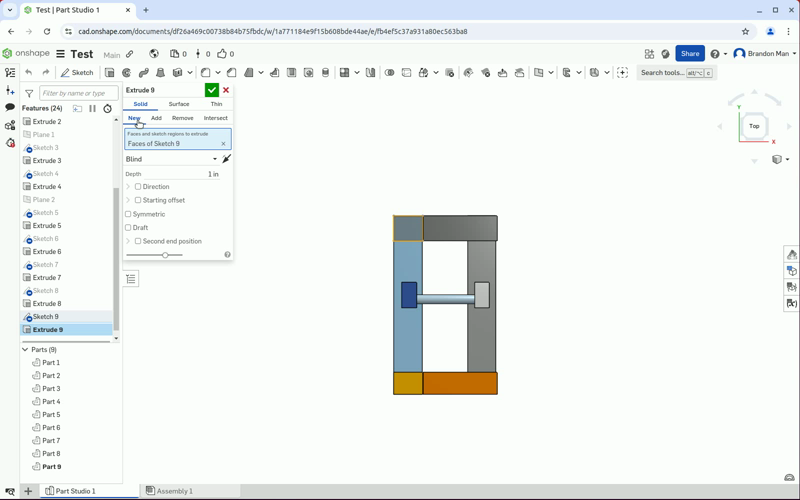
key(tab, 4)
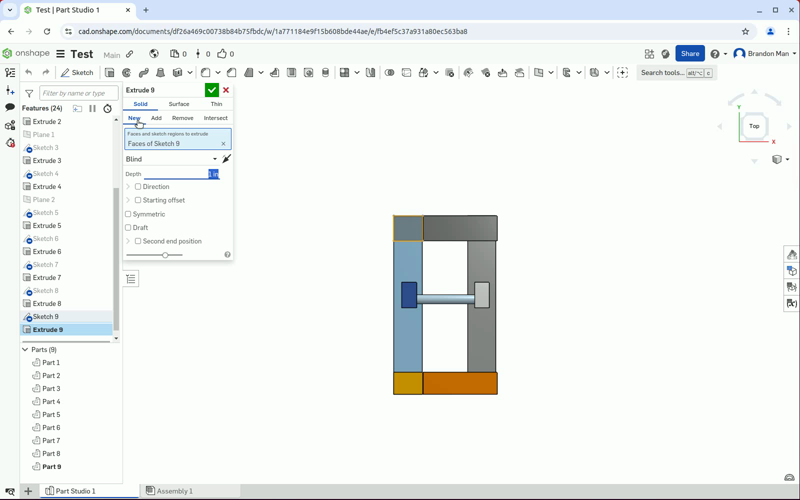
text(1.444)
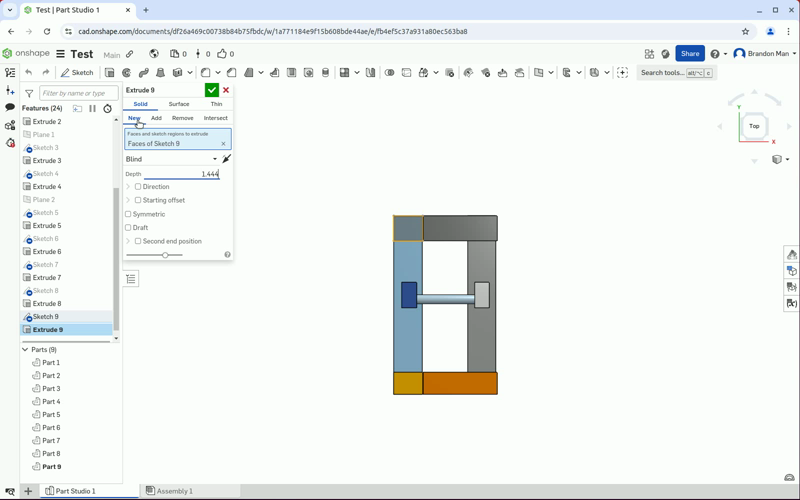
key(enter)
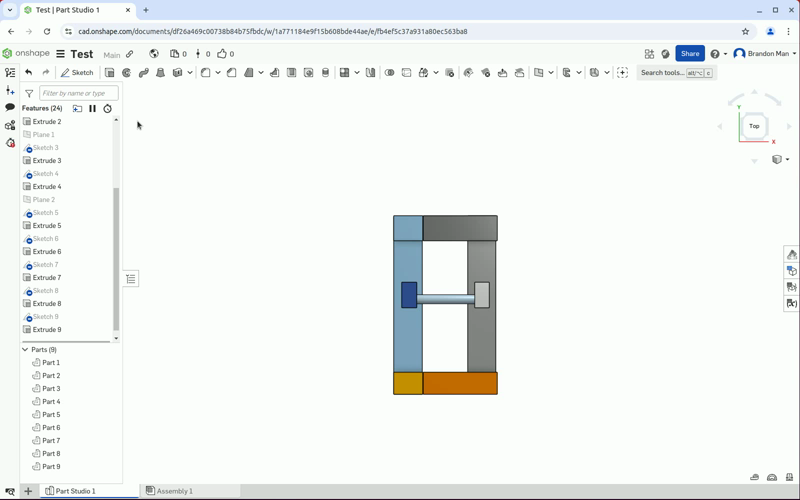
key(shift+h)
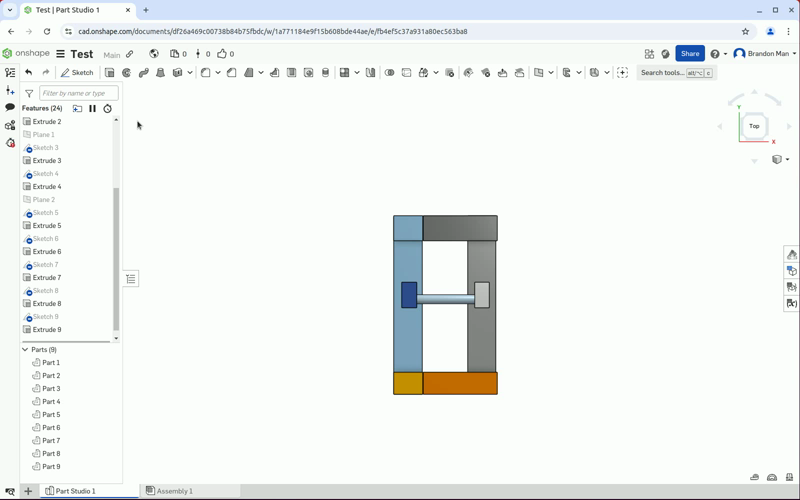
key(shift+h)
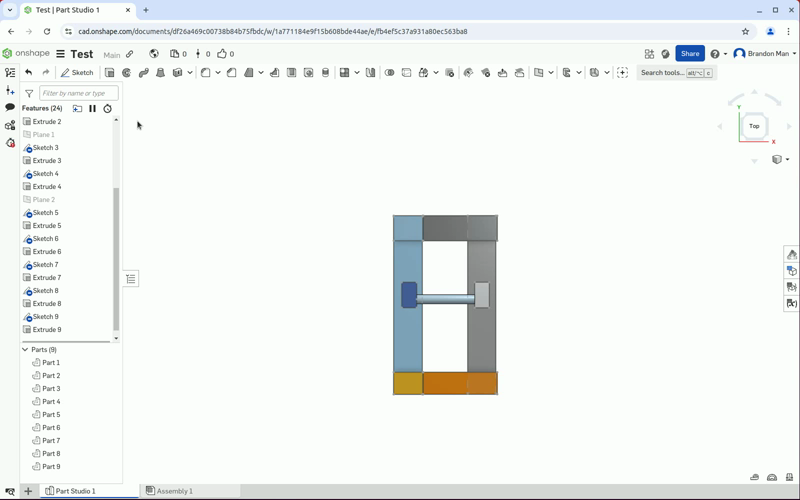
key(shift+7)
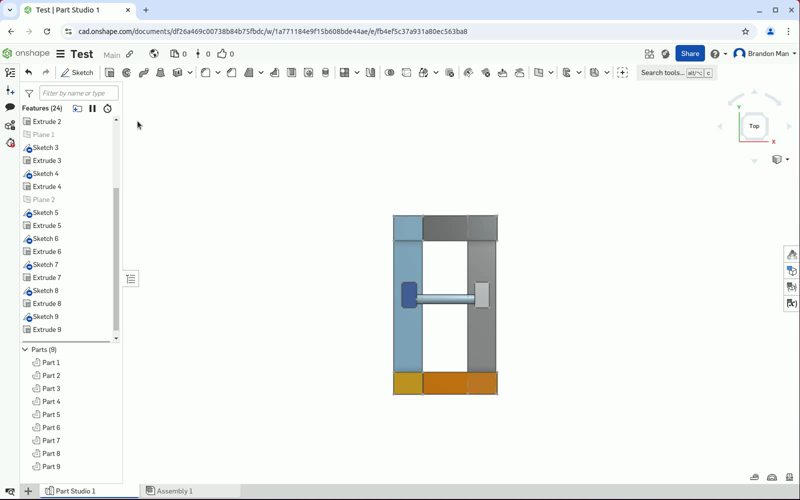
key(up, 3)
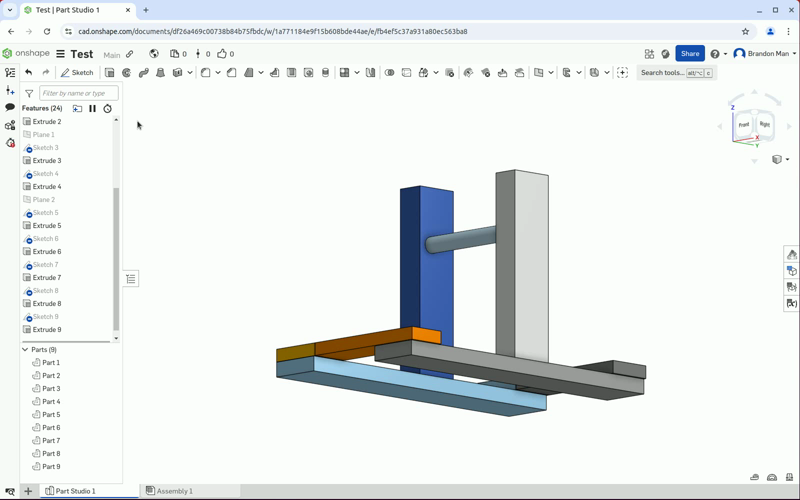
key(left, 3)
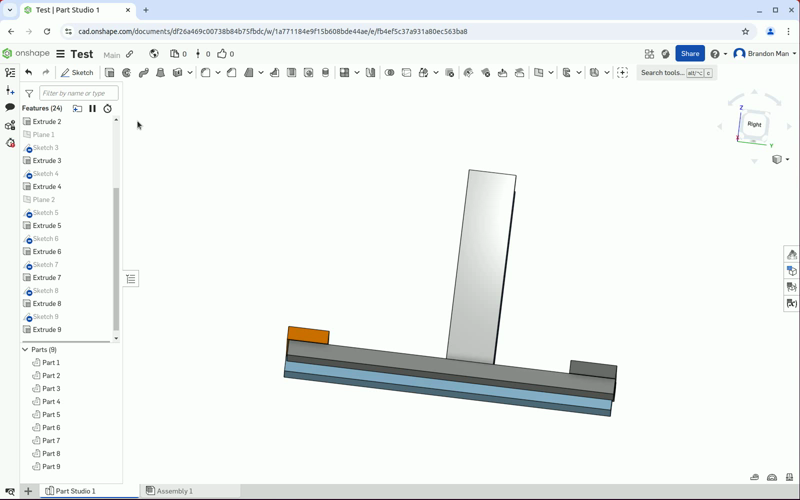
key(right, 3)
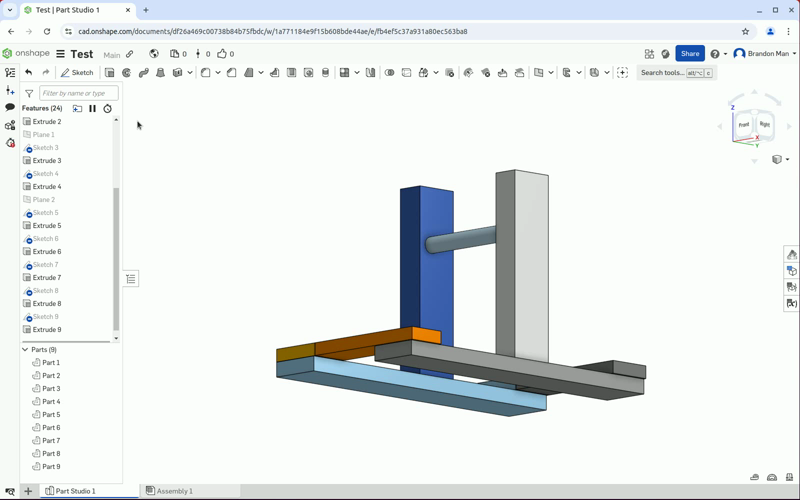
key(down, 3)
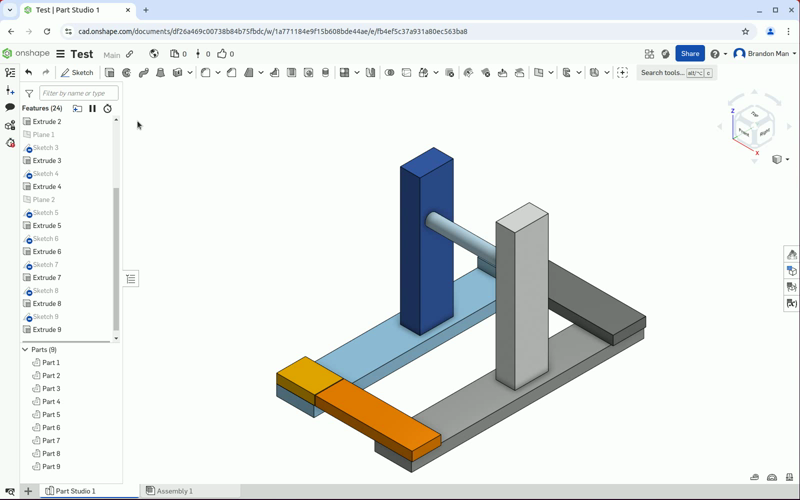
mouse_move(69, 85)
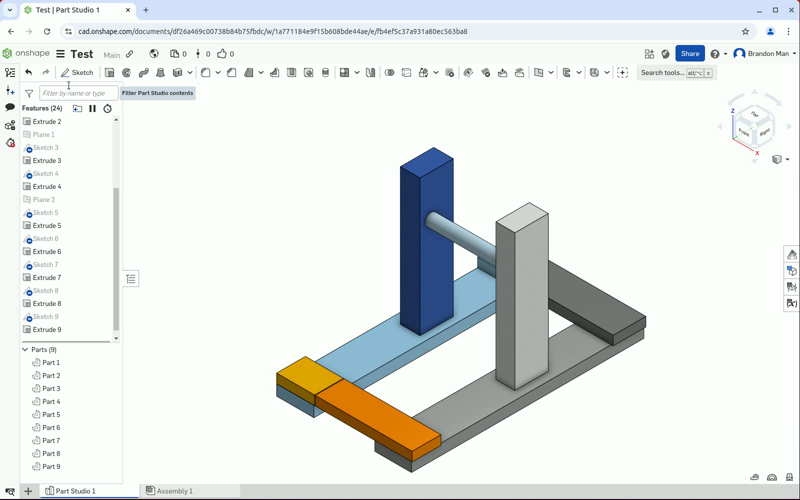
click(69, 85)